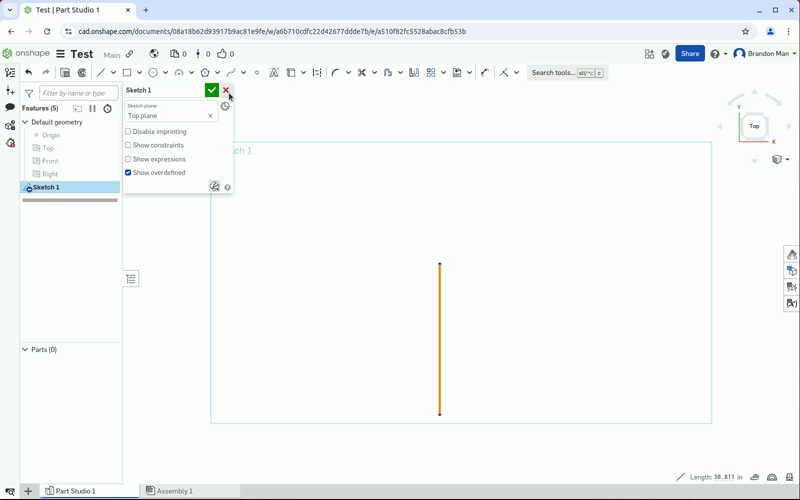
key(shift+h)
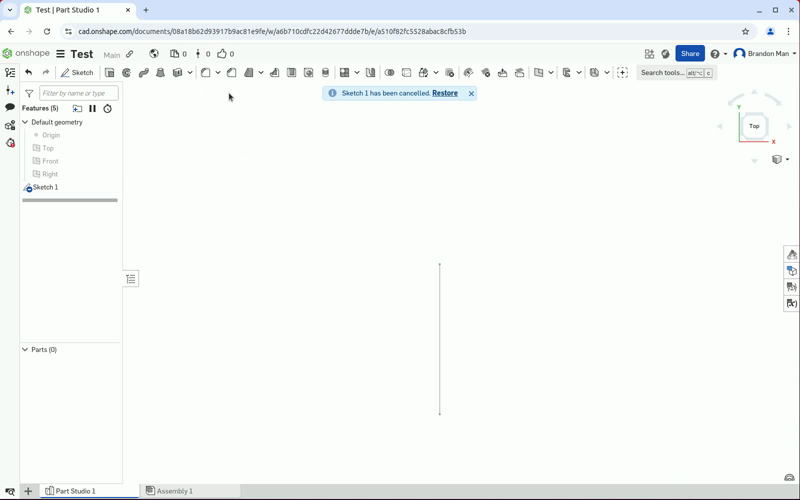
key(shift+s)
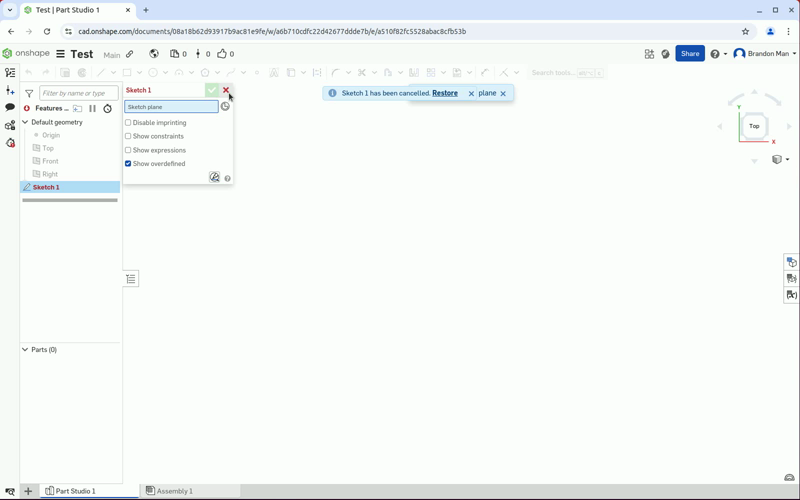
mouse_move(73, 150)
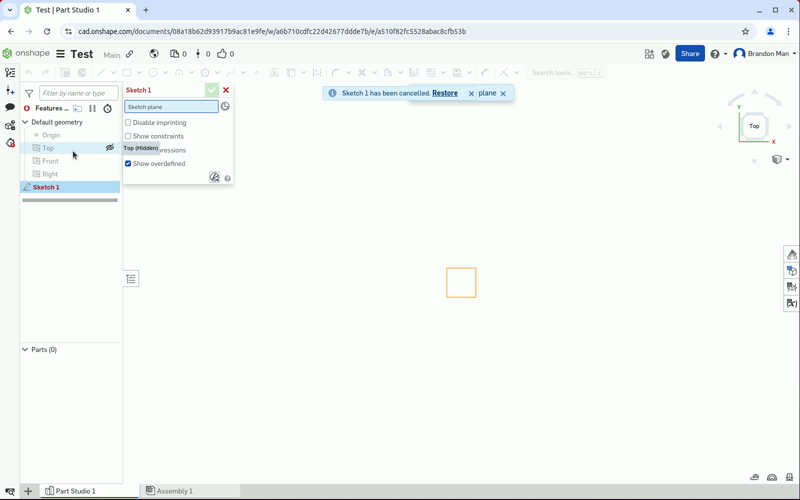
click(73, 150)
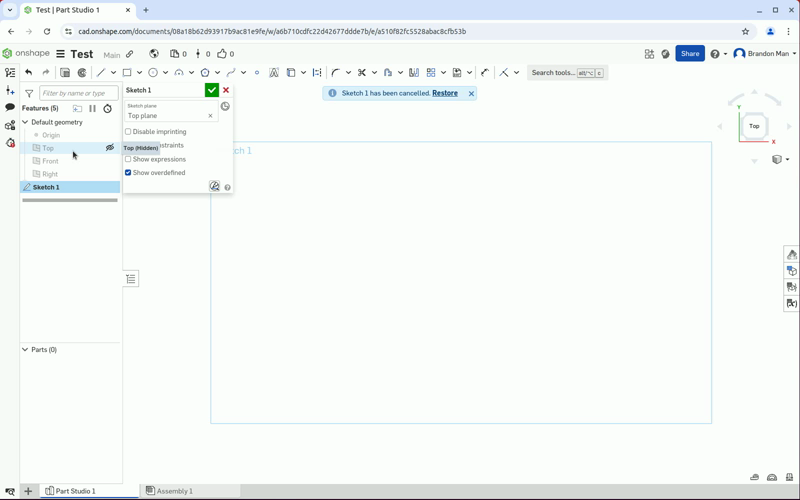
mouse_move(73, 352)
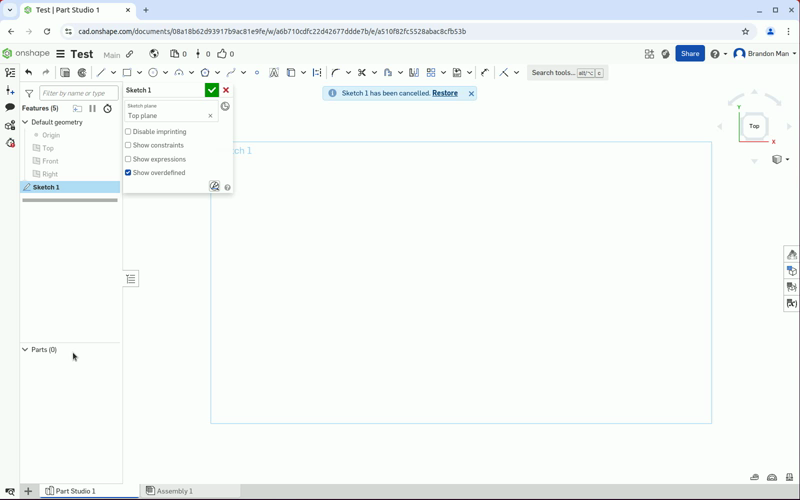
key(y)
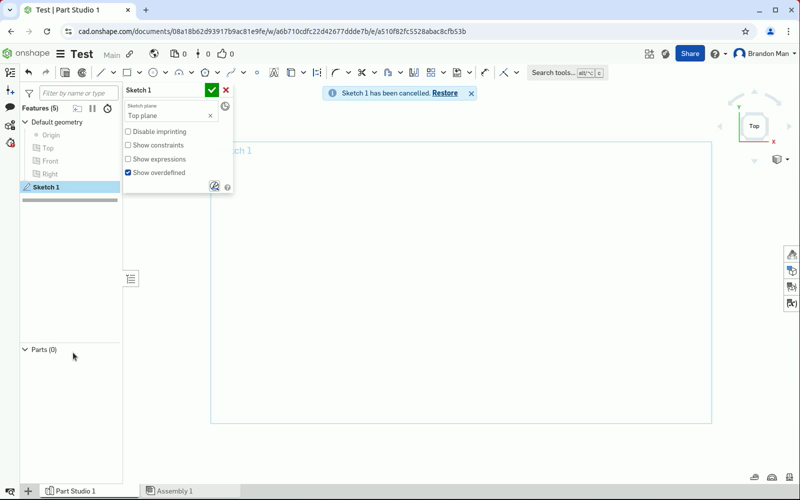
key(l)
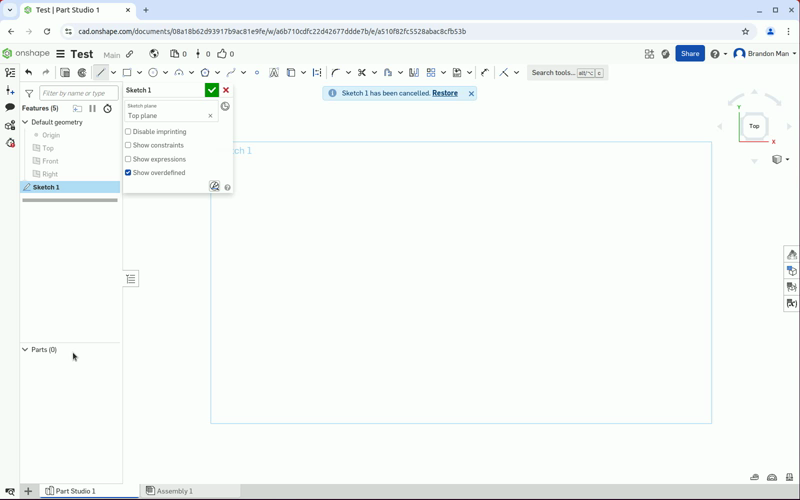
key_down(shift)
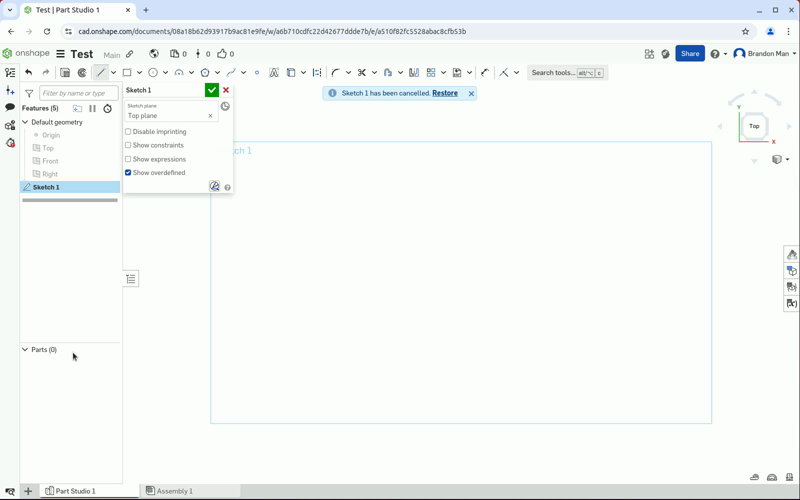
mouse_move(348, 279)
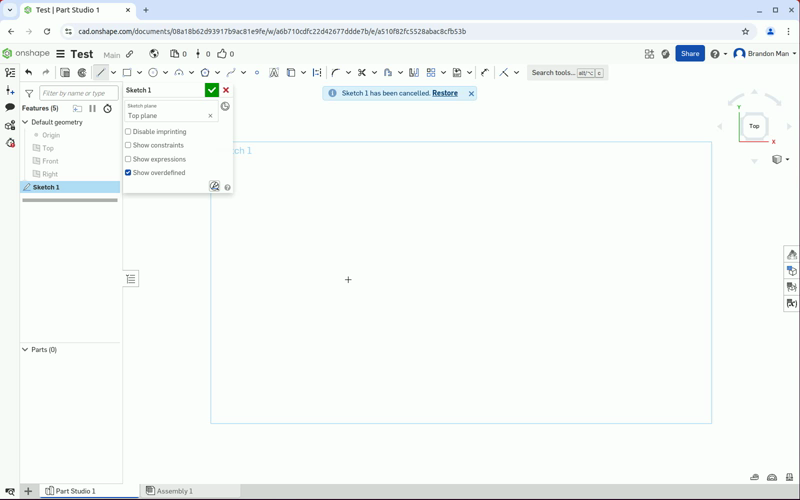
click(348, 279)
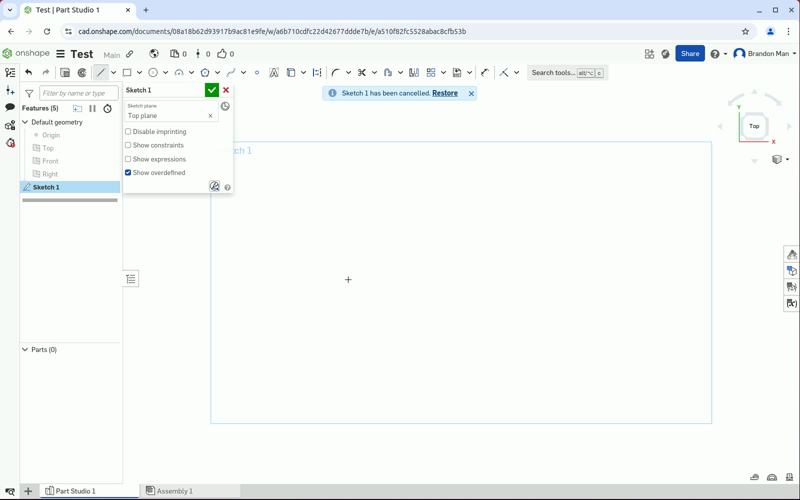
key_up(shift)
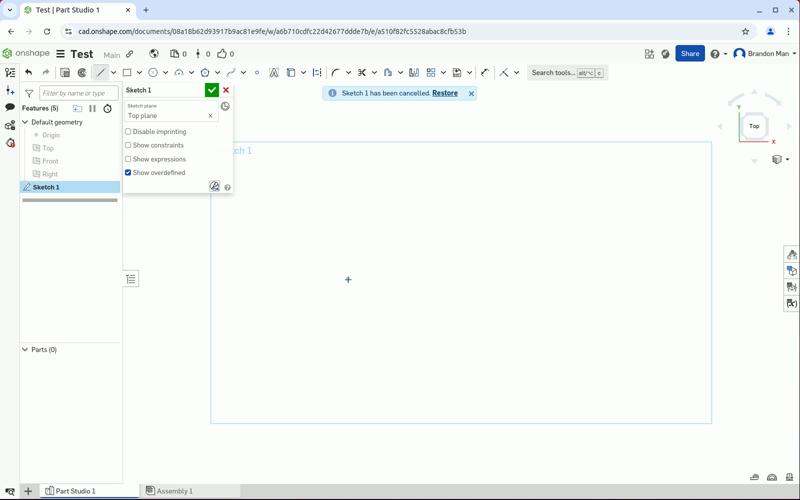
key_down(shift)
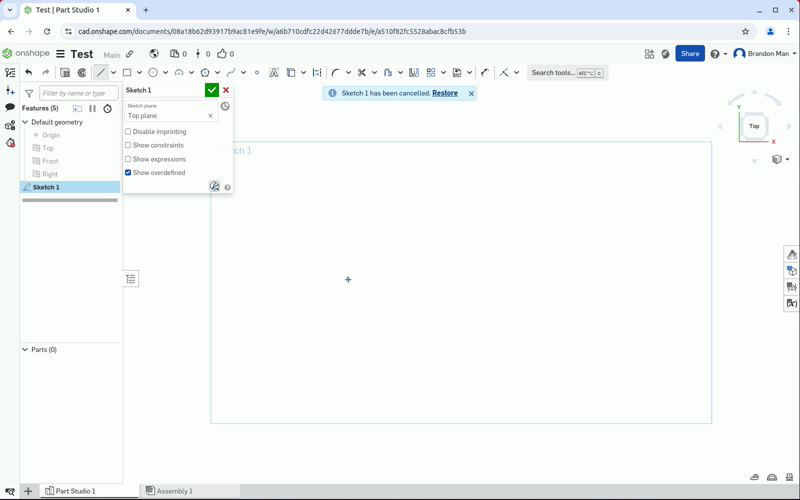
mouse_move(378, 279)
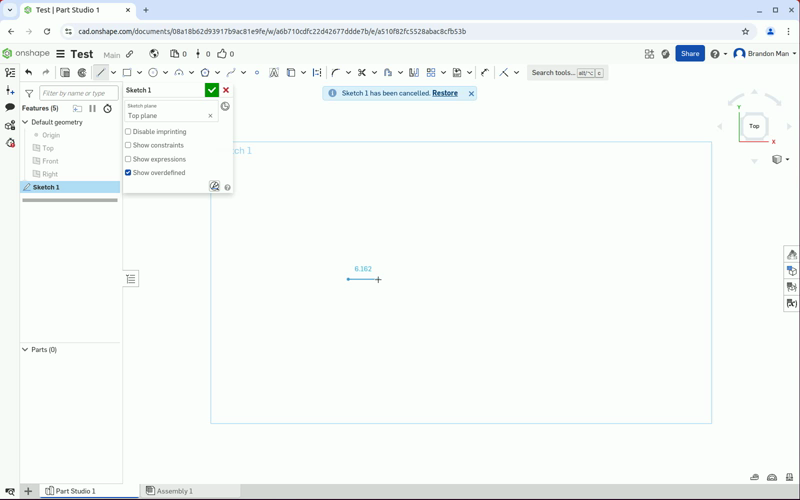
mouse_move(350, 281)
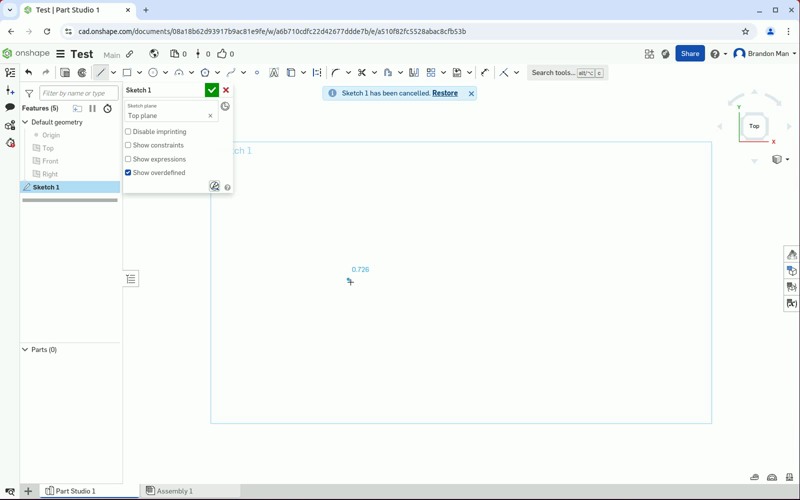
scroll(6)
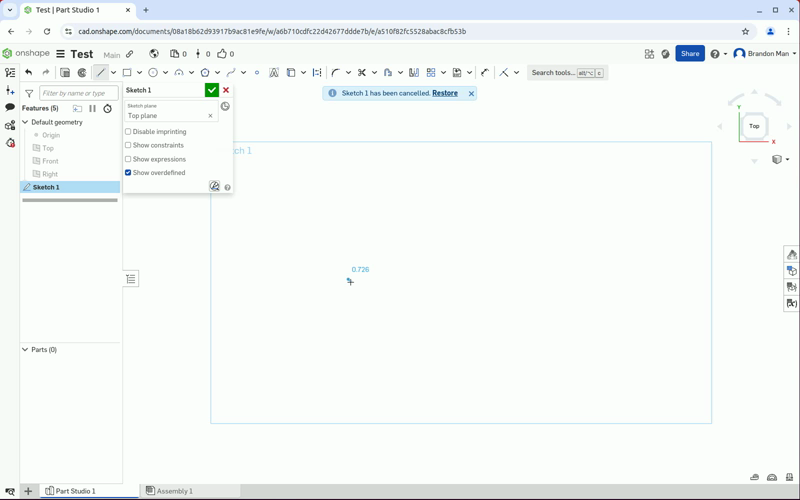
scroll(6)
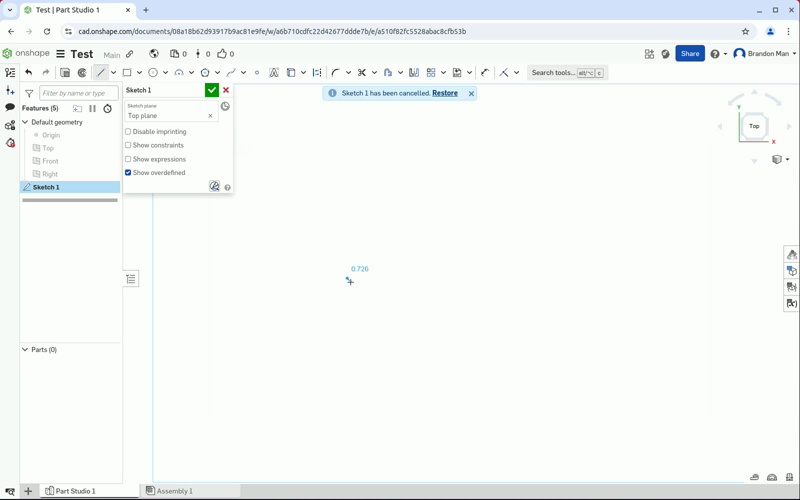
scroll(6)
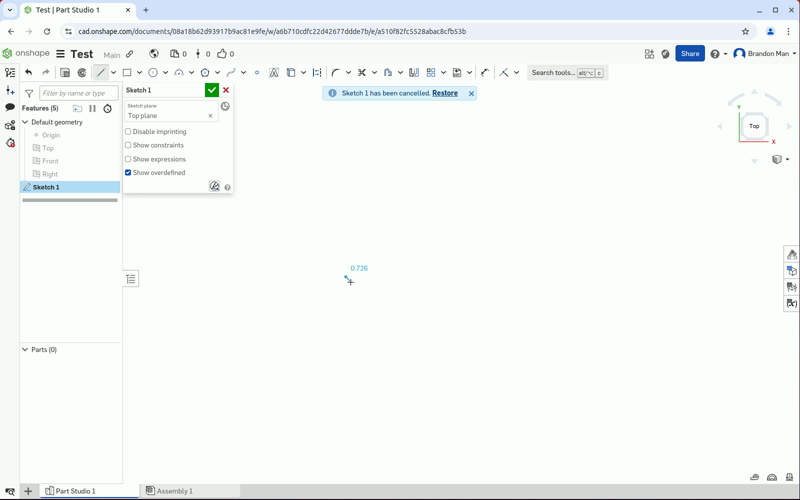
scroll(6)
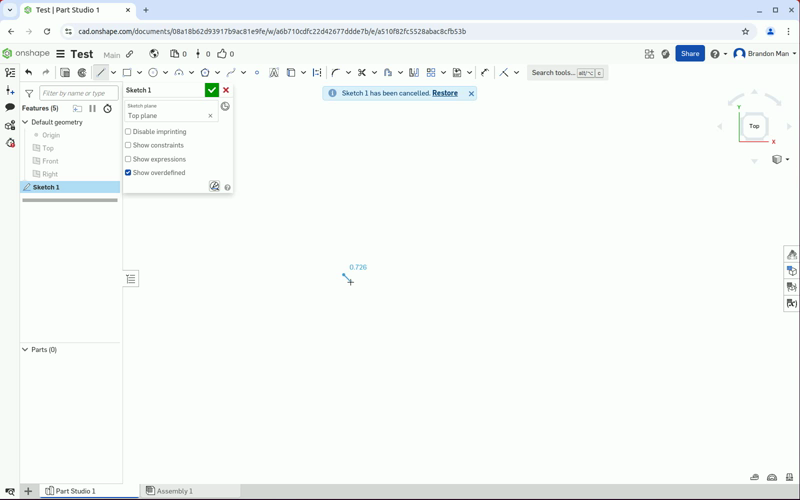
scroll(6)
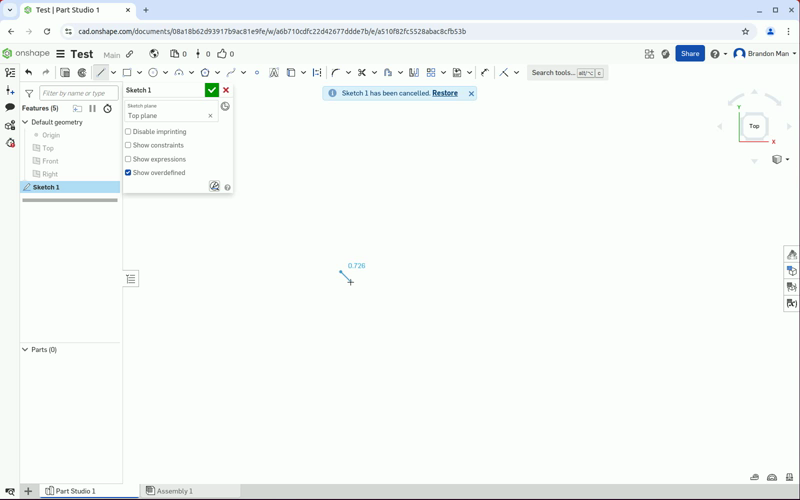
scroll(6)
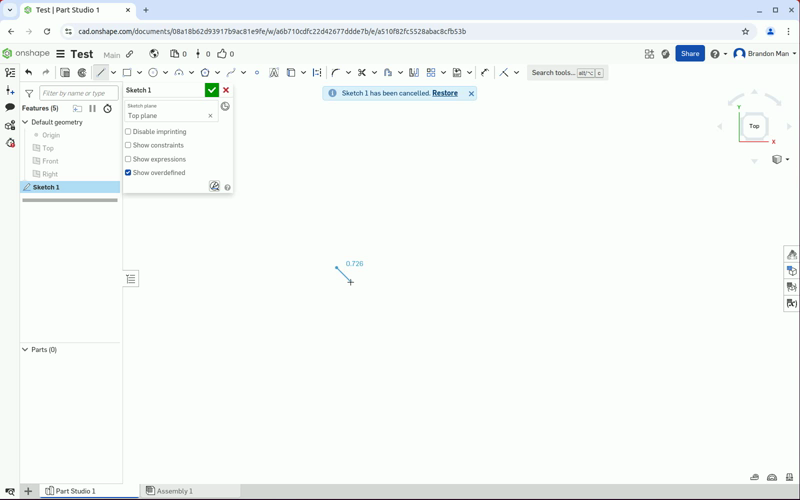
scroll(6)
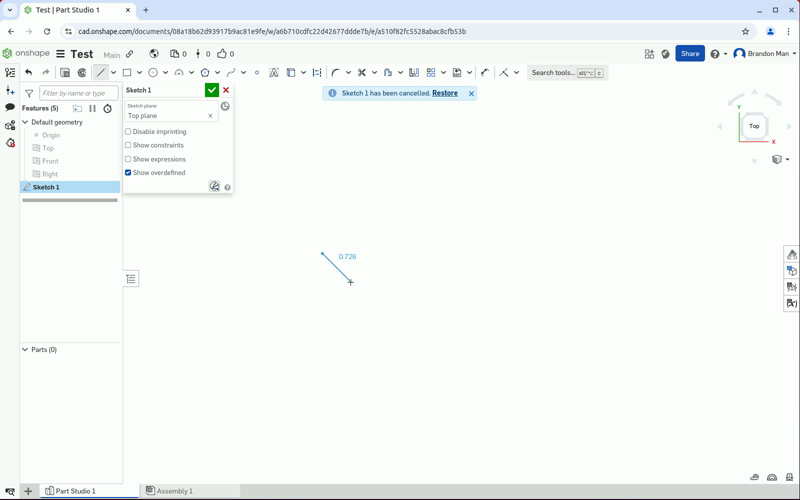
click(350, 281)
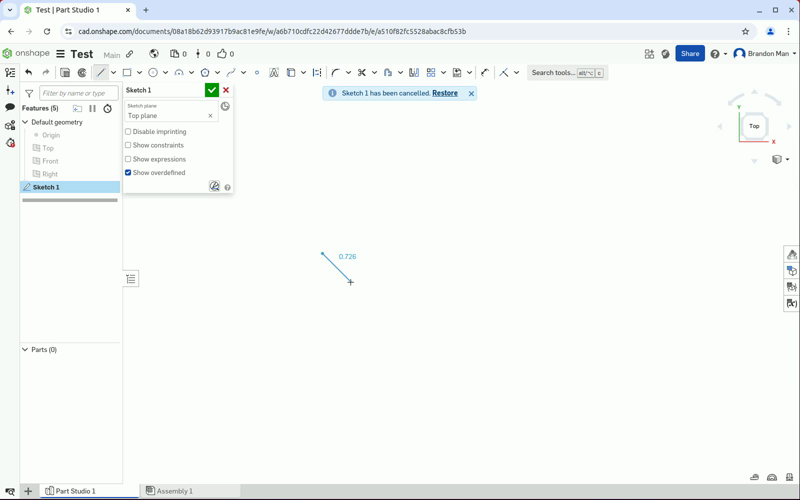
scroll(-6)
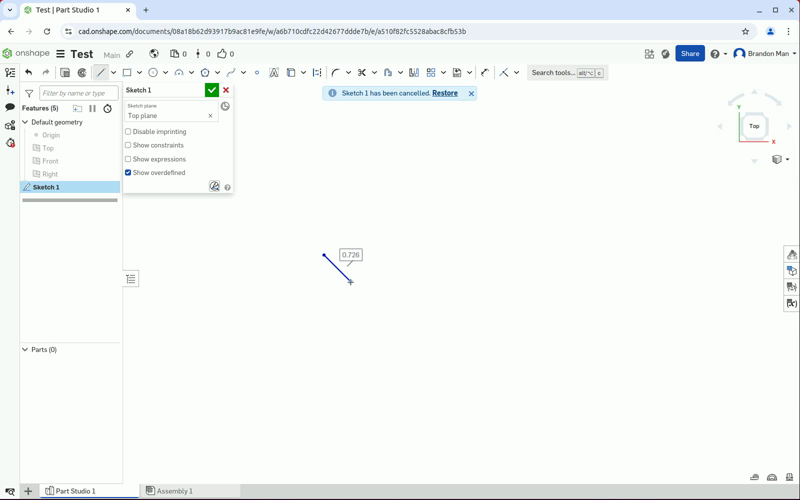
scroll(-6)
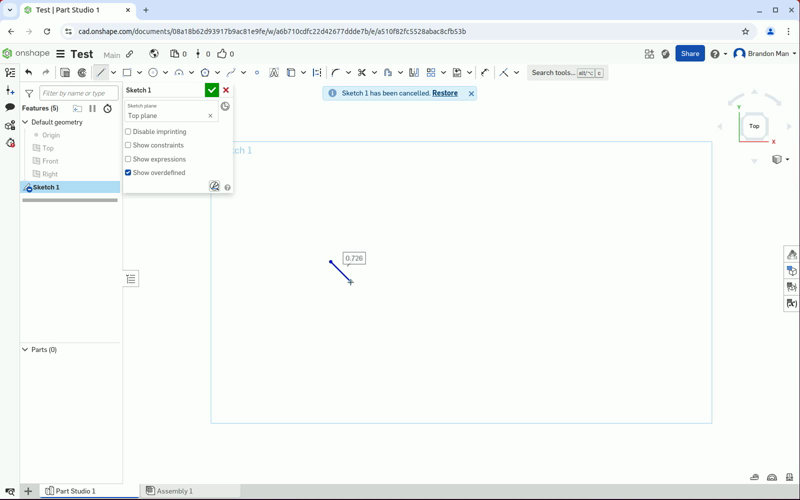
scroll(-6)
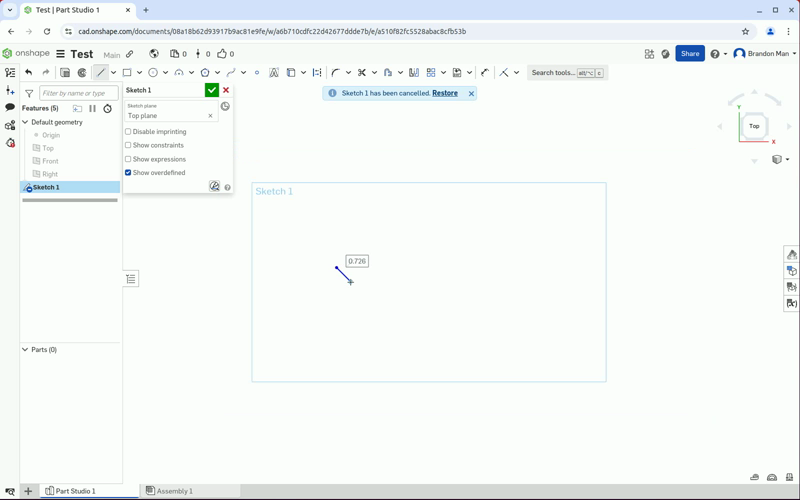
scroll(-6)
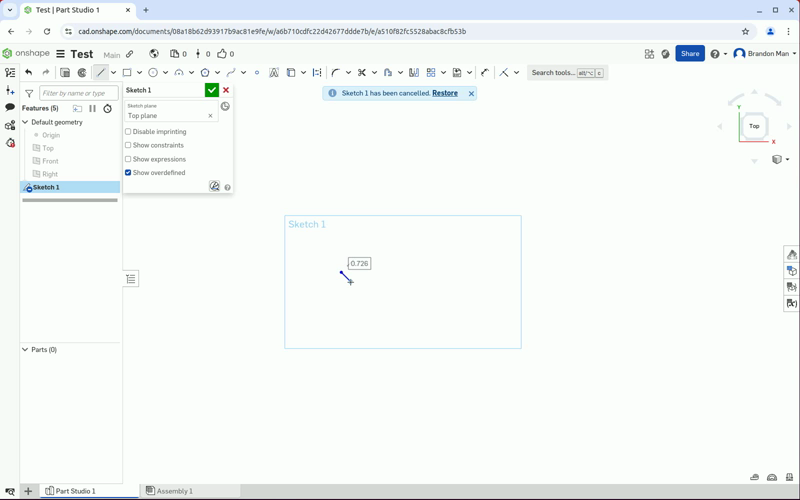
scroll(-6)
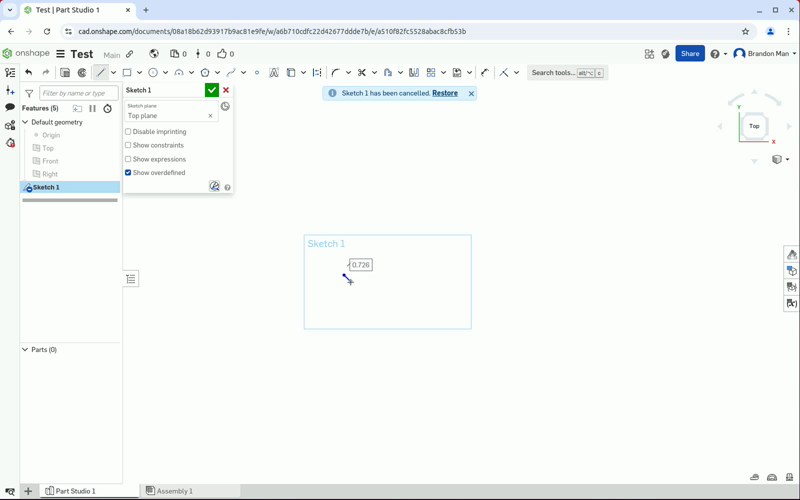
scroll(-6)
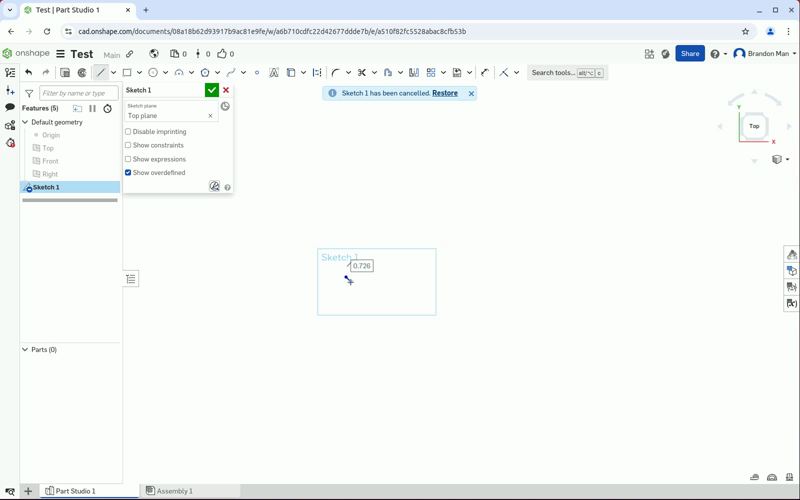
scroll(-6)
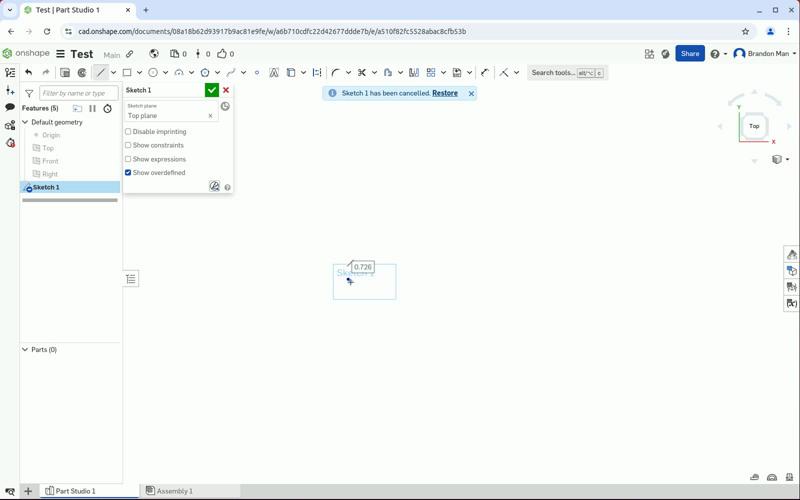
key_up(shift)
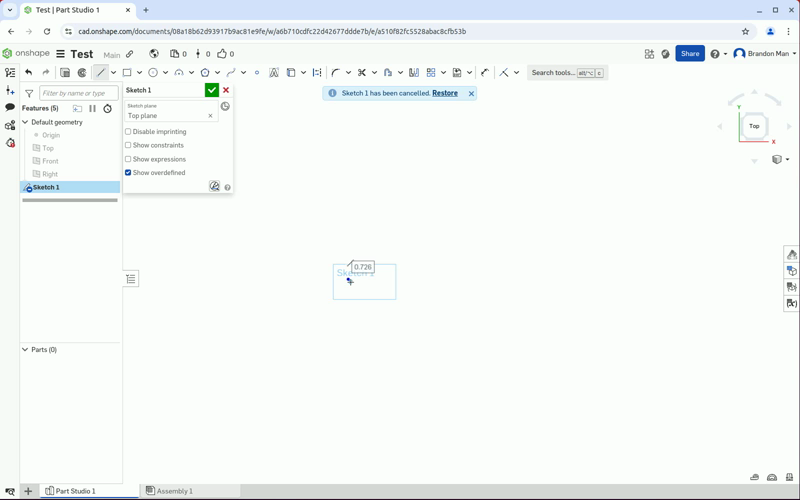
key(esc)
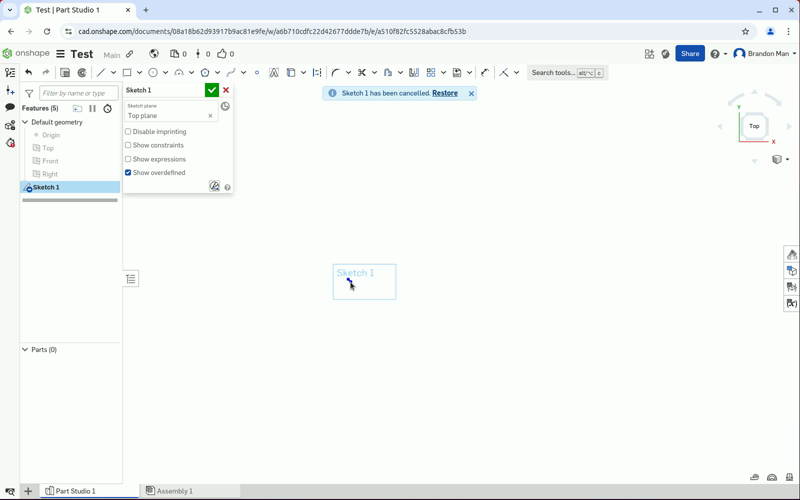
key(a)
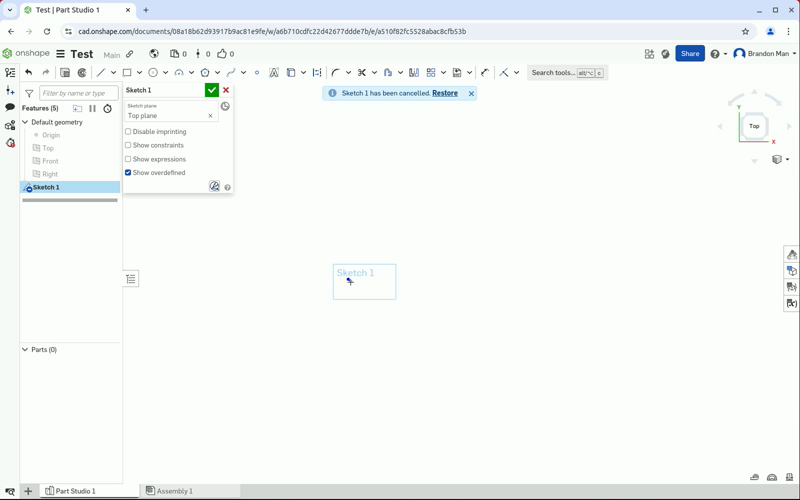
mouse_move(350, 281)
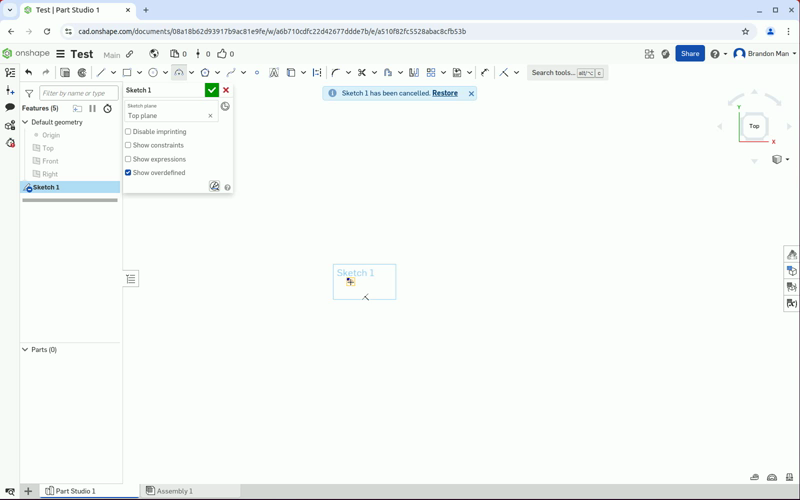
scroll(6)
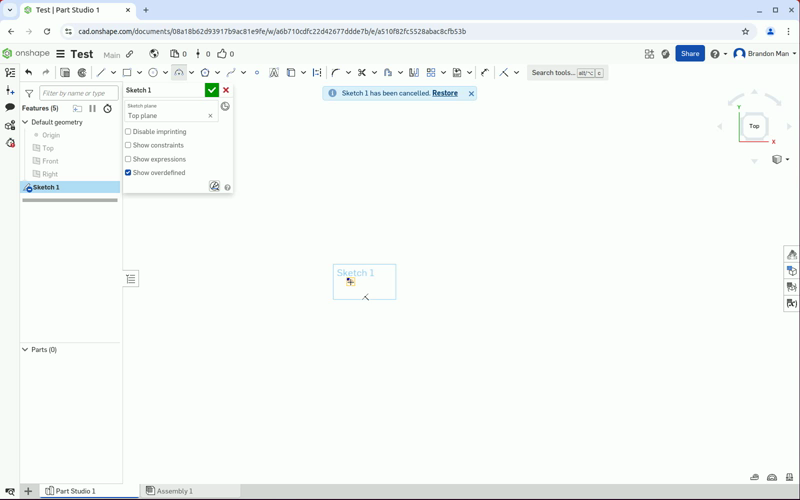
scroll(6)
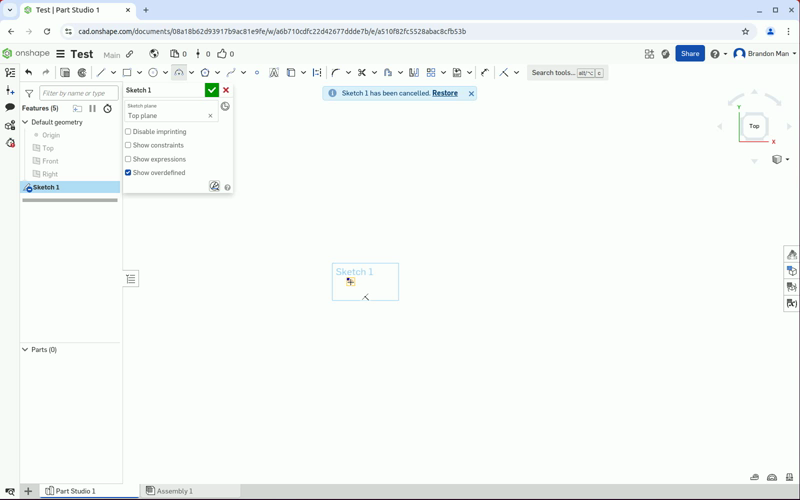
scroll(6)
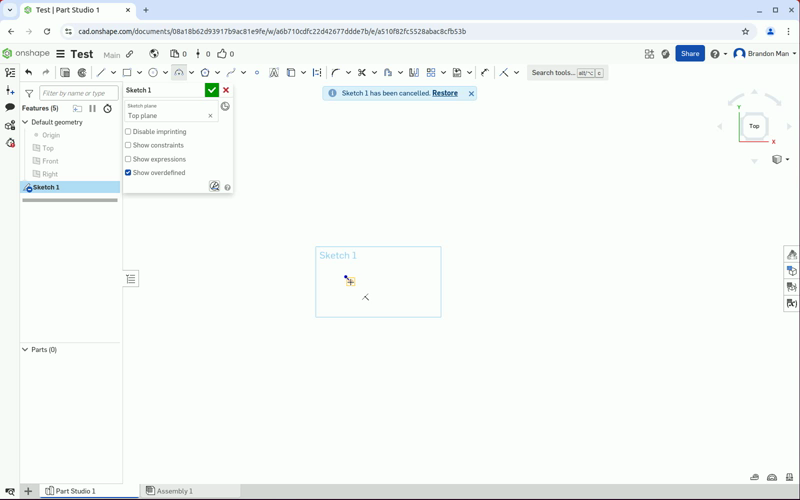
scroll(6)
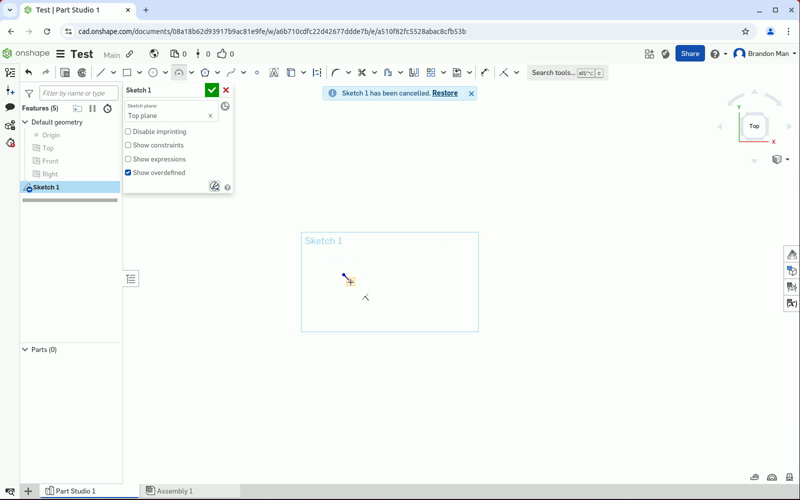
scroll(6)
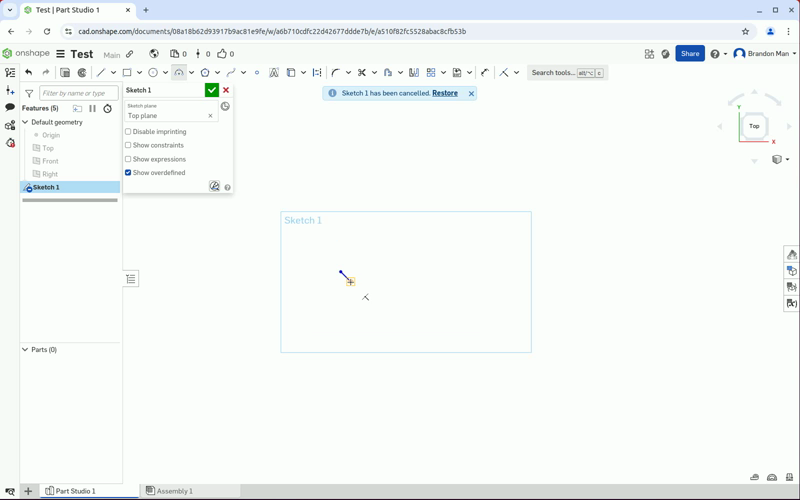
scroll(6)
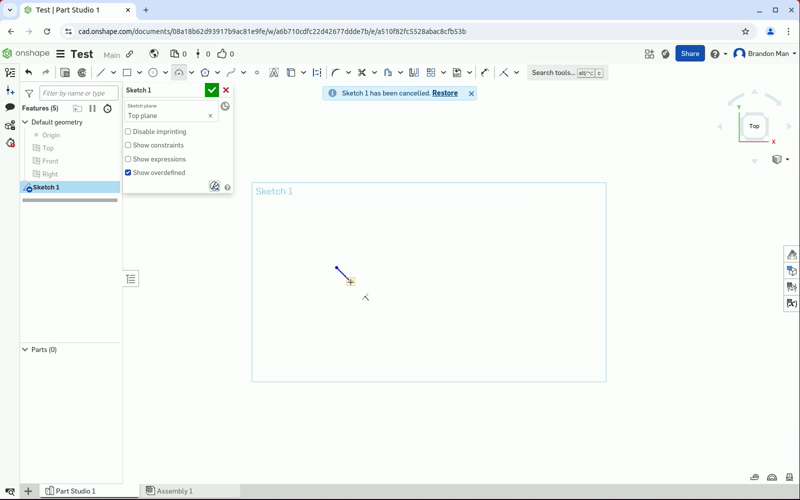
scroll(6)
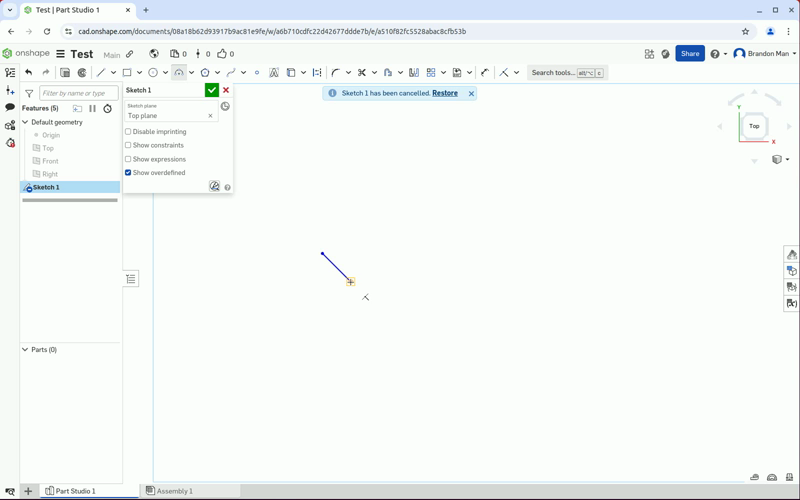
click(350, 281)
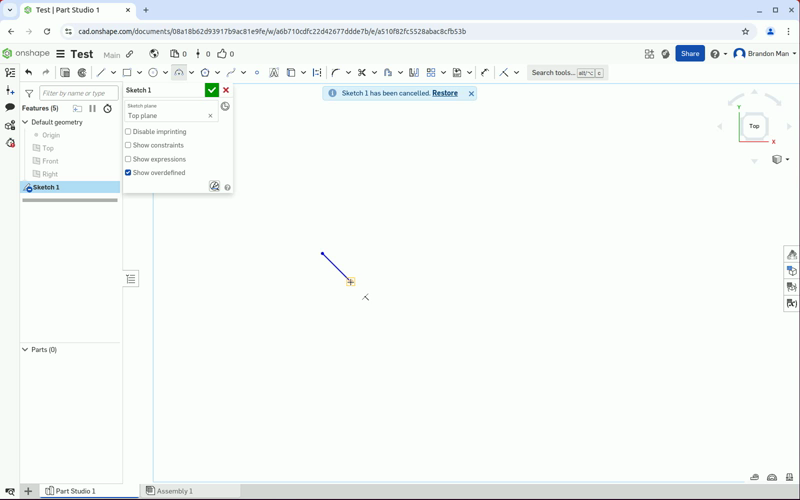
scroll(-6)
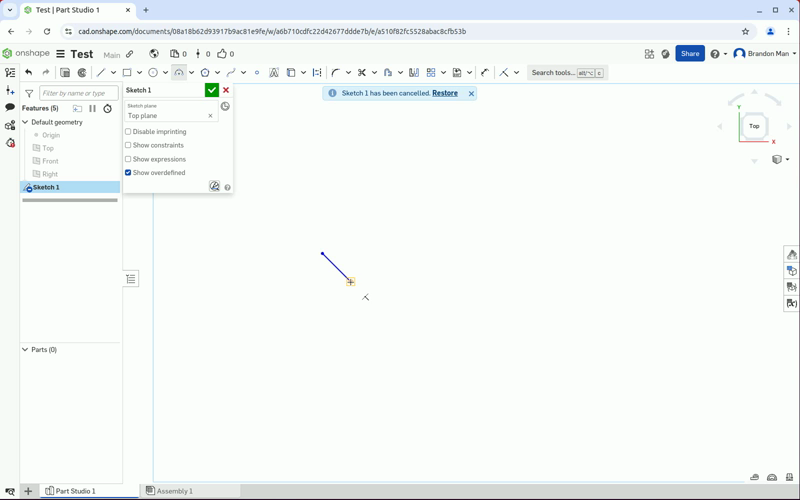
scroll(-6)
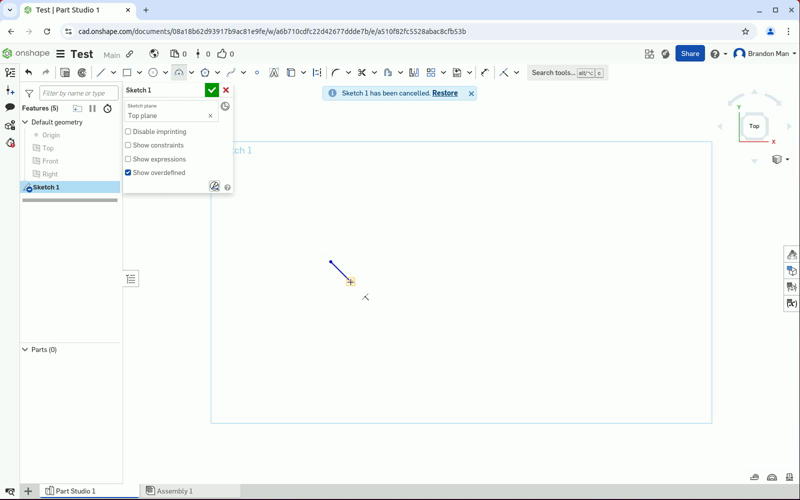
scroll(-6)
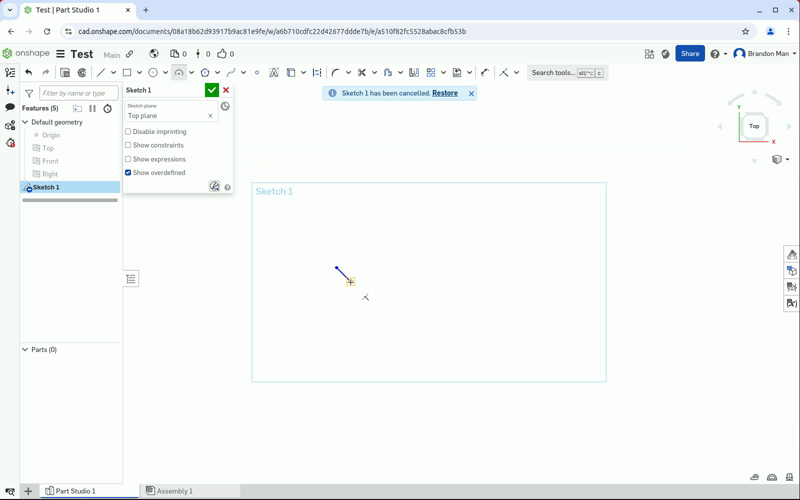
scroll(-6)
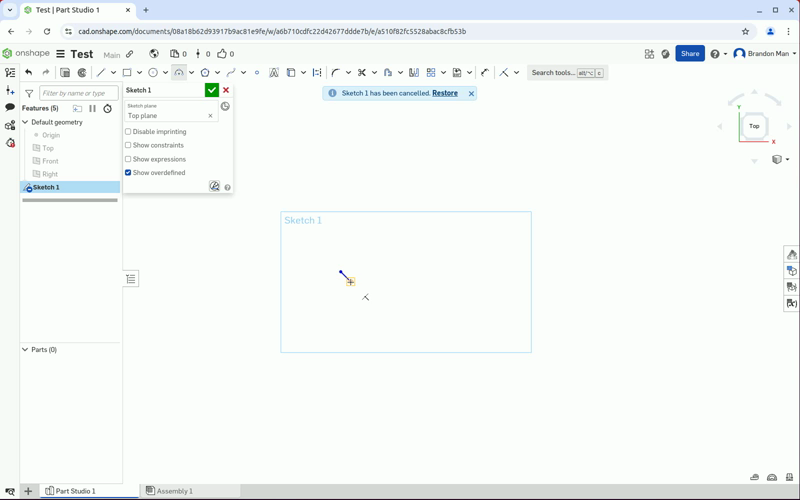
scroll(-6)
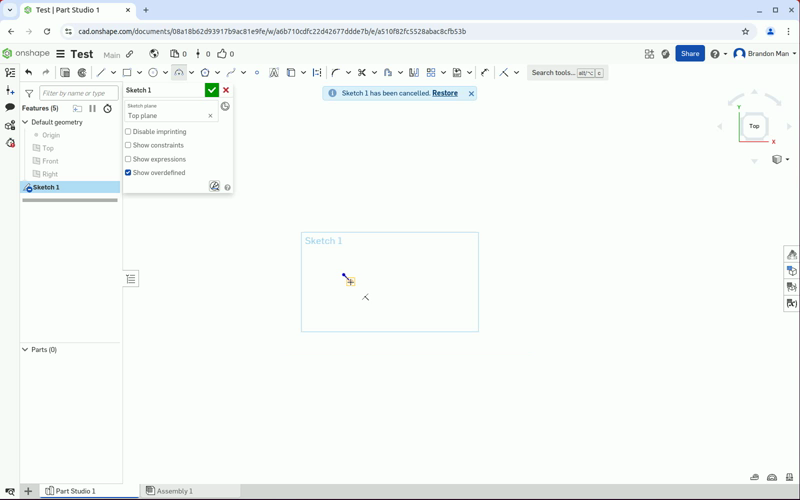
scroll(-6)
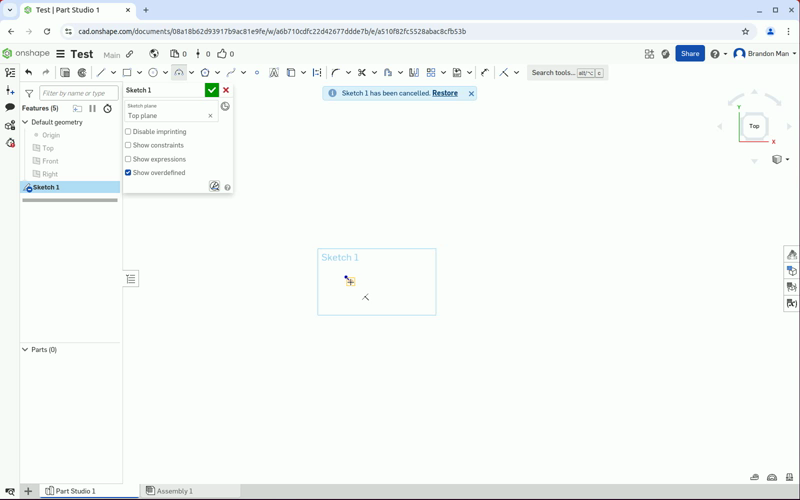
scroll(-6)
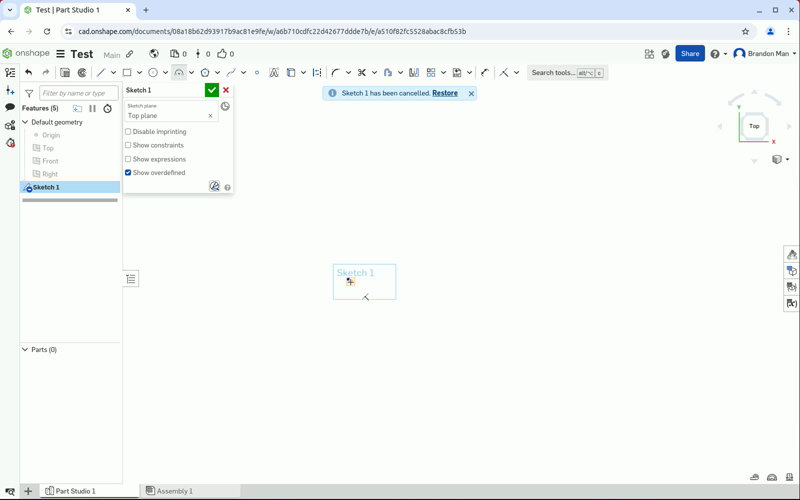
key_down(shift)
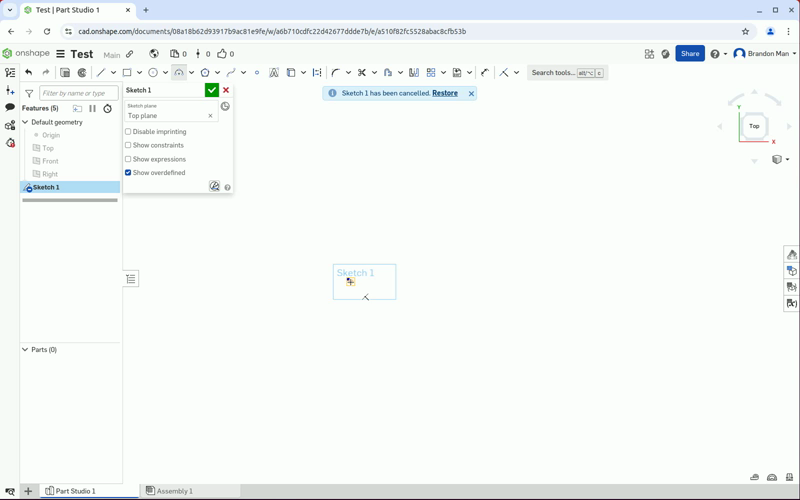
mouse_move(452, 173)
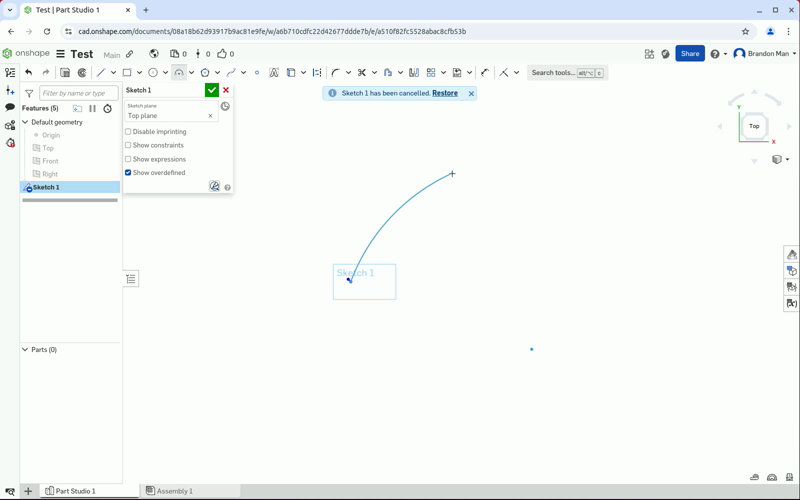
click(452, 173)
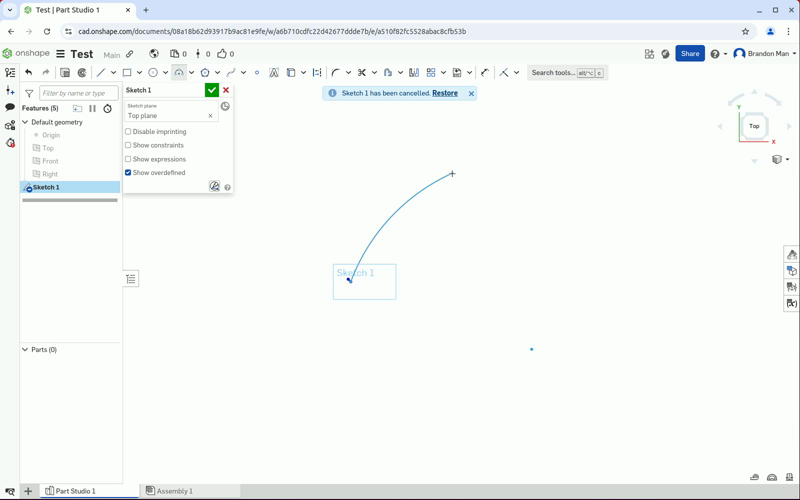
mouse_move(380, 207)
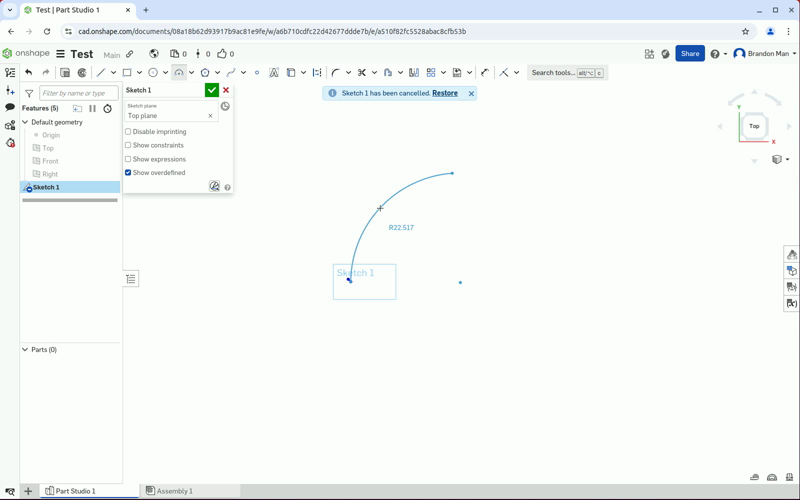
click(380, 207)
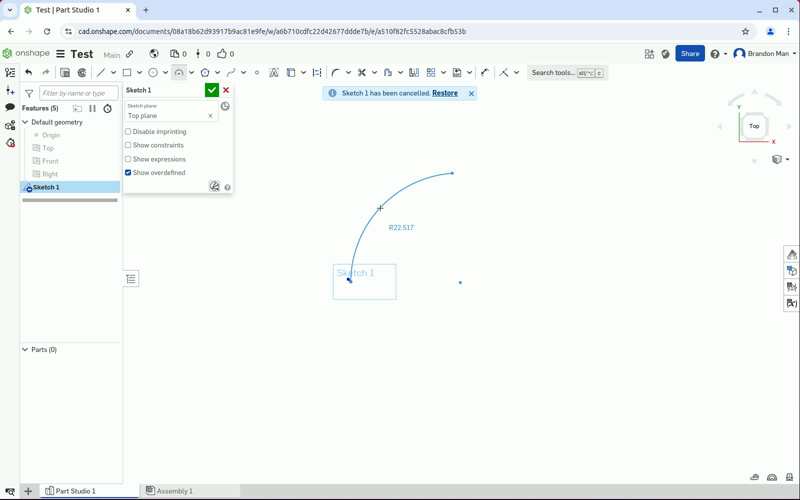
key_up(shift)
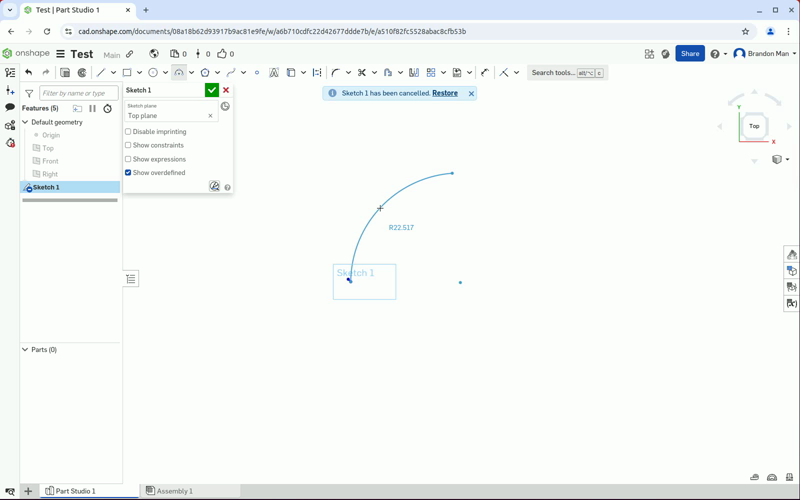
mouse_move(452, 173)
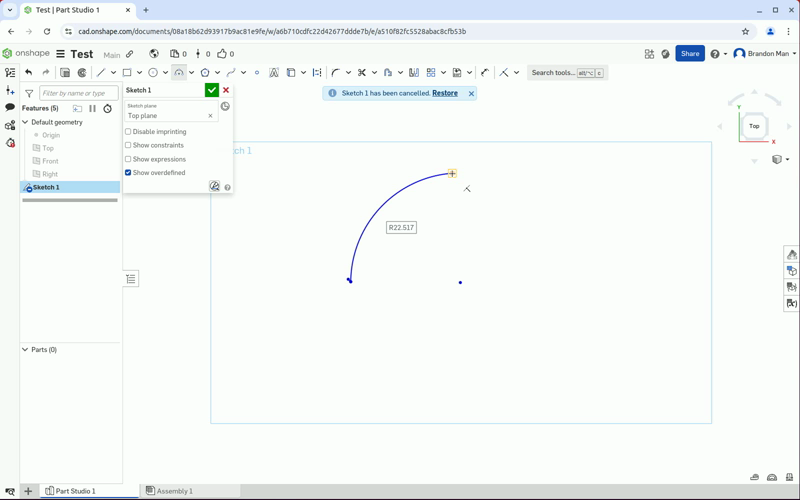
click(452, 173)
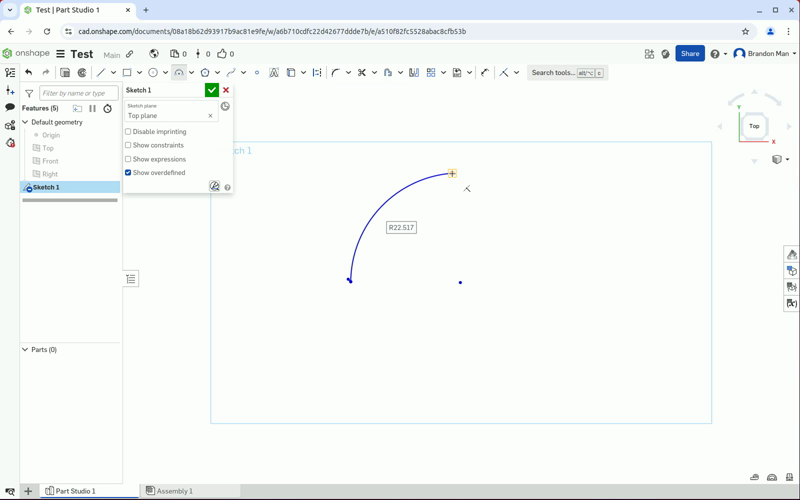
key_down(shift)
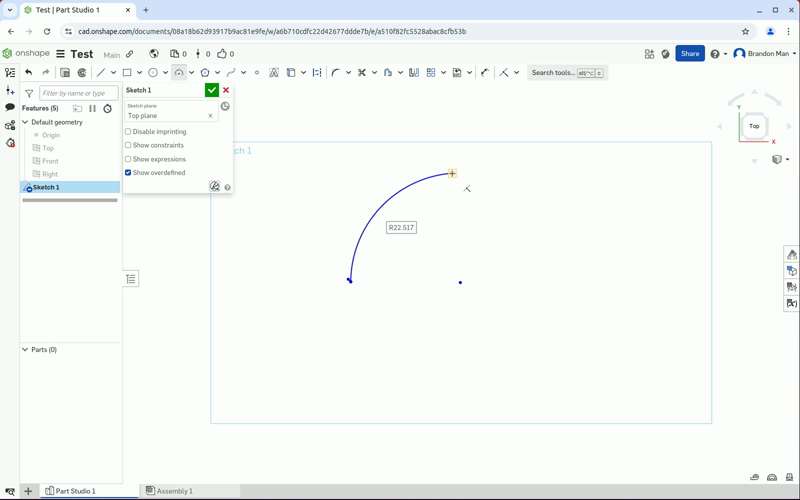
mouse_move(456, 178)
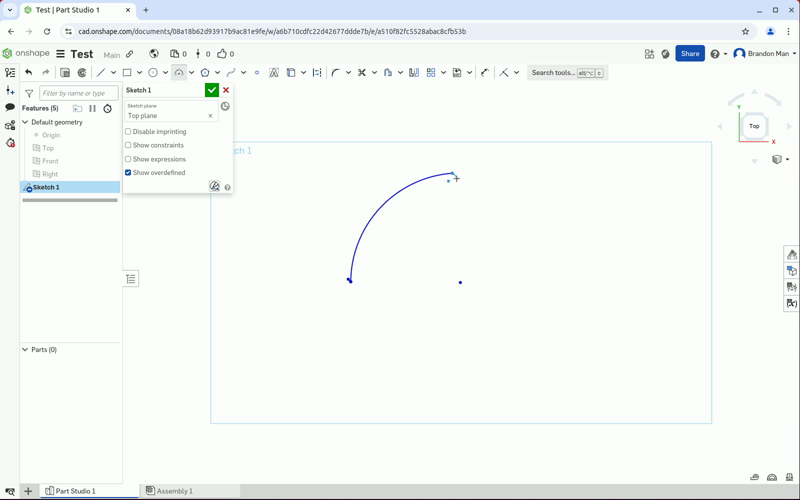
scroll(6)
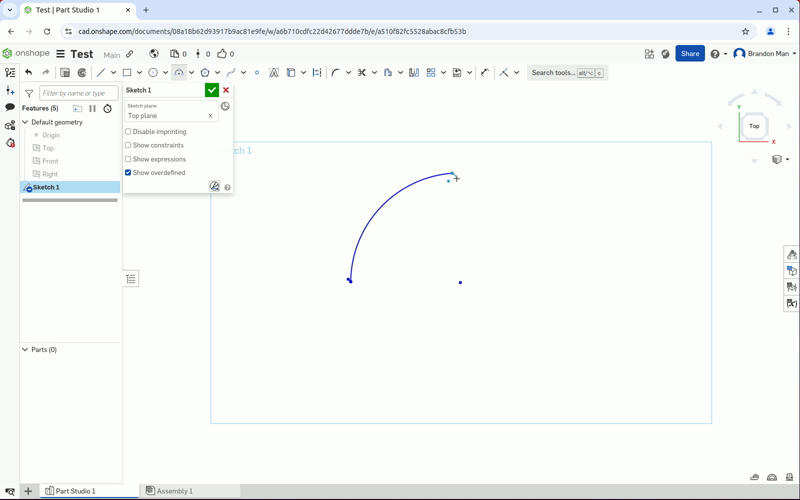
scroll(6)
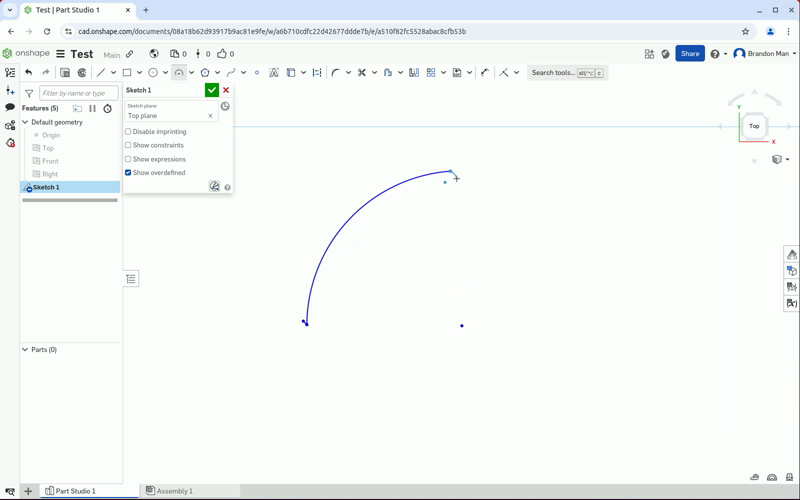
scroll(6)
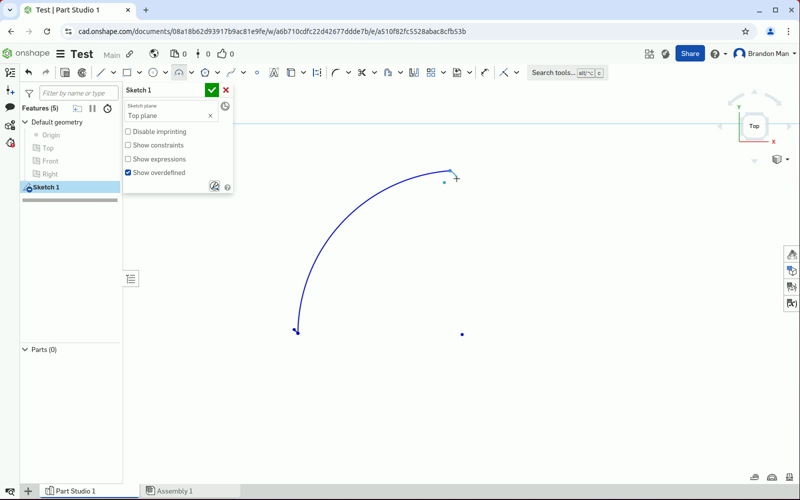
scroll(6)
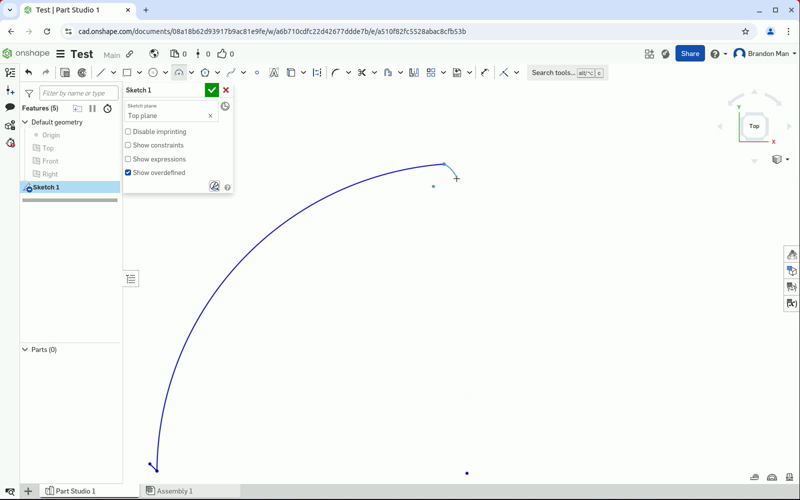
scroll(6)
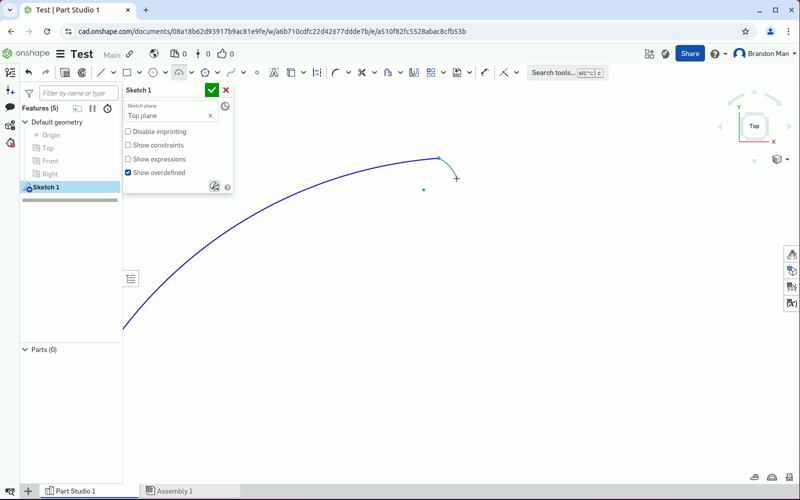
scroll(6)
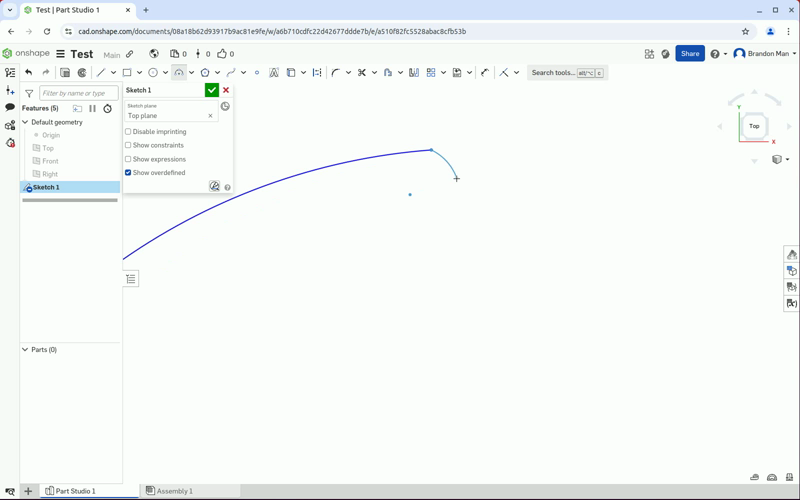
scroll(6)
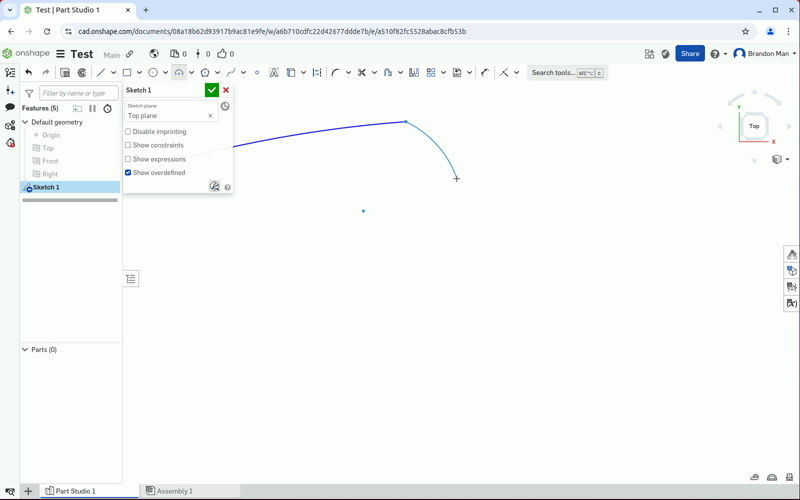
click(456, 178)
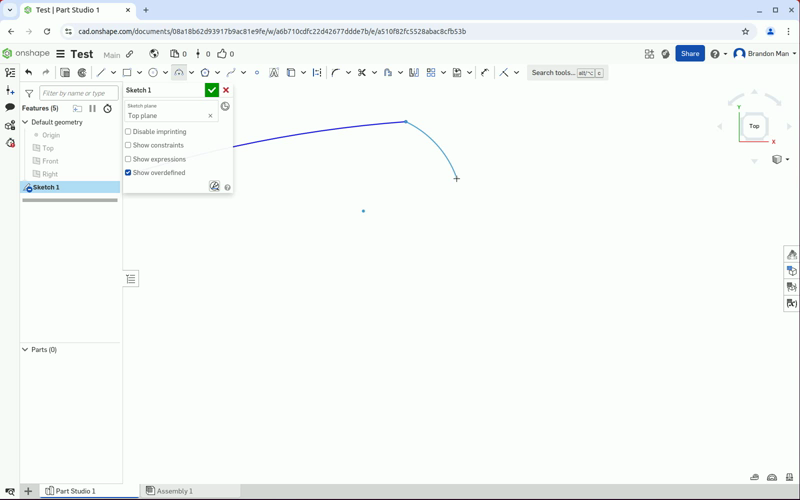
scroll(-6)
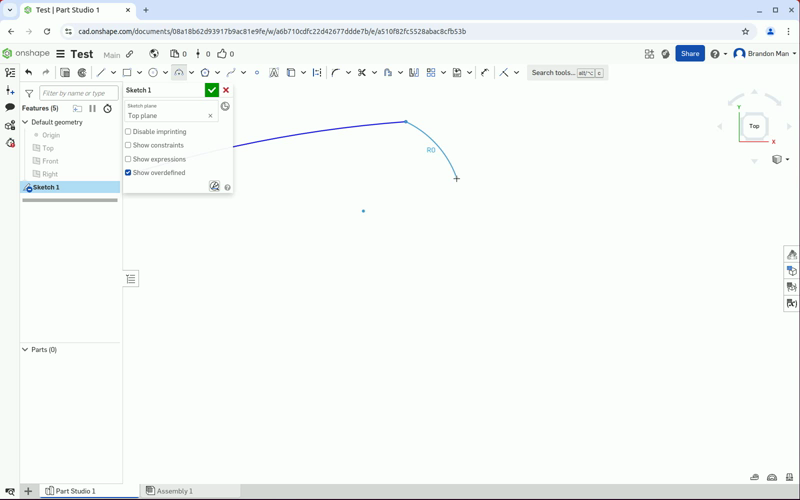
scroll(-6)
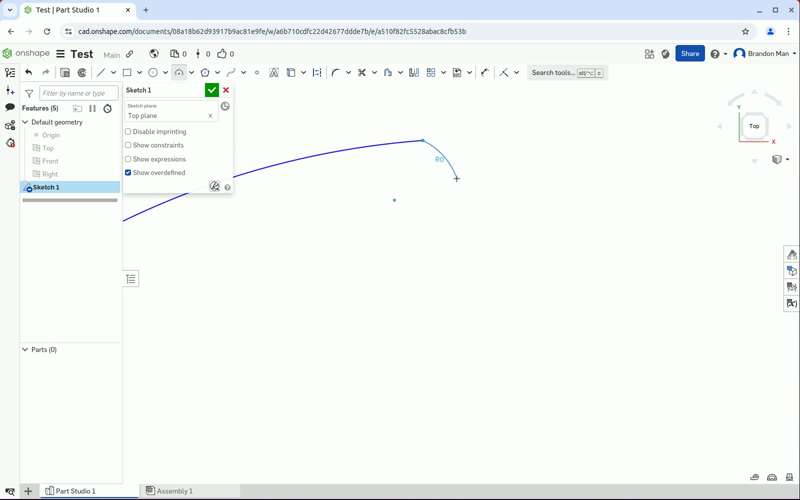
scroll(-6)
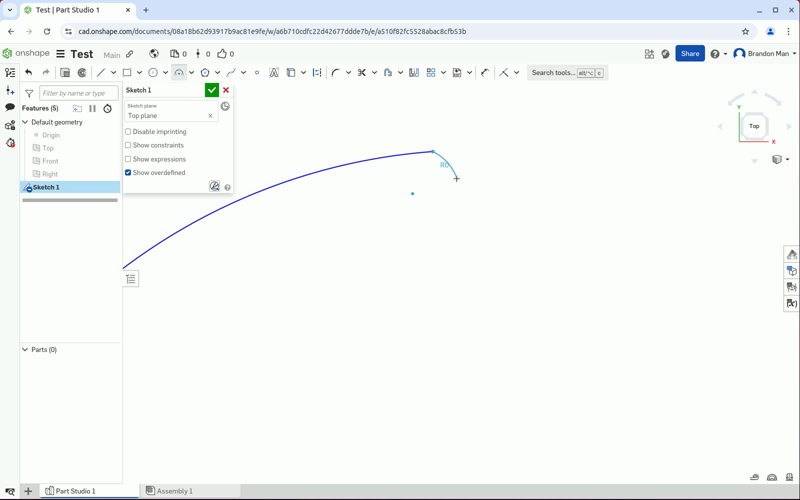
scroll(-6)
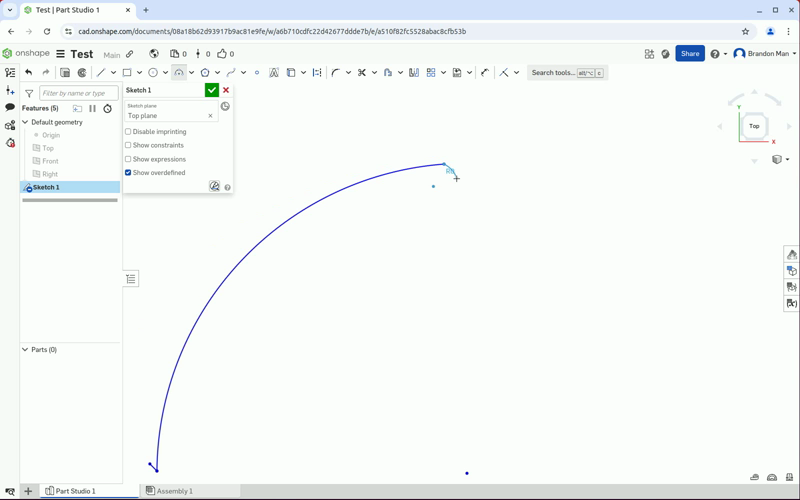
scroll(-6)
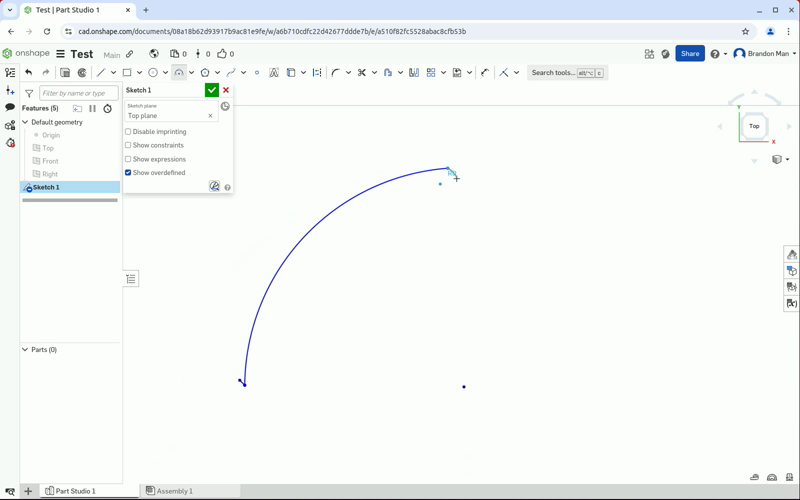
scroll(-6)
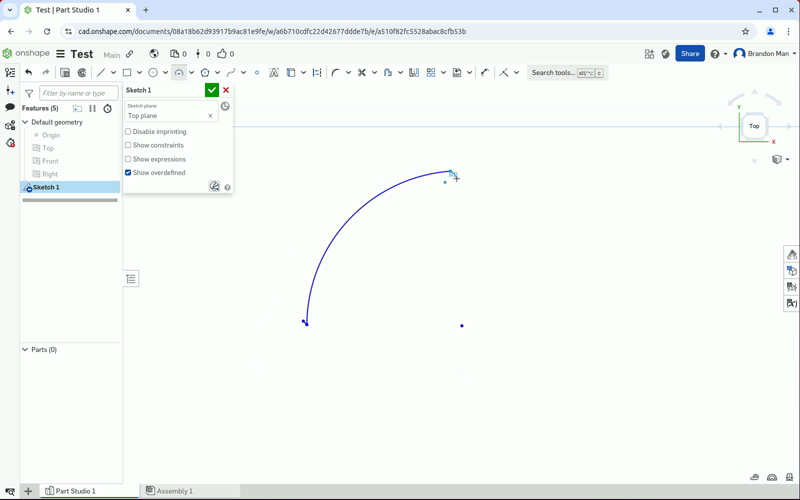
scroll(-6)
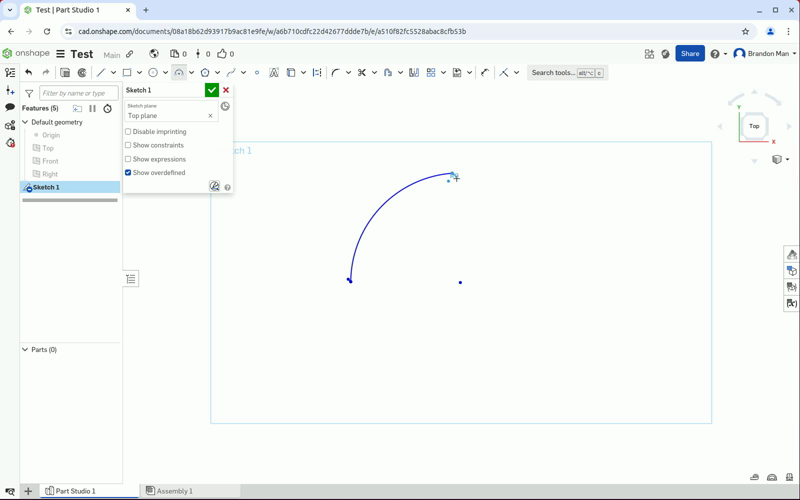
mouse_move(453, 176)
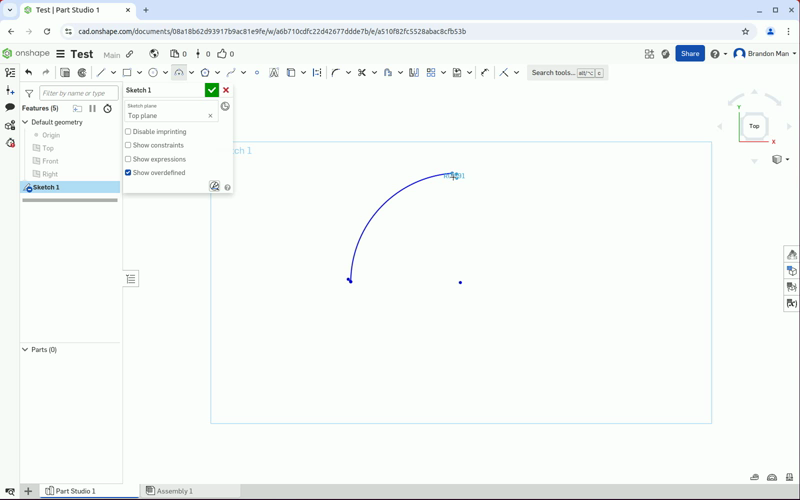
scroll(6)
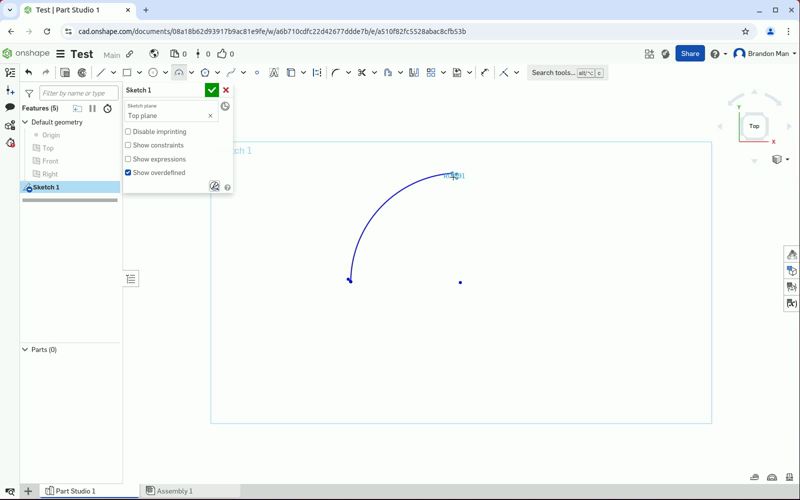
scroll(6)
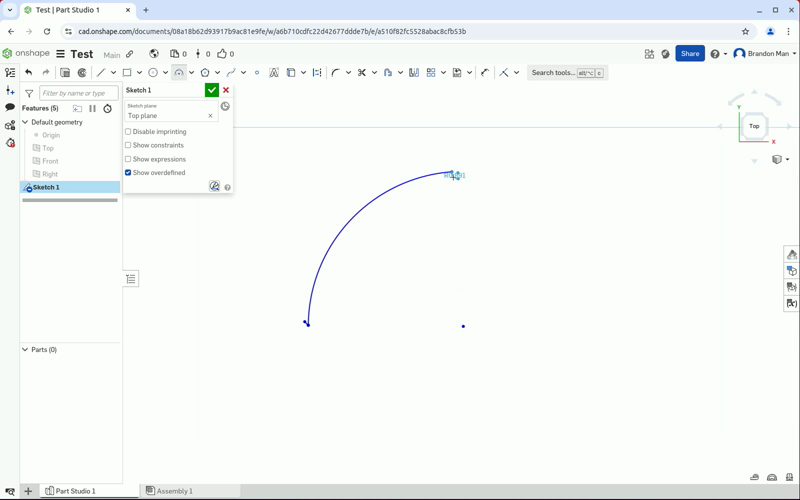
scroll(6)
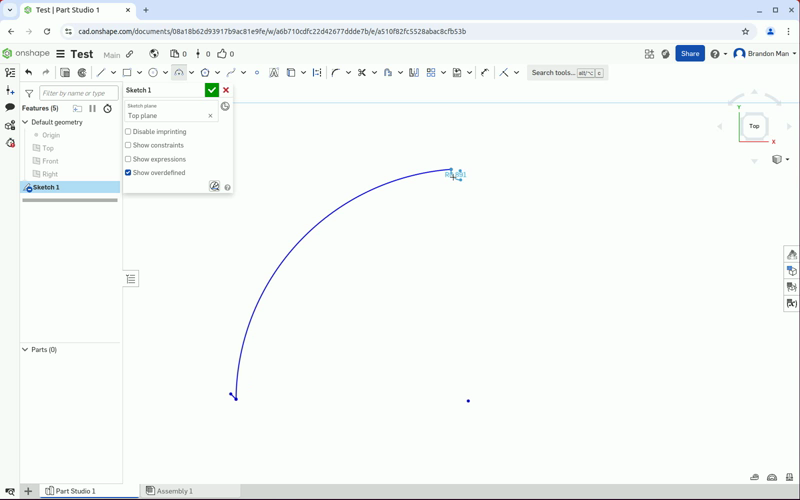
scroll(6)
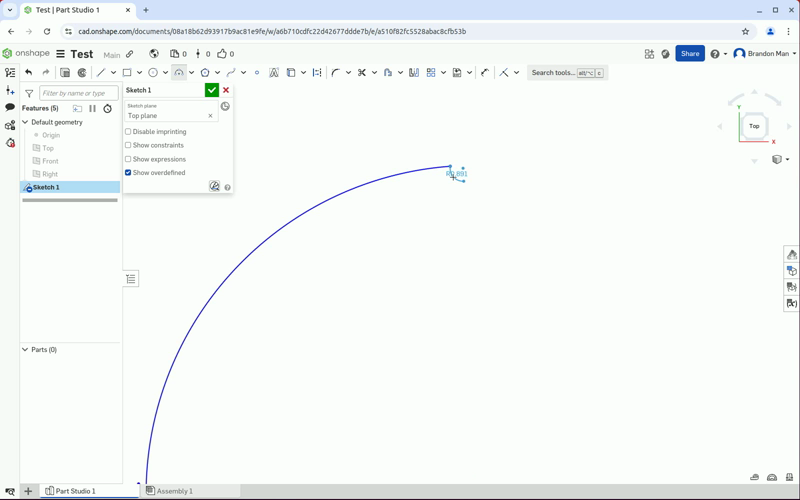
scroll(6)
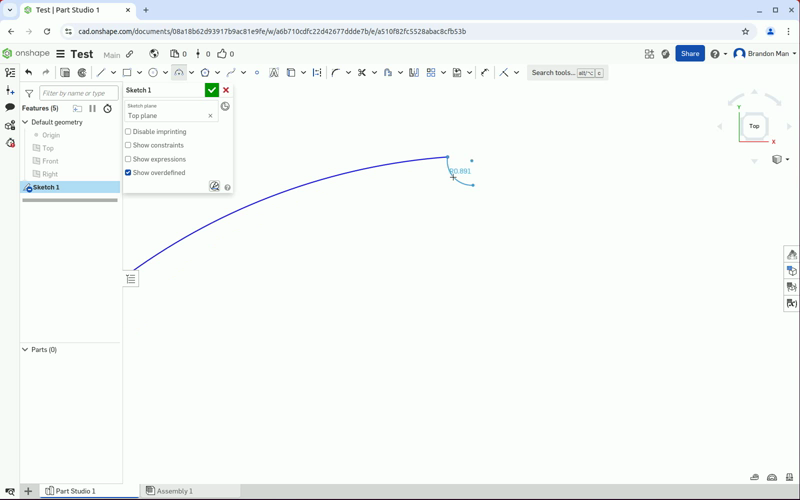
scroll(6)
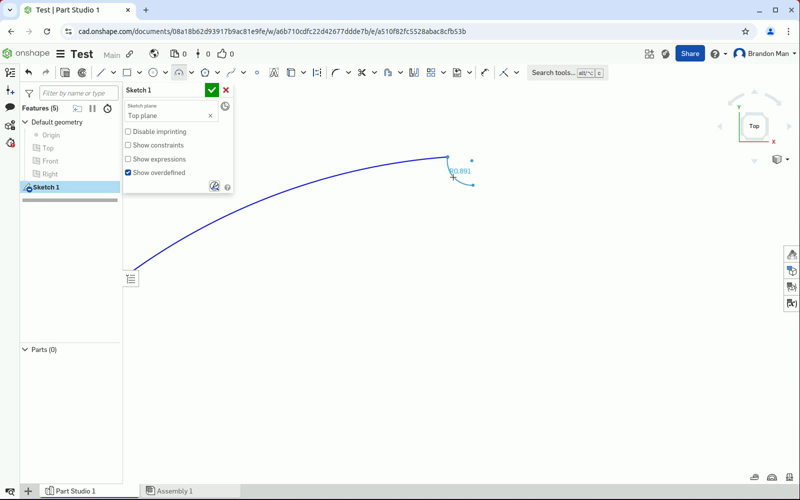
scroll(6)
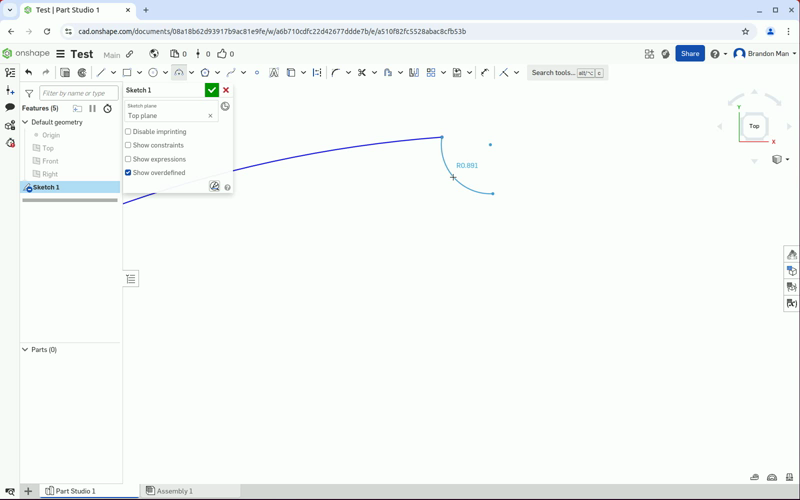
click(453, 176)
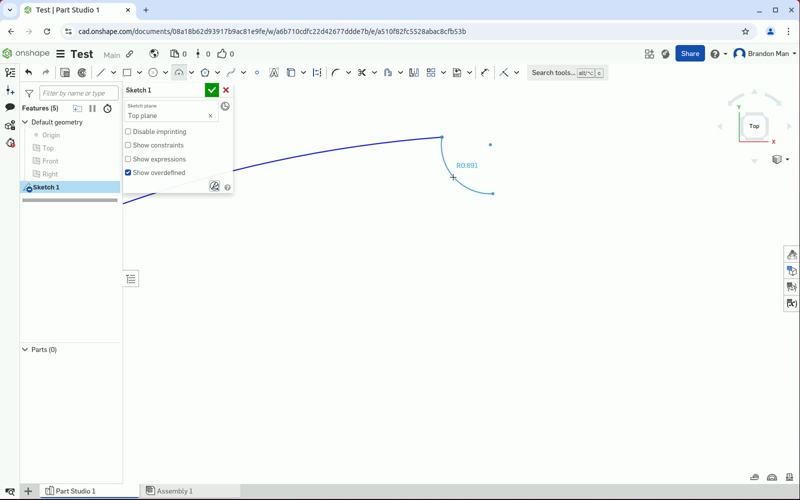
scroll(-6)
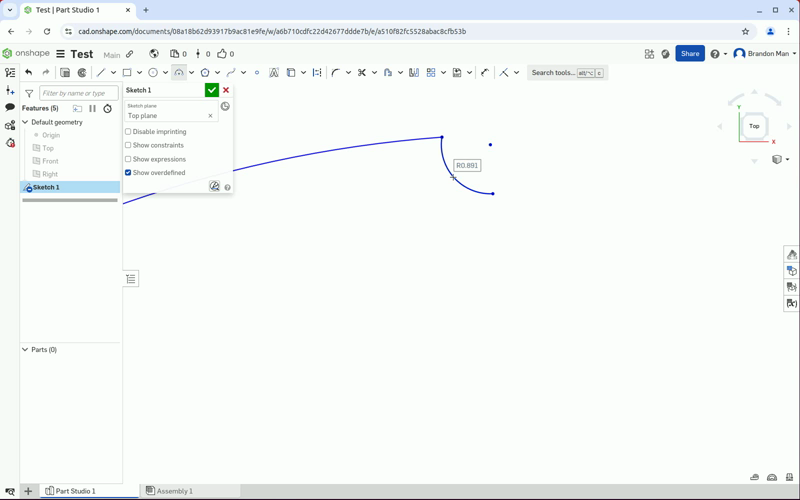
scroll(-6)
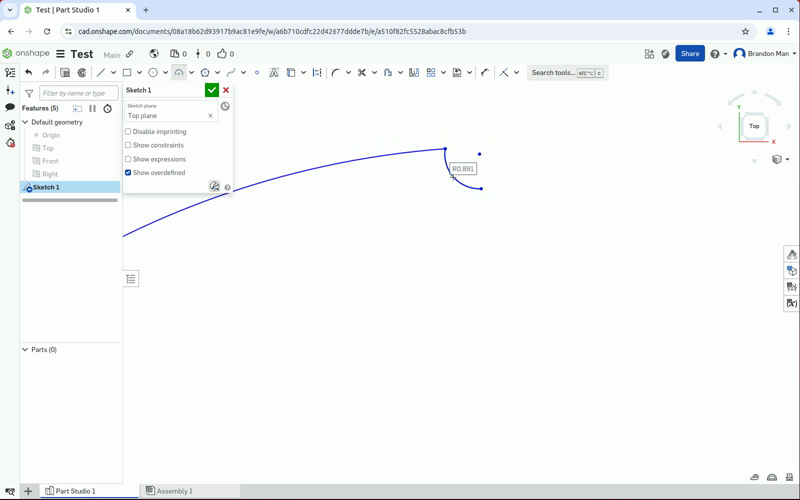
scroll(-6)
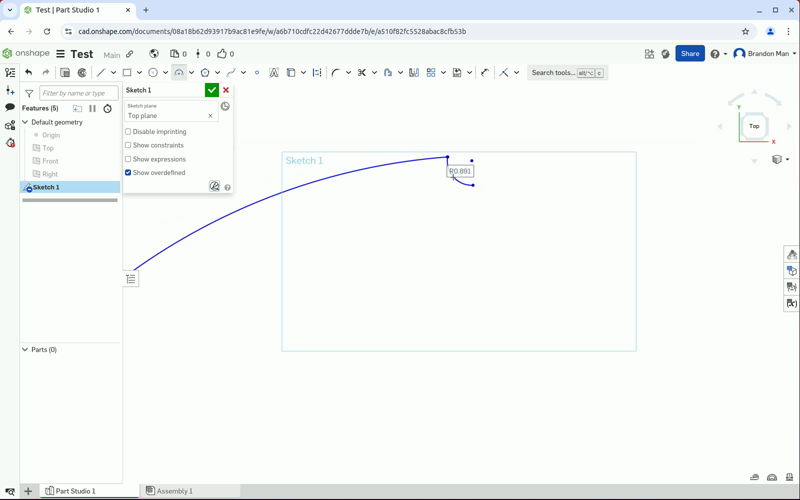
scroll(-6)
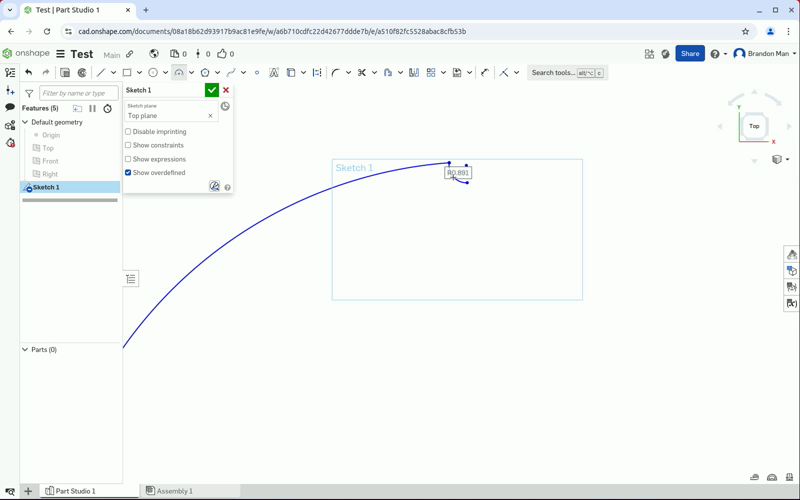
scroll(-6)
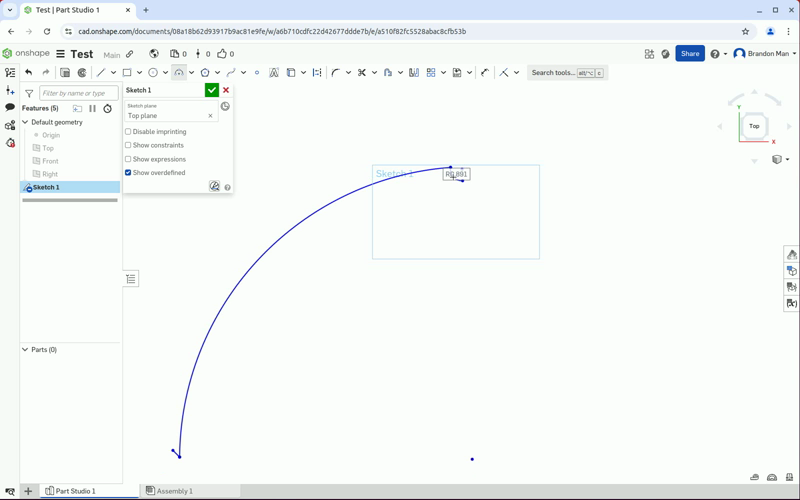
scroll(-6)
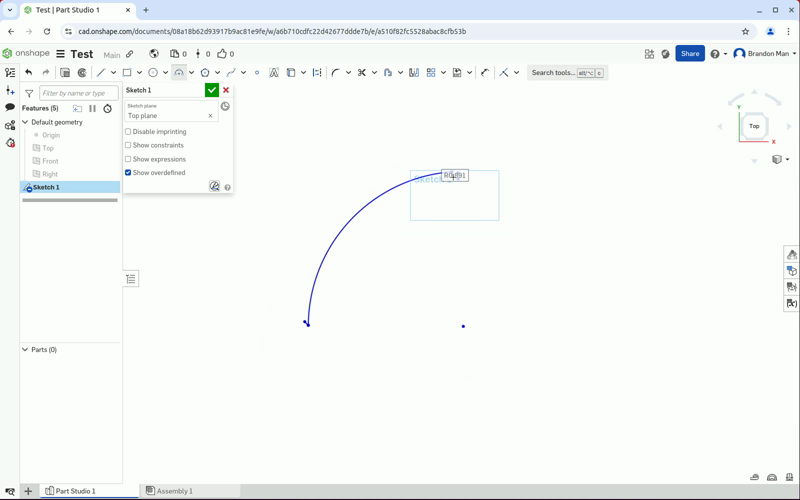
scroll(-6)
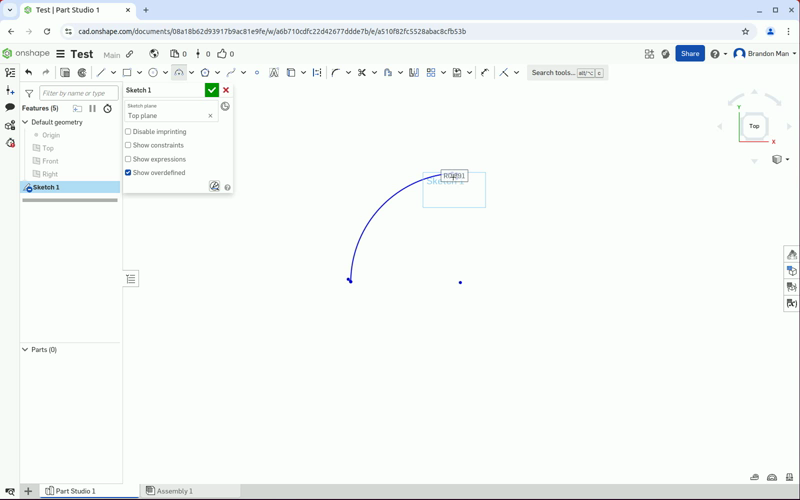
key_up(shift)
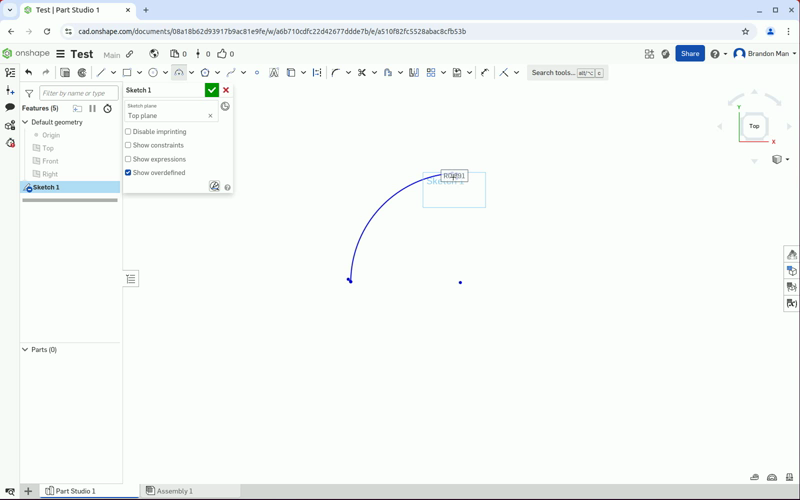
key(esc)
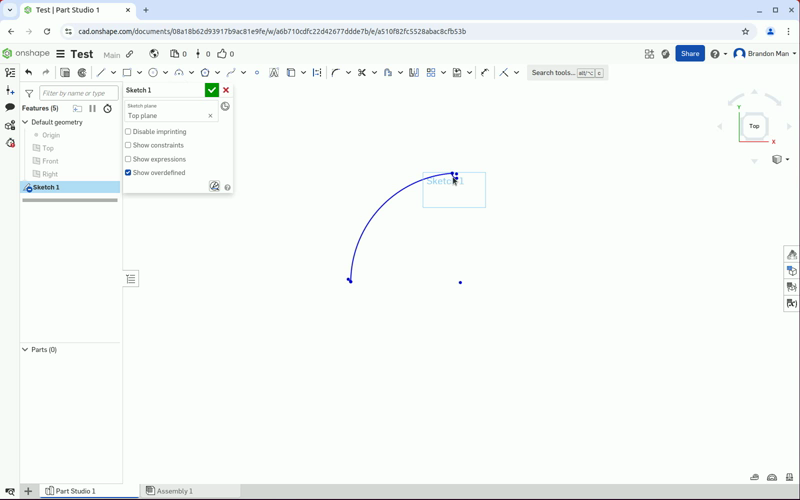
key(l)
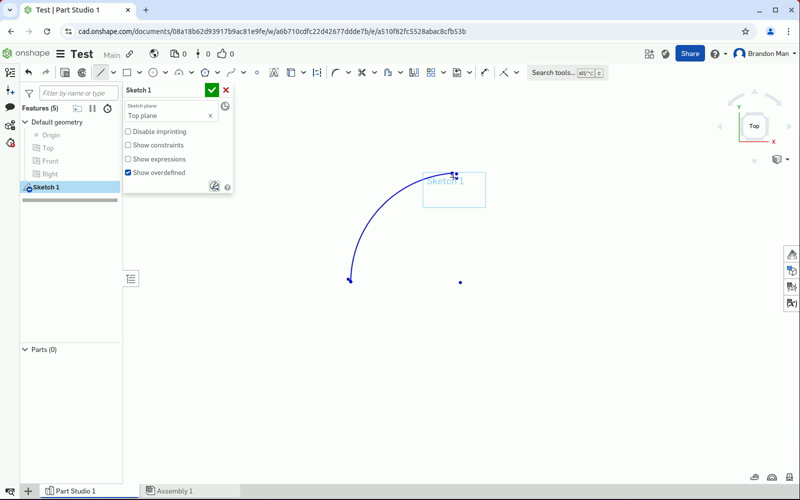
mouse_move(456, 178)
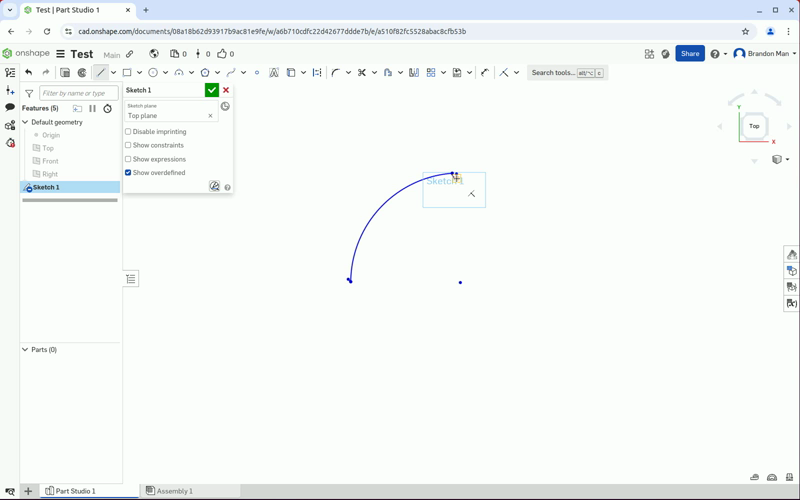
scroll(6)
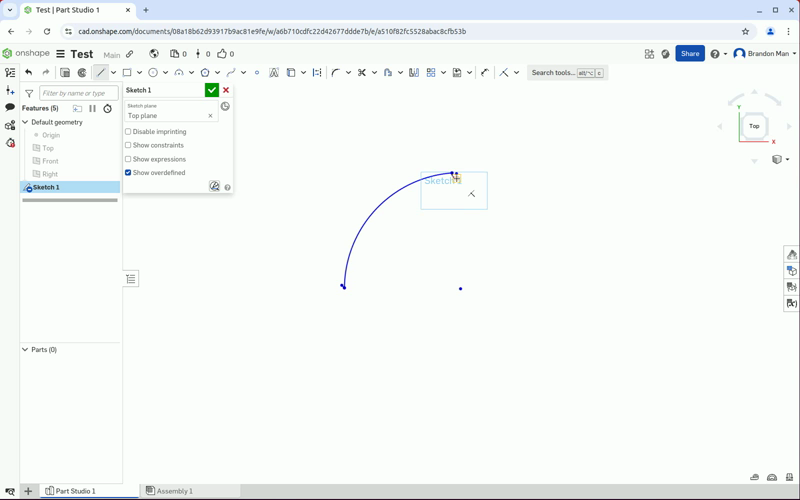
scroll(6)
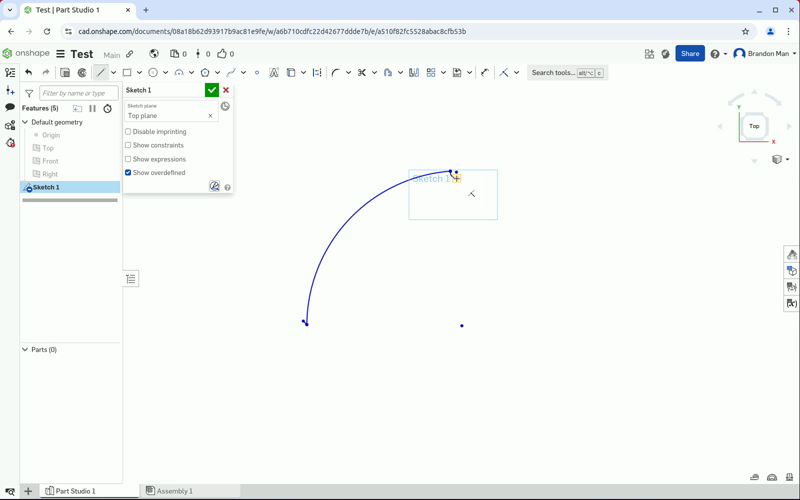
scroll(6)
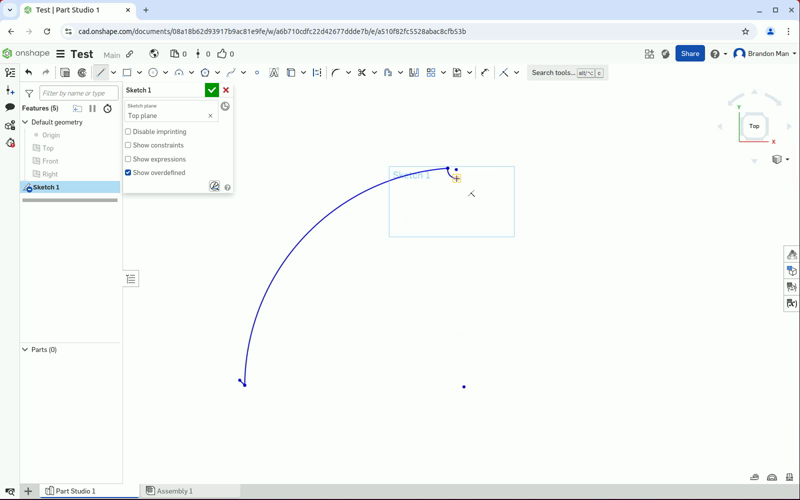
scroll(6)
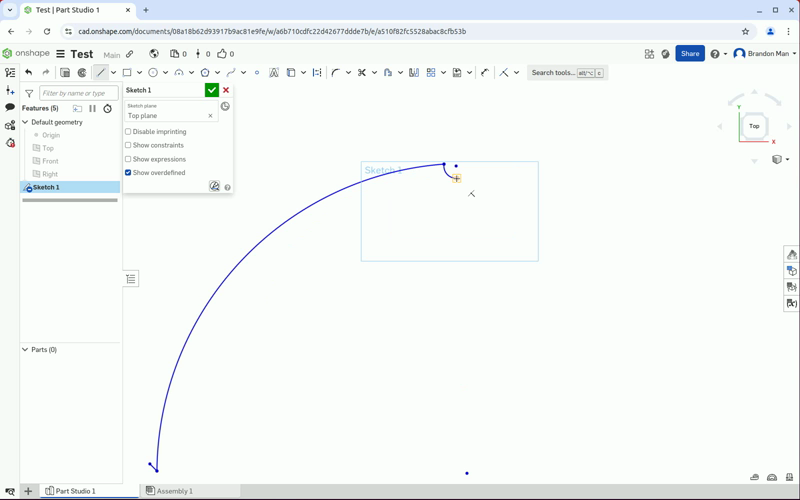
scroll(6)
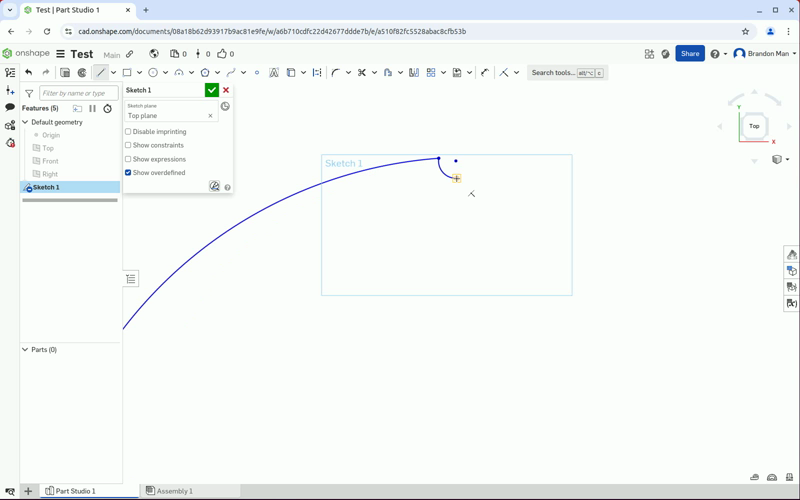
scroll(6)
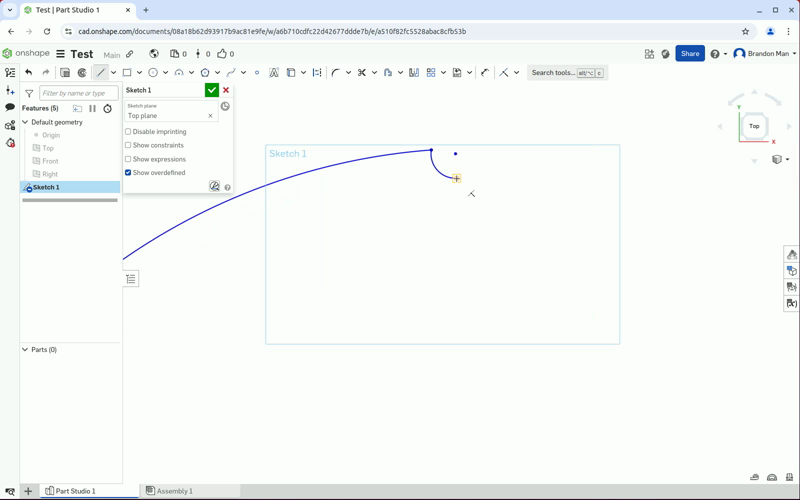
scroll(6)
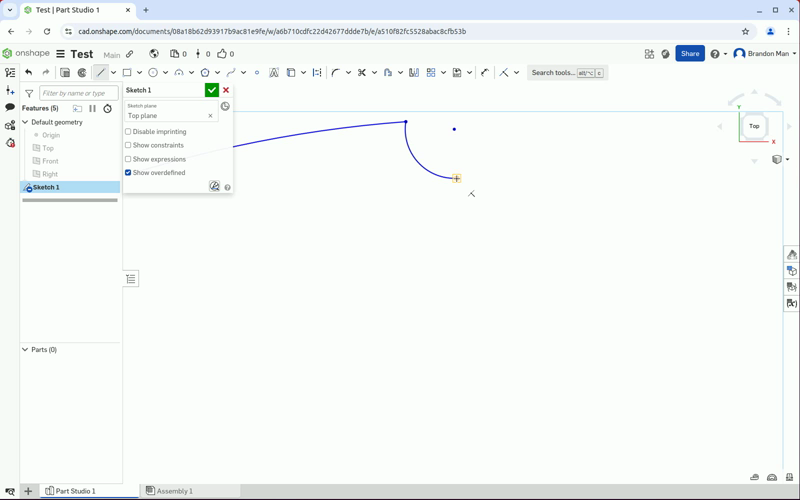
click(456, 178)
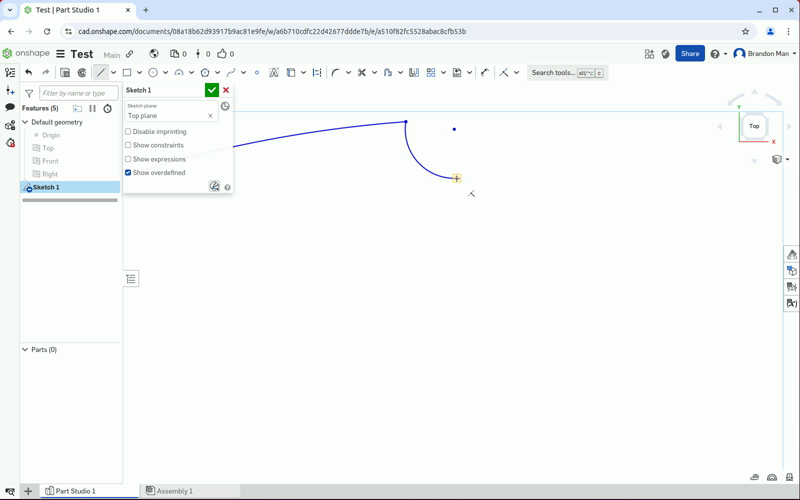
scroll(-6)
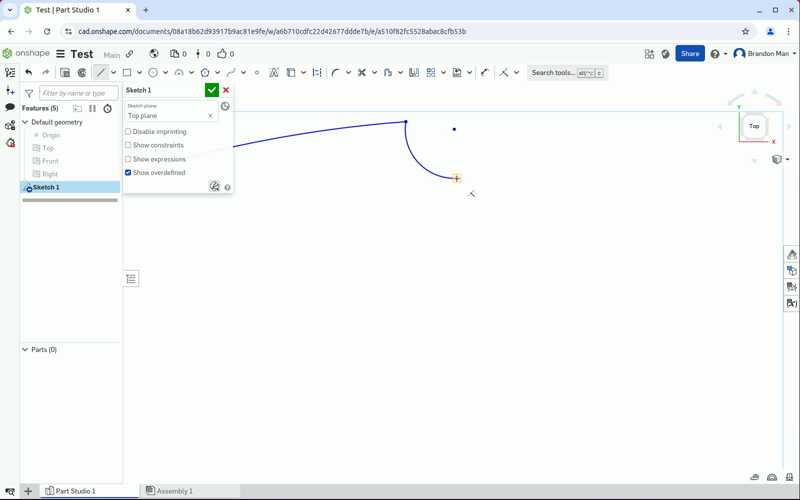
scroll(-6)
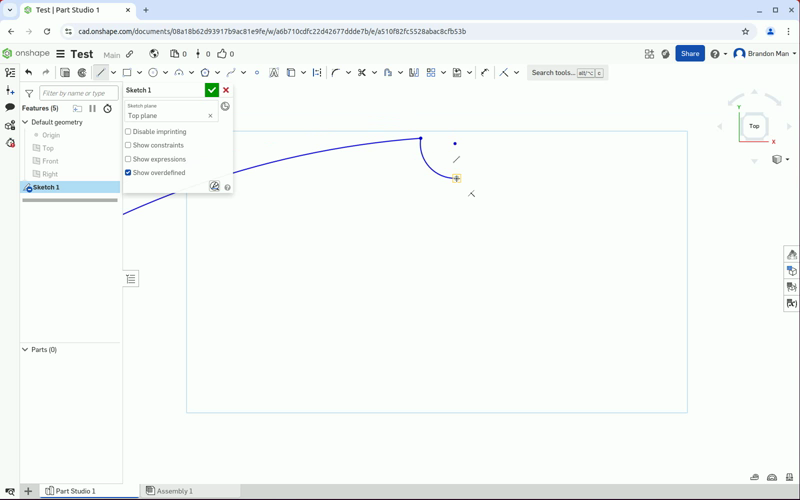
scroll(-6)
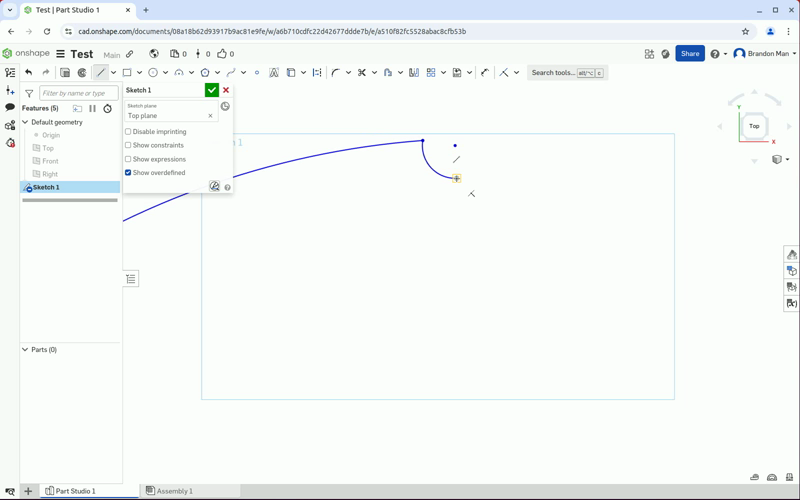
scroll(-6)
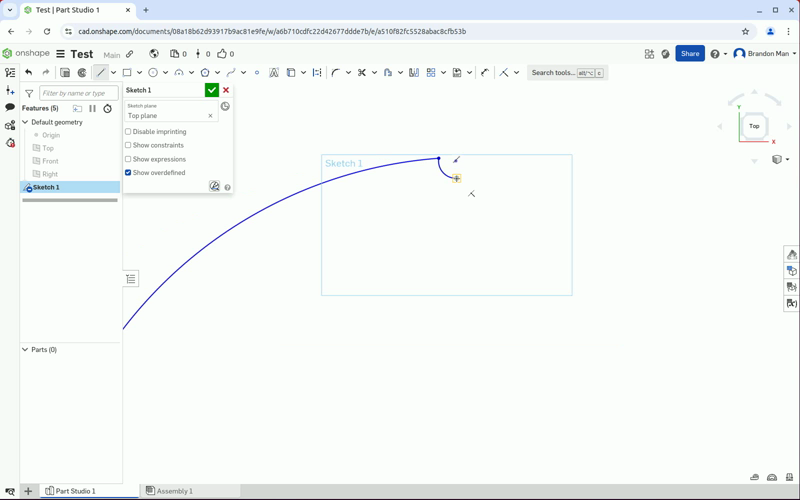
scroll(-6)
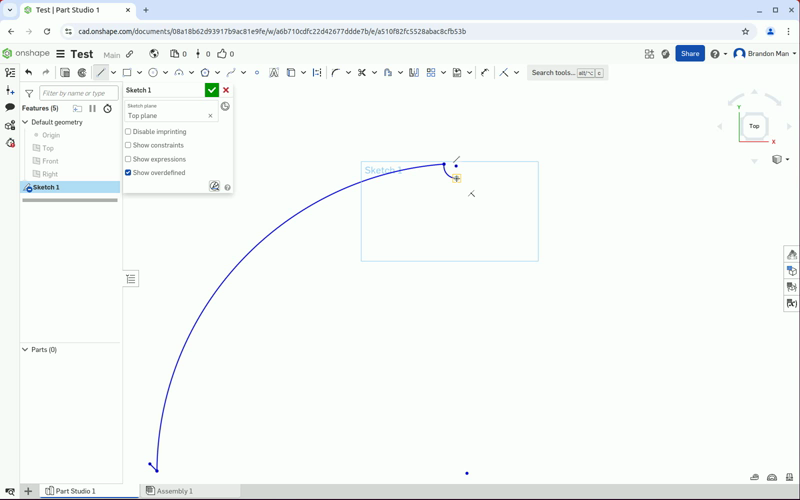
scroll(-6)
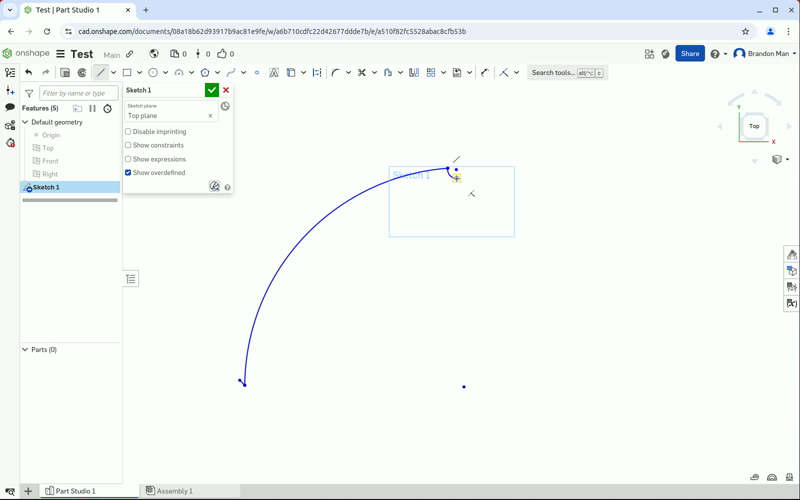
scroll(-6)
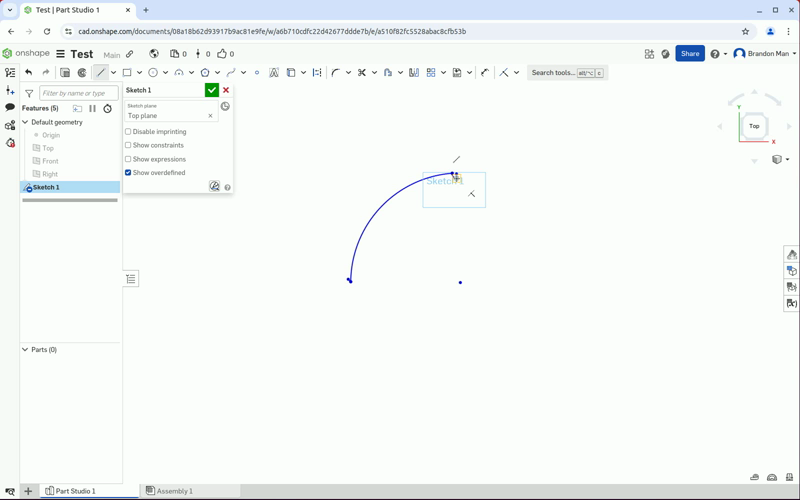
key_down(shift)
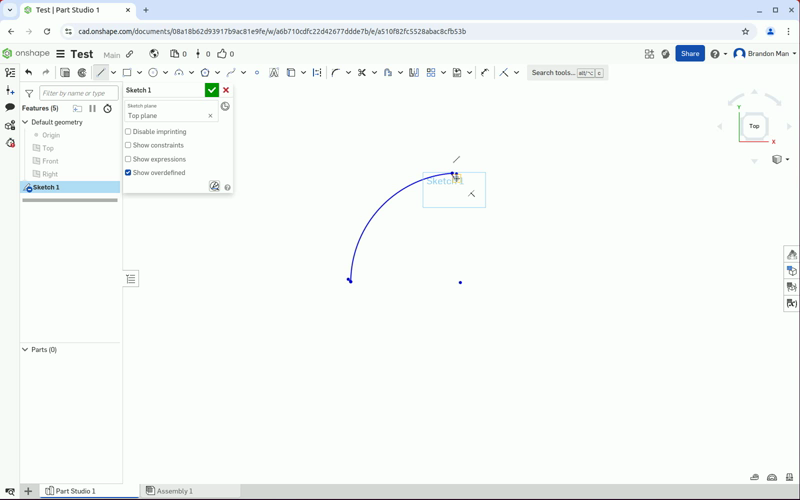
mouse_move(486, 178)
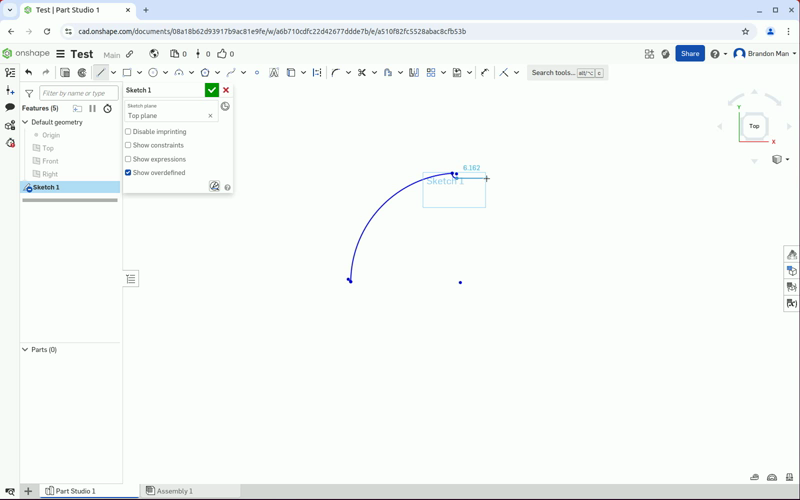
mouse_move(456, 185)
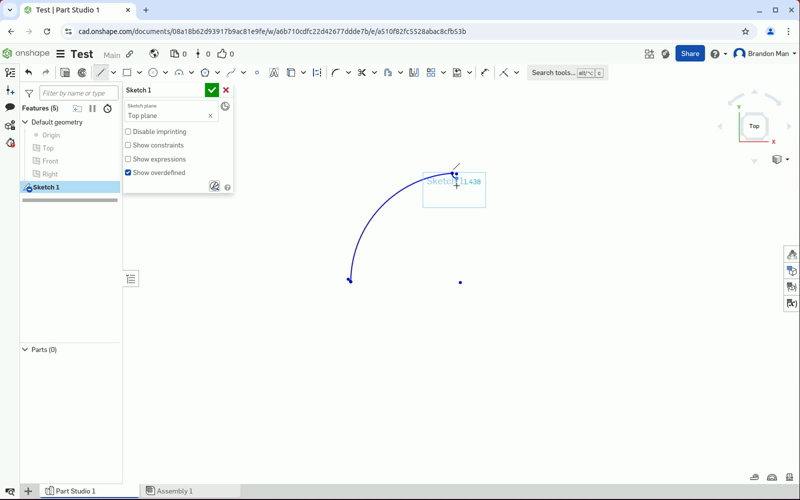
scroll(6)
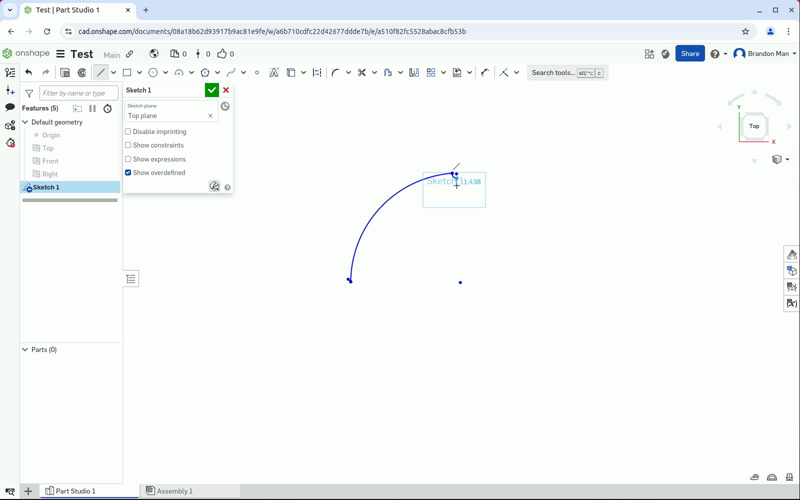
scroll(6)
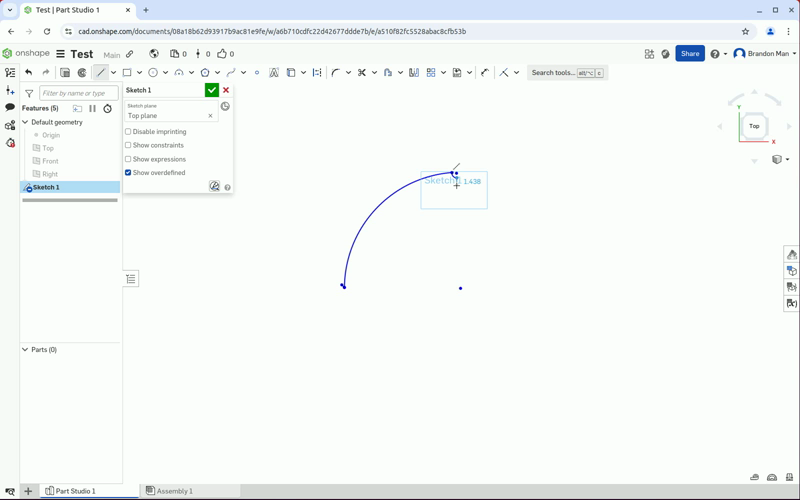
scroll(6)
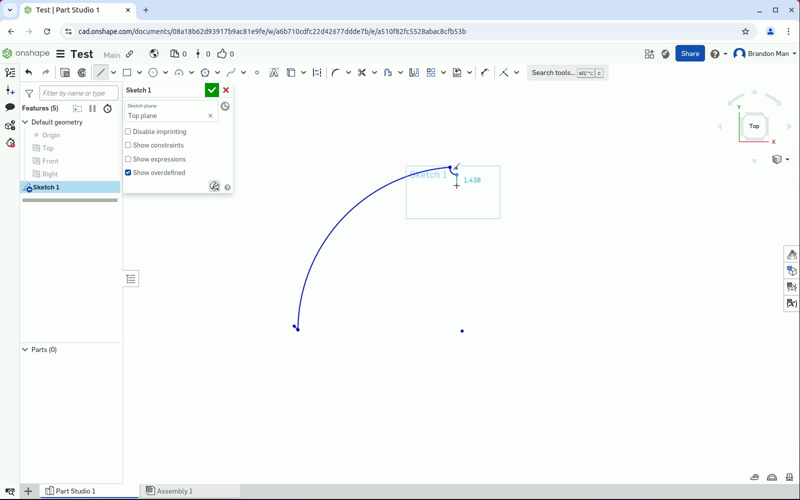
scroll(6)
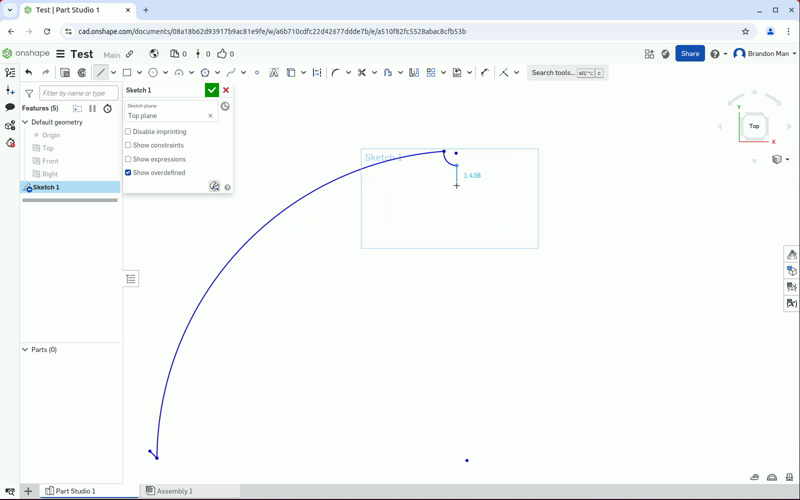
scroll(6)
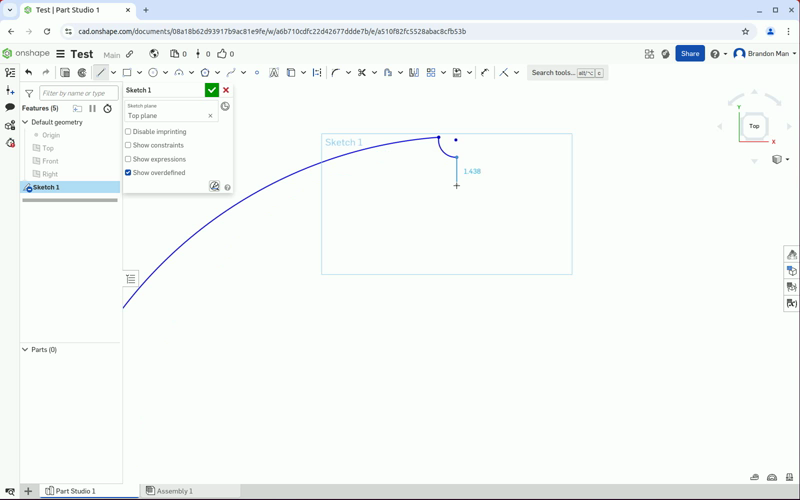
scroll(6)
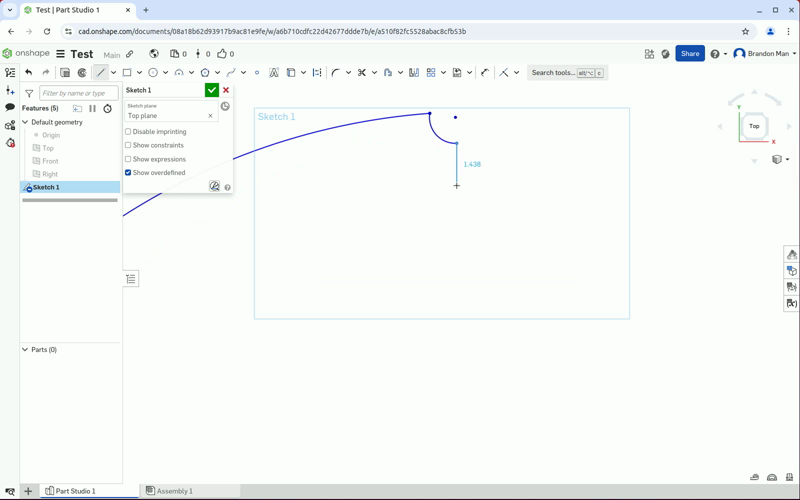
scroll(6)
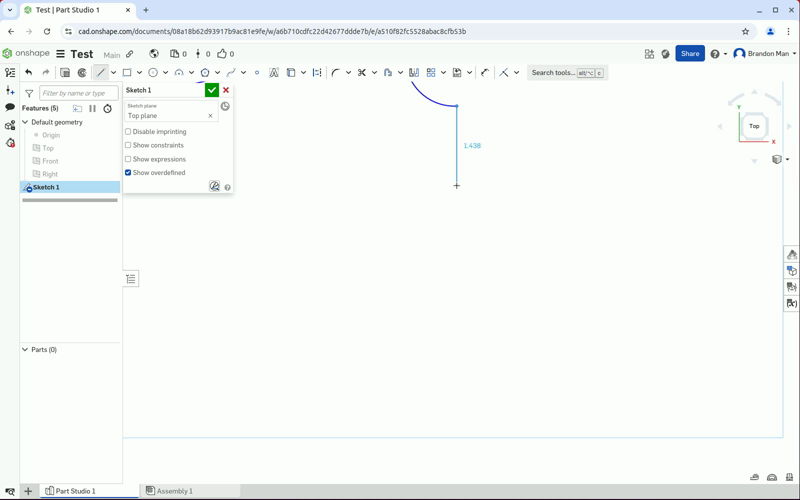
click(456, 185)
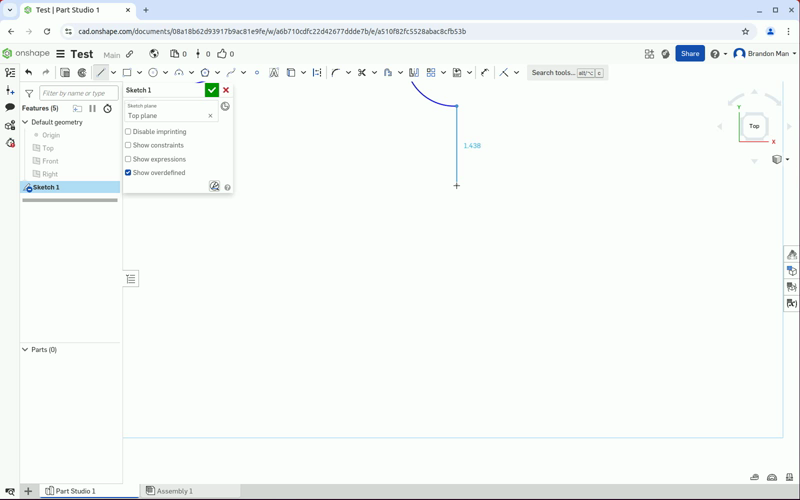
scroll(-6)
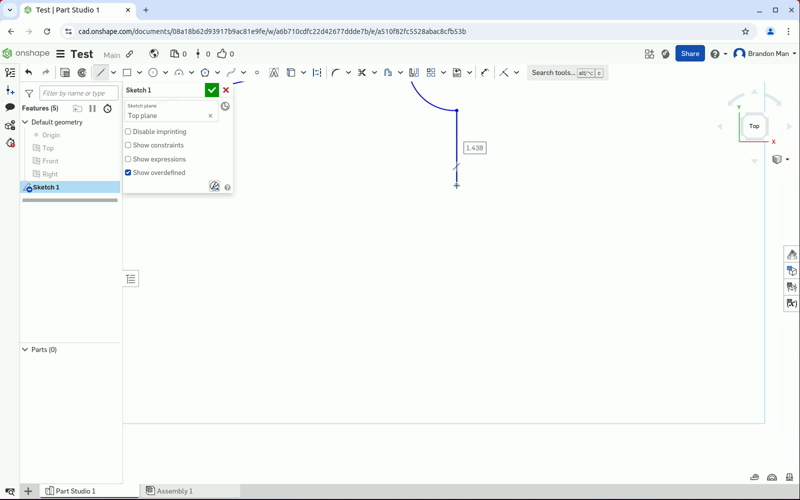
scroll(-6)
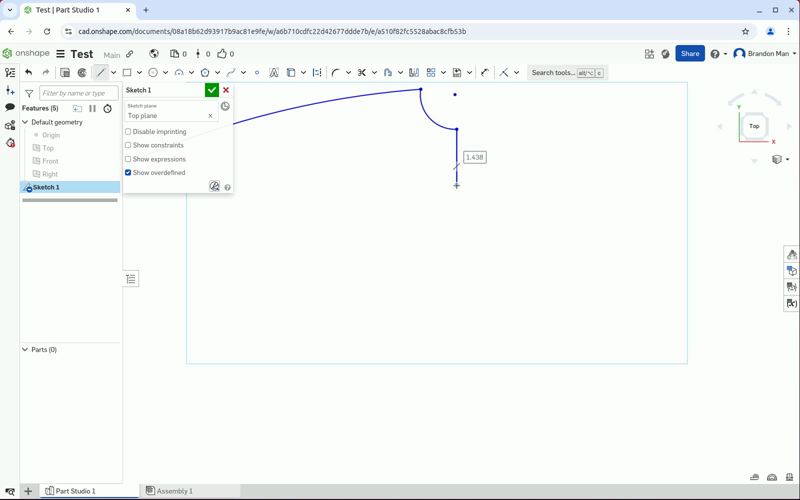
scroll(-6)
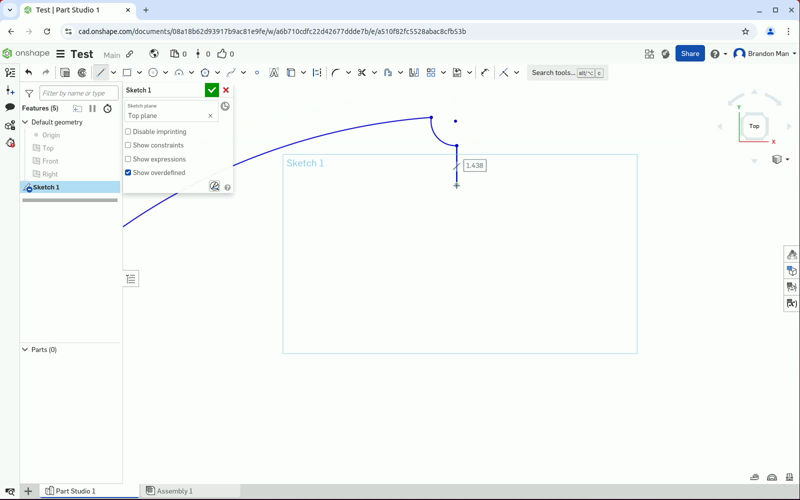
scroll(-6)
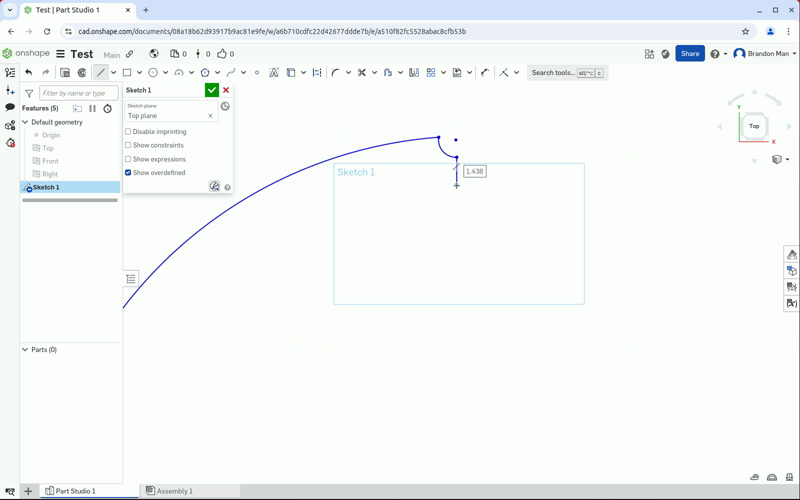
scroll(-6)
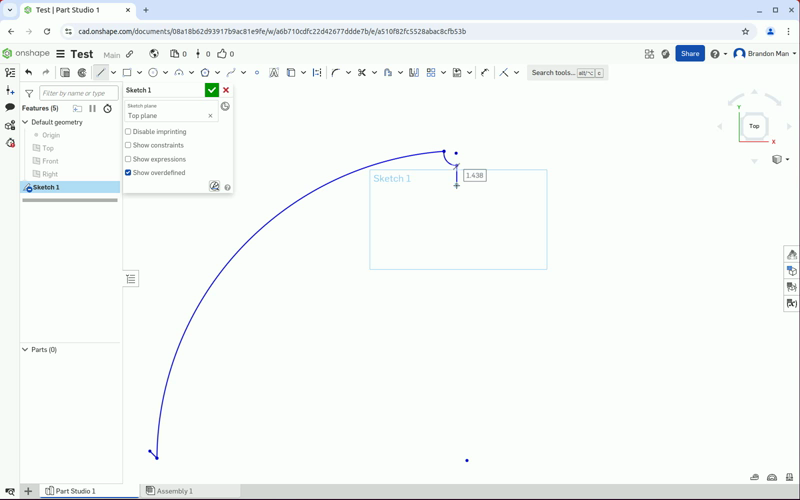
scroll(-6)
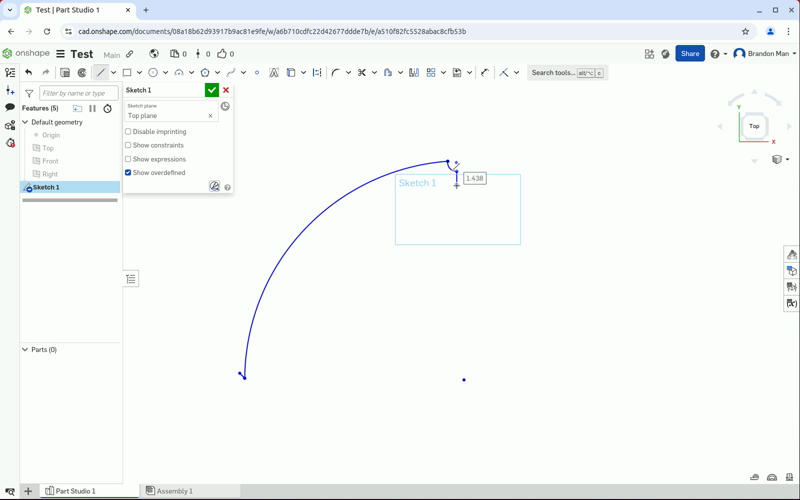
scroll(-6)
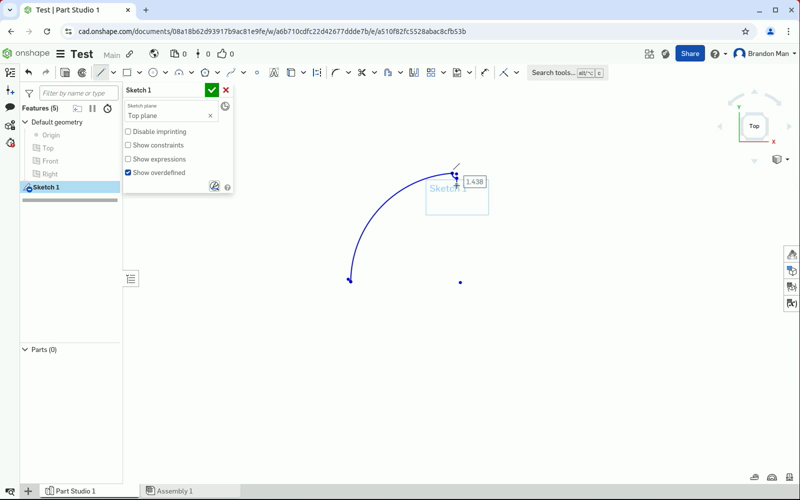
key_up(shift)
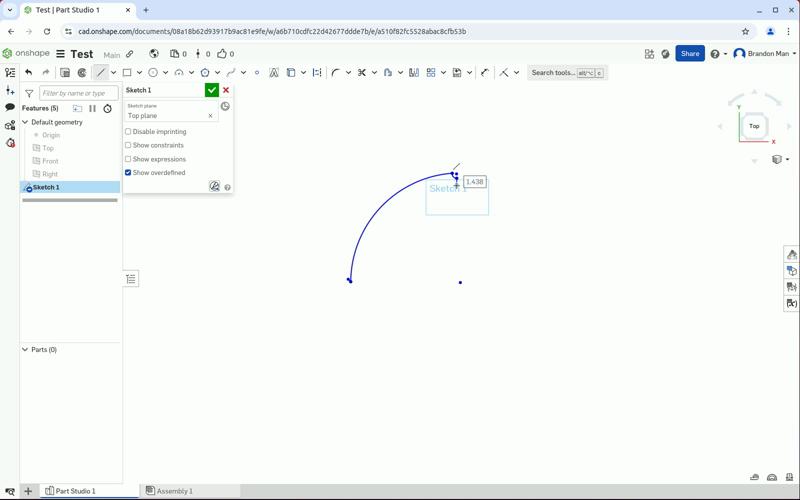
key(esc)
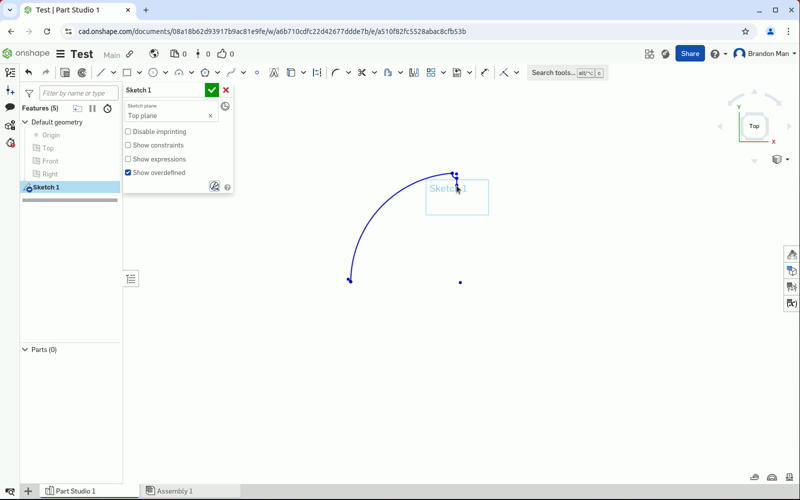
key(a)
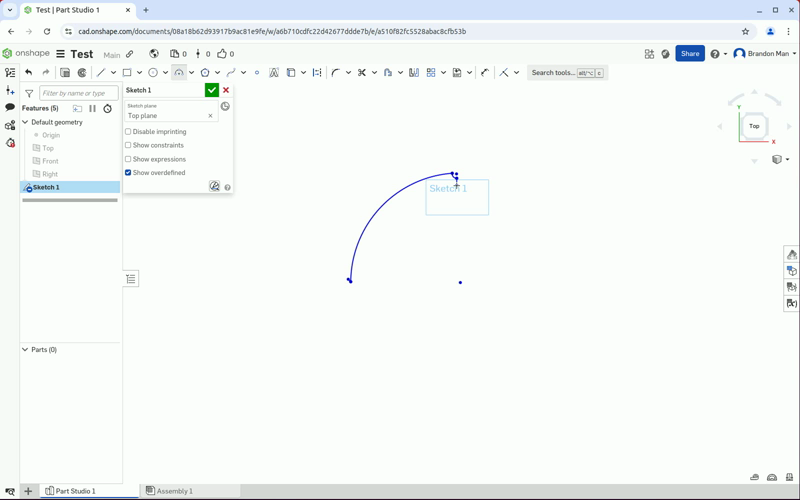
mouse_move(456, 185)
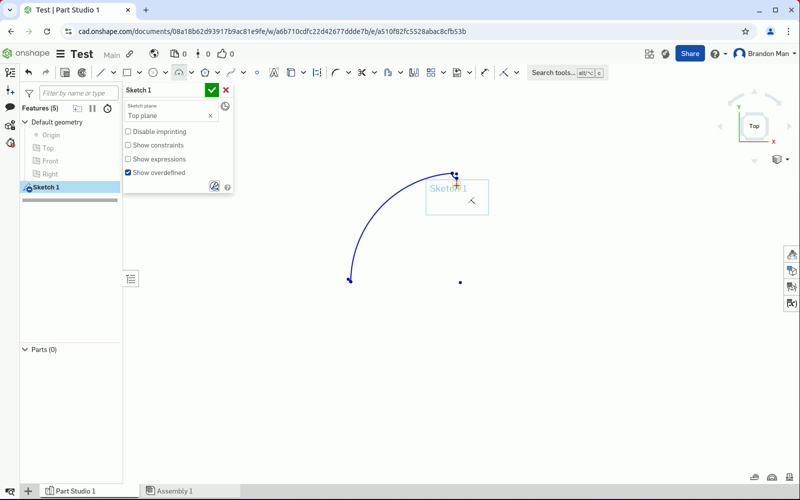
click(456, 185)
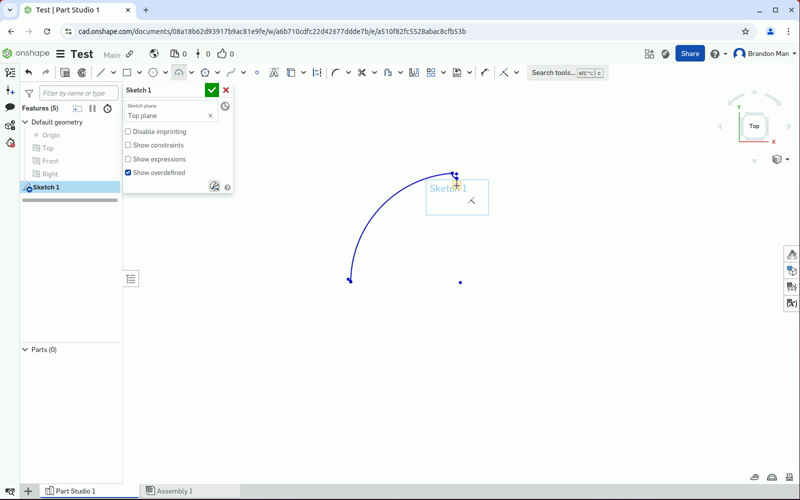
key_down(shift)
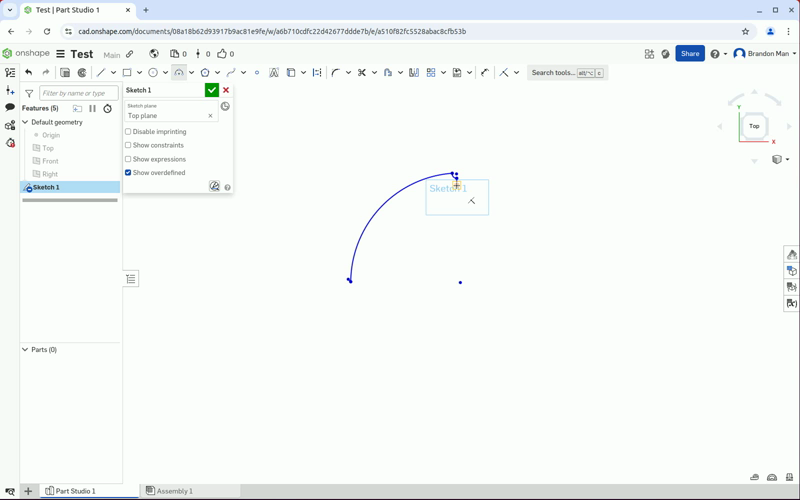
mouse_move(463, 185)
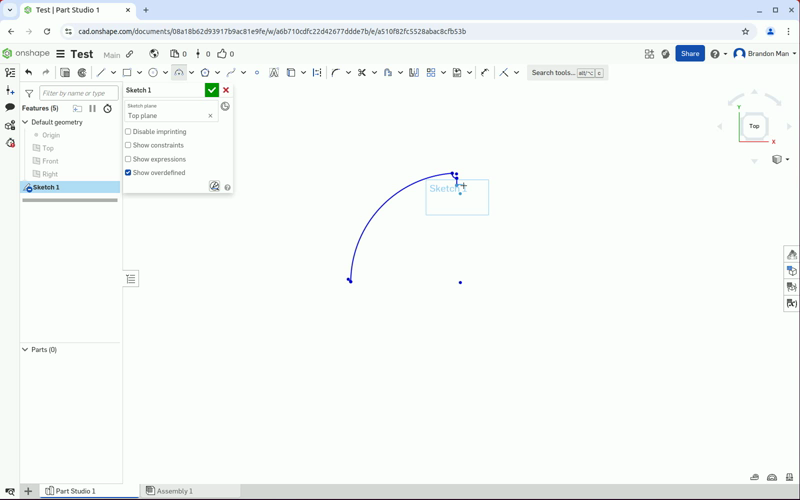
scroll(6)
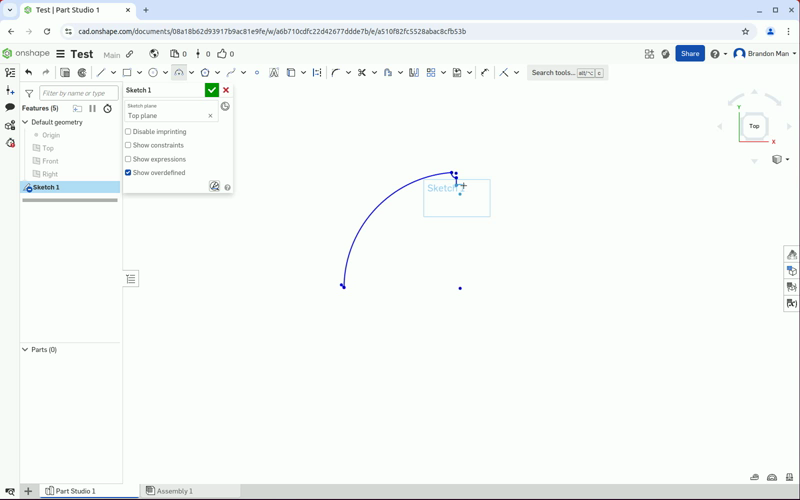
scroll(6)
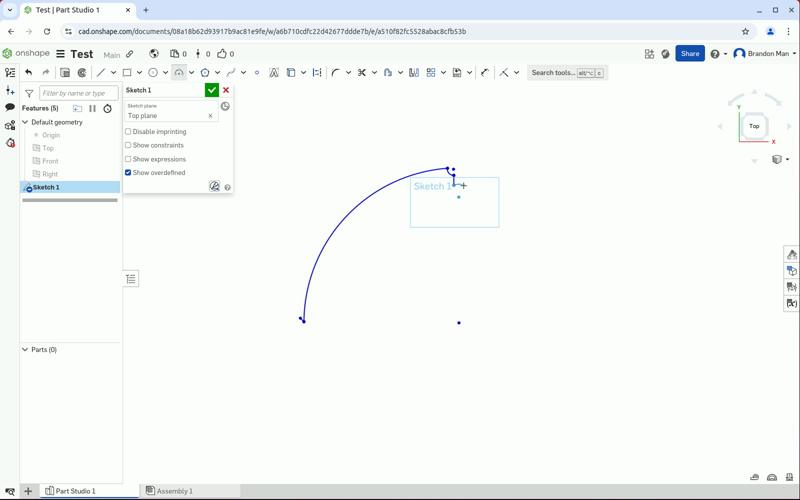
scroll(6)
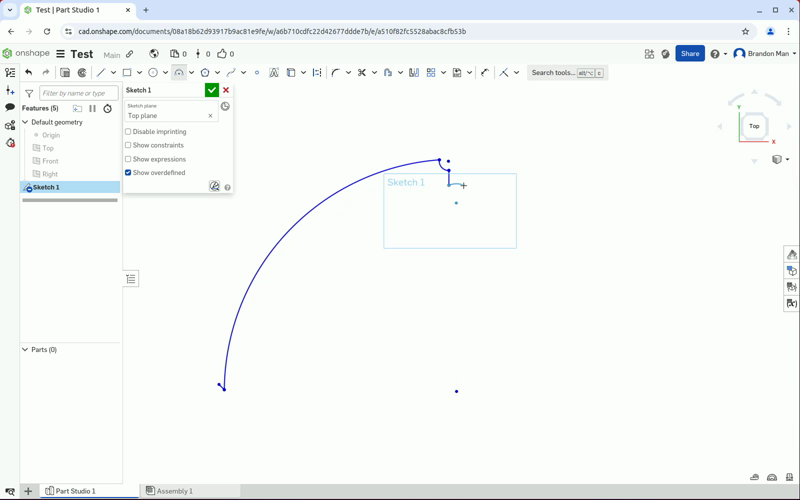
scroll(6)
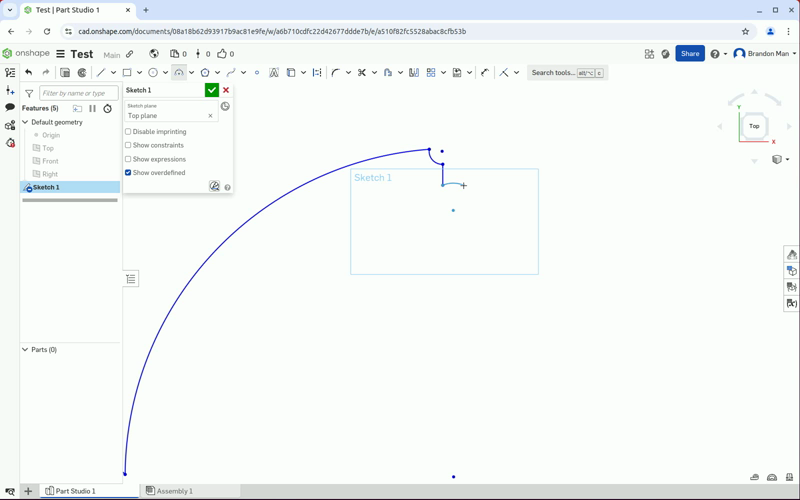
scroll(6)
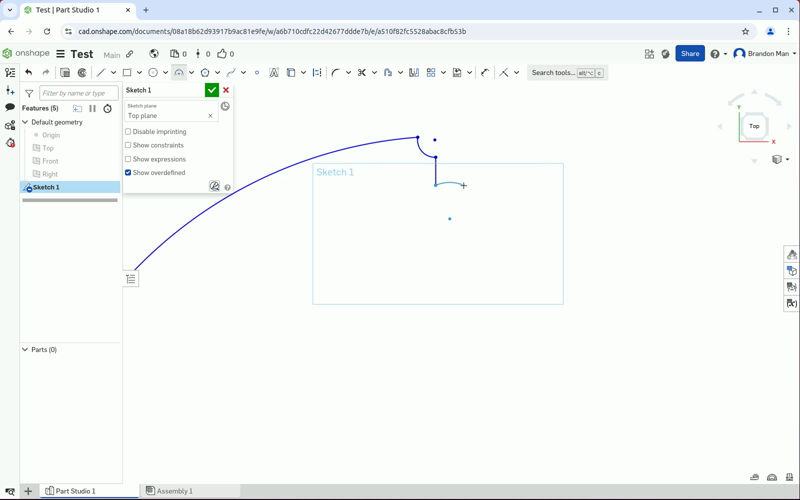
scroll(6)
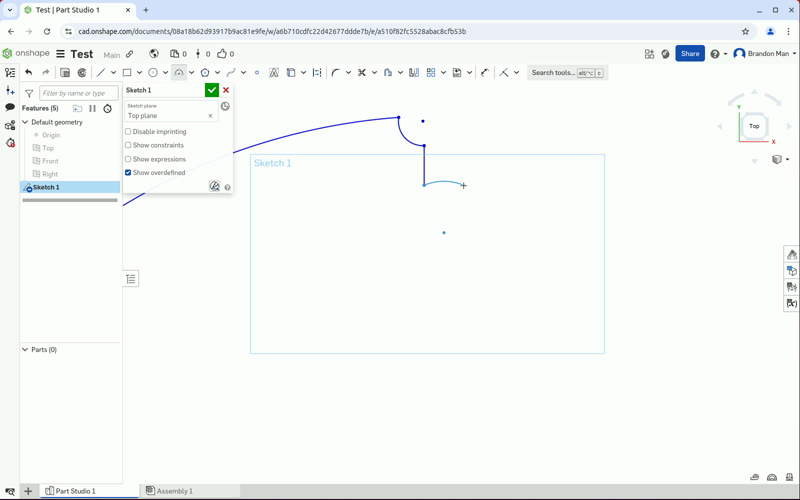
scroll(6)
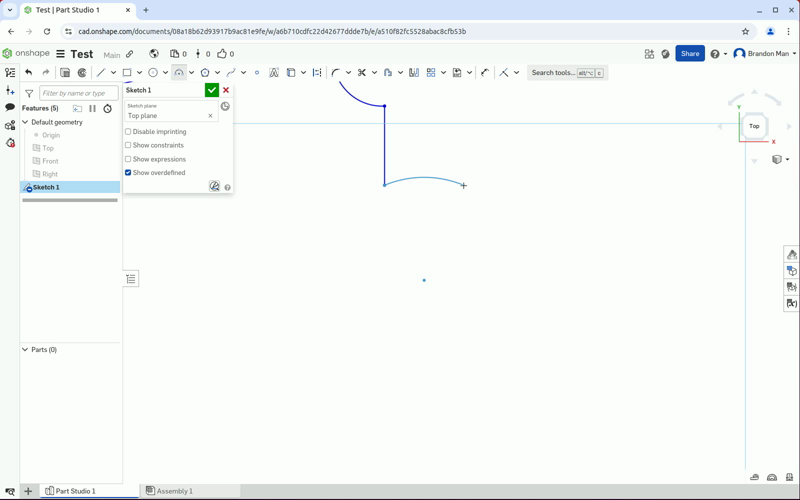
click(463, 185)
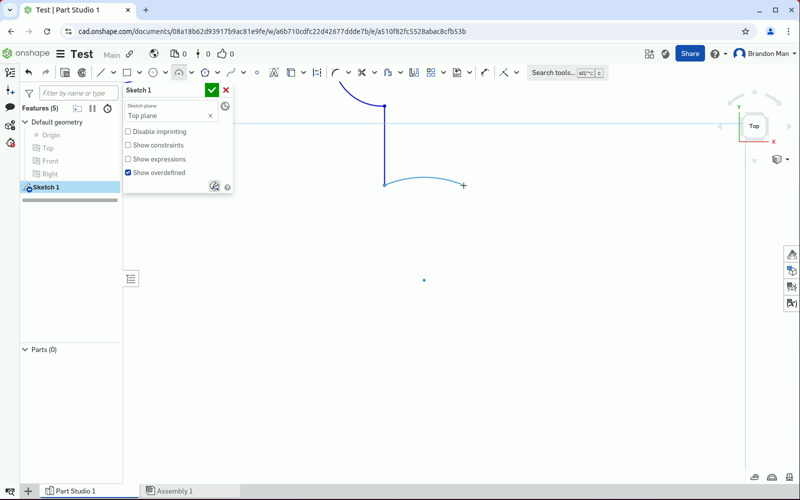
scroll(-6)
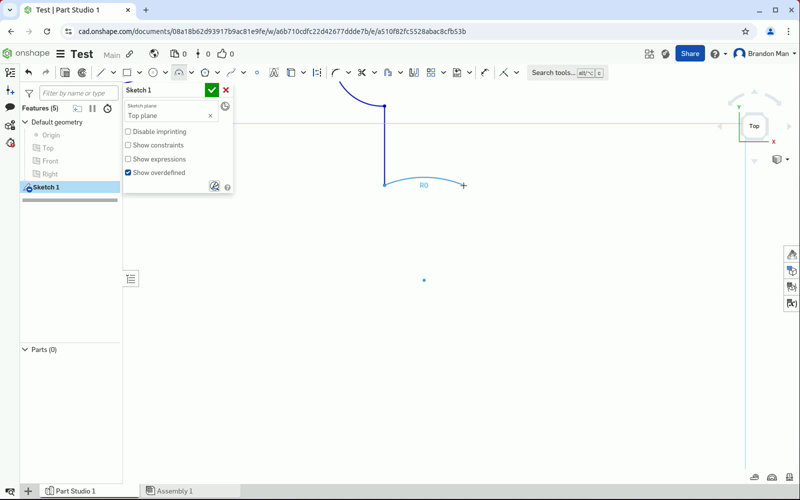
scroll(-6)
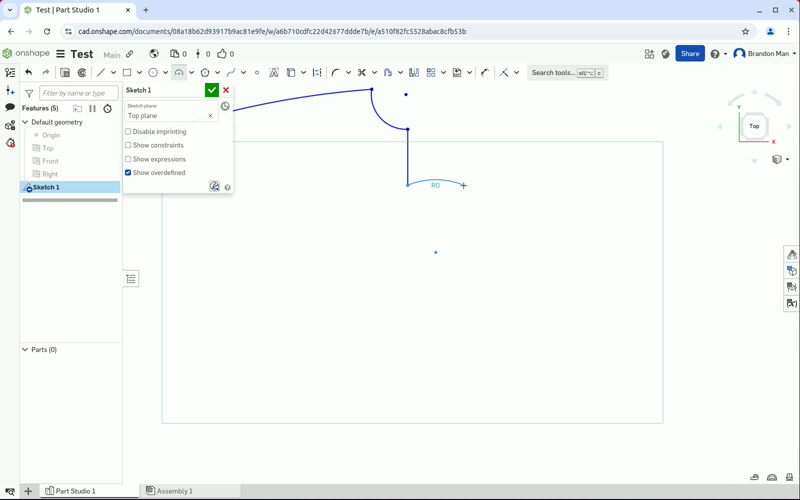
scroll(-6)
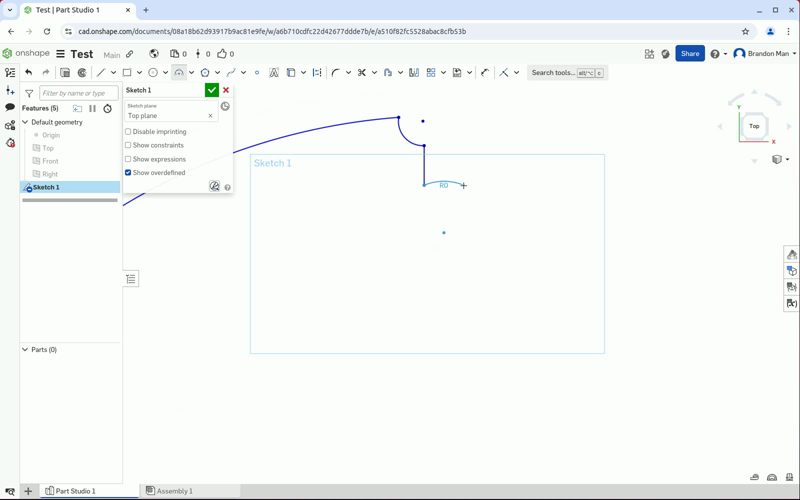
scroll(-6)
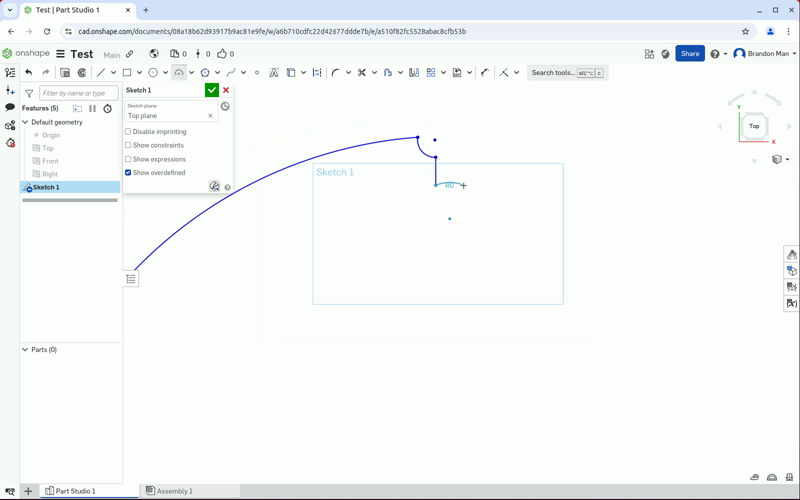
scroll(-6)
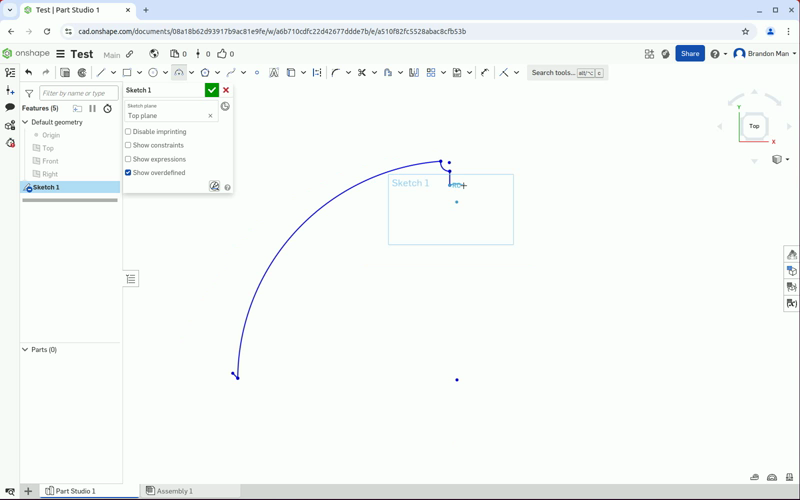
scroll(-6)
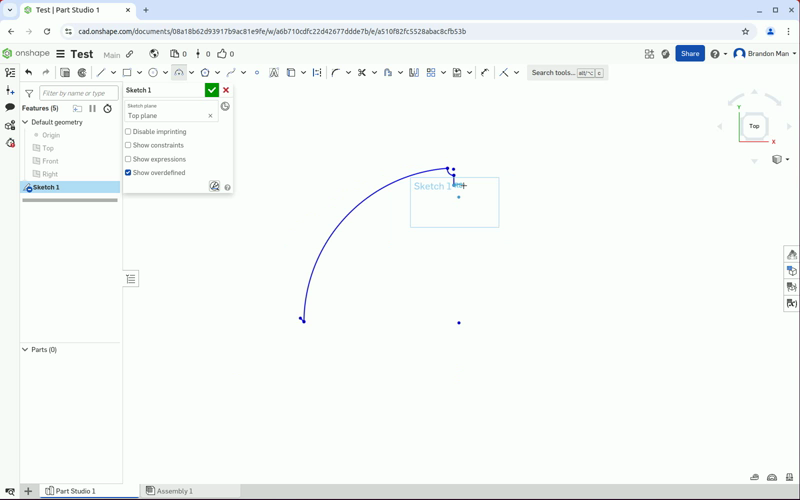
scroll(-6)
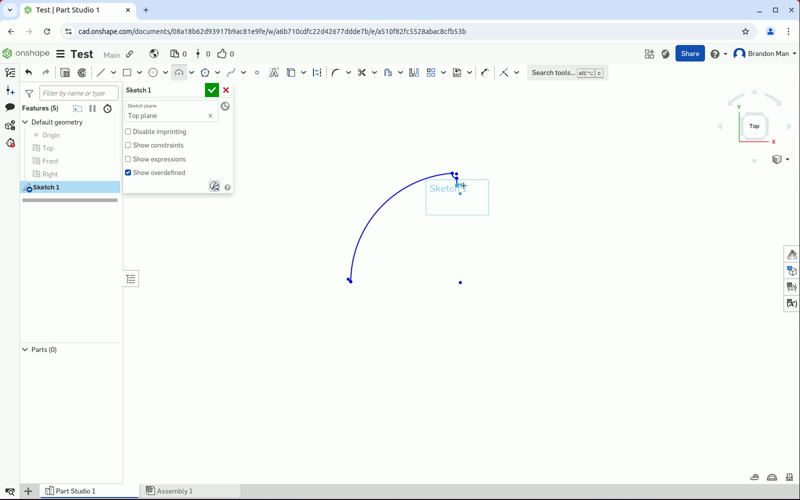
mouse_move(460, 188)
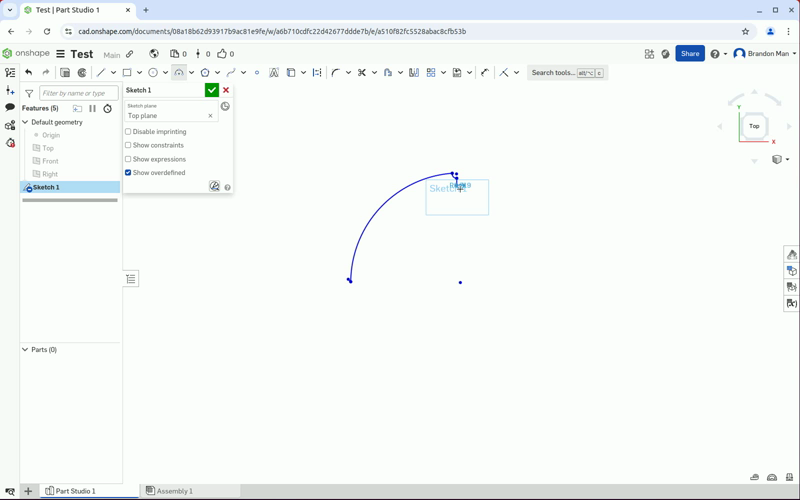
scroll(6)
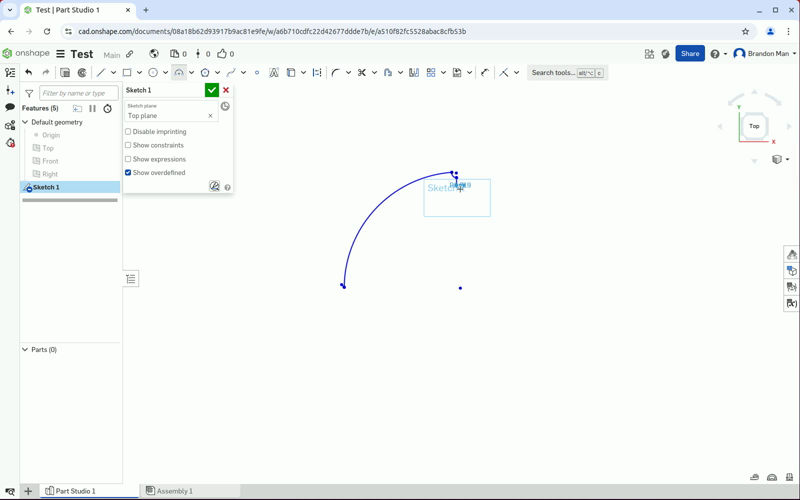
scroll(6)
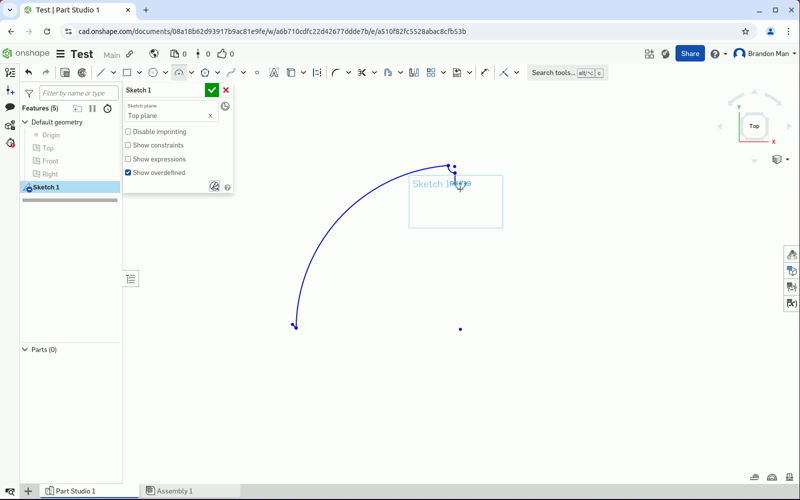
scroll(6)
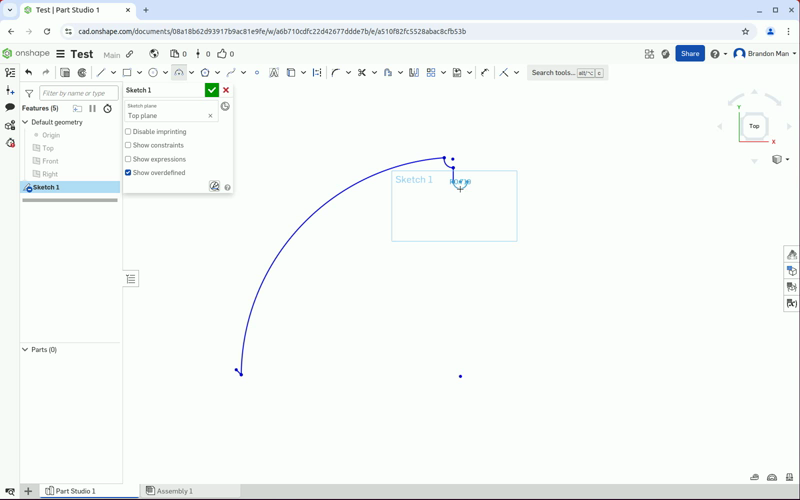
scroll(6)
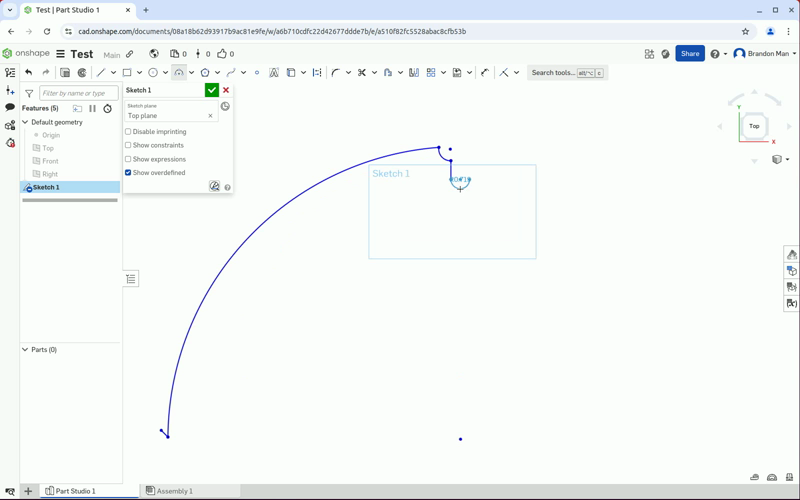
scroll(6)
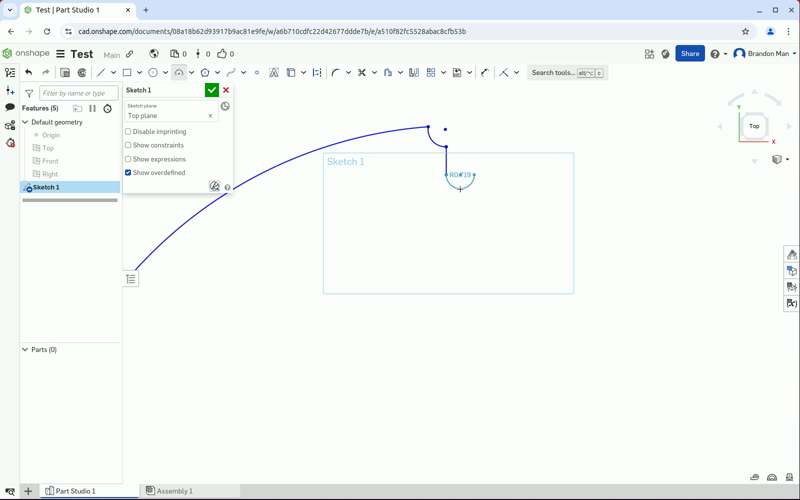
scroll(6)
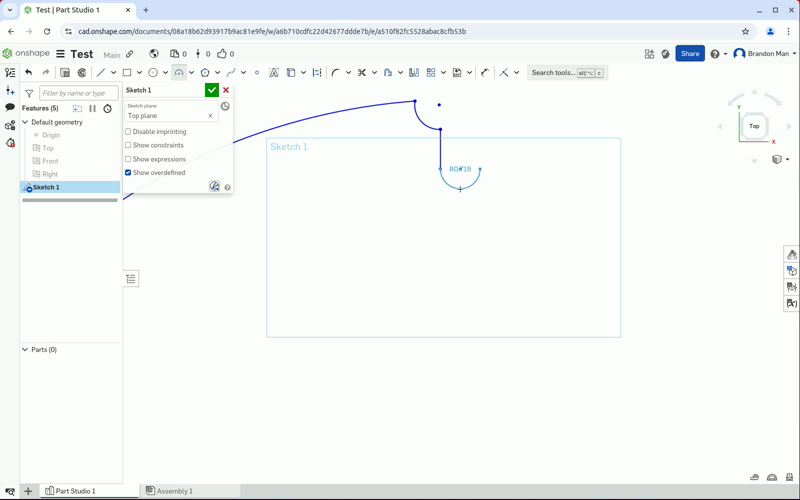
scroll(6)
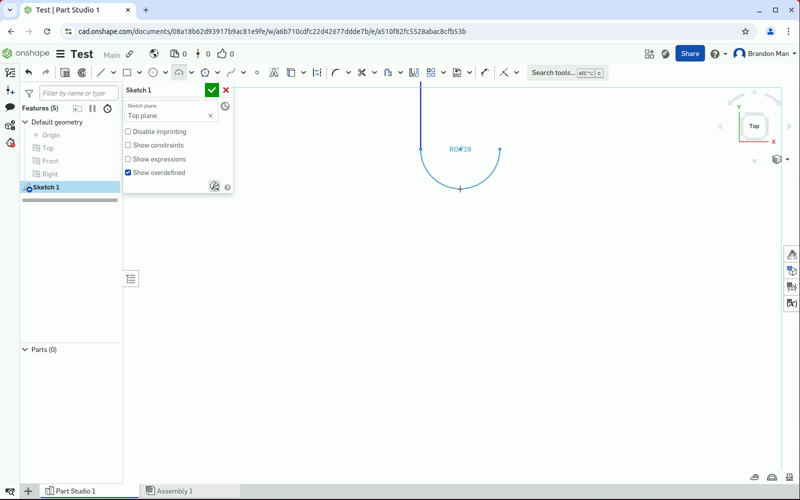
click(460, 188)
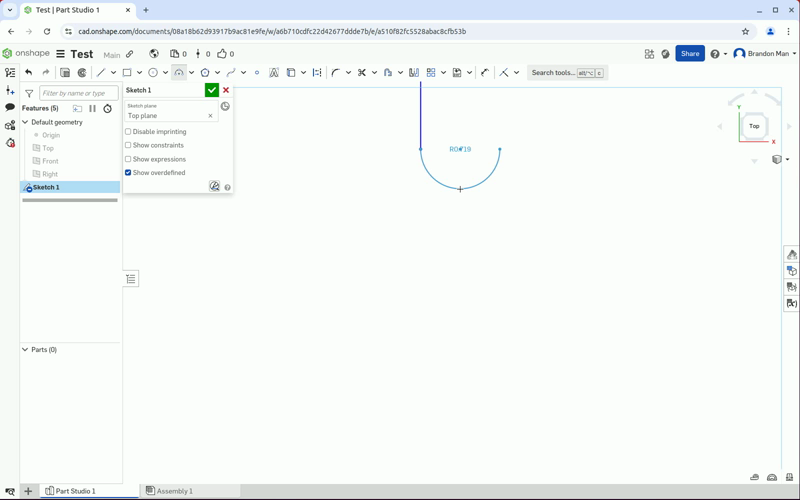
scroll(-6)
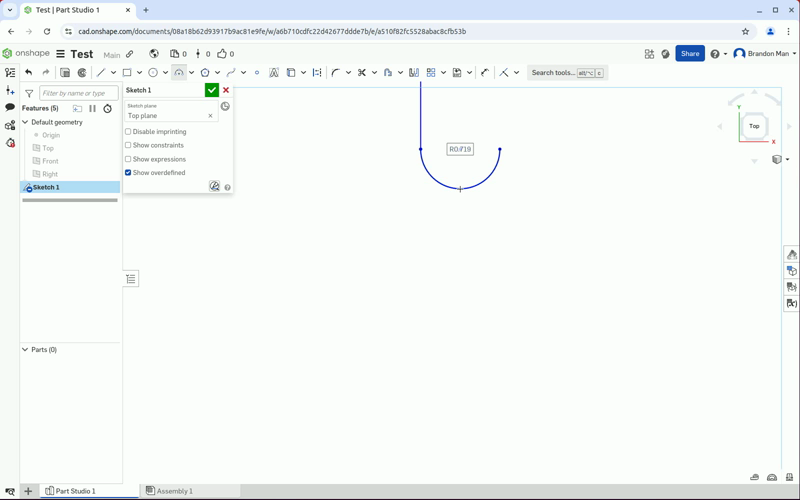
scroll(-6)
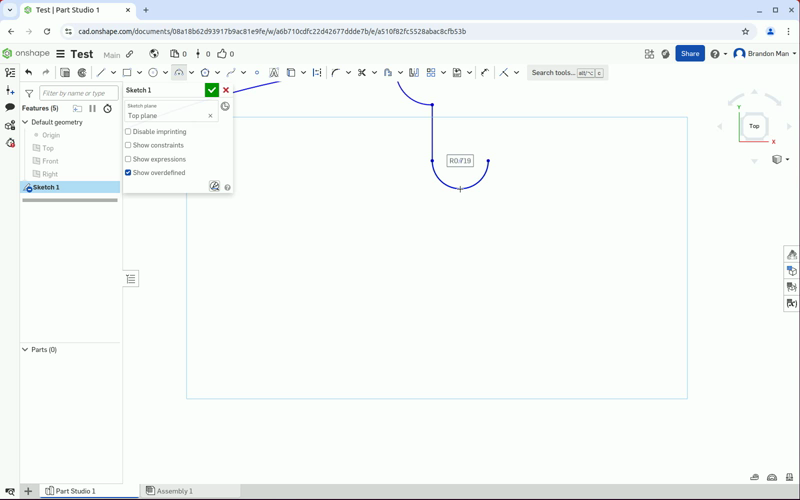
scroll(-6)
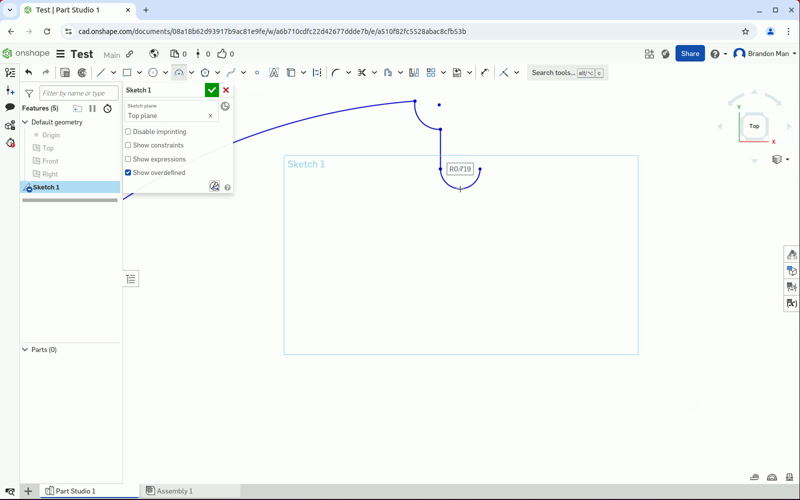
scroll(-6)
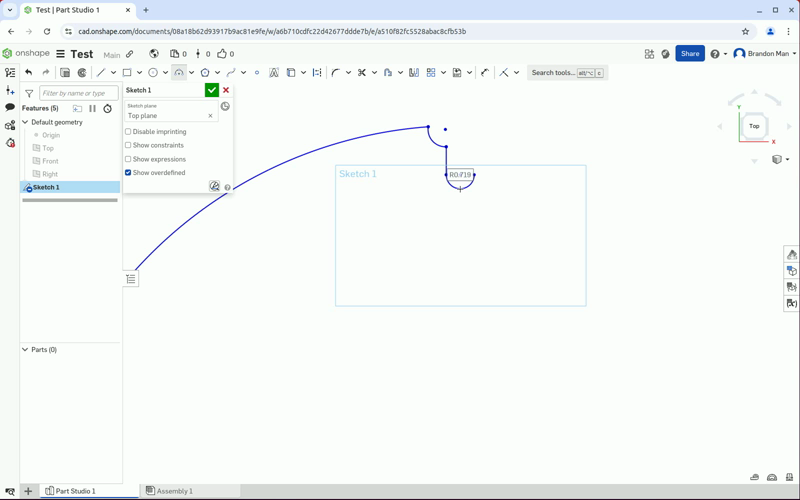
scroll(-6)
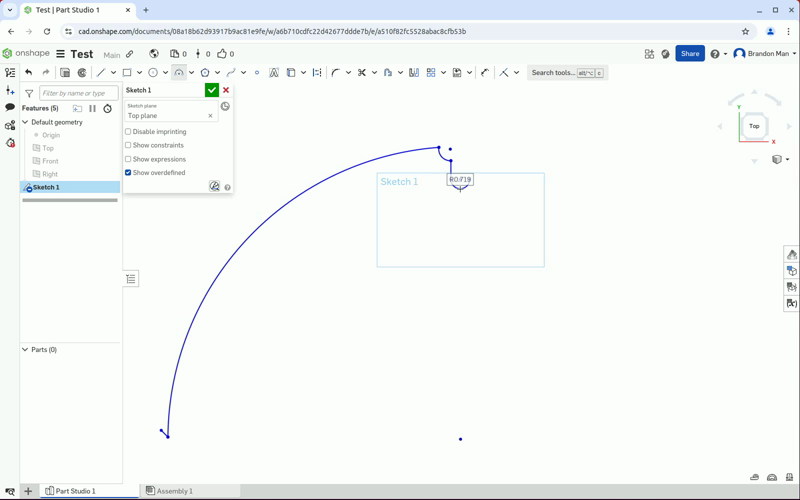
scroll(-6)
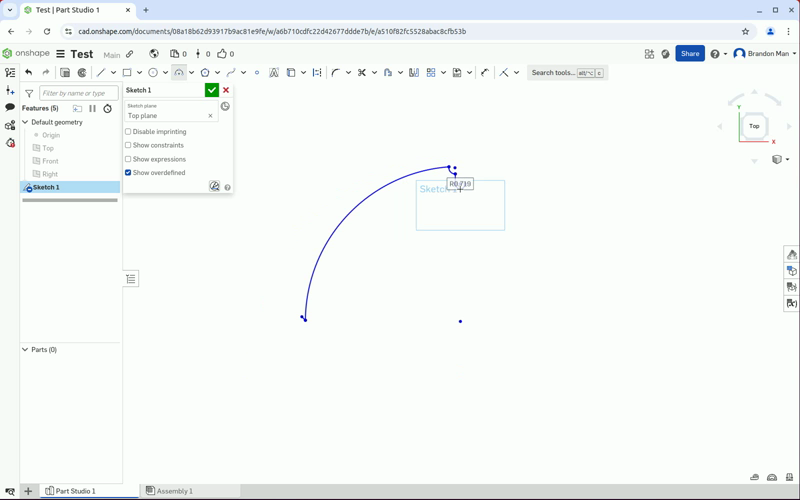
scroll(-6)
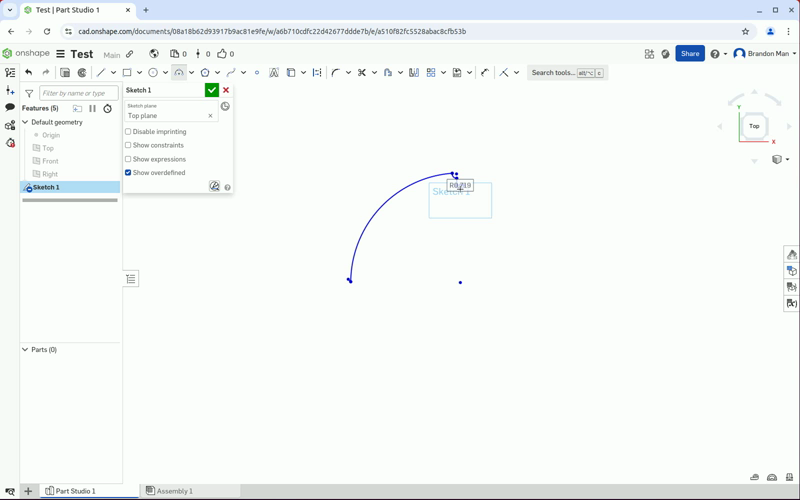
key_up(shift)
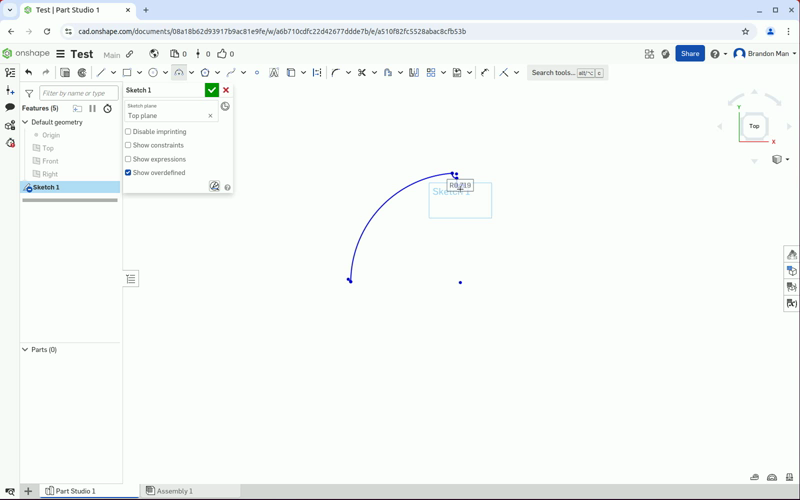
key(esc)
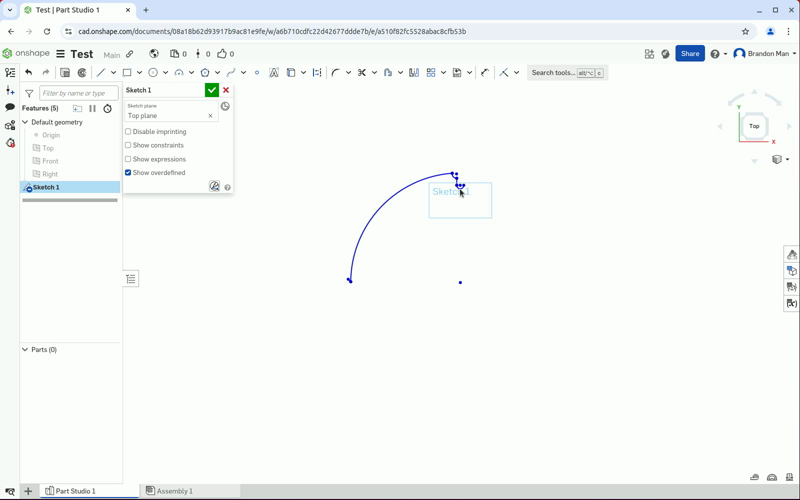
key(l)
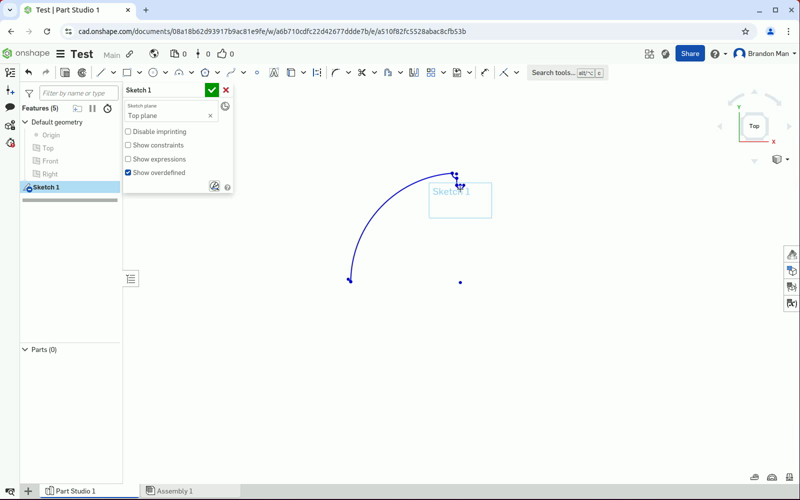
mouse_move(463, 185)
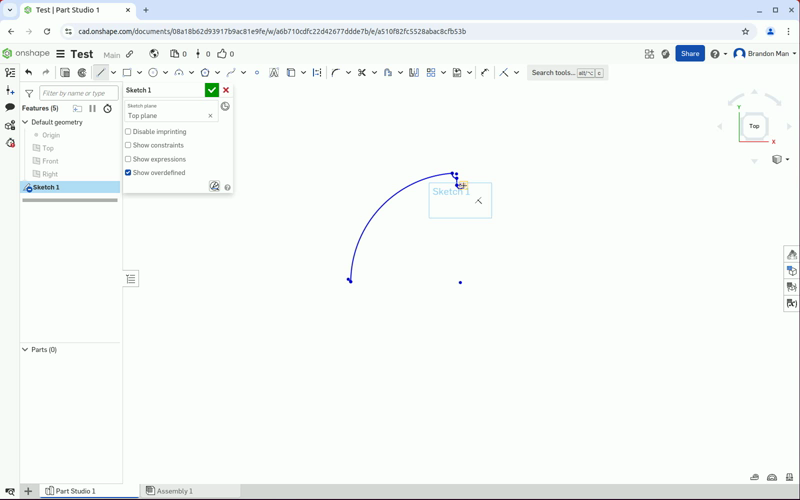
scroll(6)
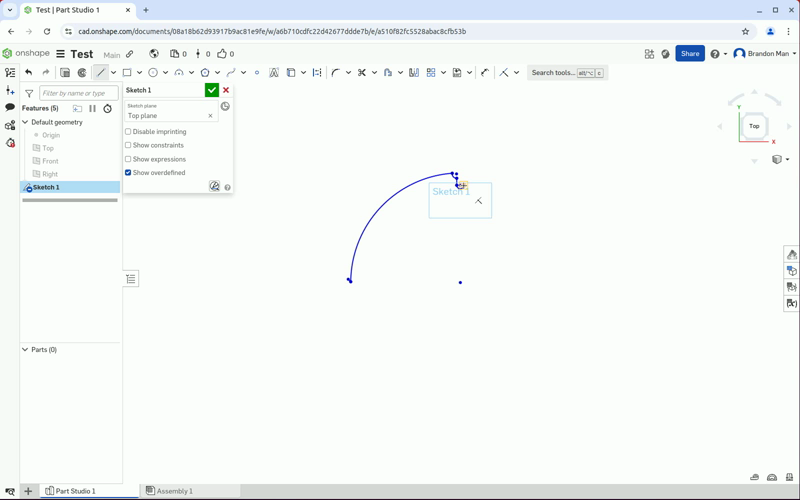
scroll(6)
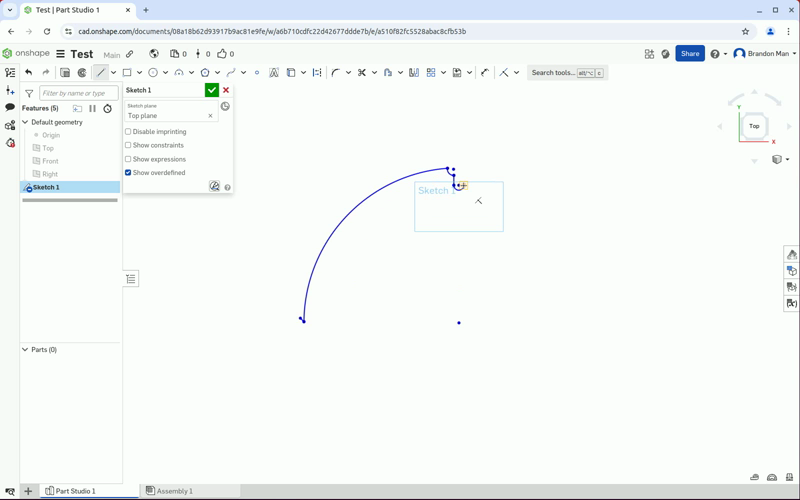
scroll(6)
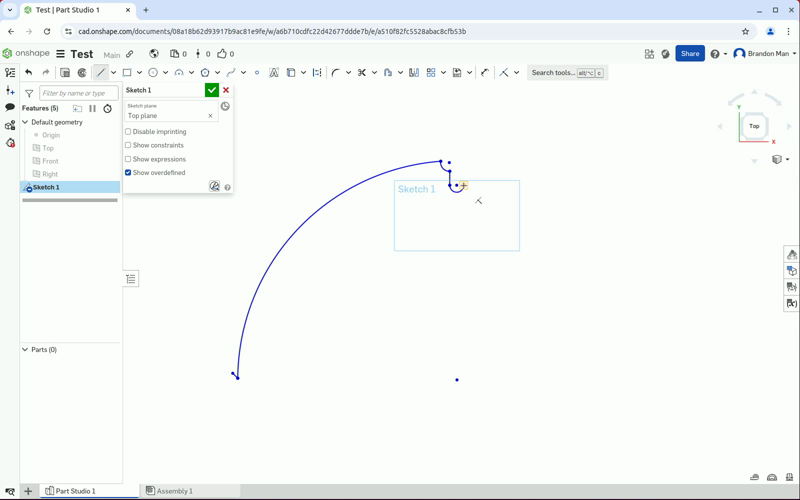
scroll(6)
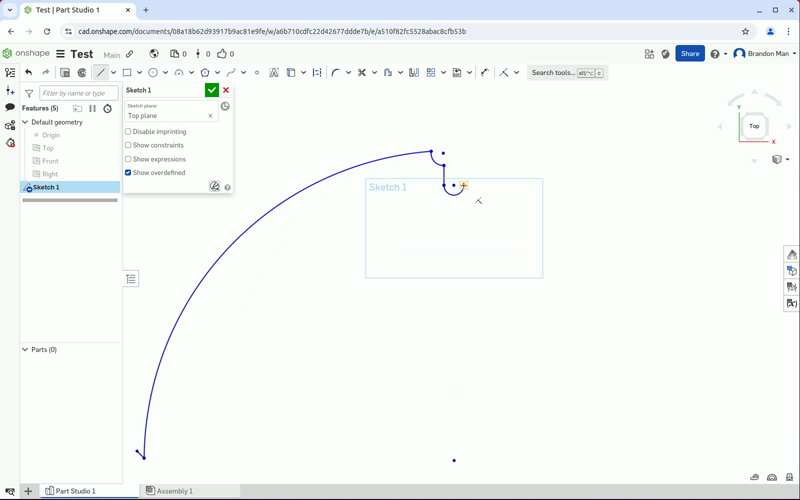
scroll(6)
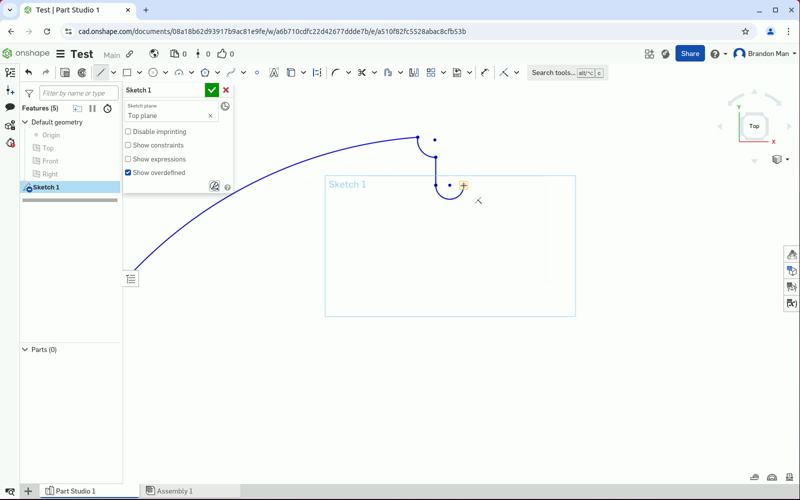
scroll(6)
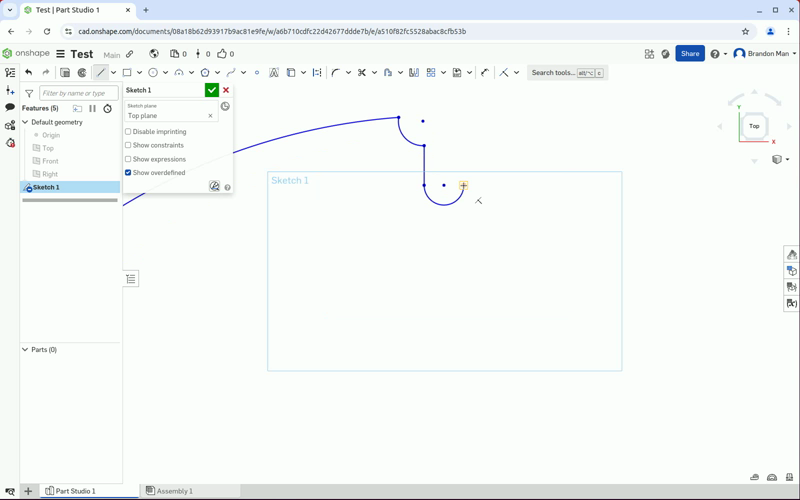
scroll(6)
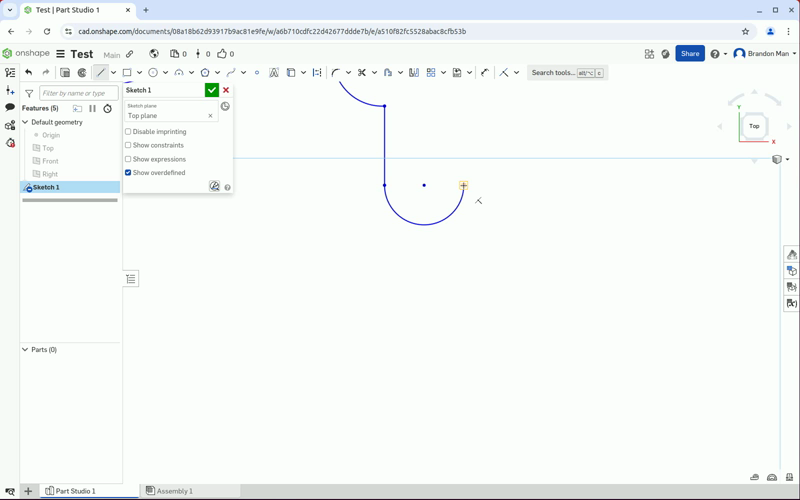
click(463, 185)
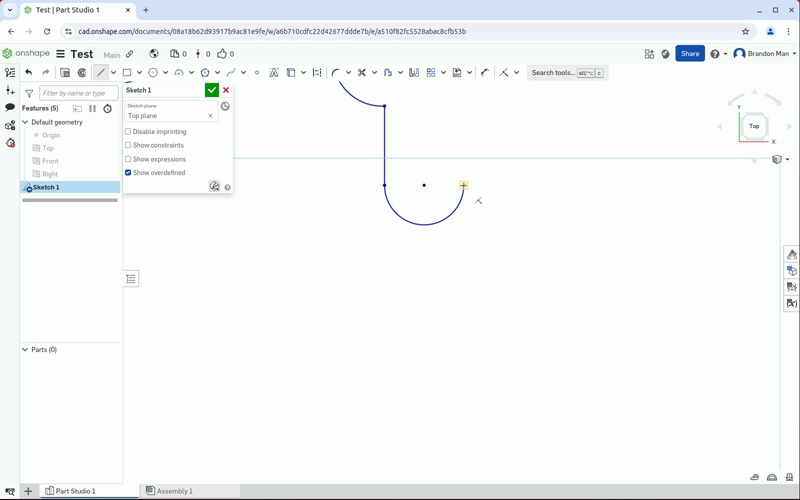
scroll(-6)
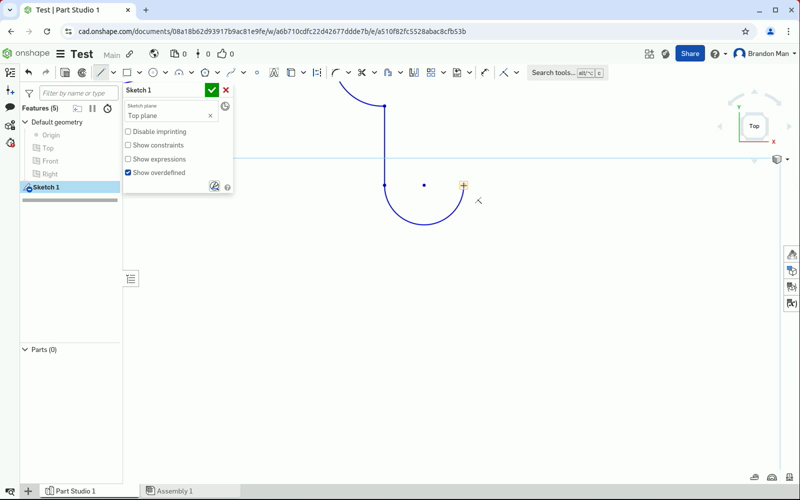
scroll(-6)
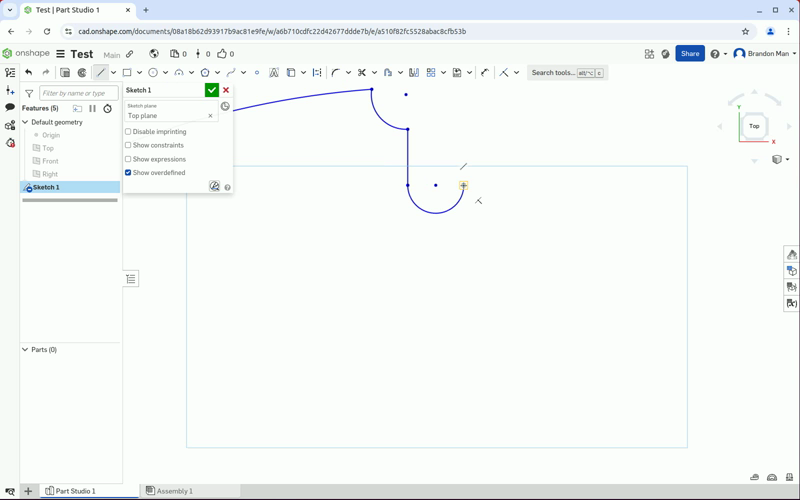
scroll(-6)
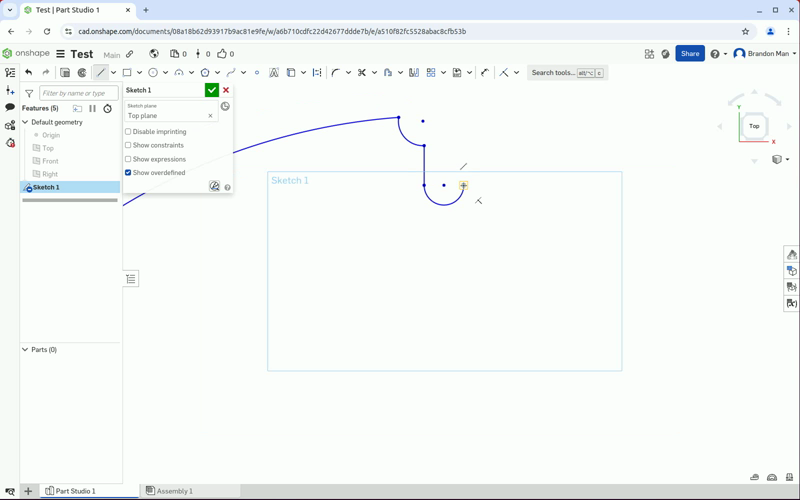
scroll(-6)
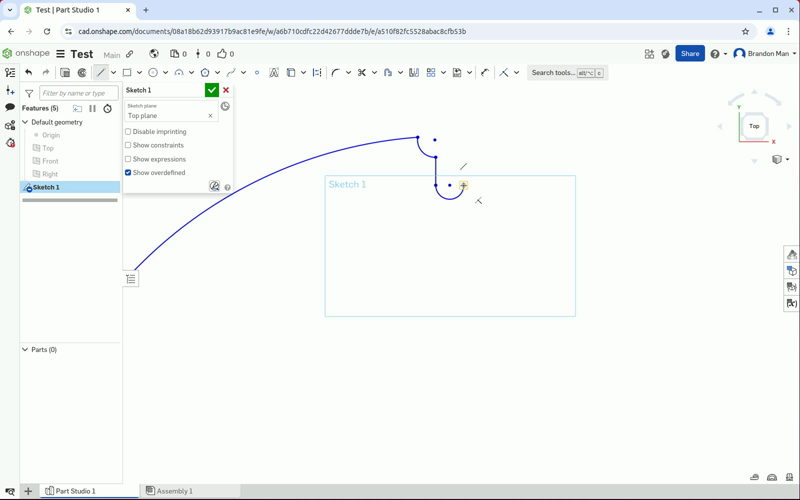
scroll(-6)
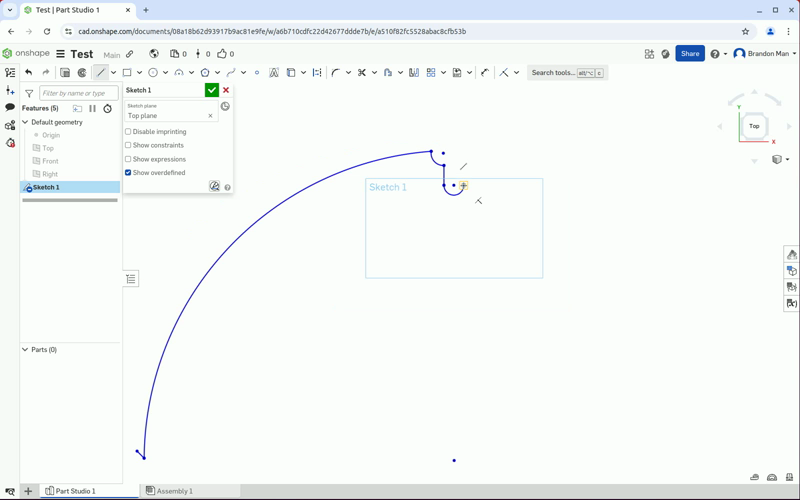
scroll(-6)
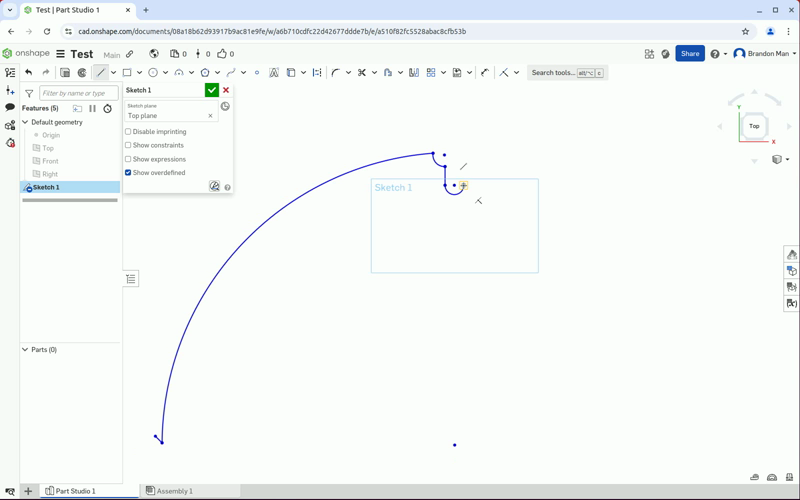
scroll(-6)
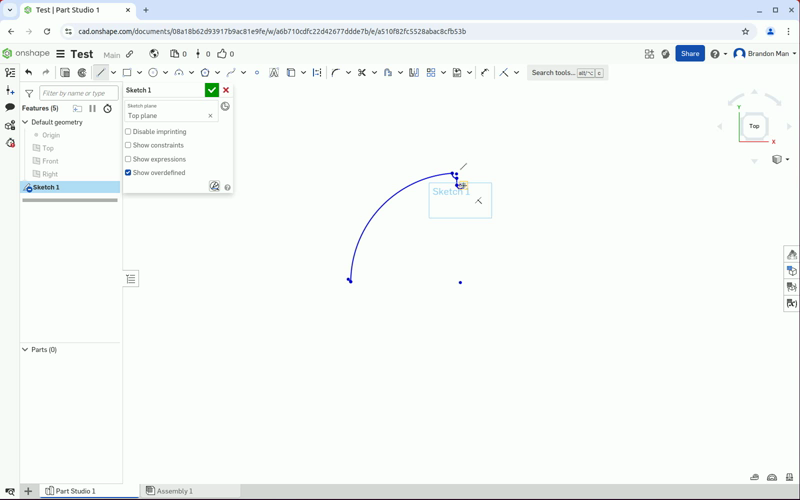
key_down(shift)
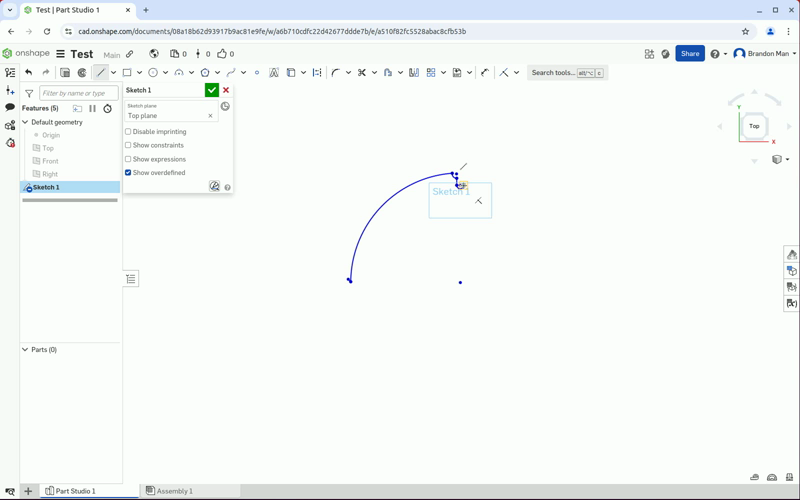
mouse_move(493, 185)
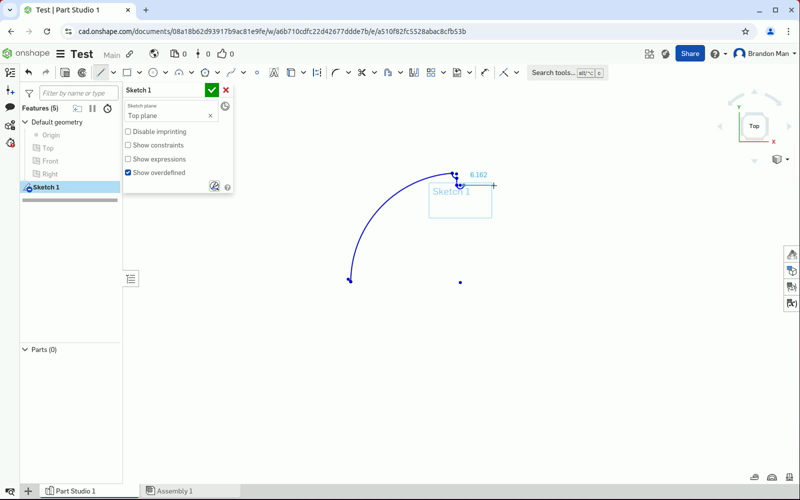
mouse_move(463, 178)
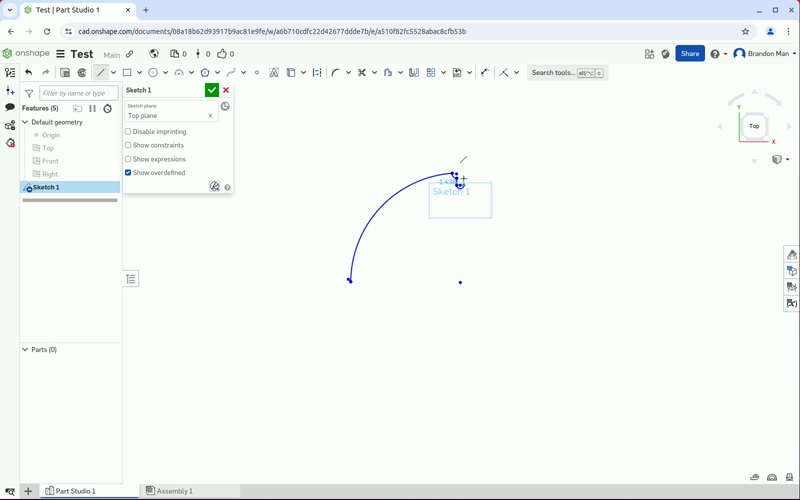
scroll(6)
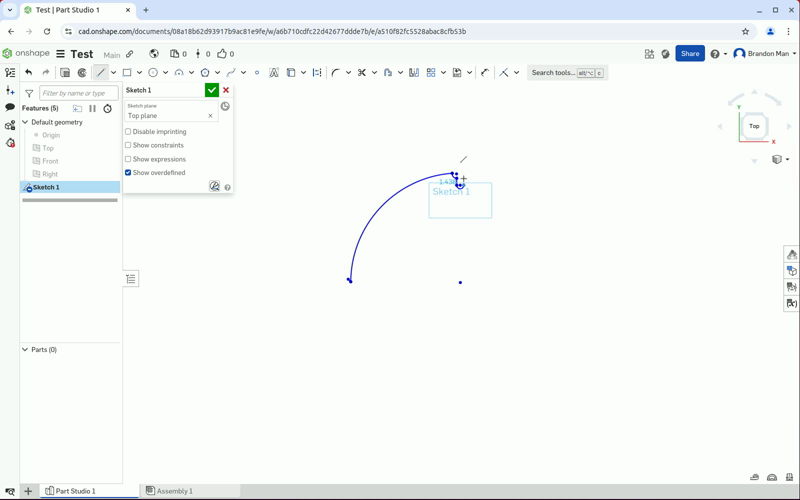
scroll(6)
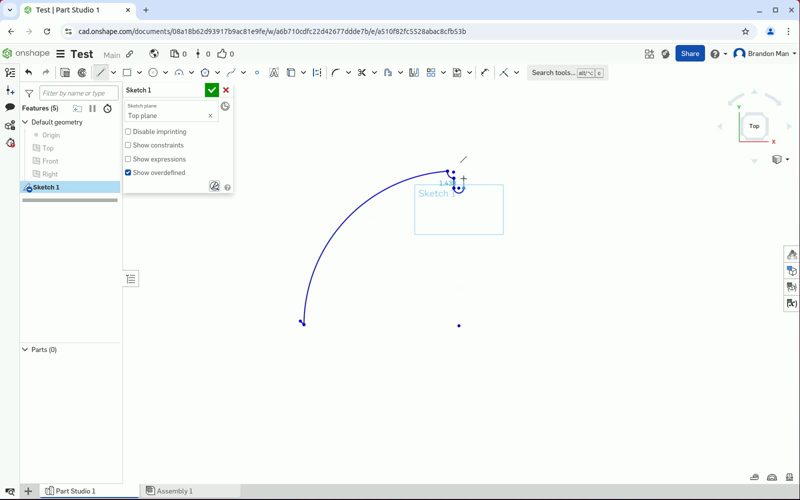
scroll(6)
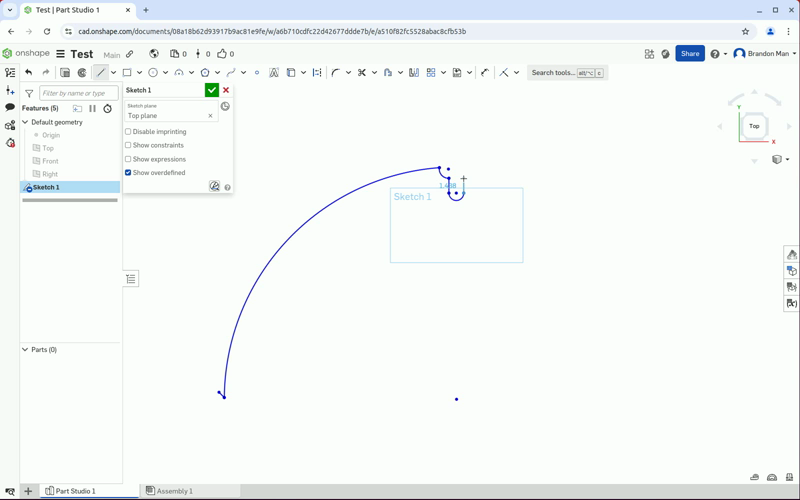
scroll(6)
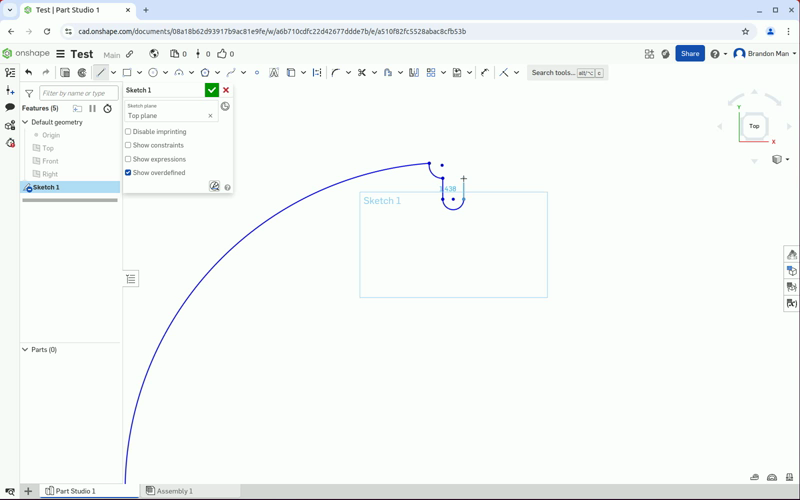
scroll(6)
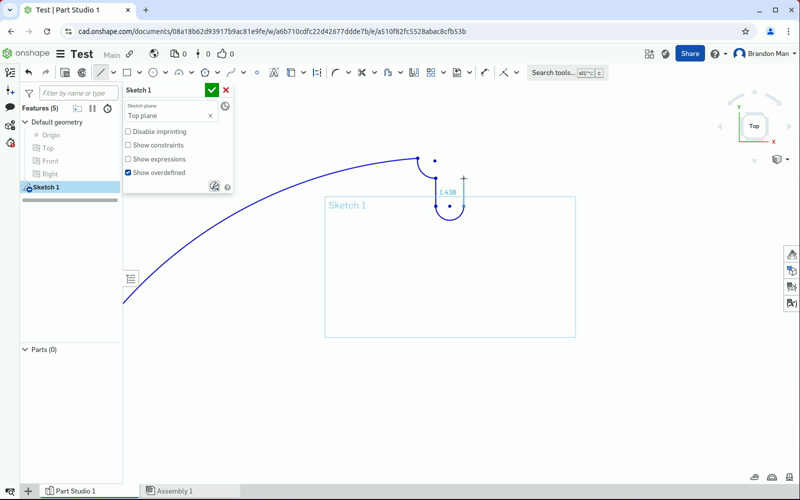
scroll(6)
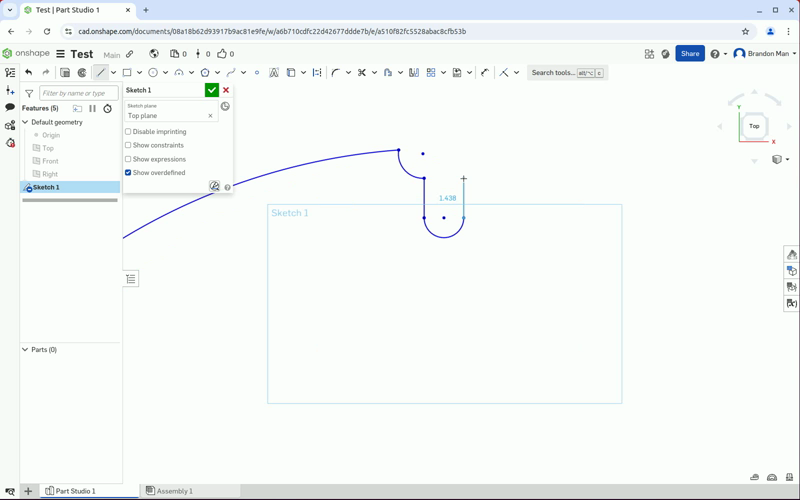
scroll(6)
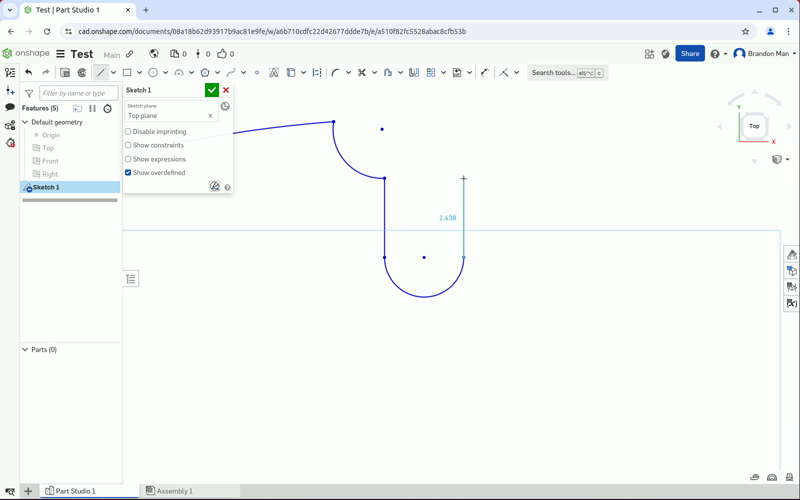
click(463, 178)
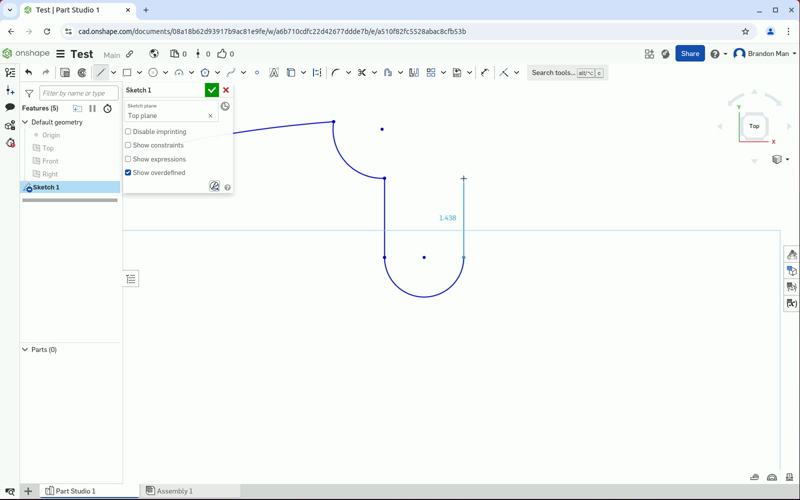
scroll(-6)
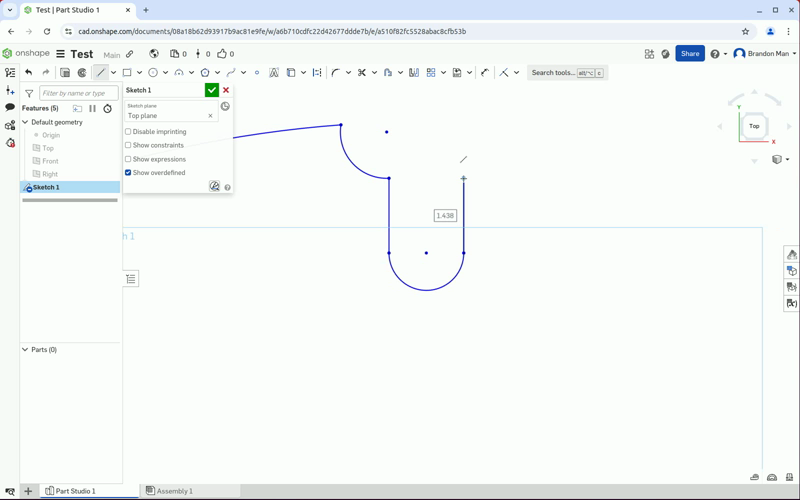
scroll(-6)
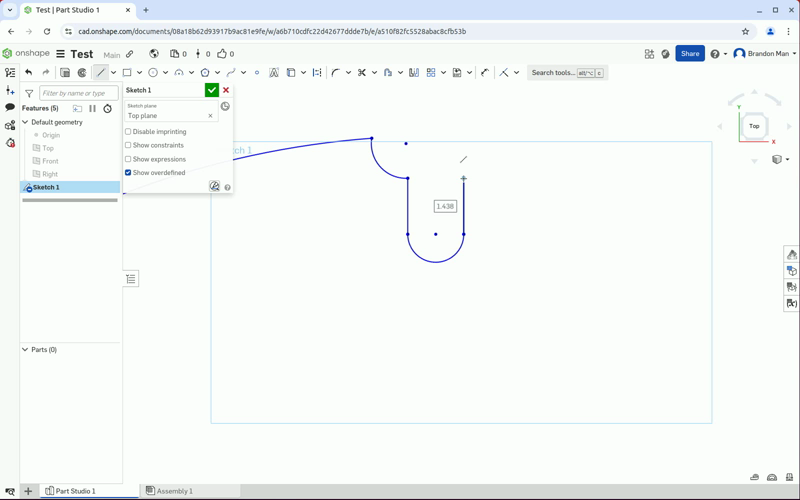
scroll(-6)
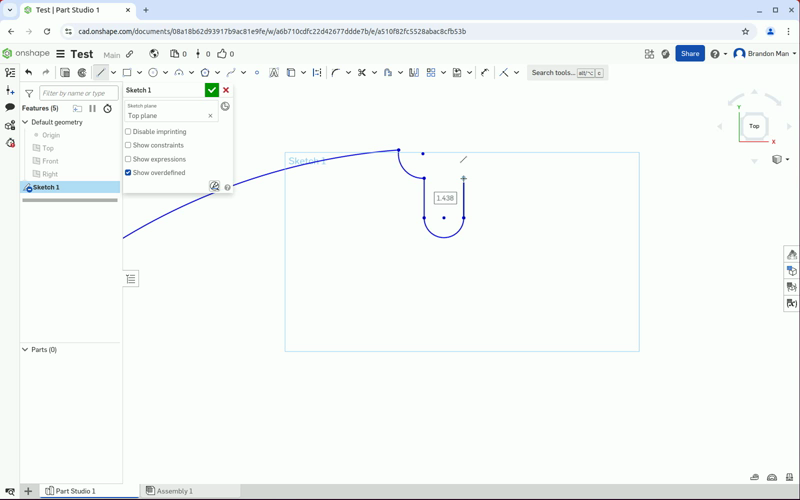
scroll(-6)
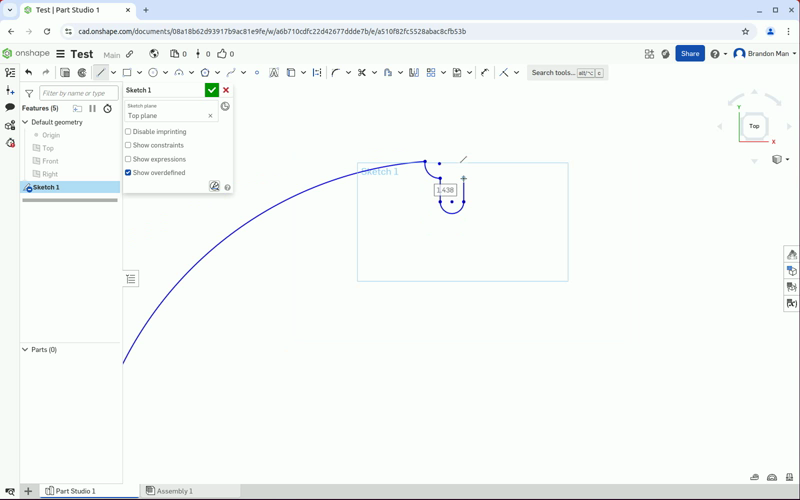
scroll(-6)
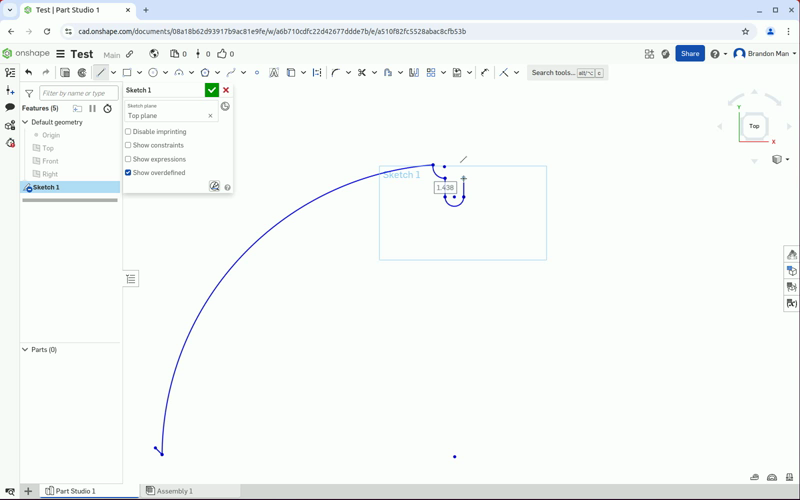
scroll(-6)
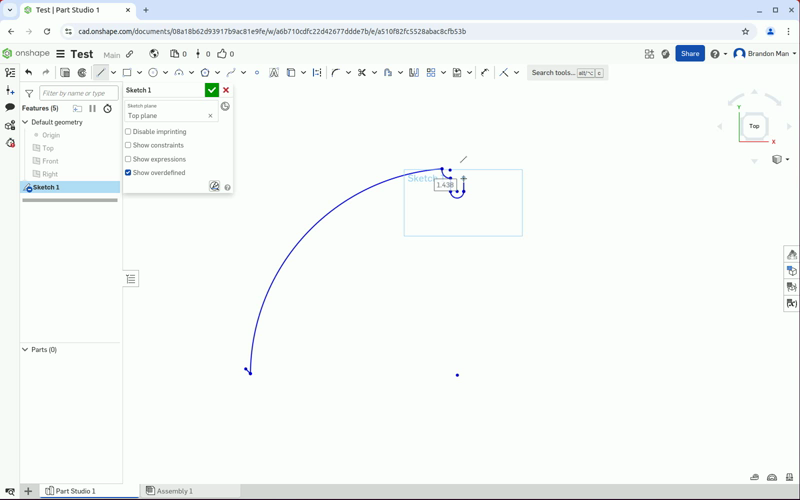
scroll(-6)
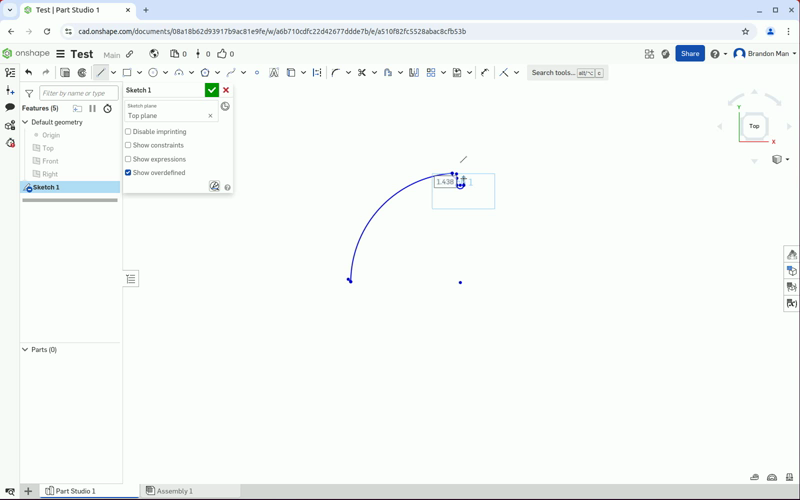
key_up(shift)
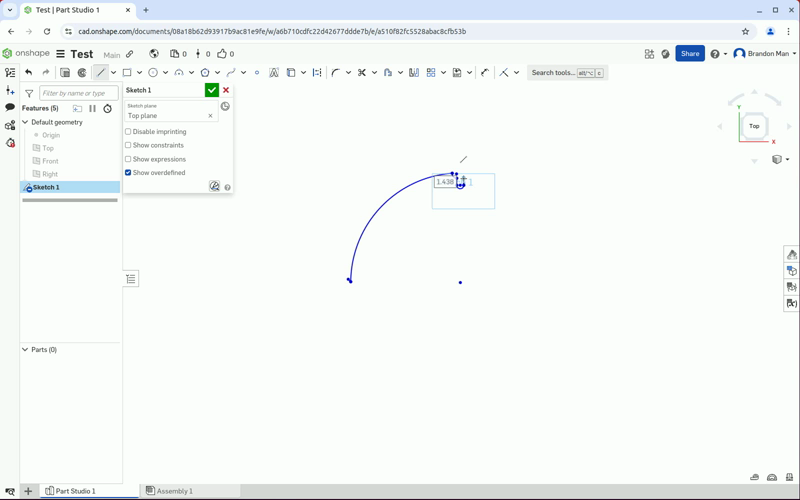
key(esc)
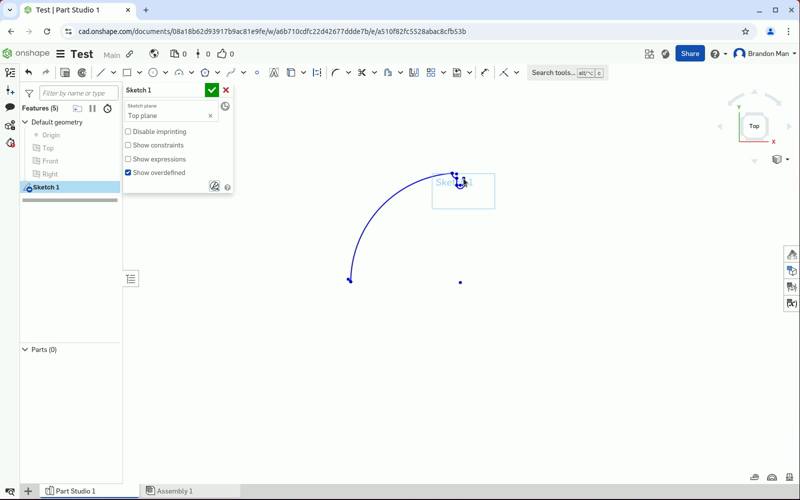
key(a)
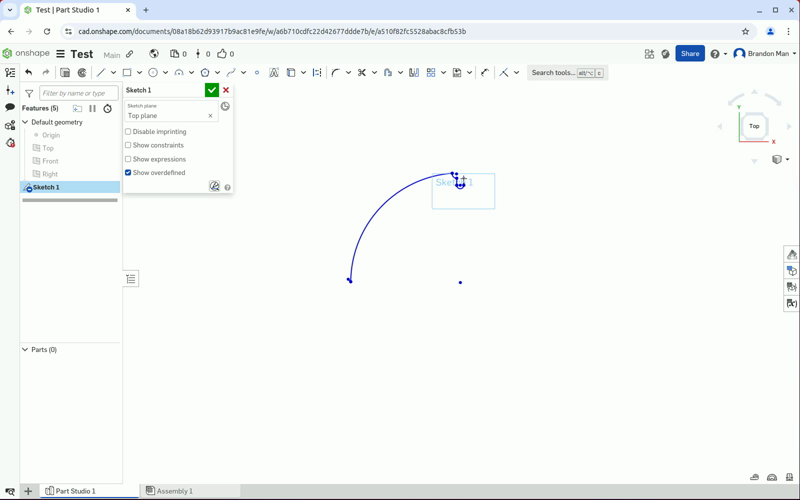
mouse_move(463, 178)
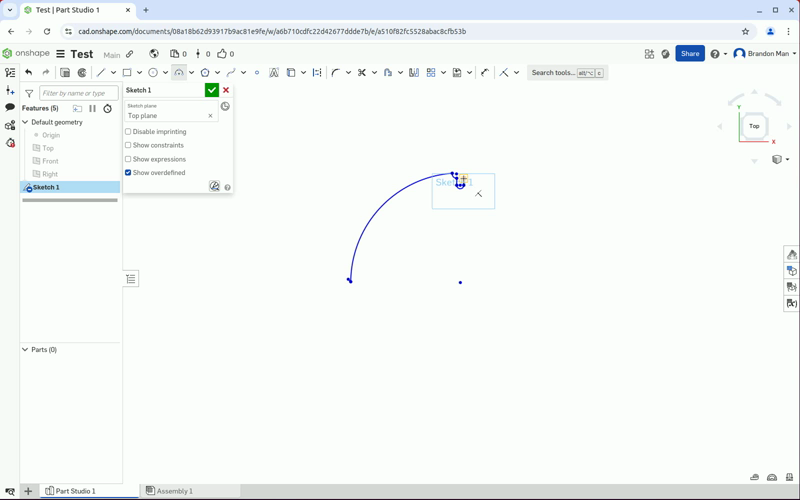
click(463, 178)
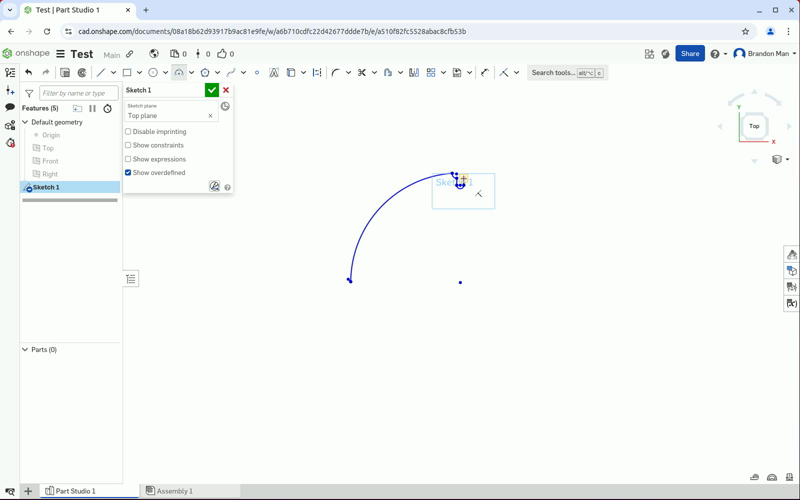
key_down(shift)
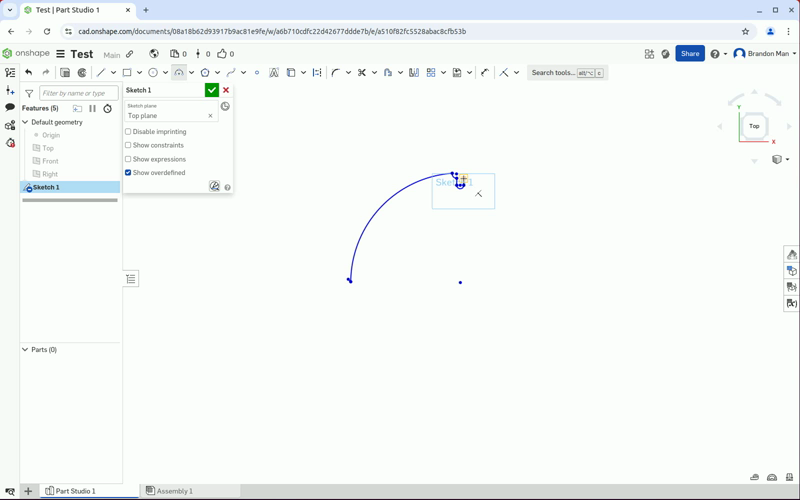
mouse_move(468, 173)
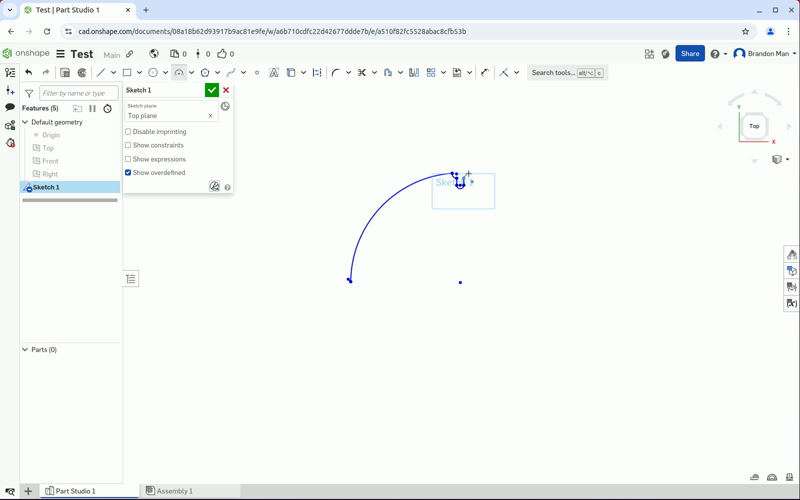
scroll(6)
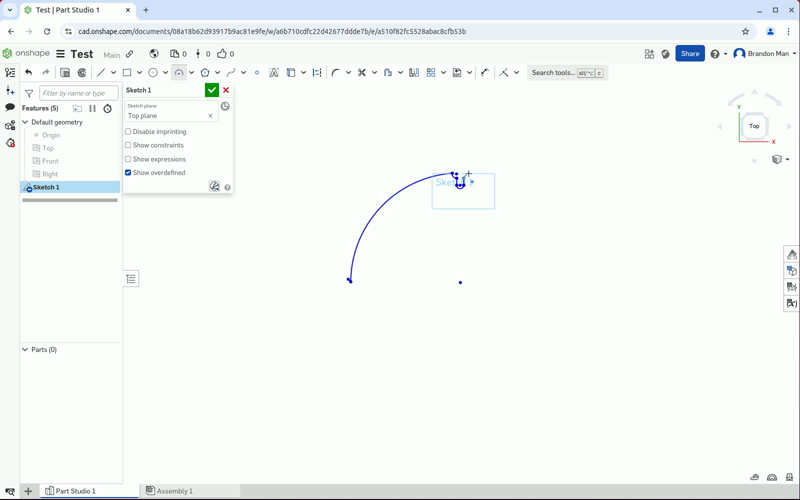
scroll(6)
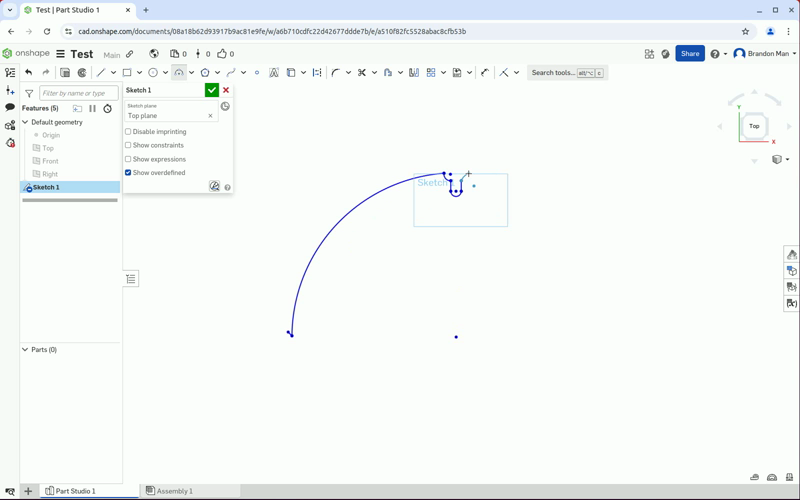
scroll(6)
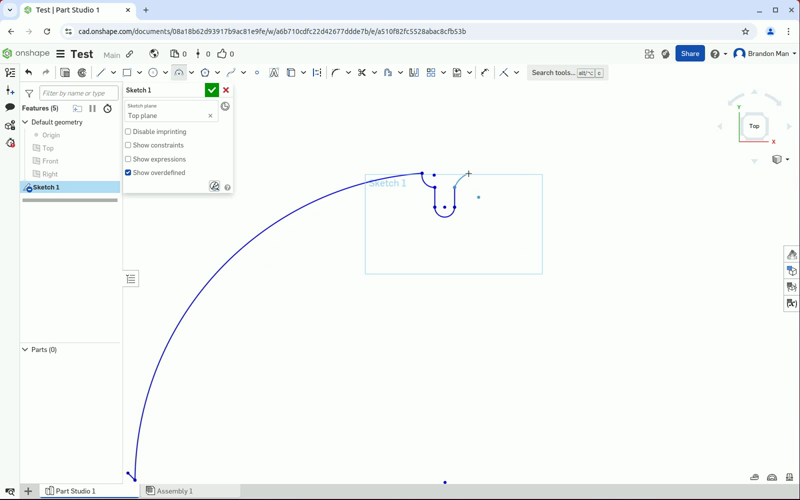
scroll(6)
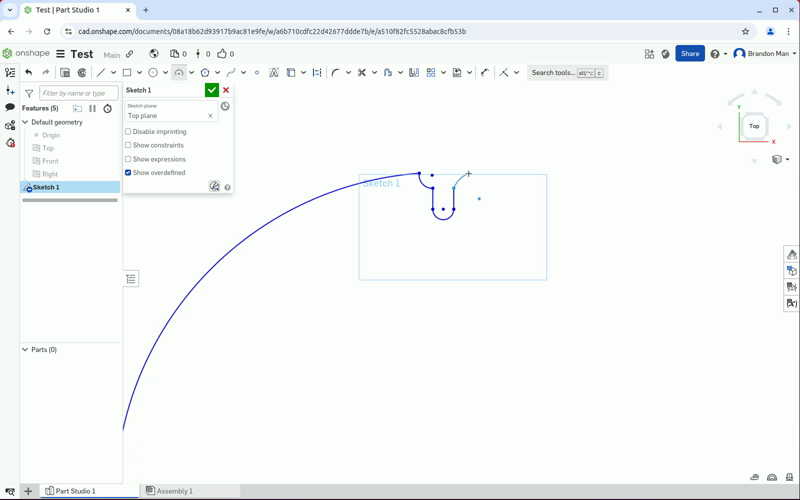
scroll(6)
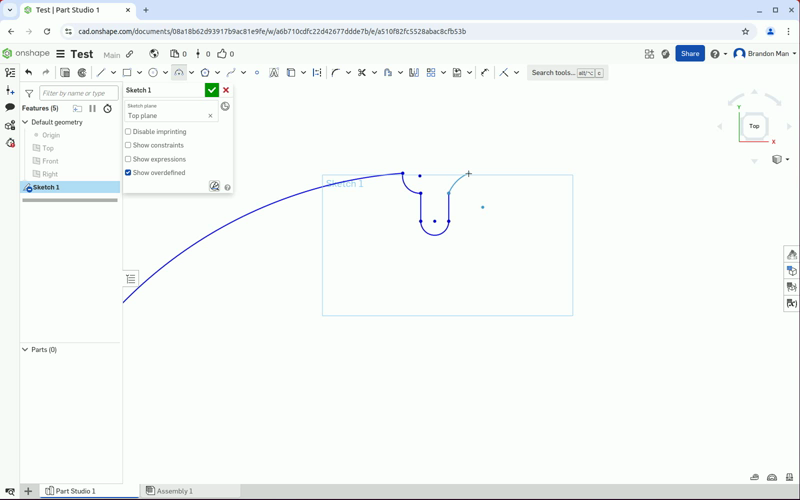
scroll(6)
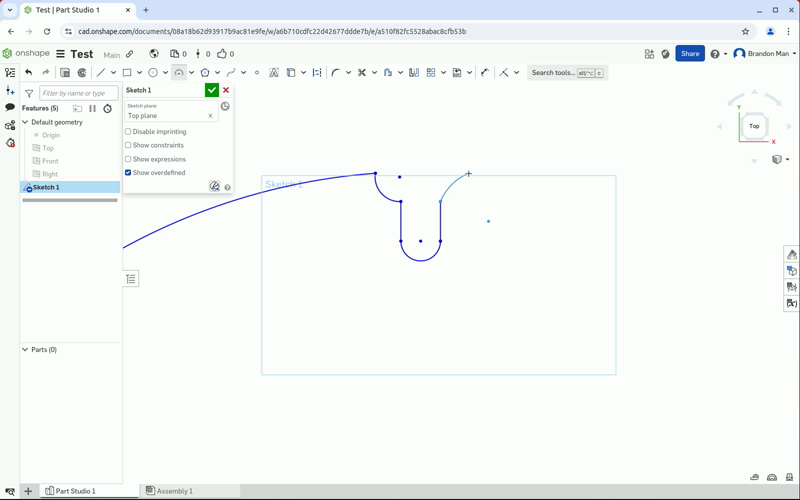
scroll(6)
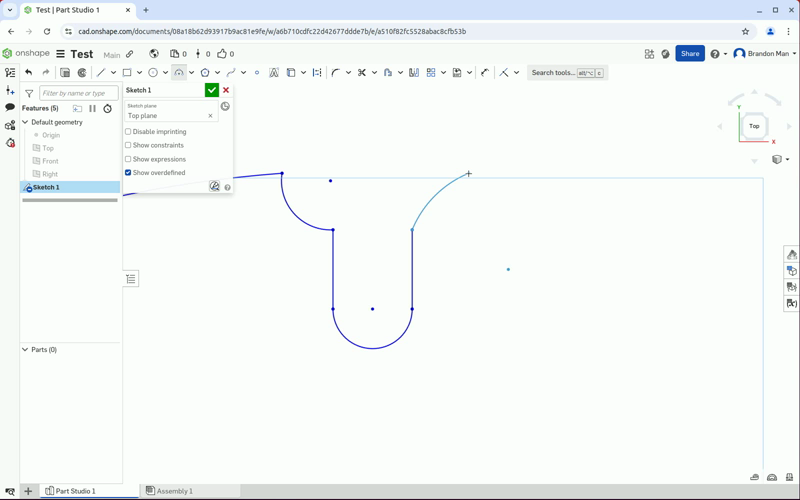
click(468, 173)
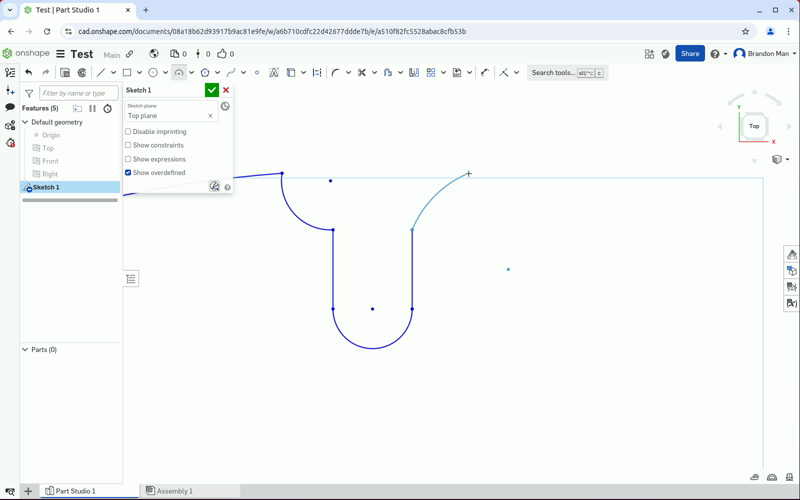
scroll(-6)
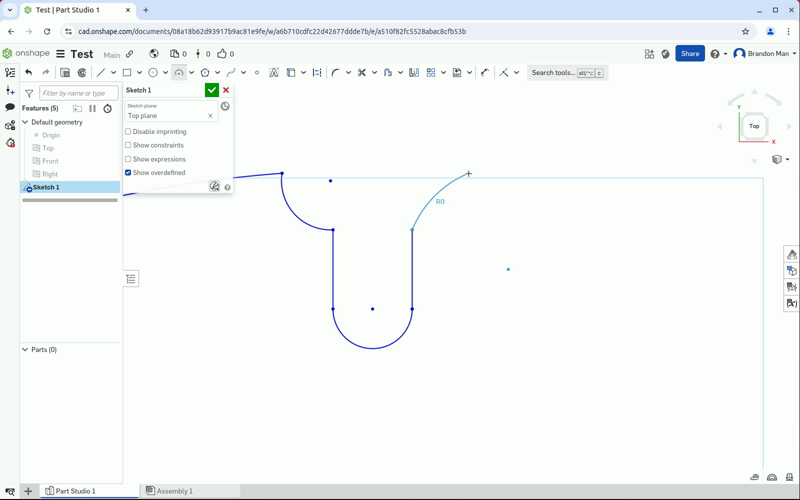
scroll(-6)
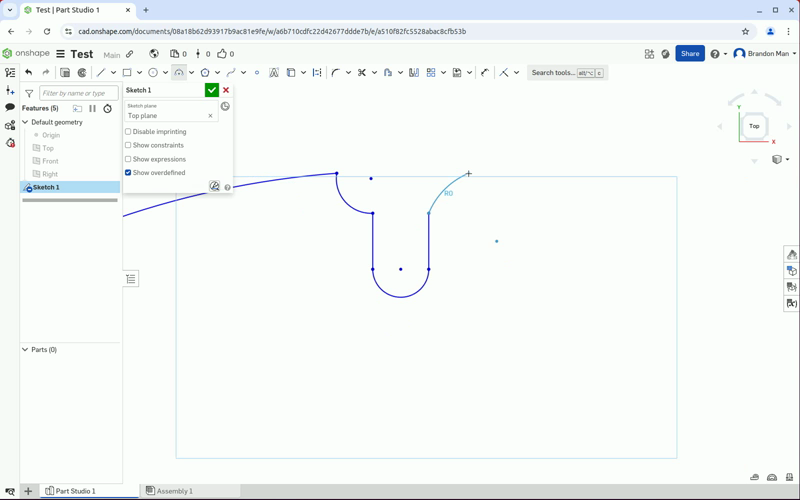
scroll(-6)
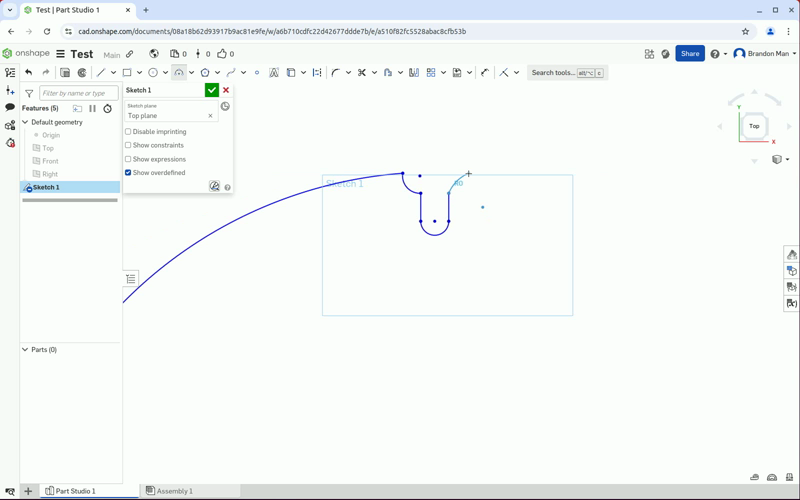
scroll(-6)
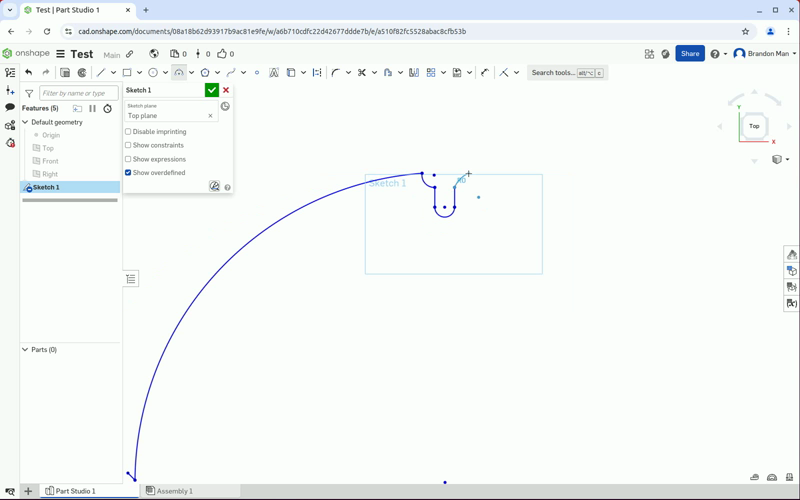
scroll(-6)
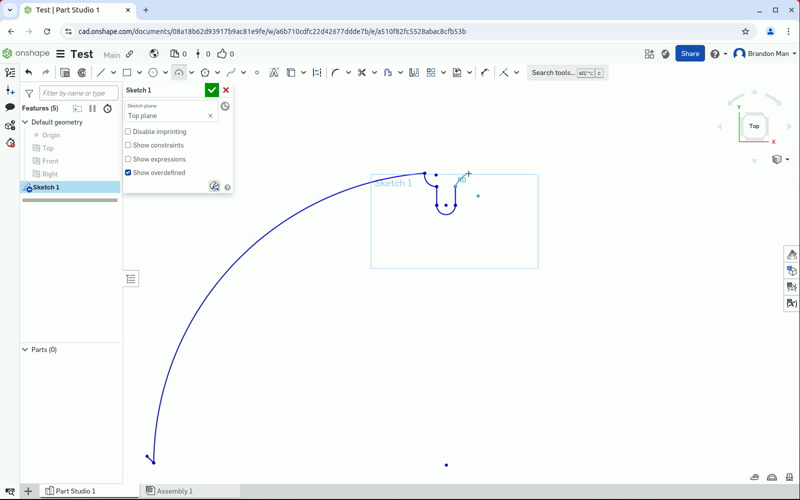
scroll(-6)
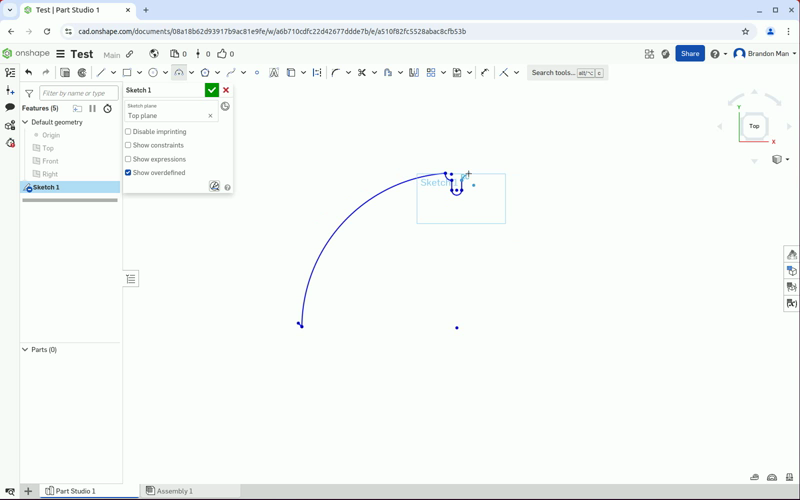
scroll(-6)
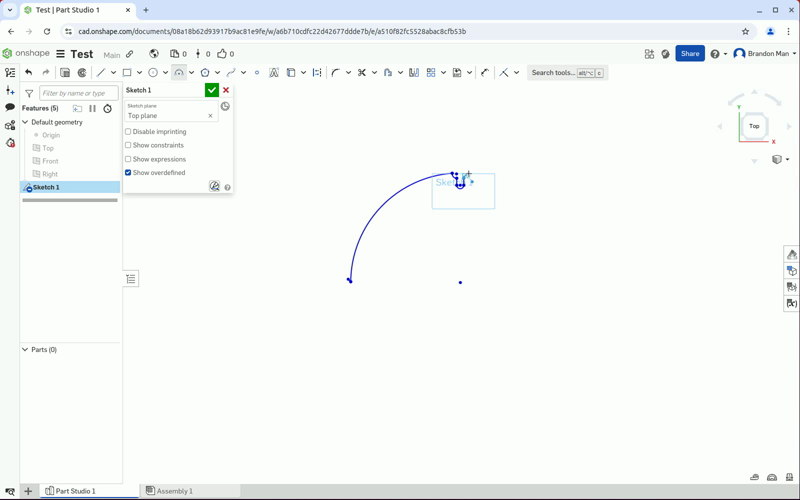
mouse_move(467, 176)
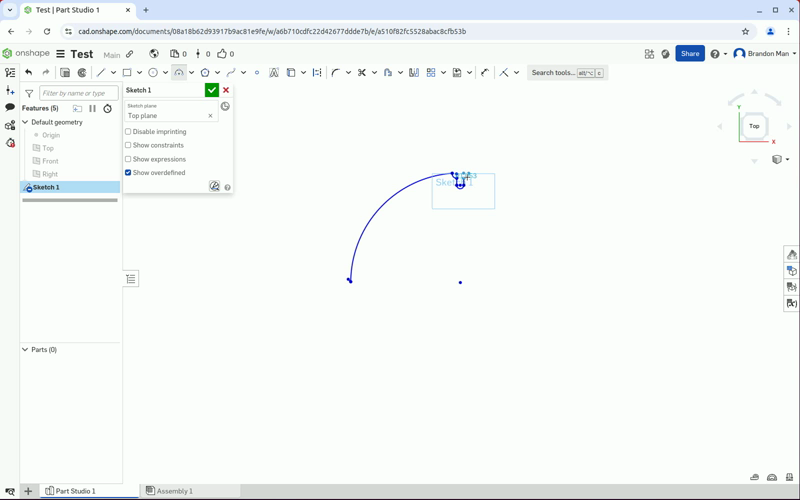
scroll(6)
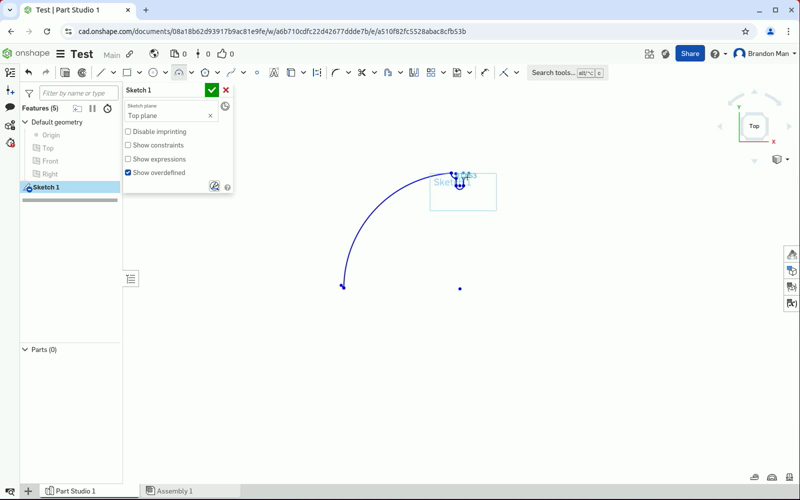
scroll(6)
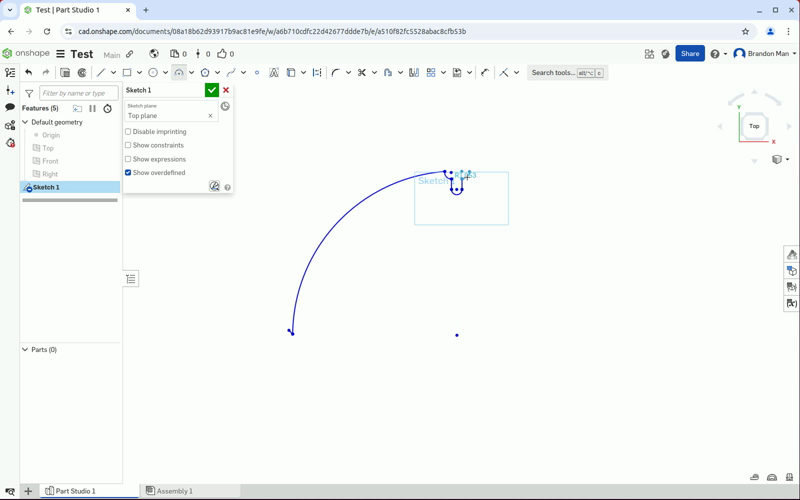
scroll(6)
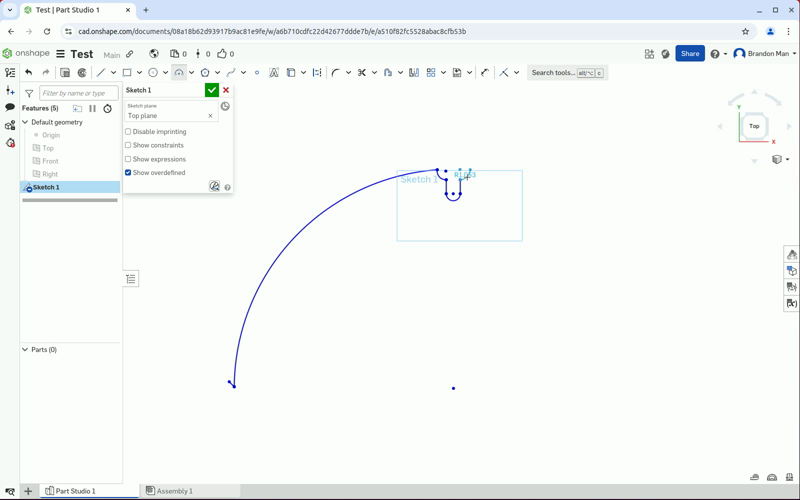
scroll(6)
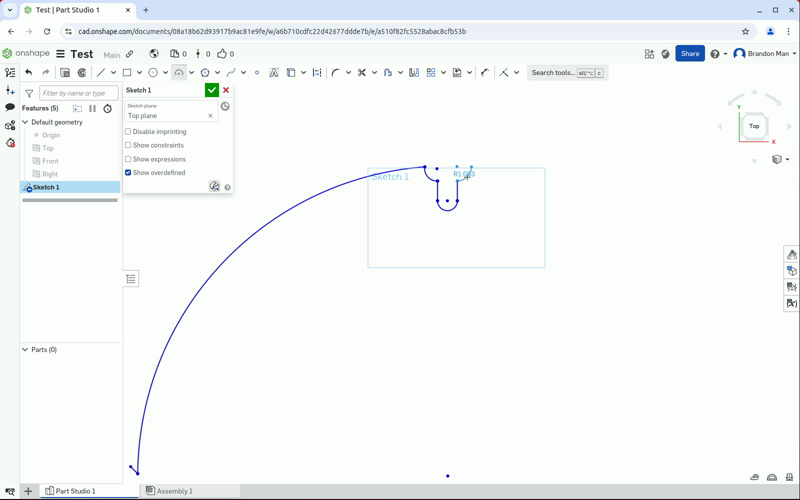
scroll(6)
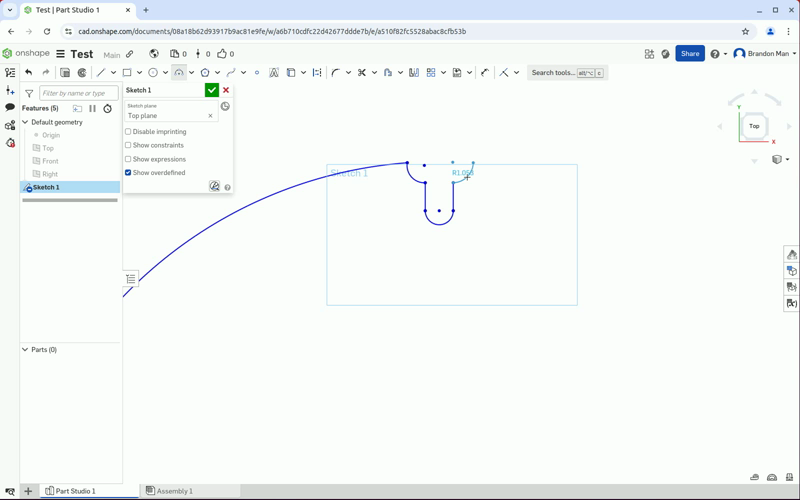
scroll(6)
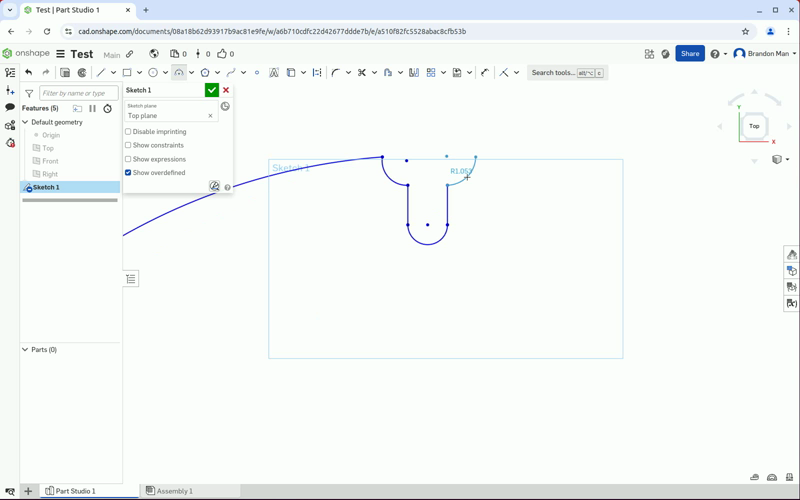
scroll(6)
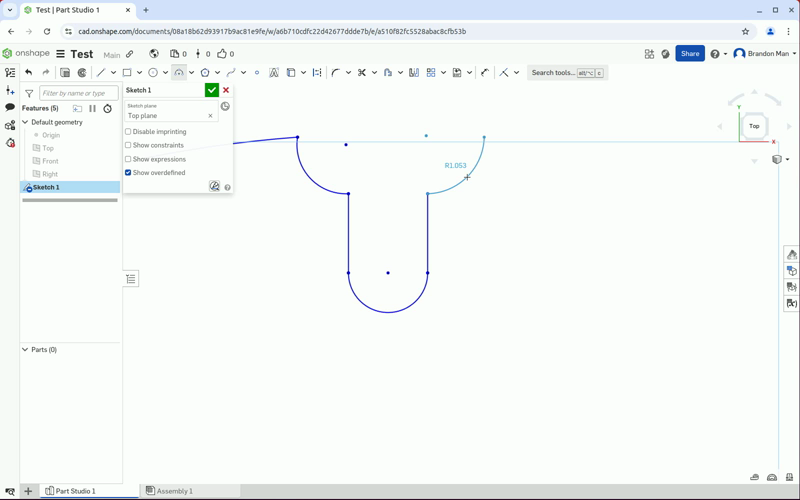
click(467, 176)
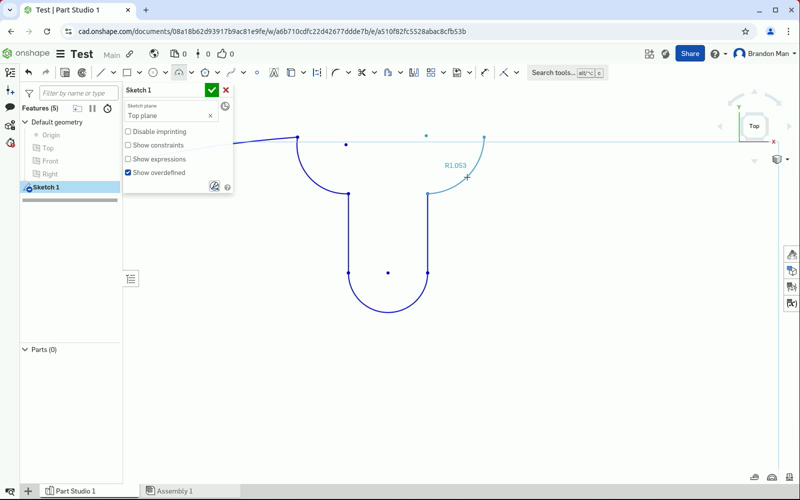
scroll(-6)
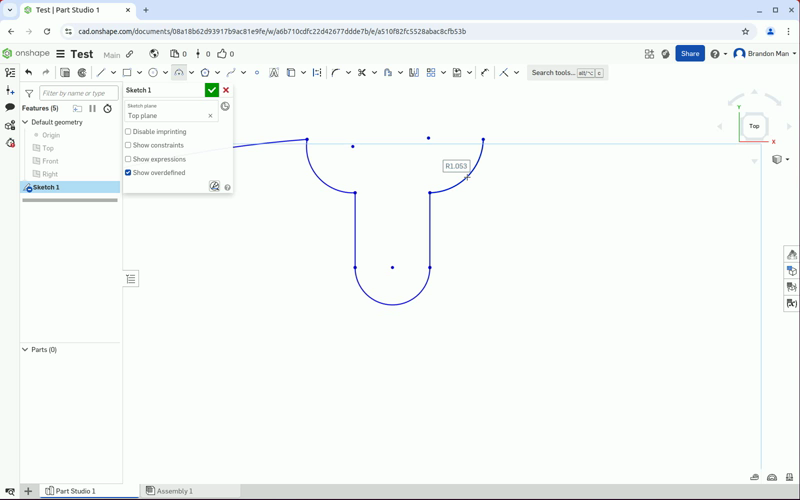
scroll(-6)
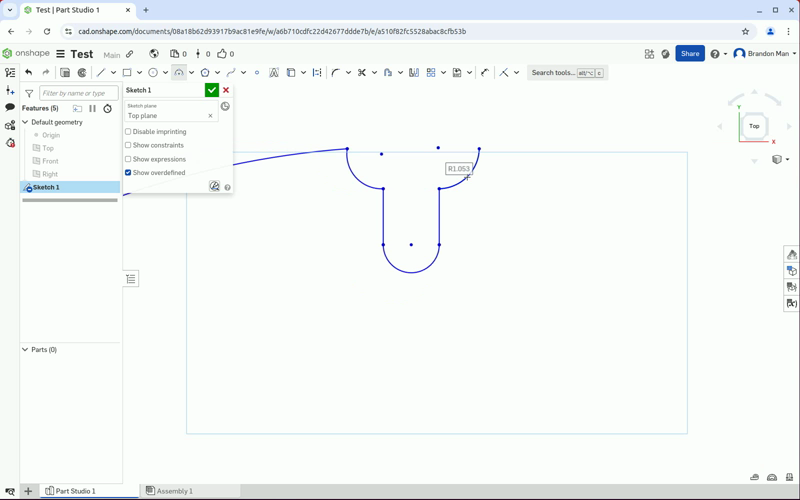
scroll(-6)
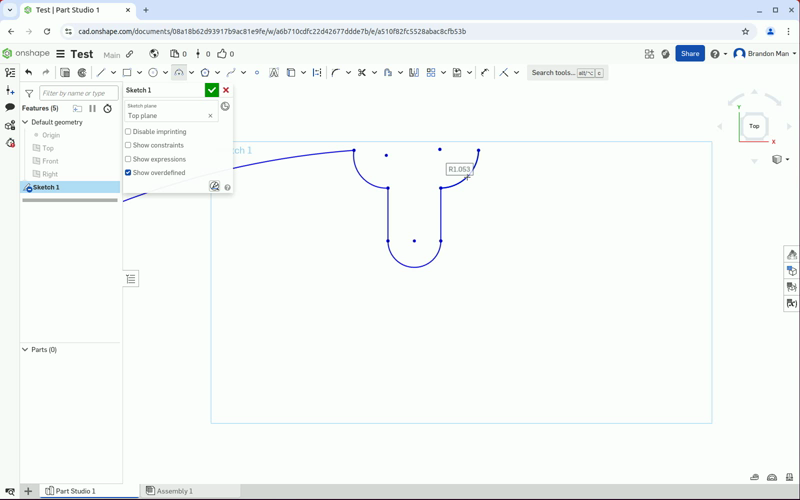
scroll(-6)
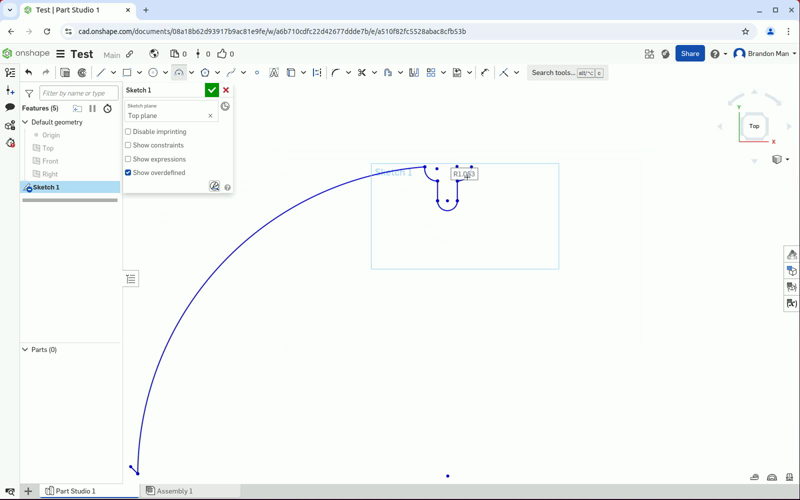
scroll(-6)
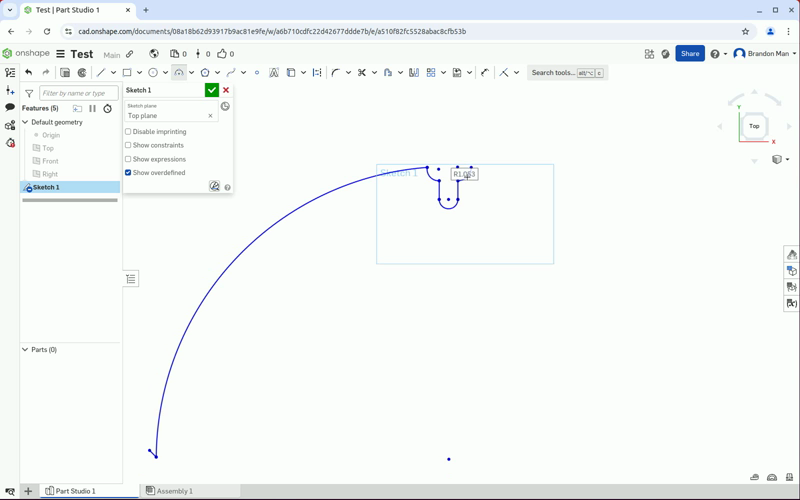
scroll(-6)
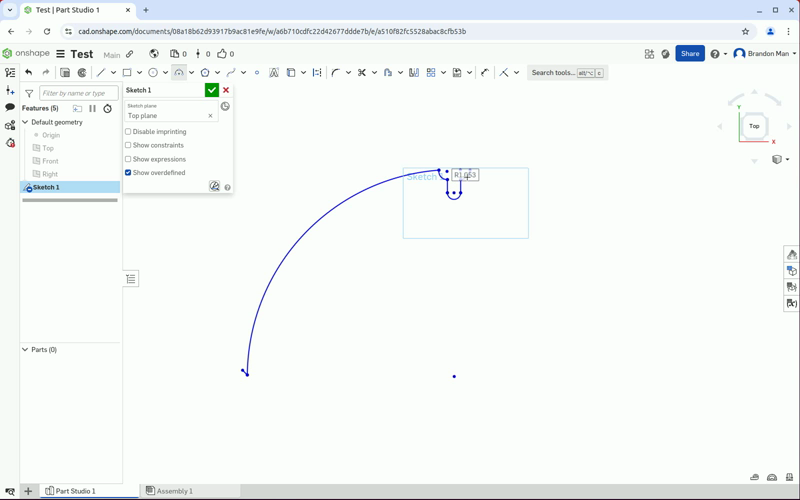
scroll(-6)
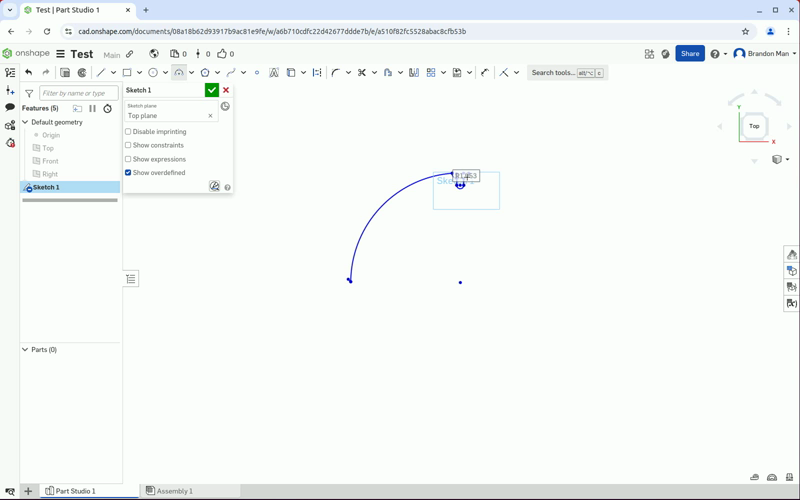
key_up(shift)
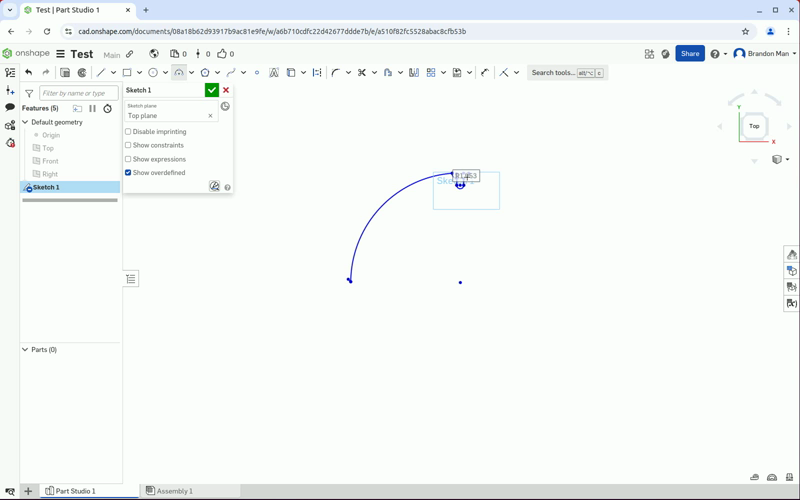
mouse_move(468, 173)
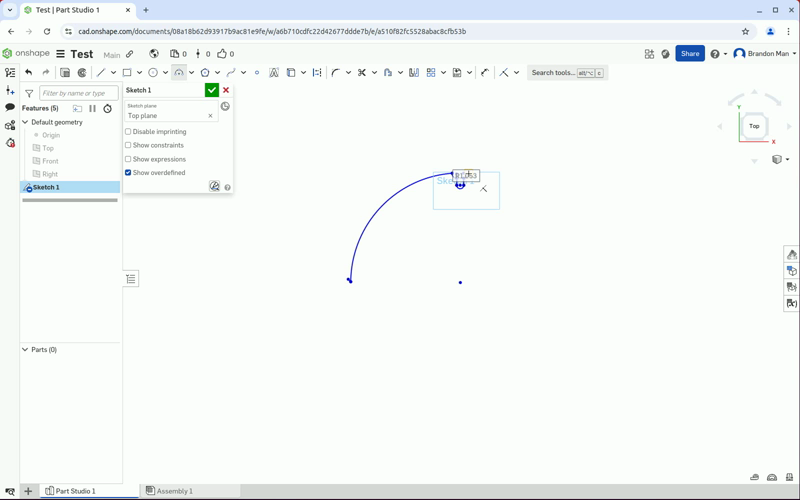
scroll(6)
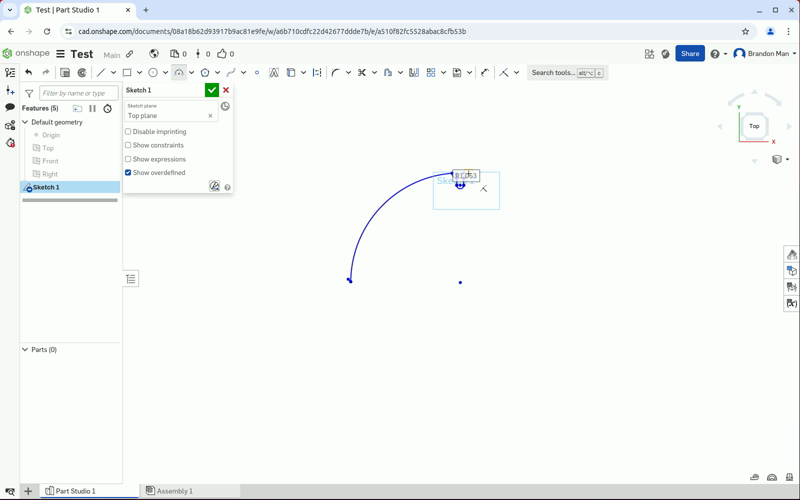
scroll(6)
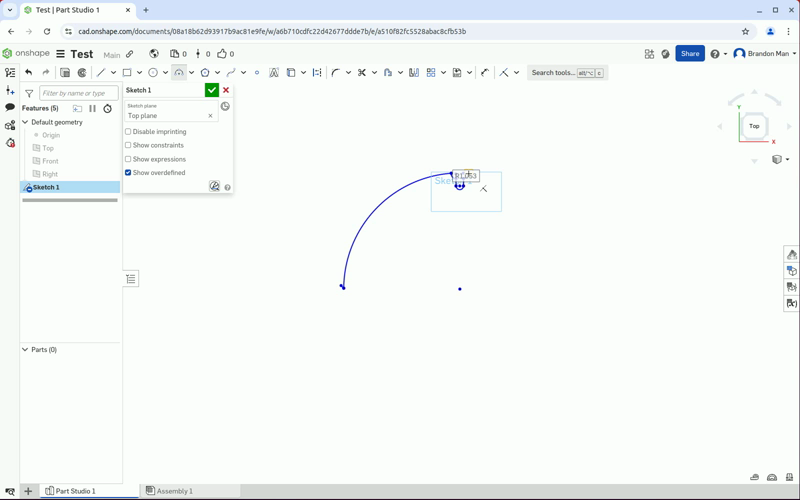
scroll(6)
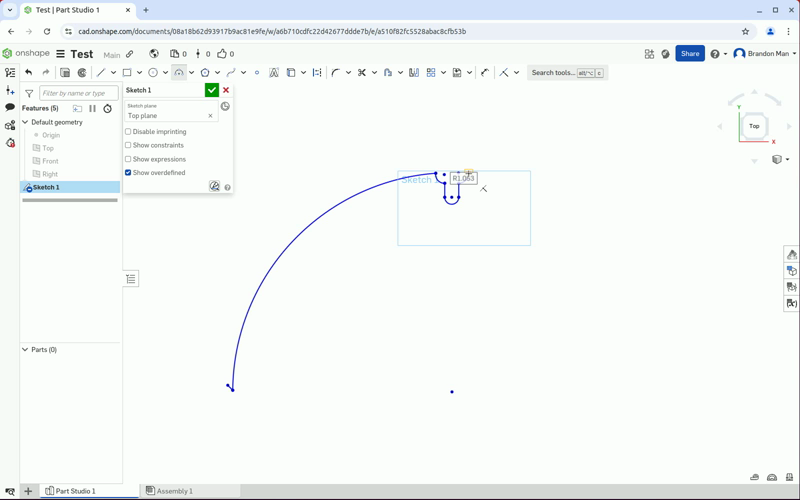
scroll(6)
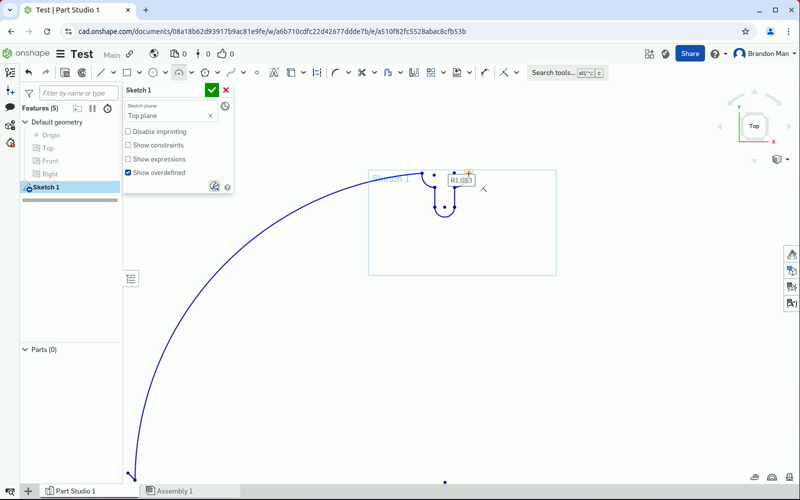
scroll(6)
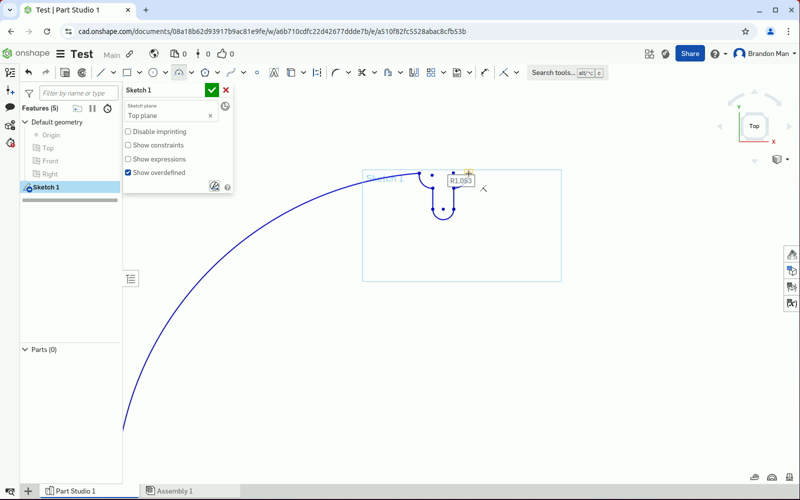
scroll(6)
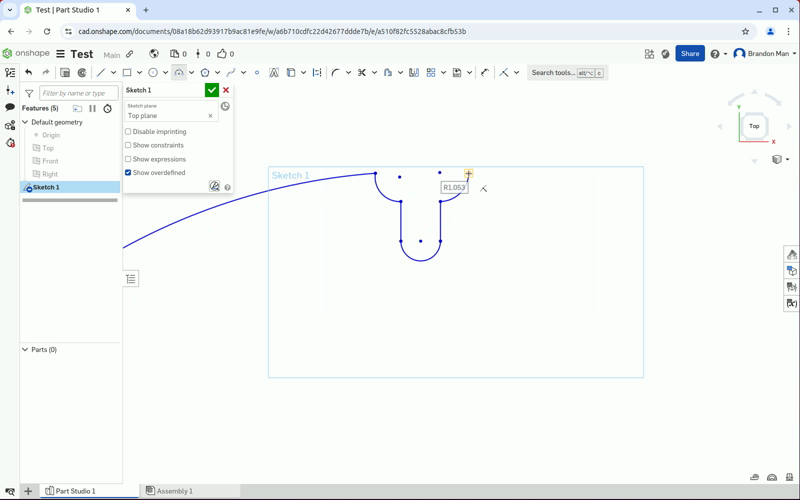
scroll(6)
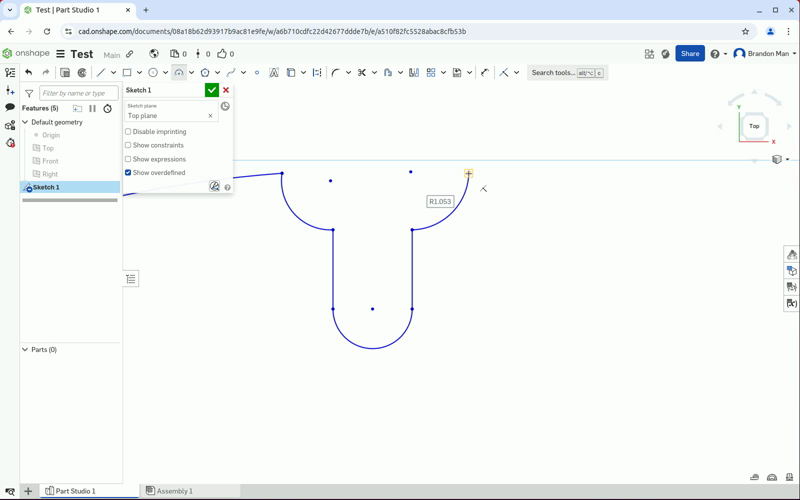
click(468, 173)
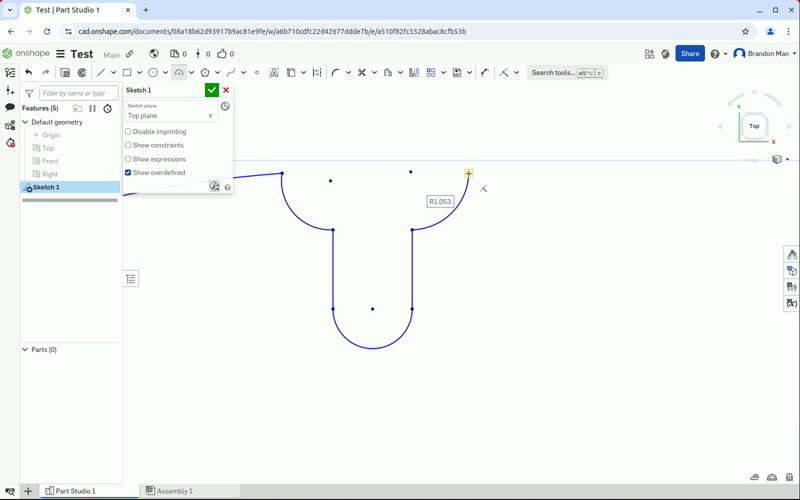
scroll(-6)
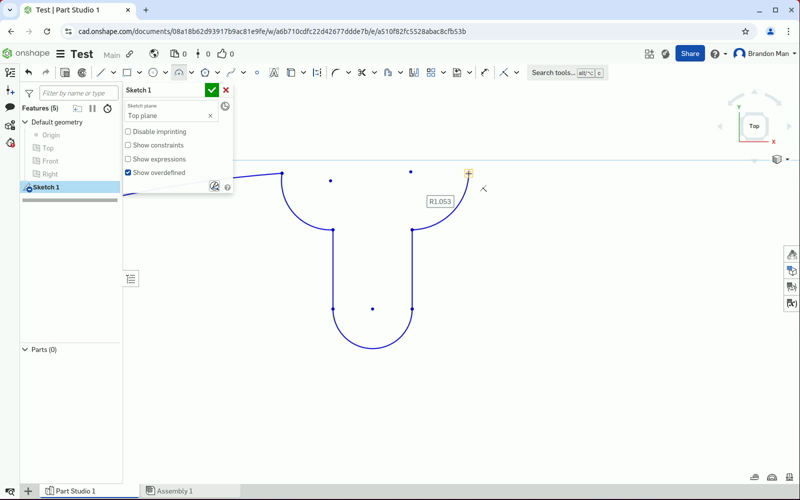
scroll(-6)
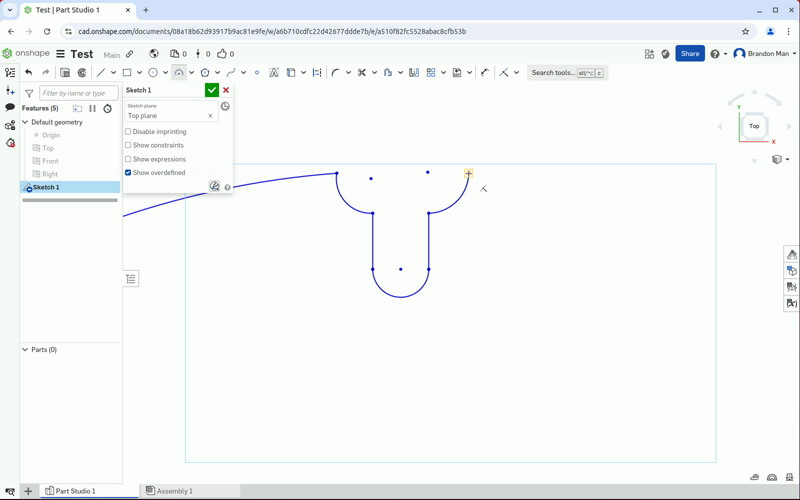
scroll(-6)
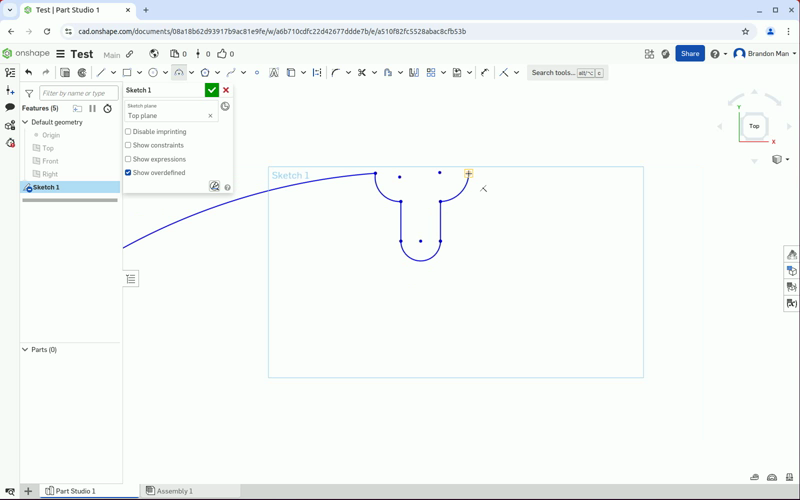
scroll(-6)
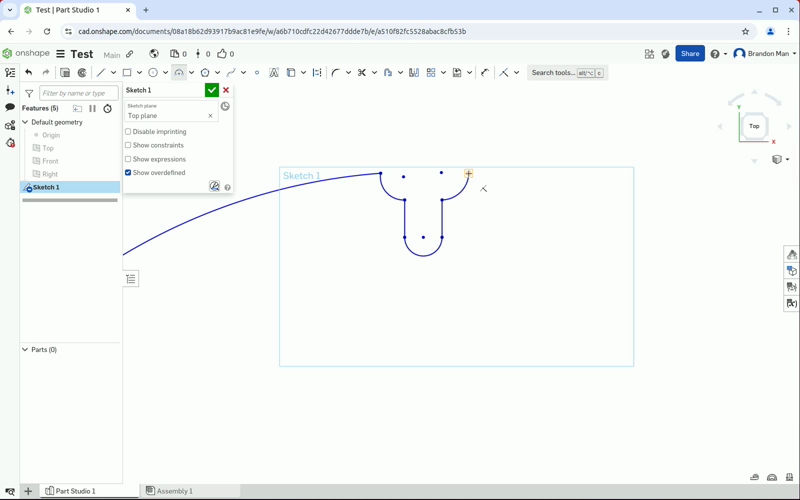
scroll(-6)
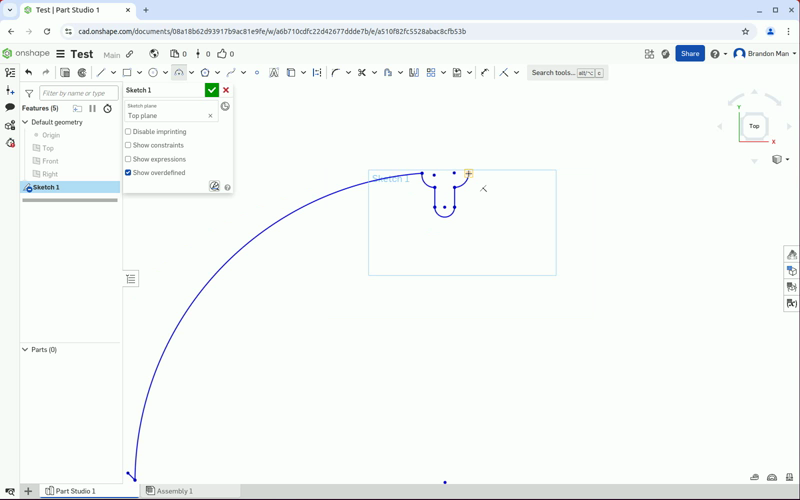
scroll(-6)
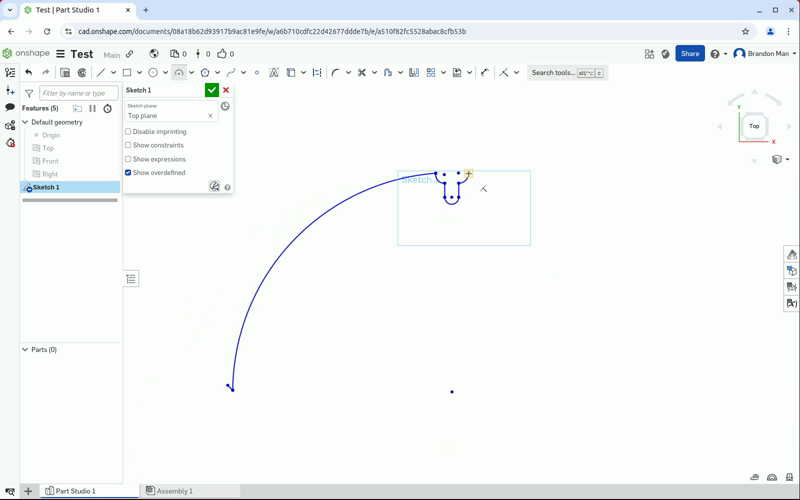
scroll(-6)
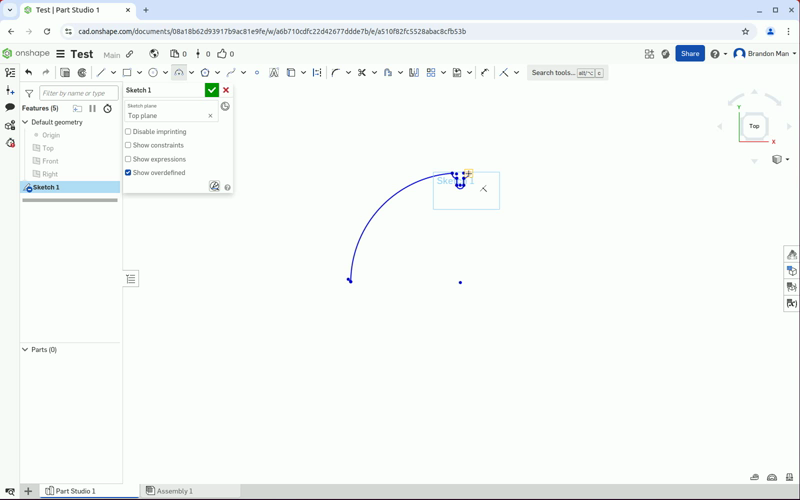
key_down(shift)
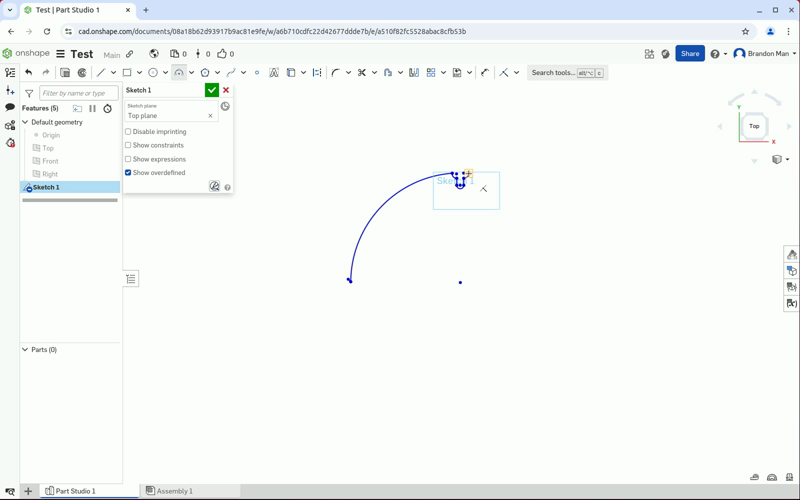
mouse_move(569, 281)
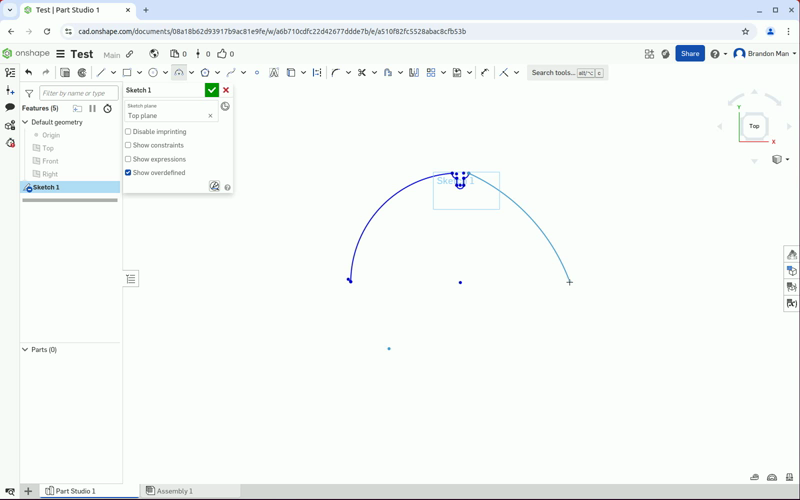
click(569, 281)
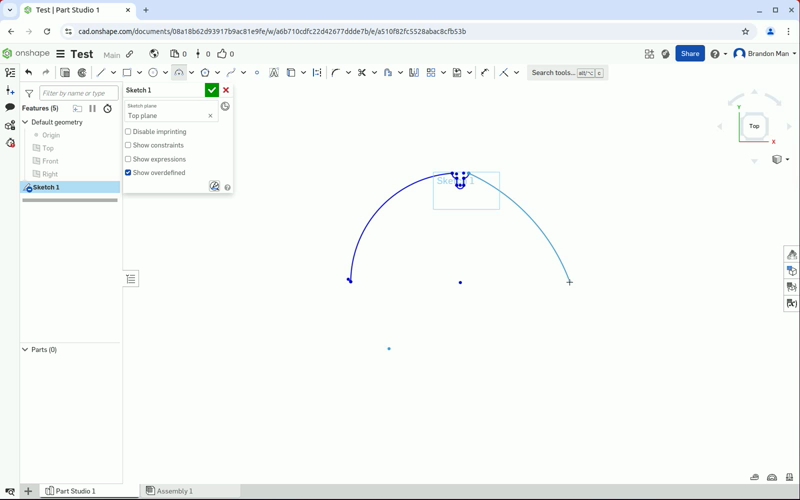
mouse_move(540, 207)
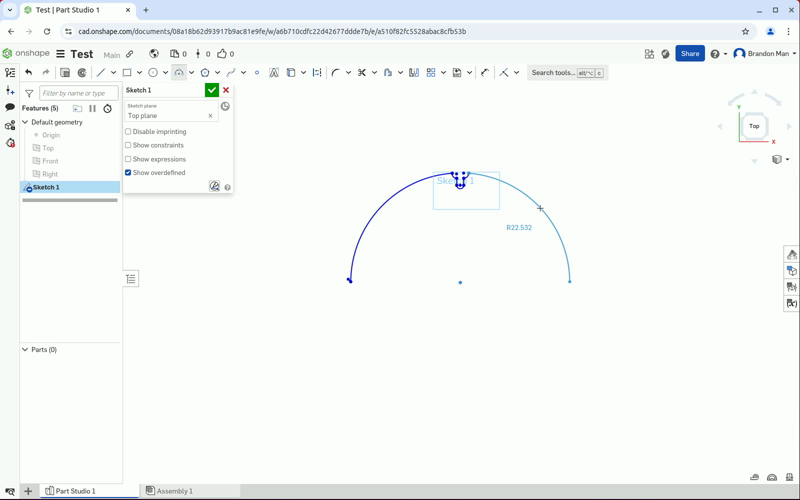
click(540, 207)
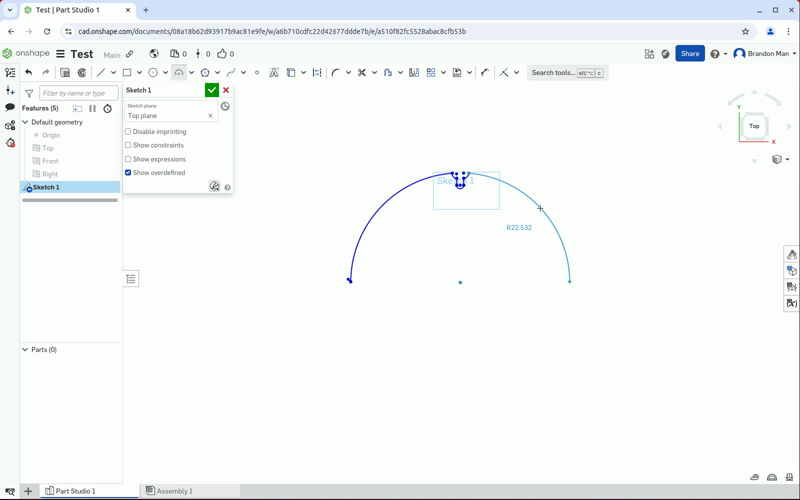
key_up(shift)
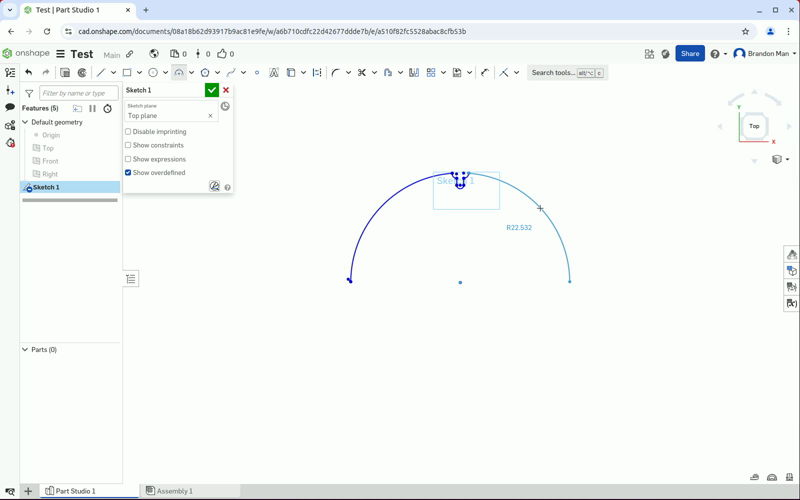
key(esc)
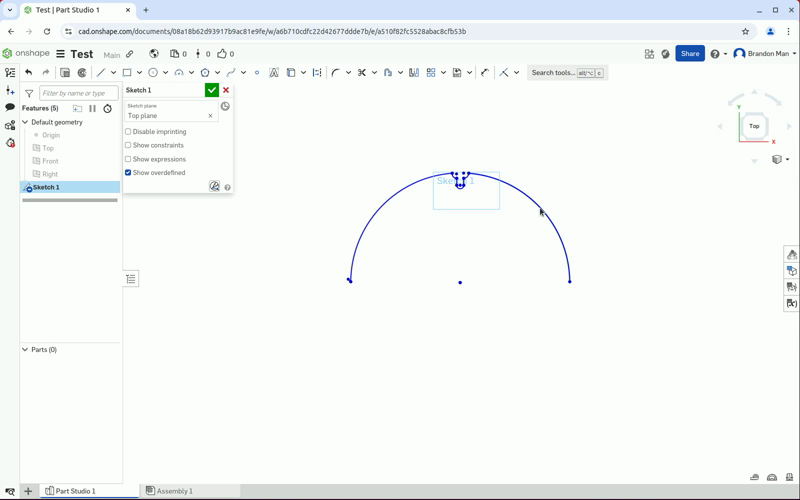
key(l)
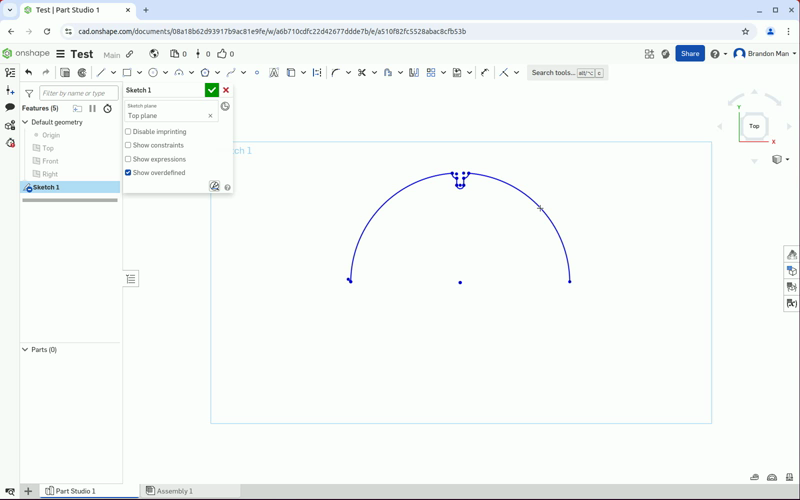
mouse_move(569, 281)
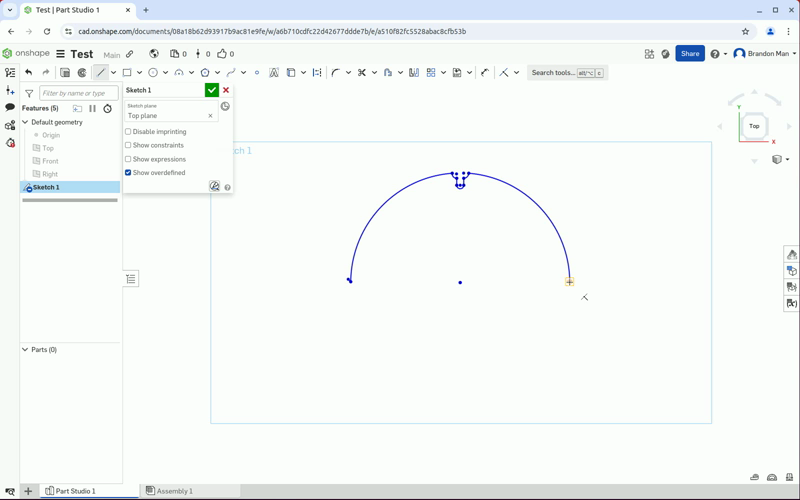
click(569, 281)
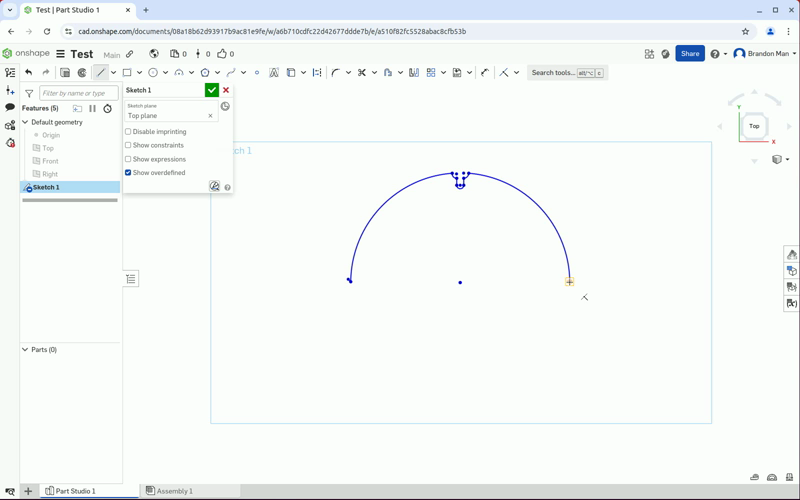
key_down(shift)
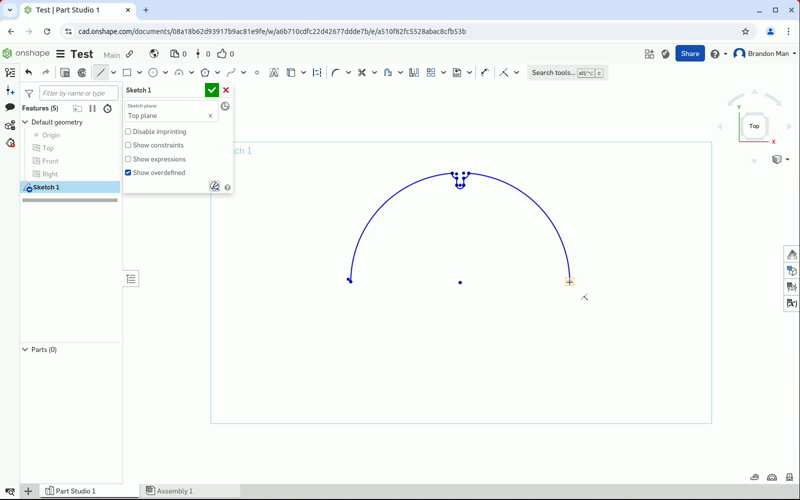
mouse_move(589, 281)
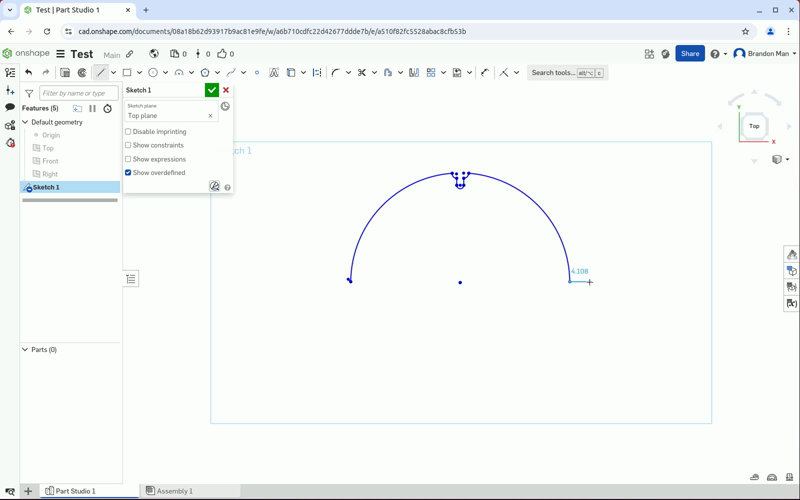
mouse_move(572, 286)
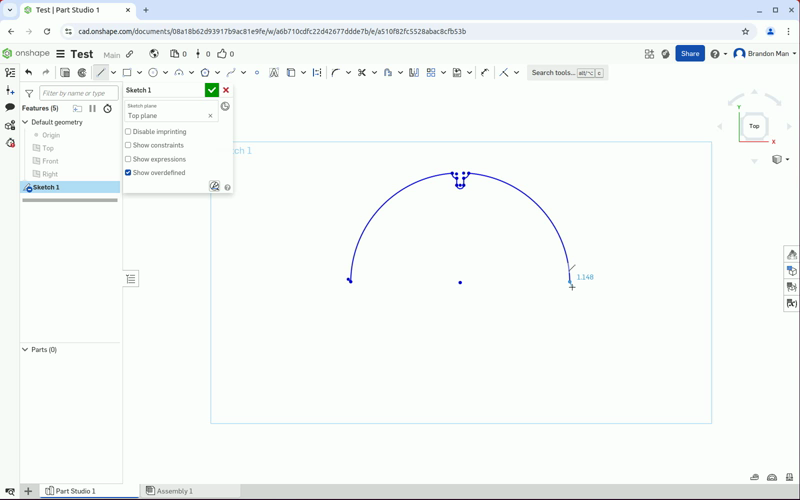
scroll(6)
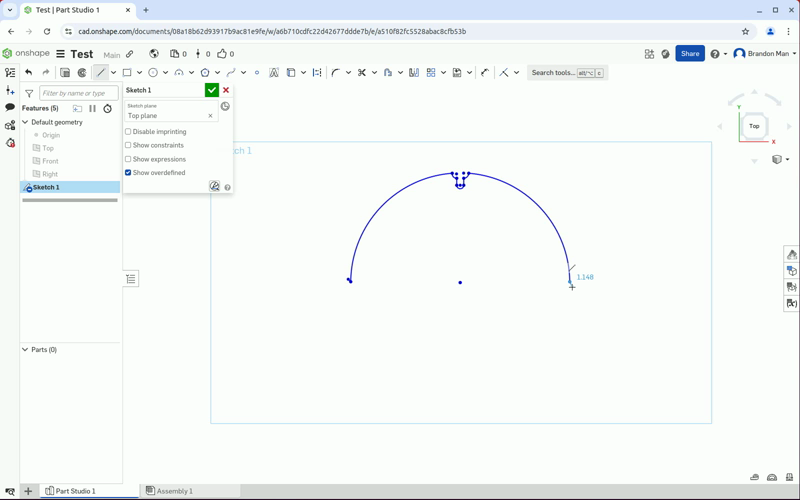
scroll(6)
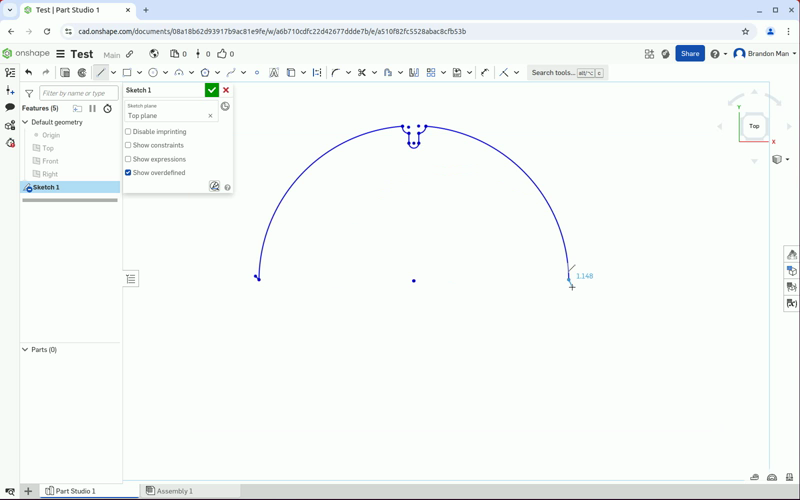
scroll(6)
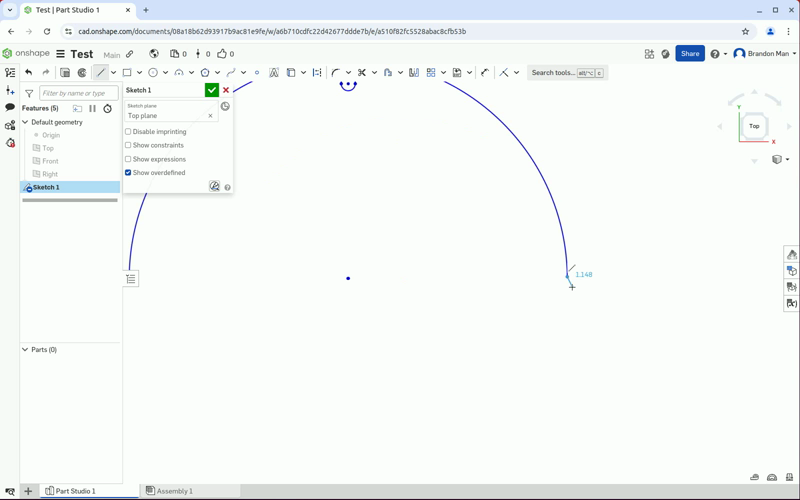
scroll(6)
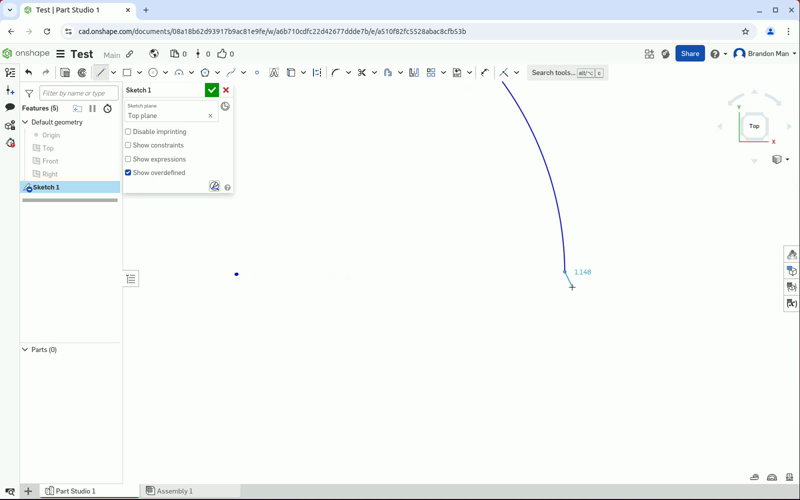
scroll(6)
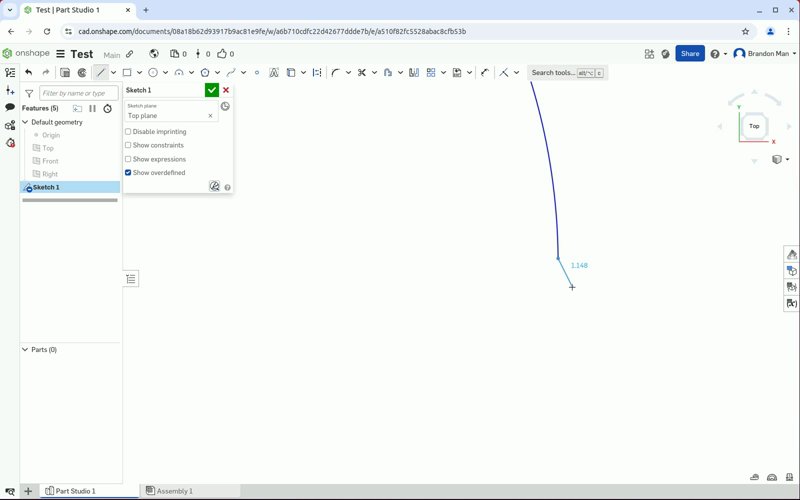
scroll(6)
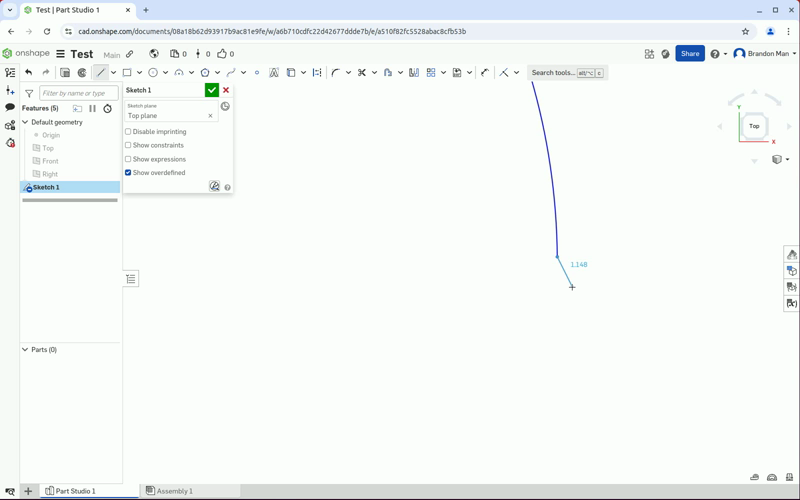
scroll(6)
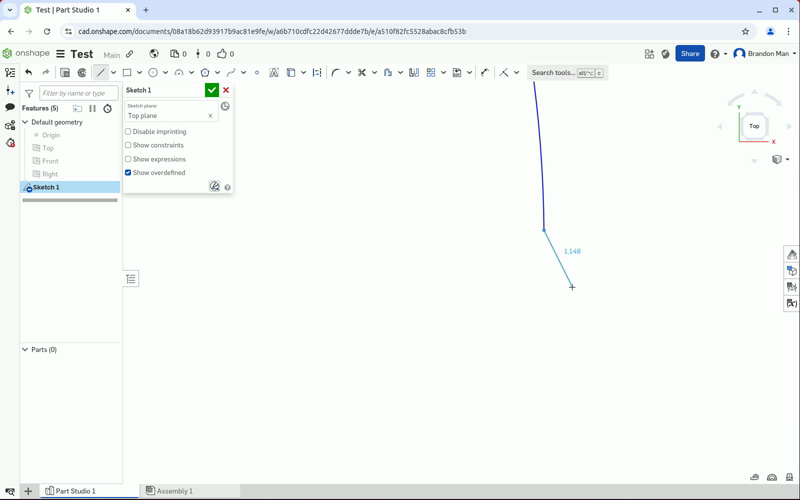
click(572, 286)
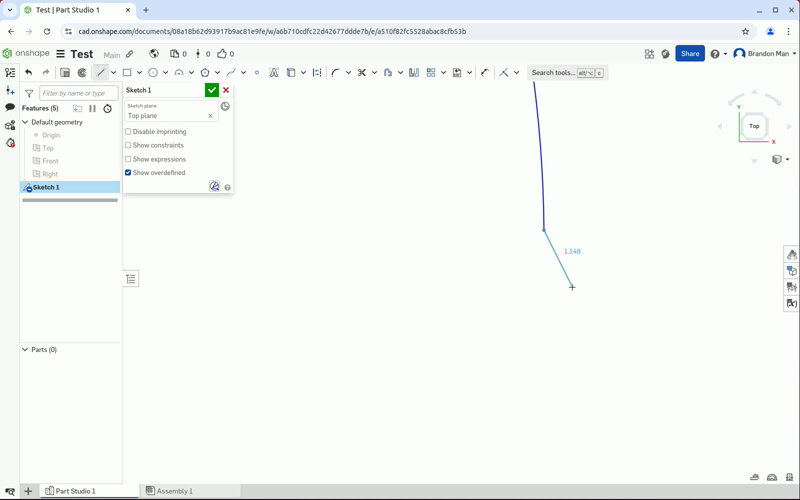
scroll(-6)
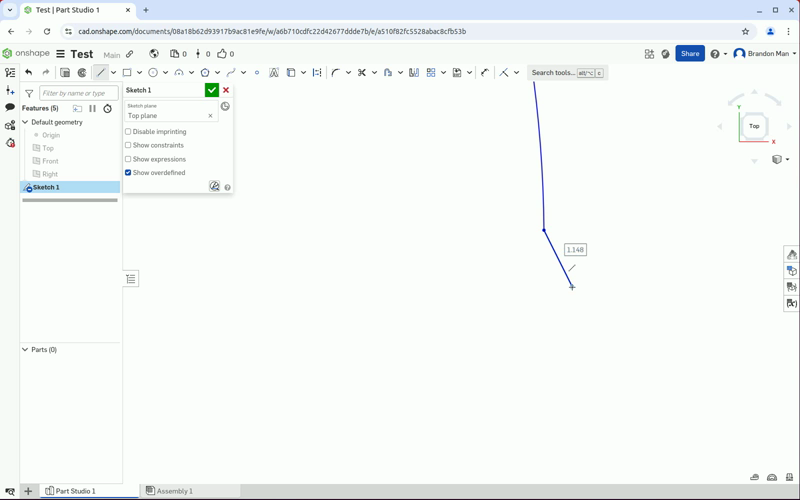
scroll(-6)
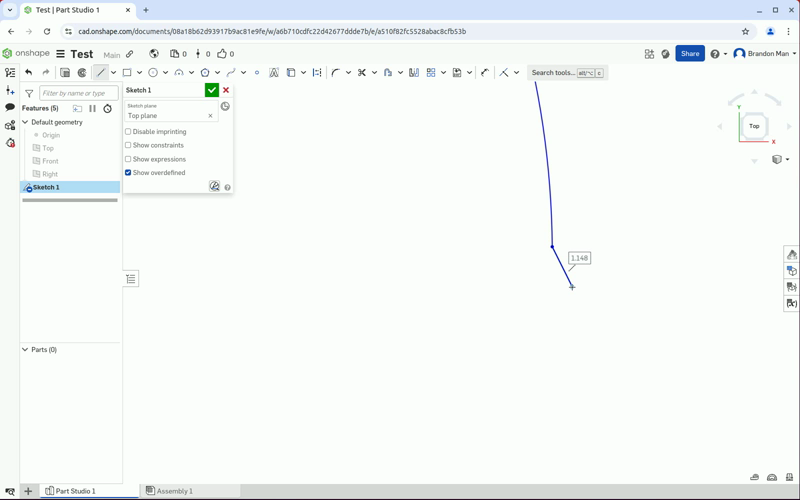
scroll(-6)
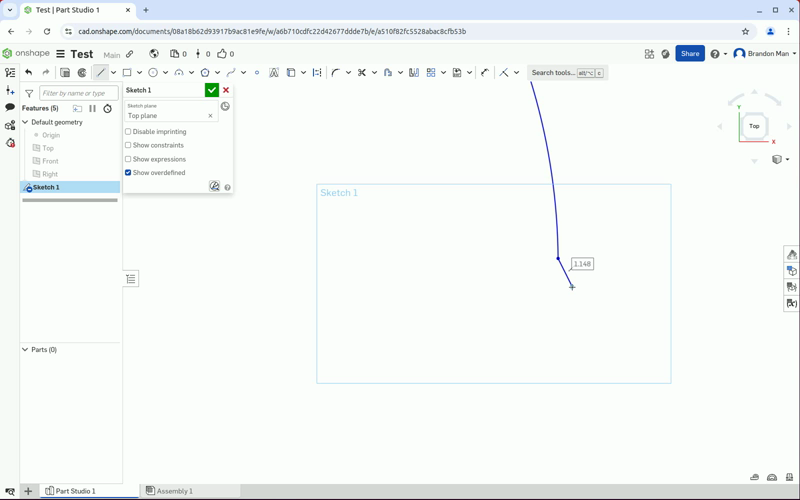
scroll(-6)
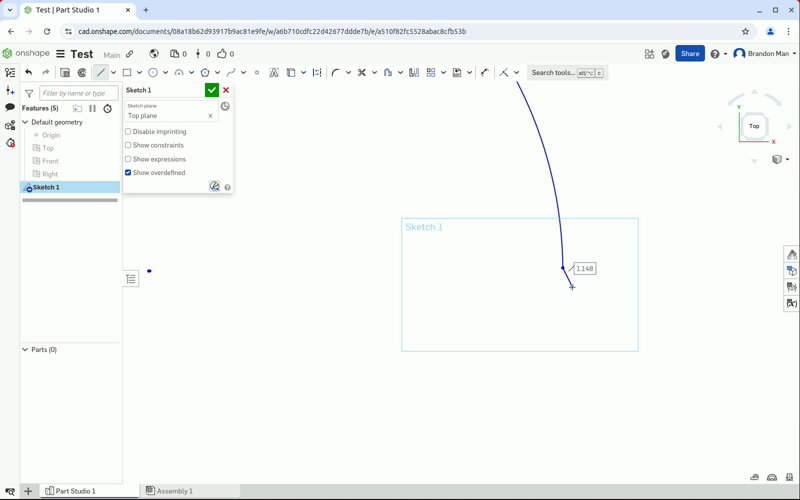
scroll(-6)
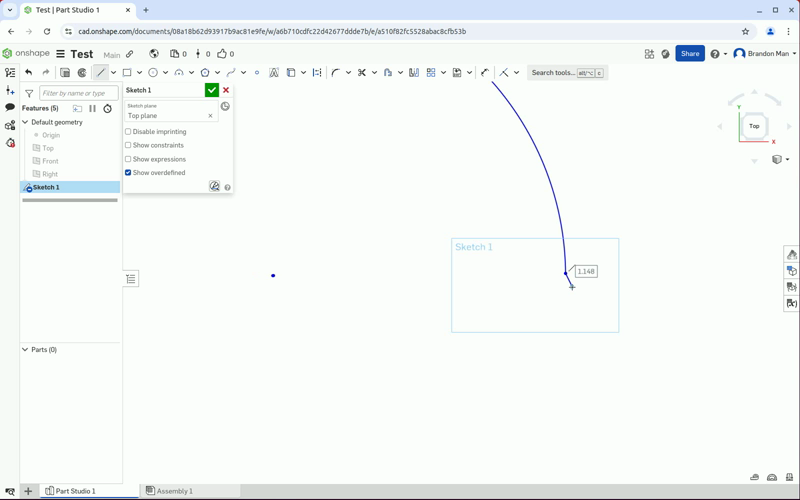
scroll(-6)
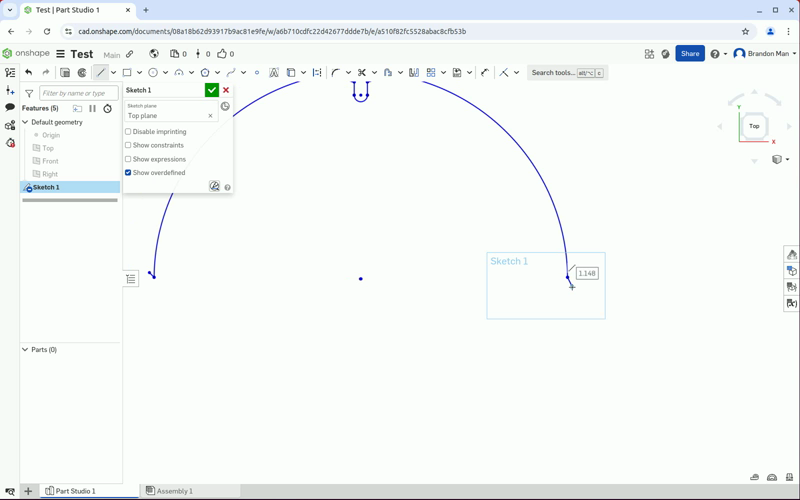
scroll(-6)
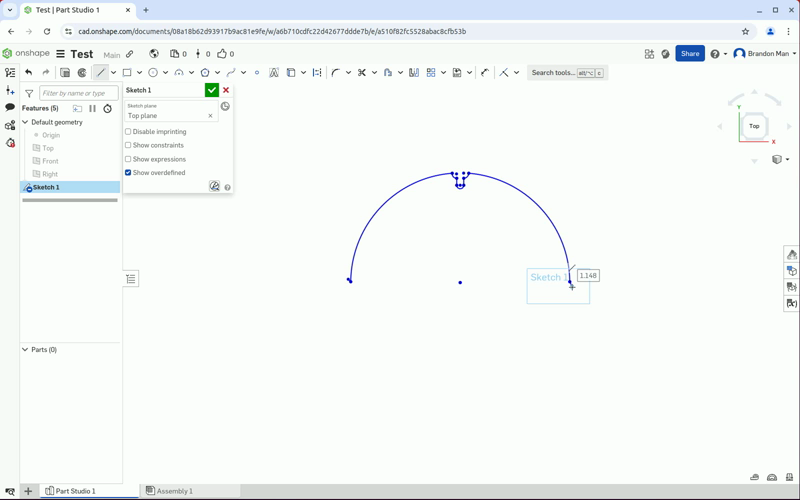
key_up(shift)
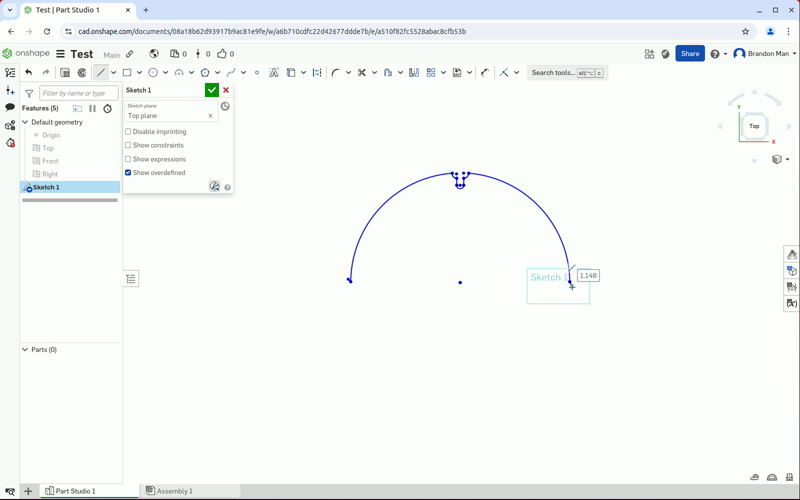
key(esc)
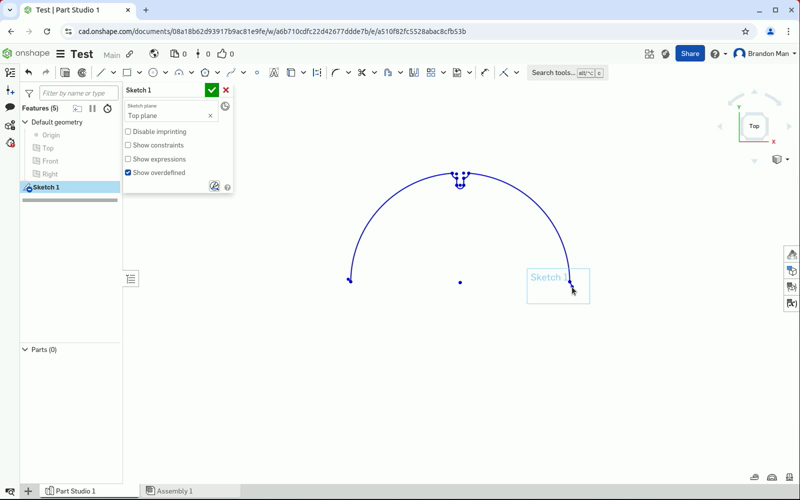
key(a)
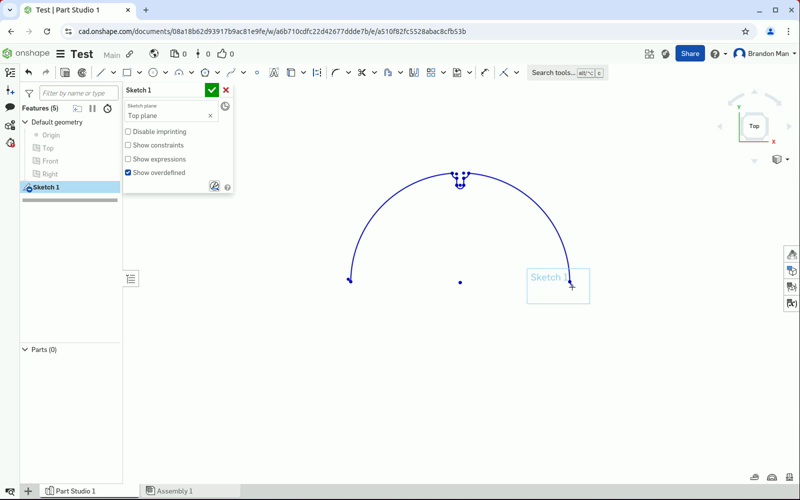
mouse_move(572, 286)
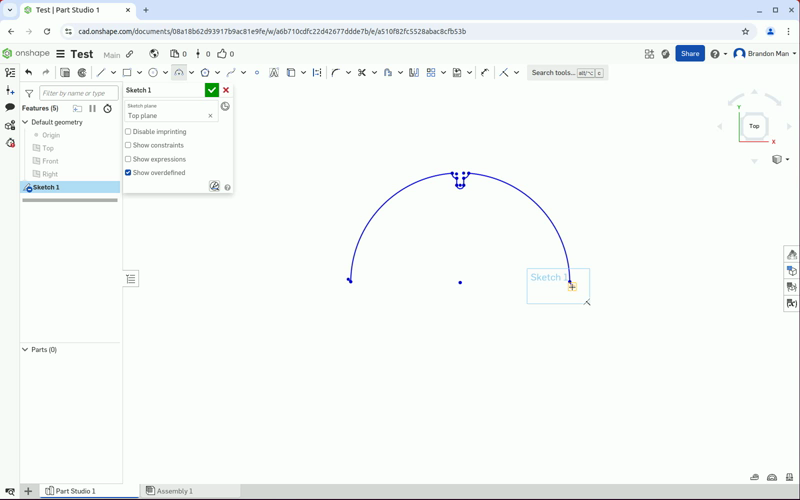
click(572, 286)
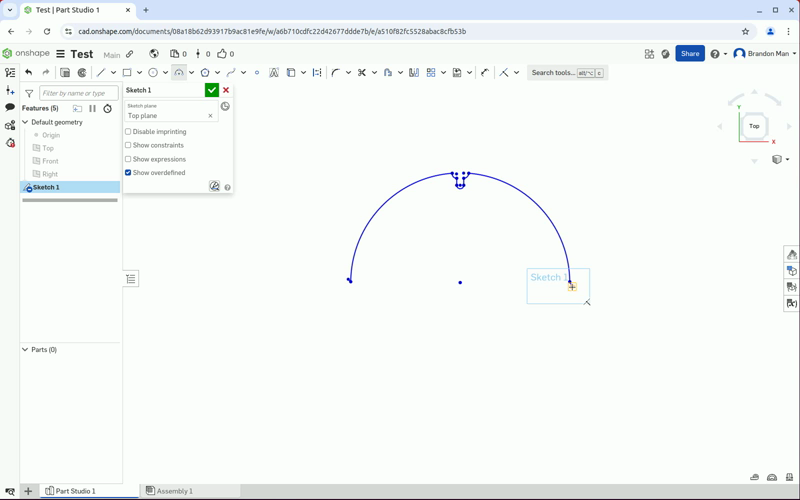
mouse_move(348, 279)
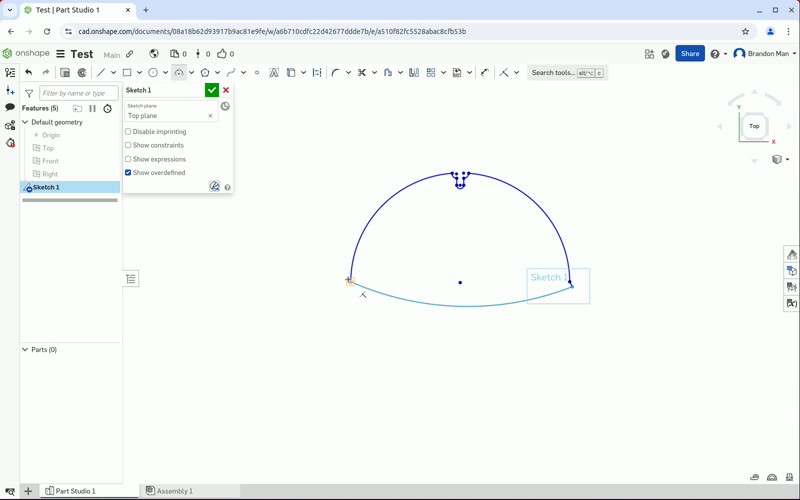
scroll(6)
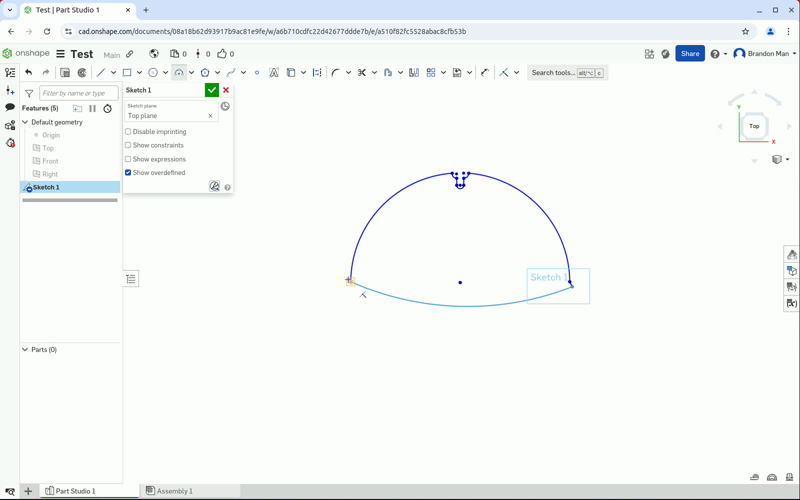
scroll(6)
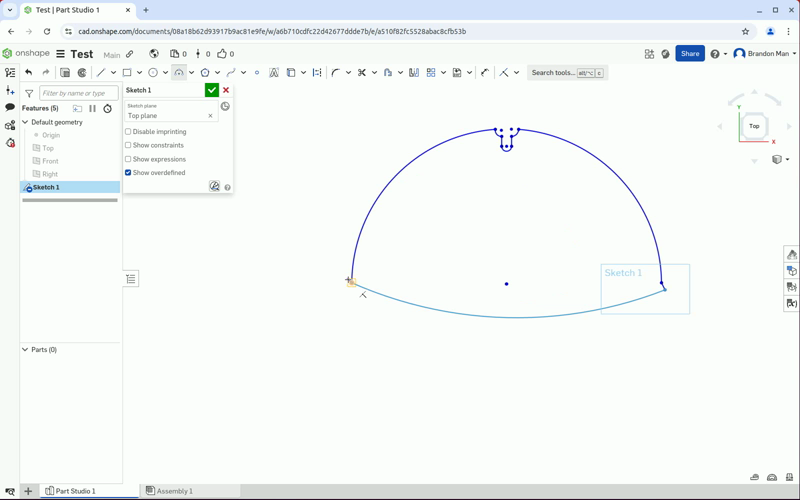
scroll(6)
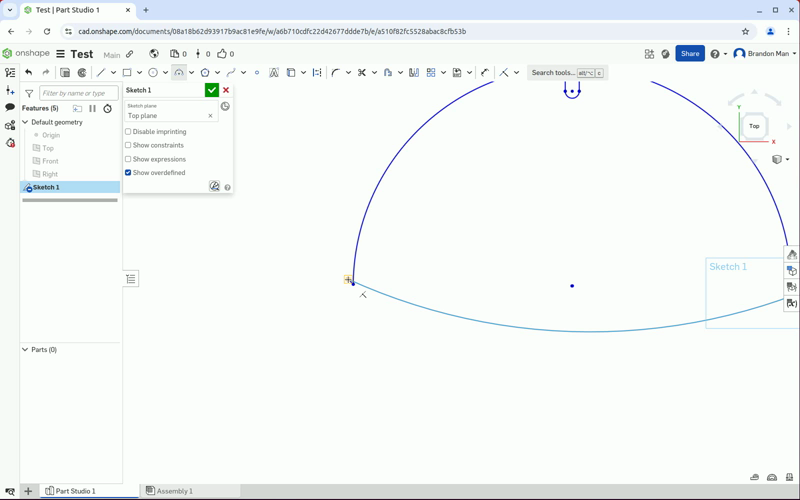
scroll(6)
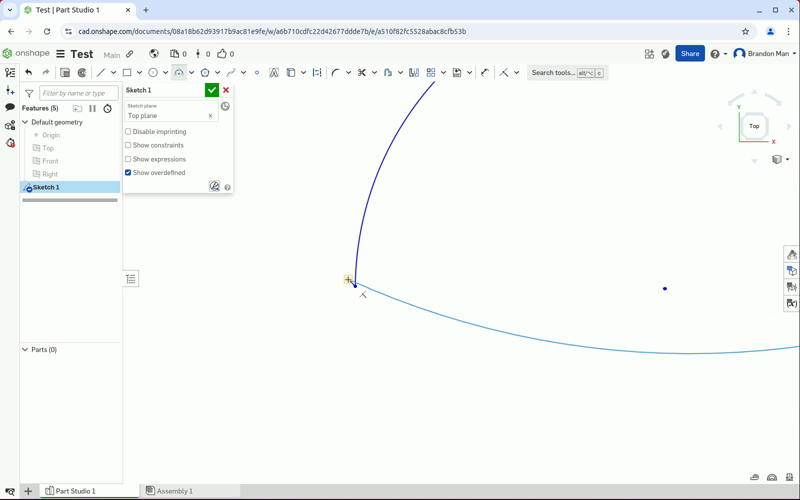
scroll(6)
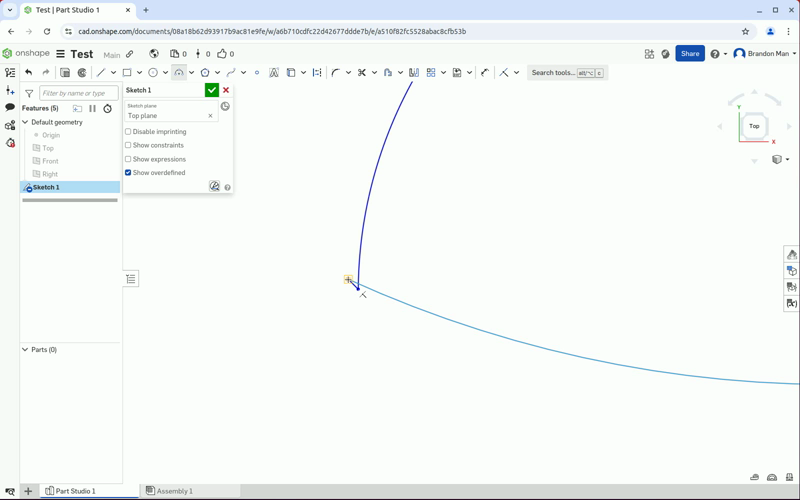
scroll(6)
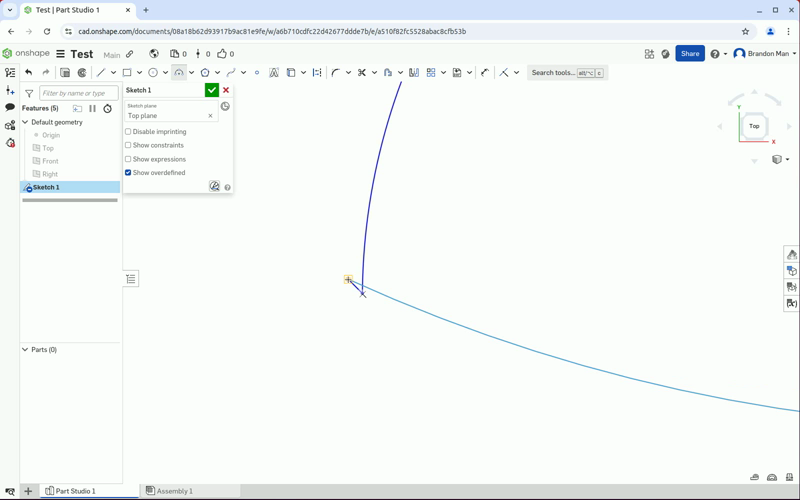
scroll(6)
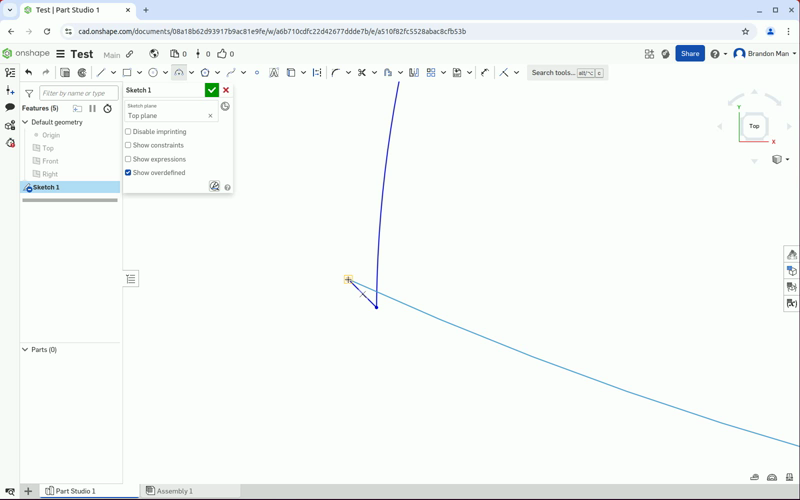
click(348, 279)
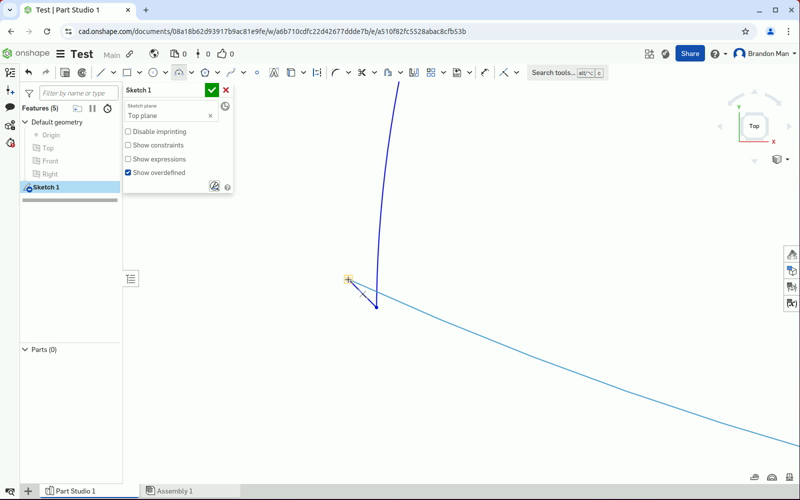
scroll(-6)
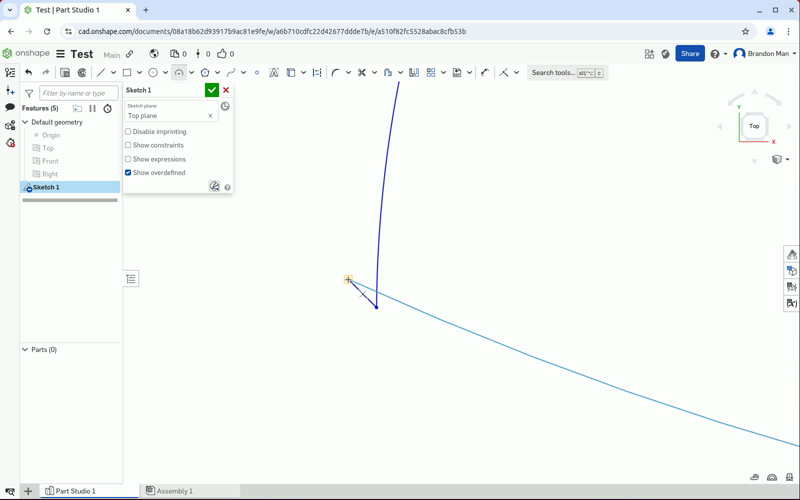
scroll(-6)
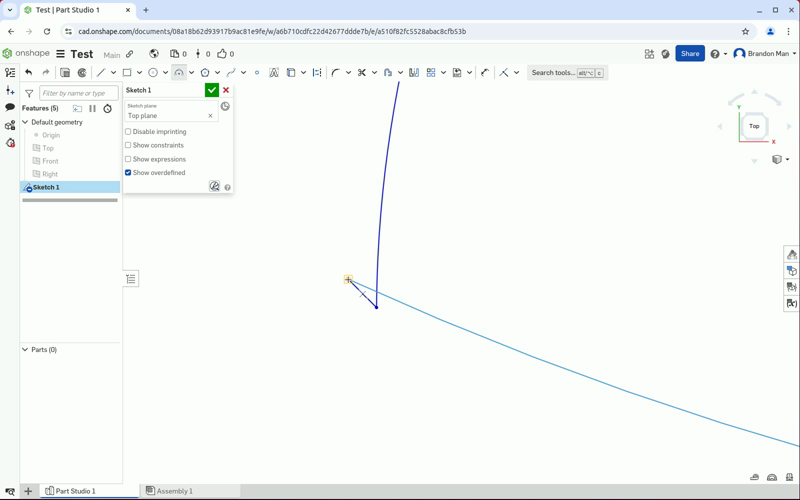
scroll(-6)
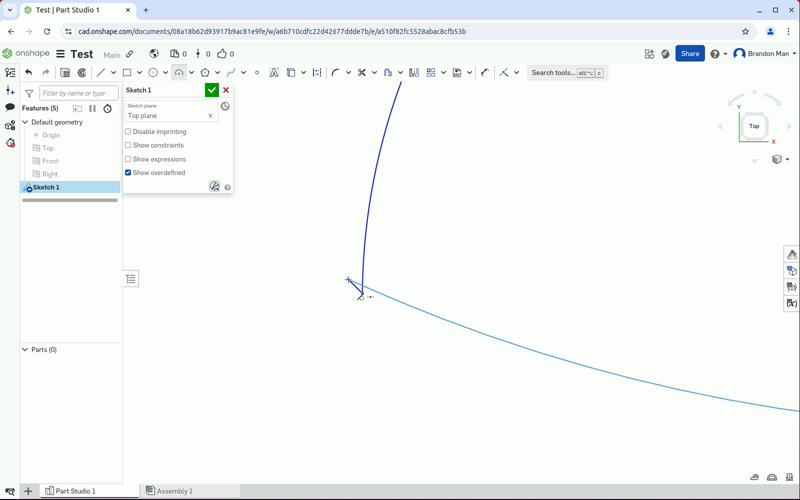
scroll(-6)
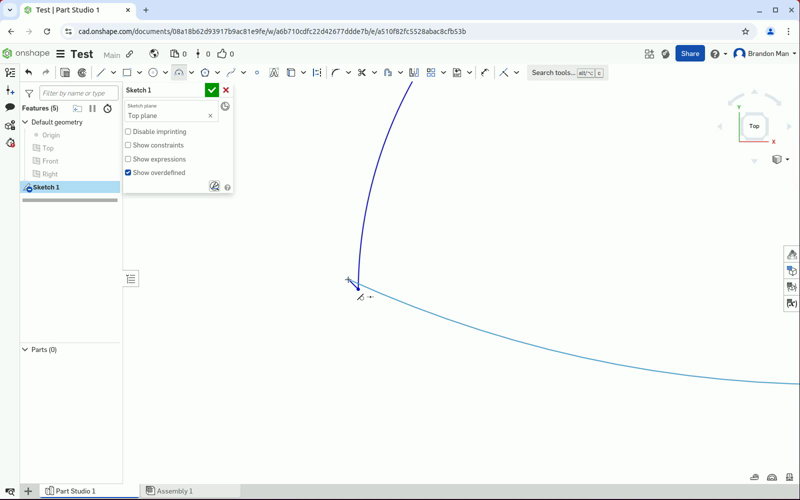
scroll(-6)
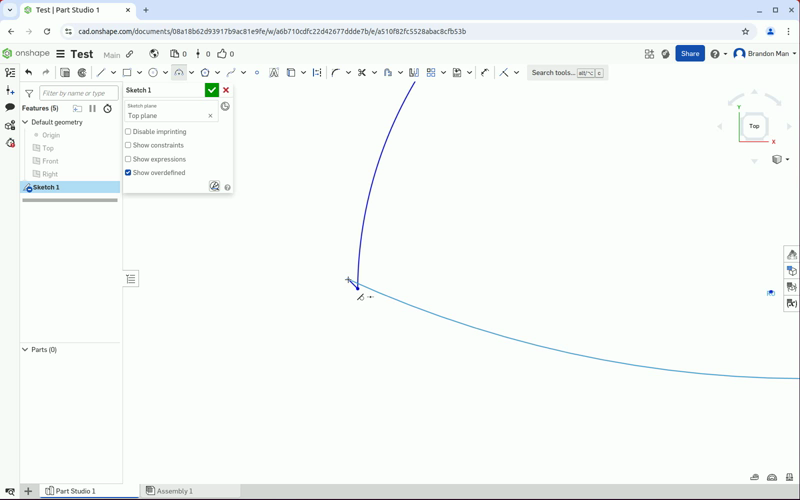
scroll(-6)
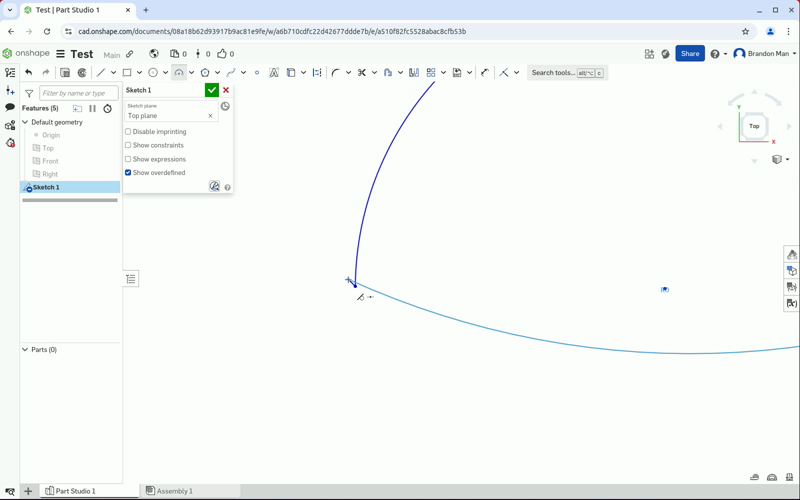
scroll(-6)
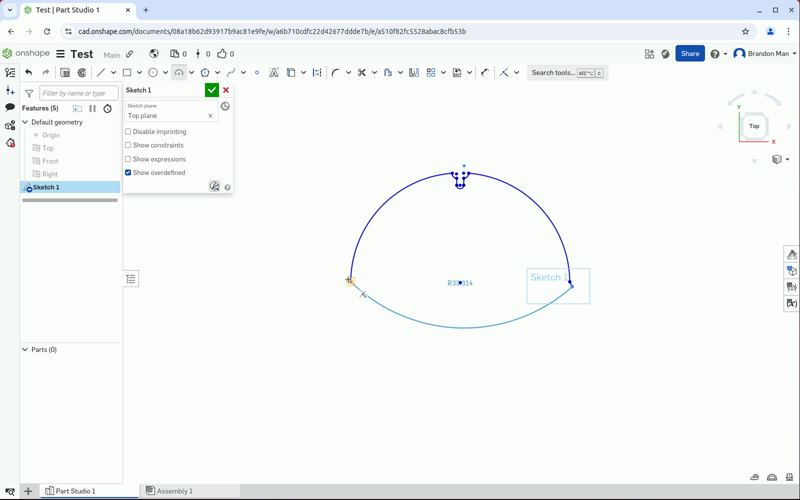
key_down(shift)
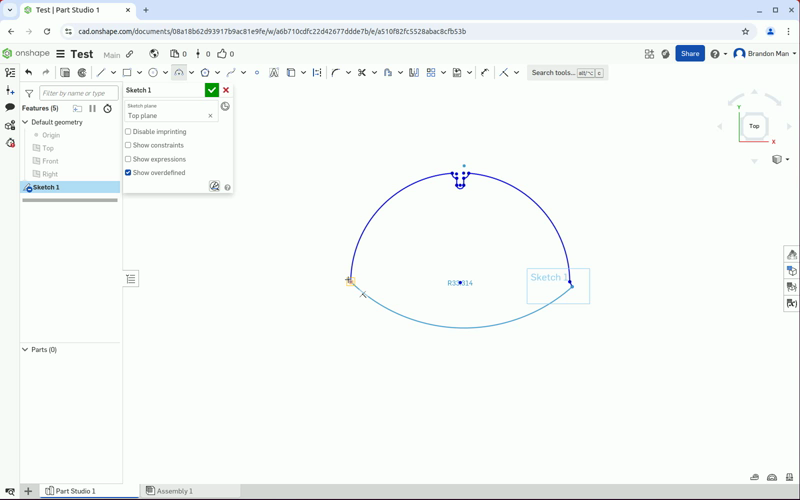
mouse_move(463, 170)
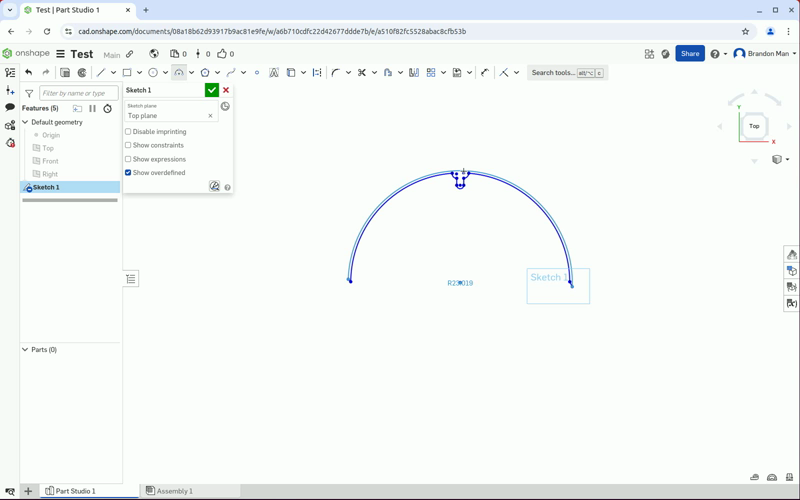
scroll(6)
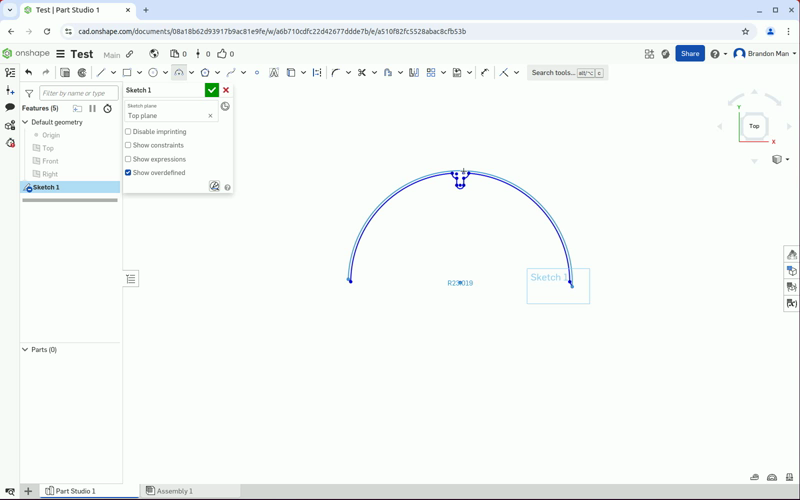
scroll(6)
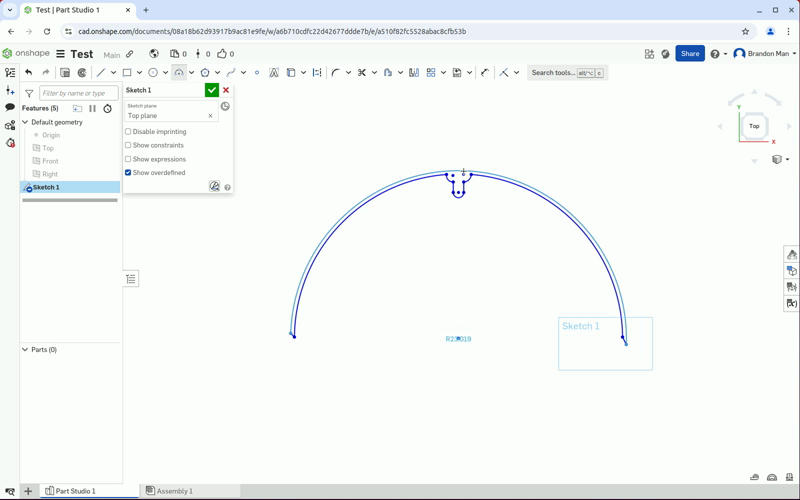
scroll(6)
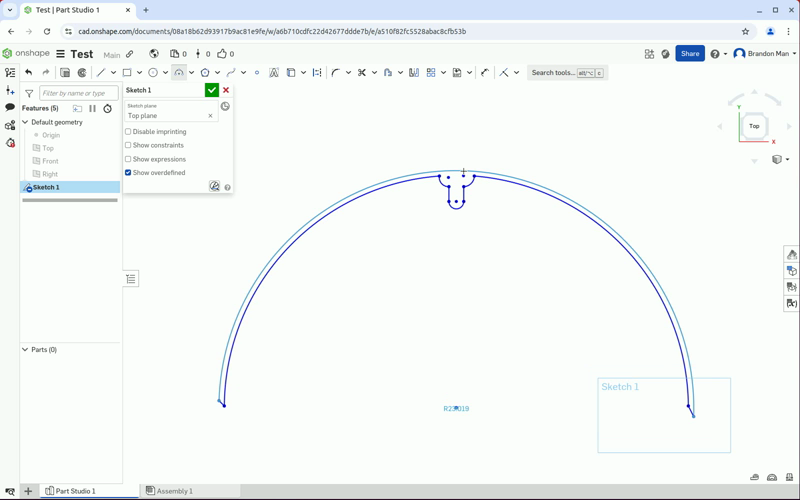
scroll(6)
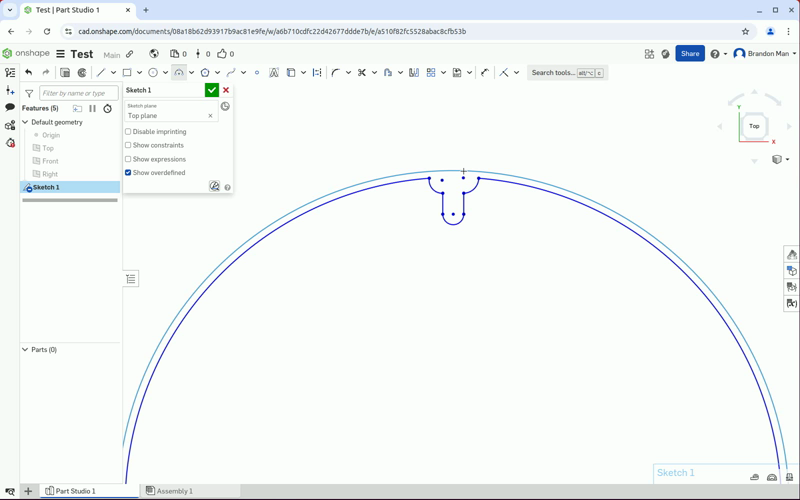
scroll(6)
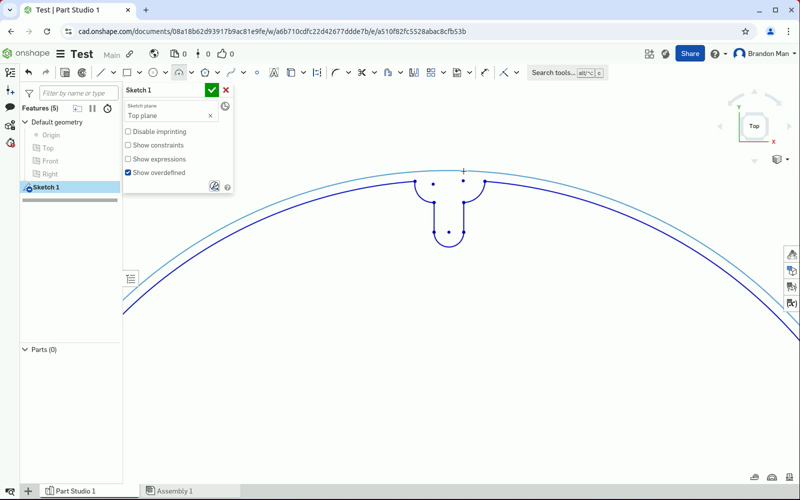
scroll(6)
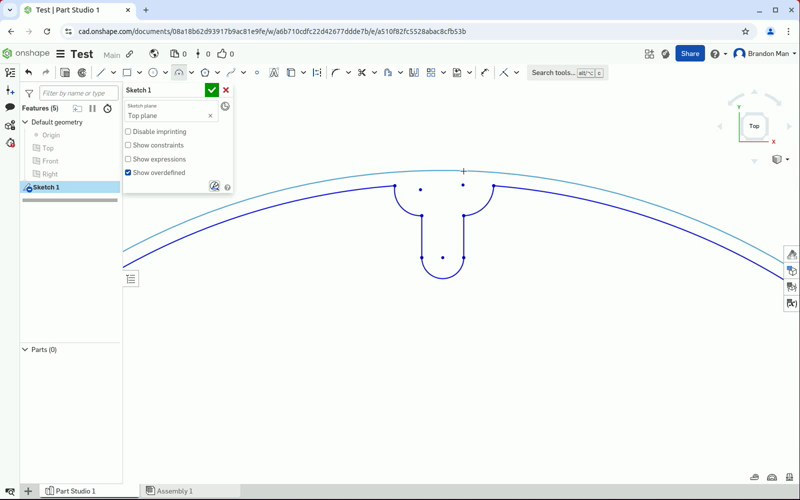
scroll(6)
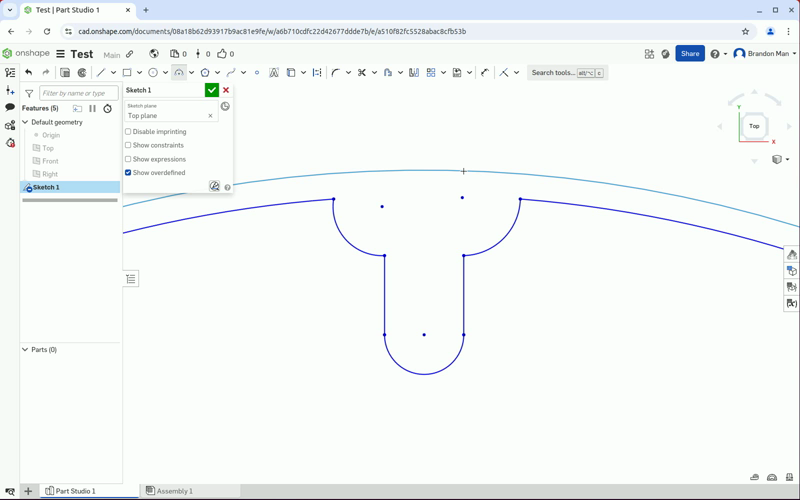
click(463, 170)
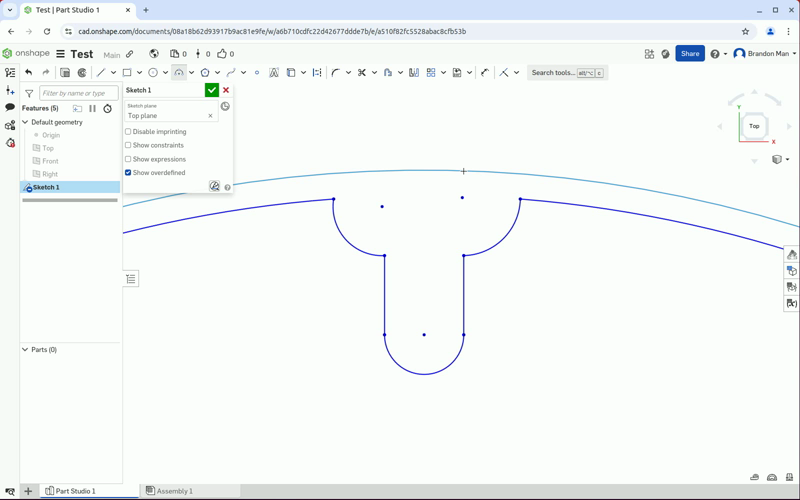
scroll(-6)
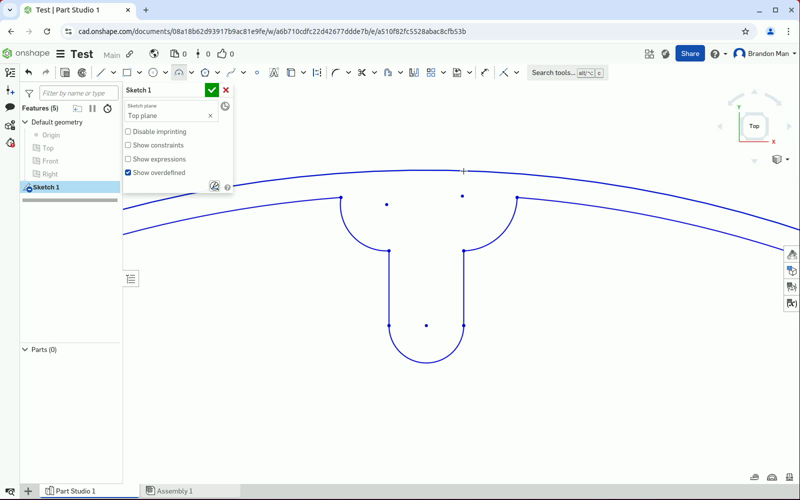
scroll(-6)
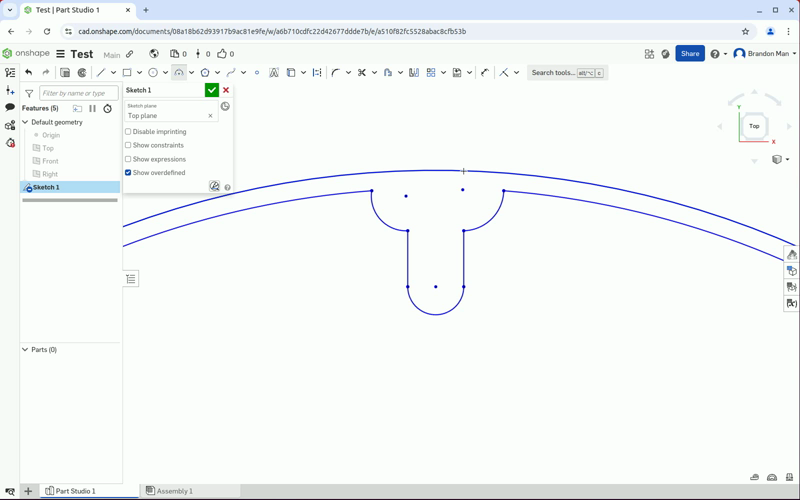
scroll(-6)
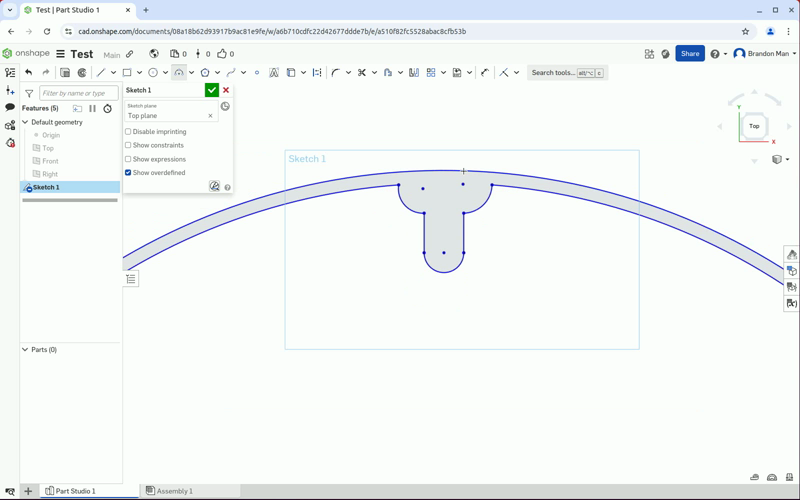
scroll(-6)
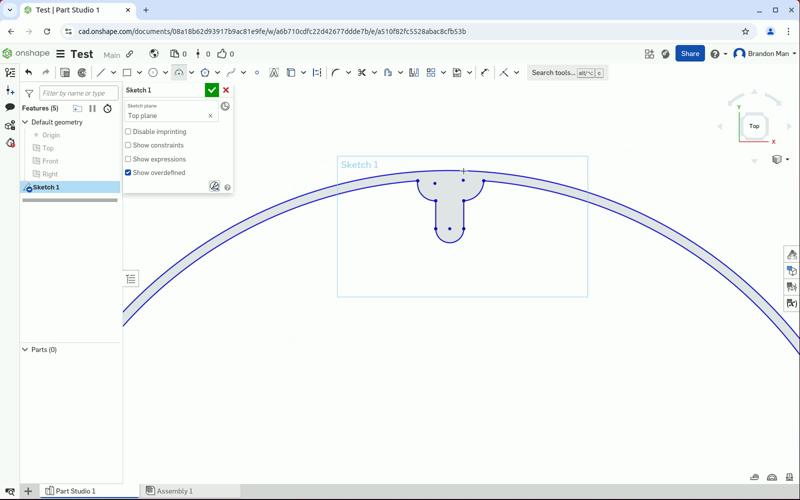
scroll(-6)
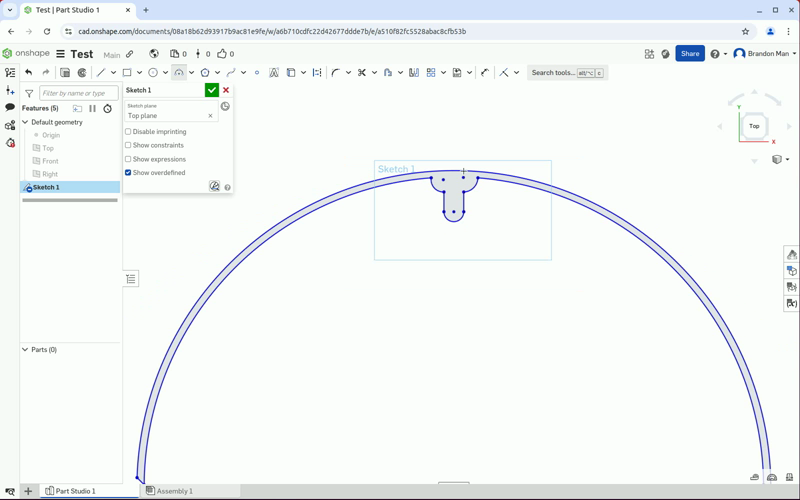
scroll(-6)
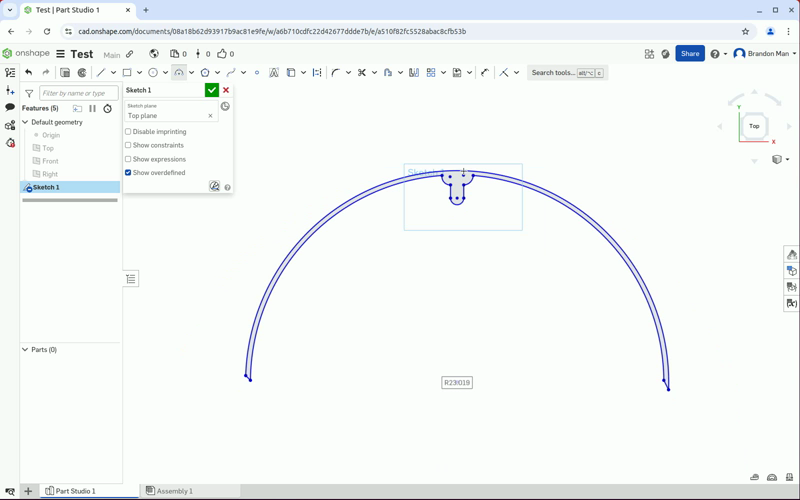
scroll(-6)
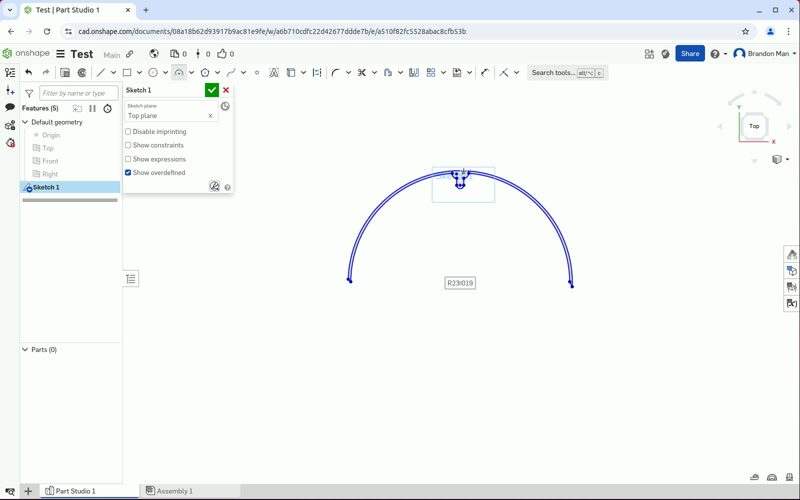
key_up(shift)
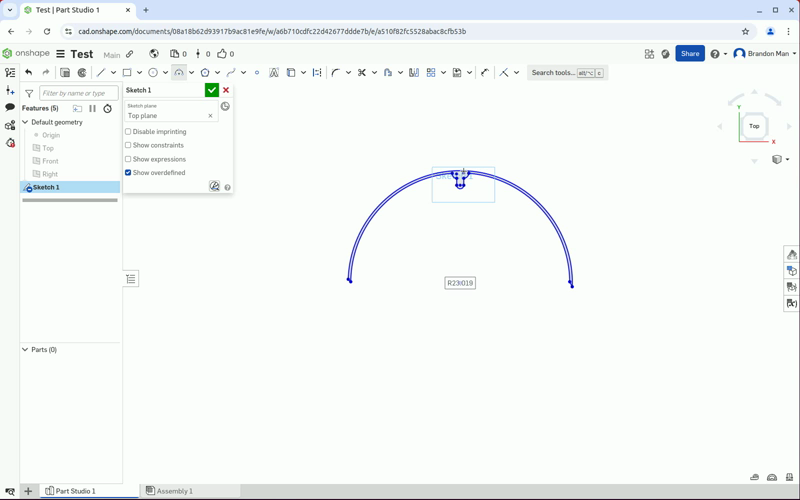
key(esc)
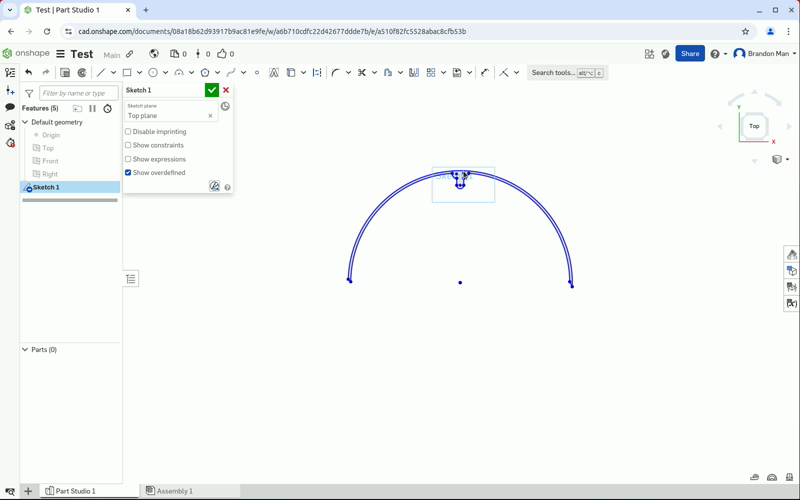
key(a)
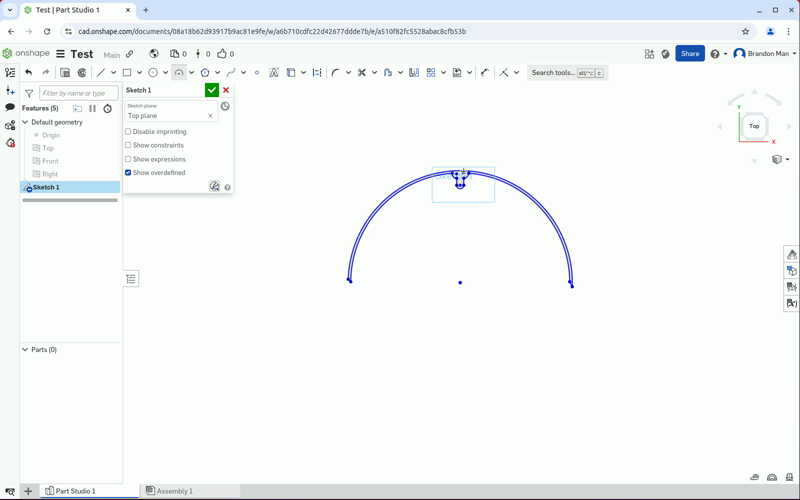
key_down(shift)
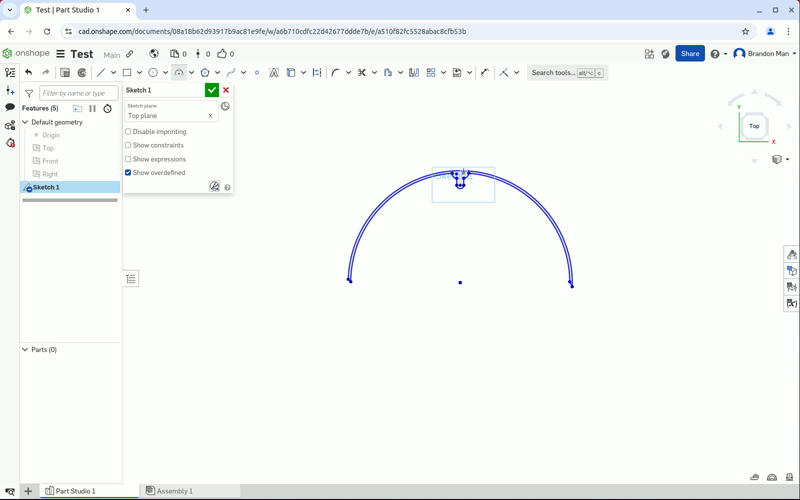
mouse_move(458, 185)
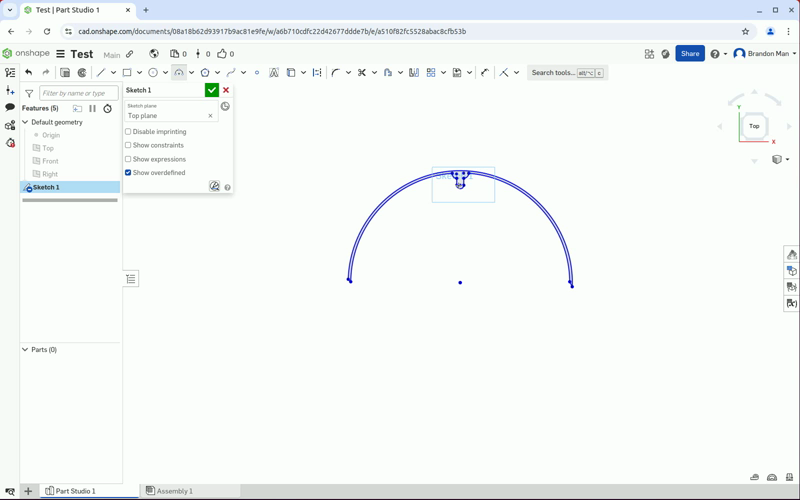
scroll(6)
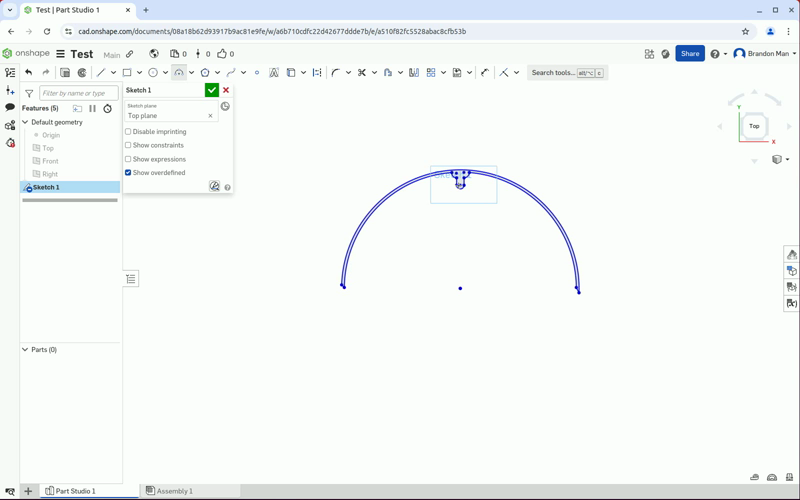
scroll(6)
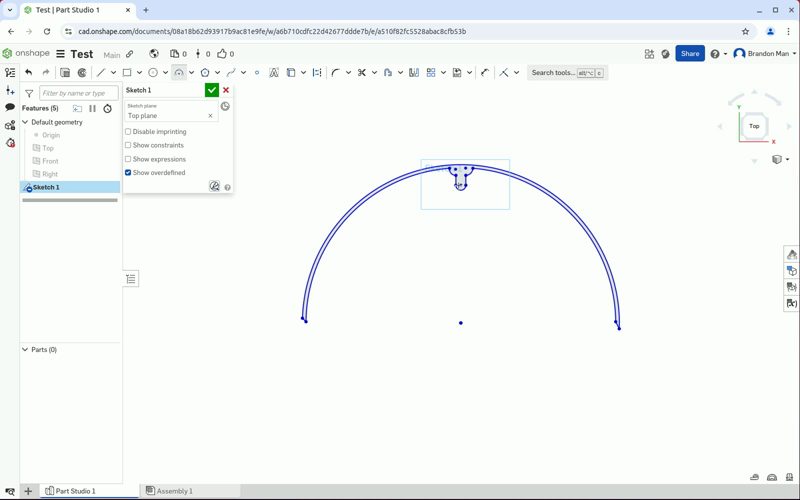
scroll(6)
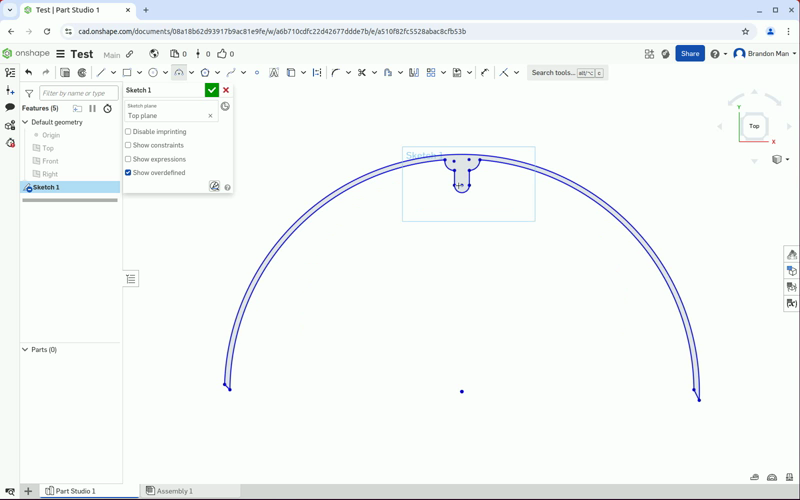
scroll(6)
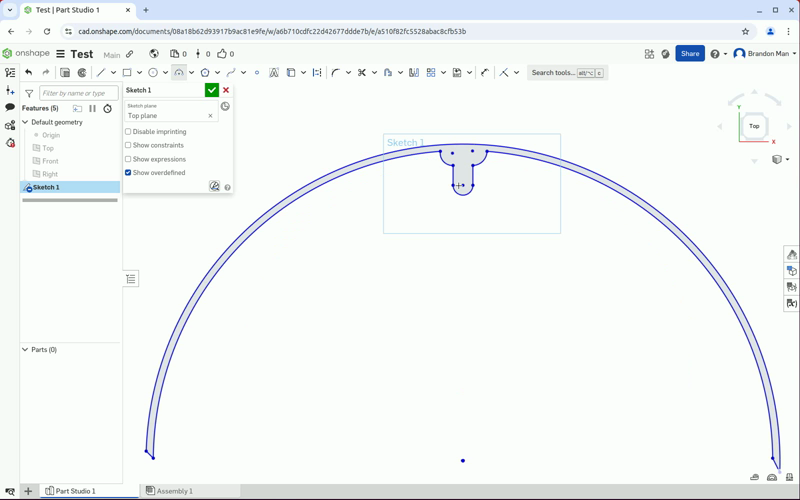
scroll(6)
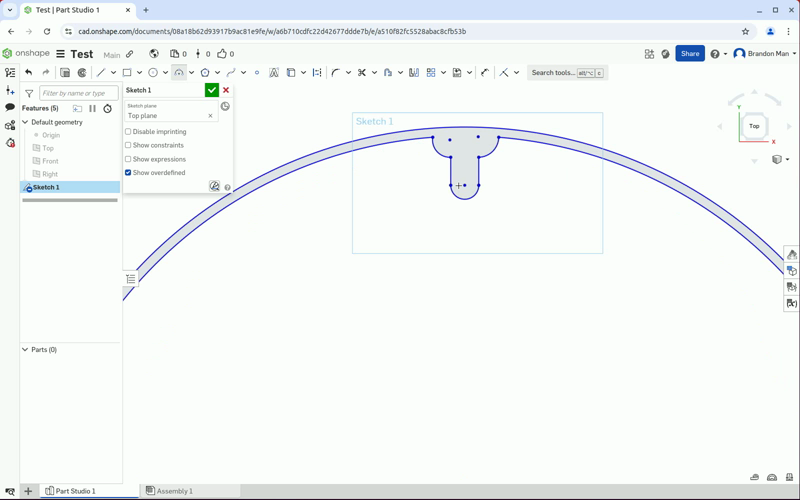
scroll(6)
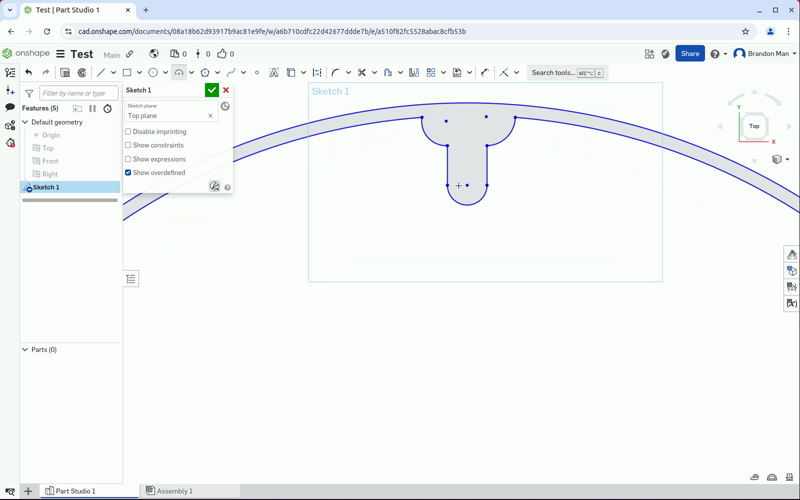
scroll(6)
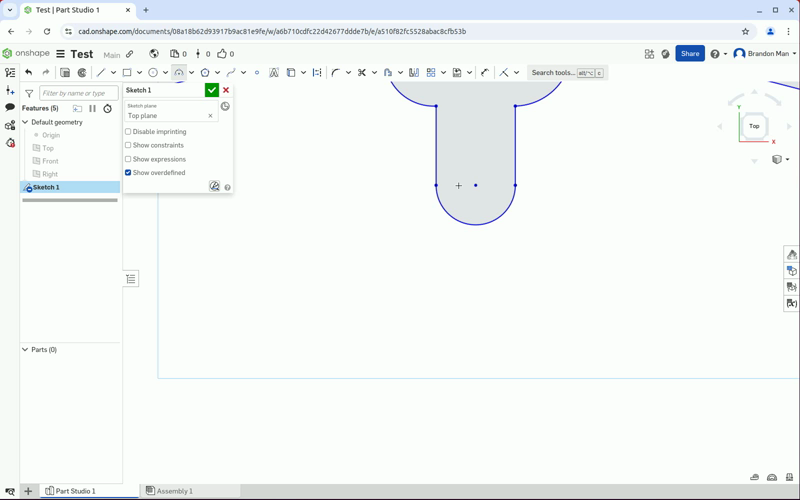
click(458, 185)
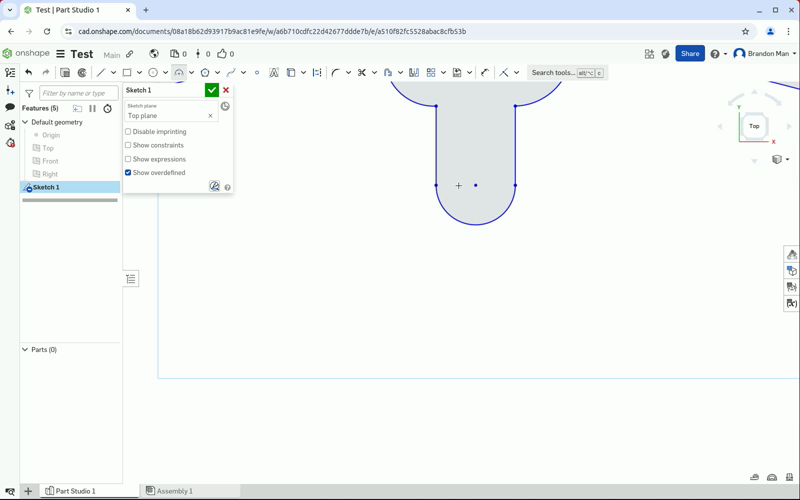
scroll(-6)
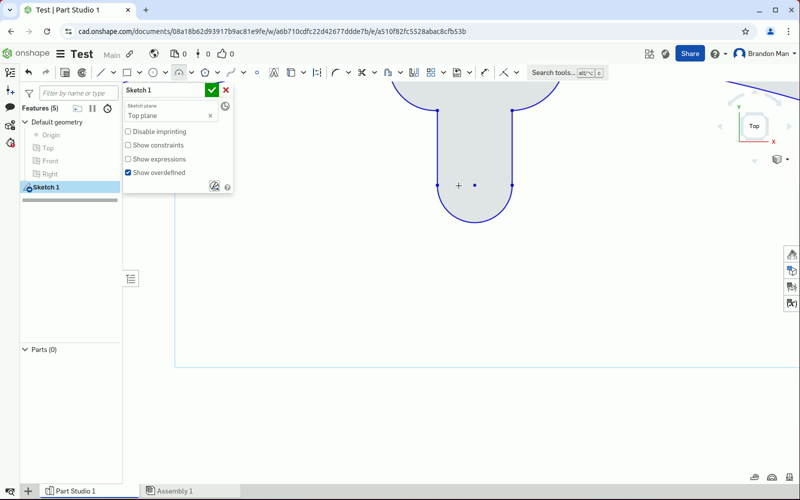
scroll(-6)
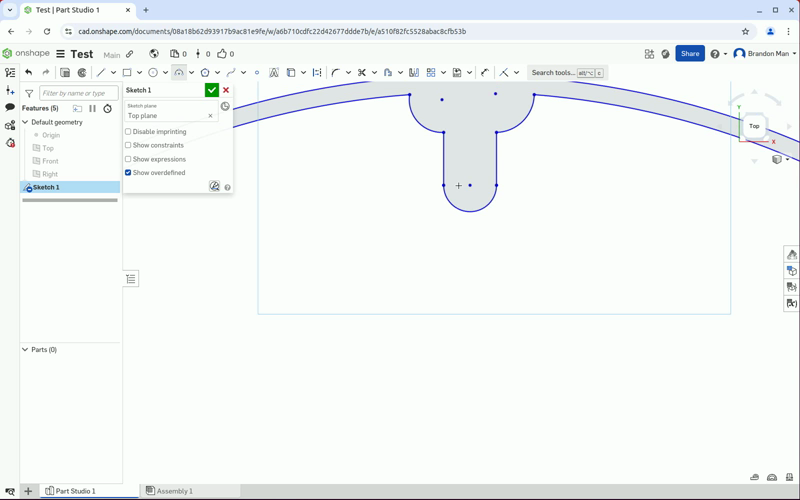
scroll(-6)
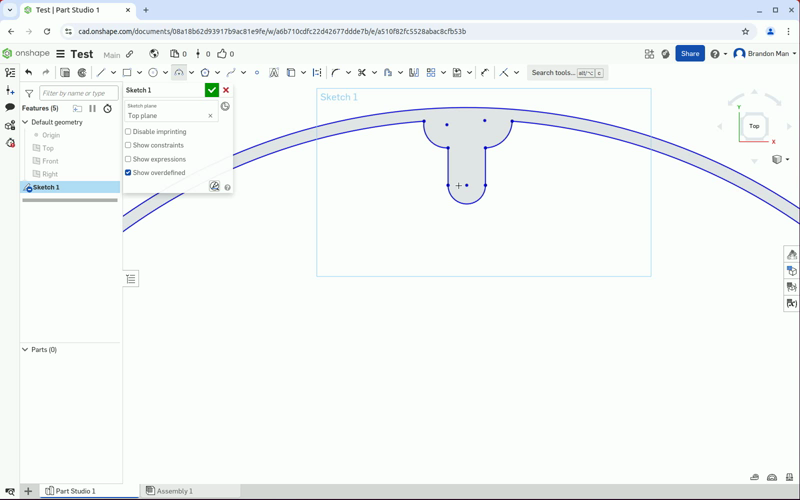
scroll(-6)
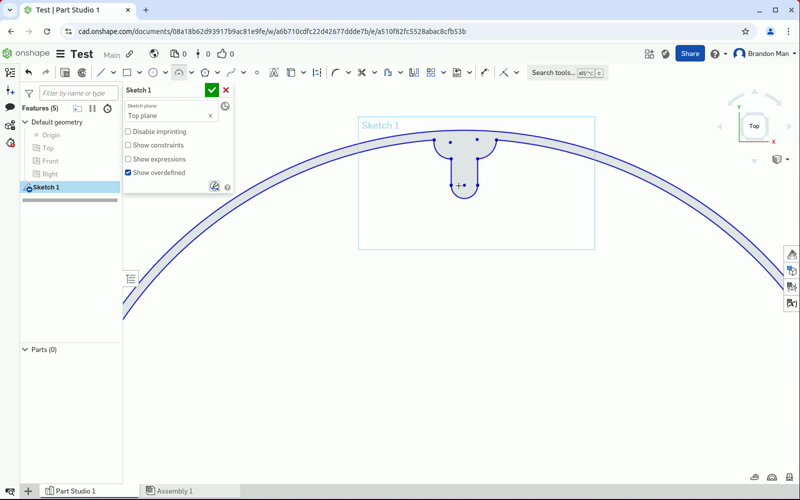
scroll(-6)
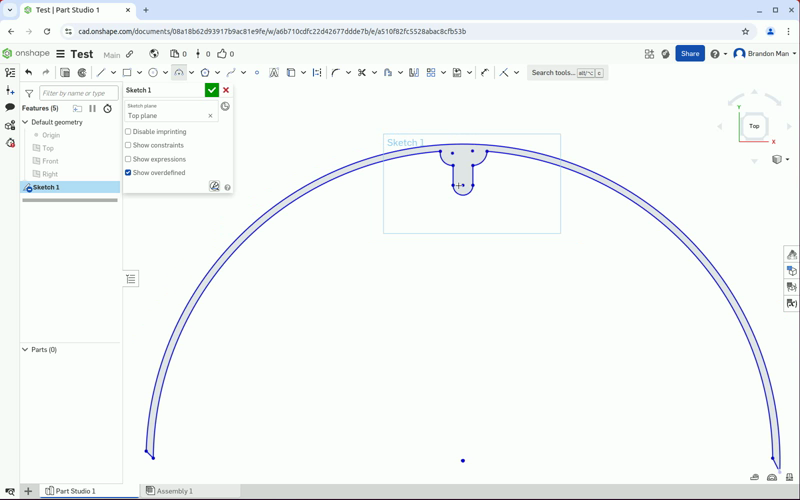
scroll(-6)
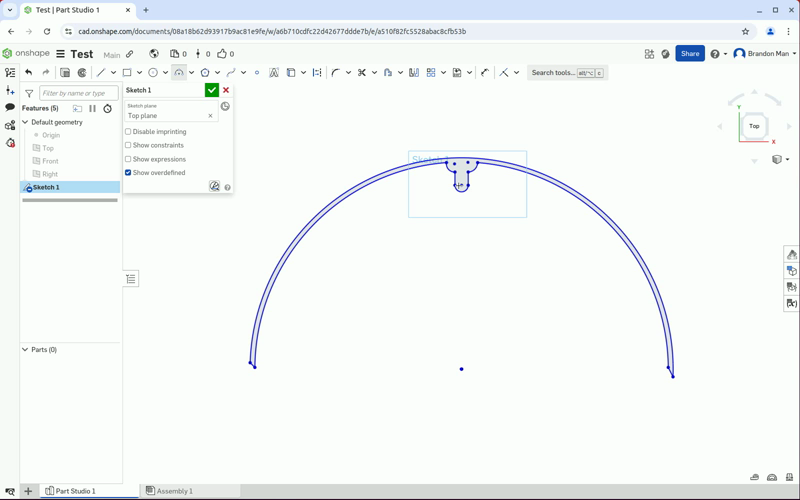
scroll(-6)
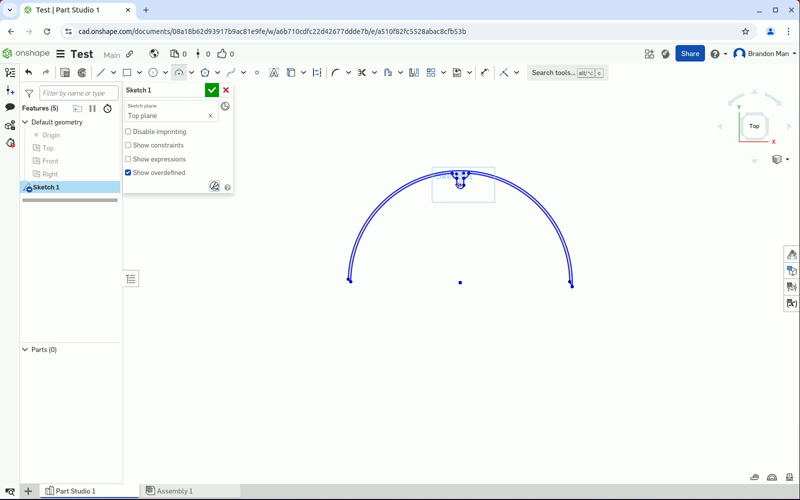
key_up(shift)
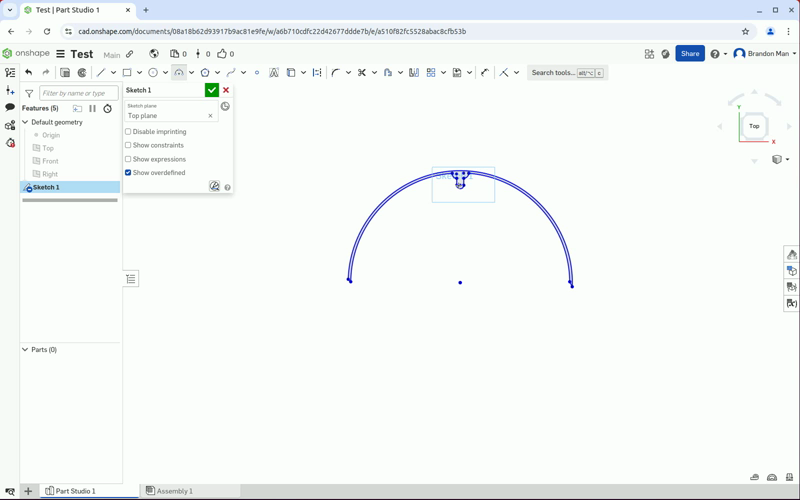
key_down(shift)
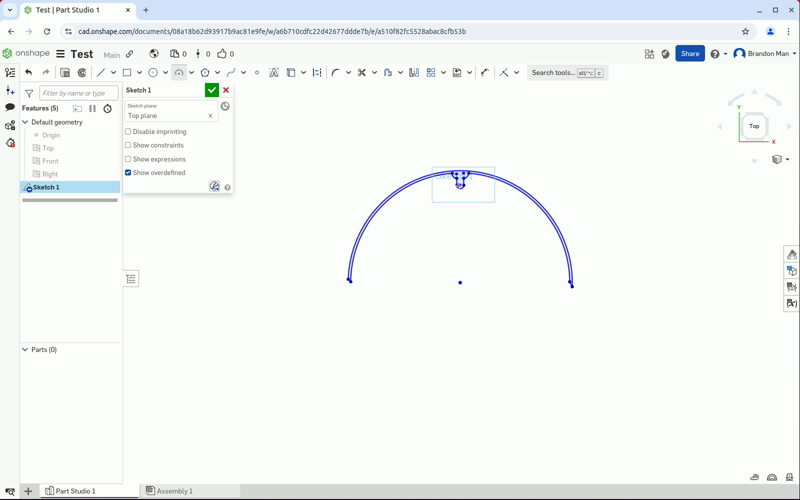
mouse_move(461, 185)
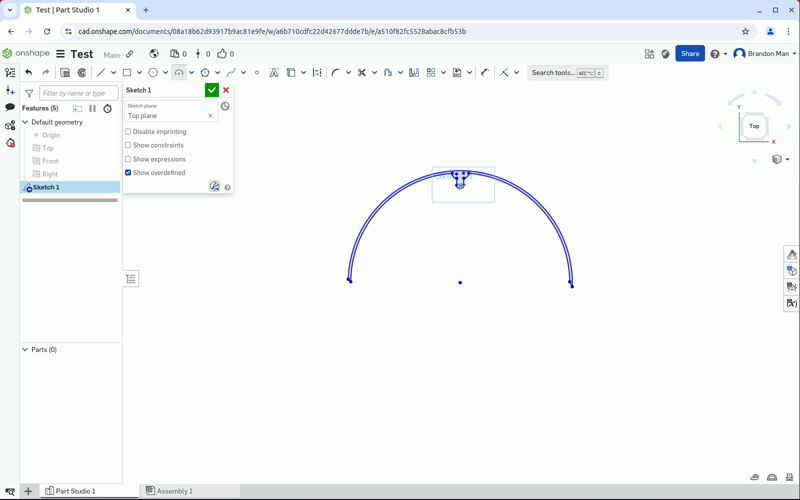
scroll(6)
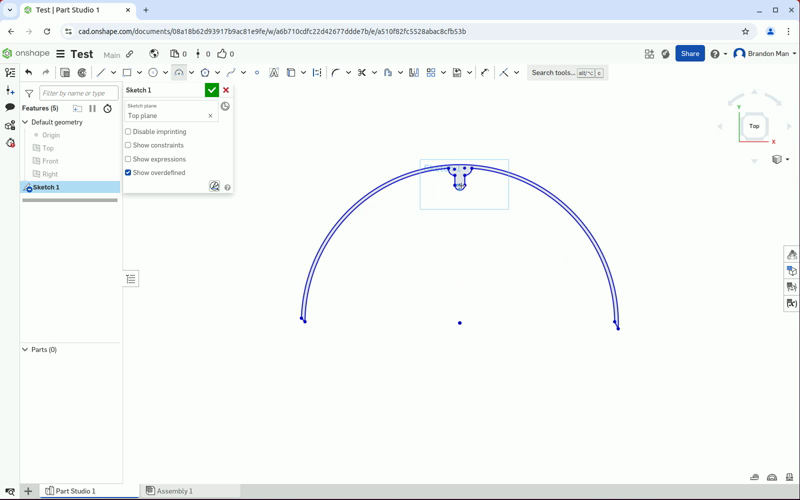
scroll(6)
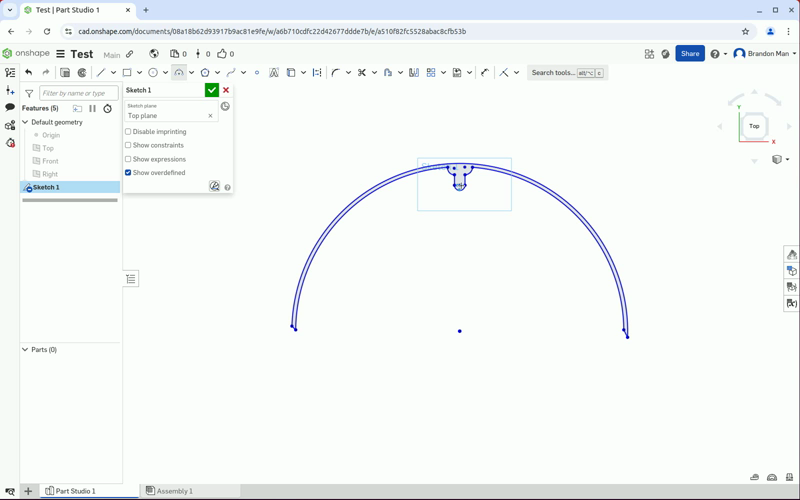
scroll(6)
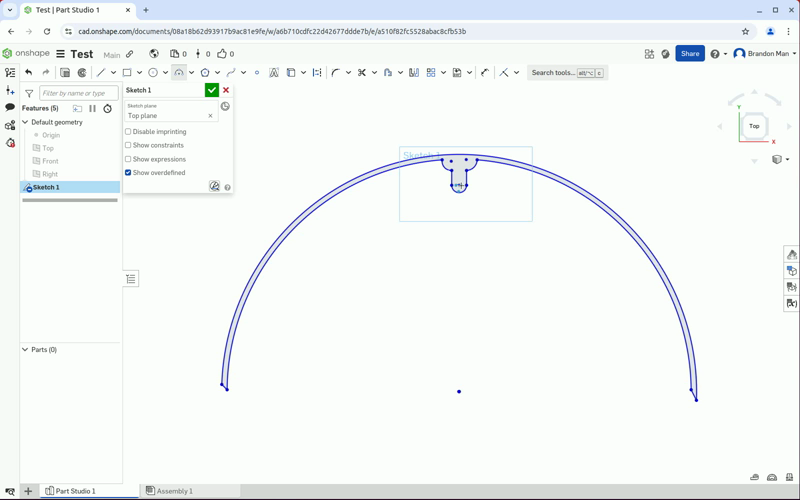
scroll(6)
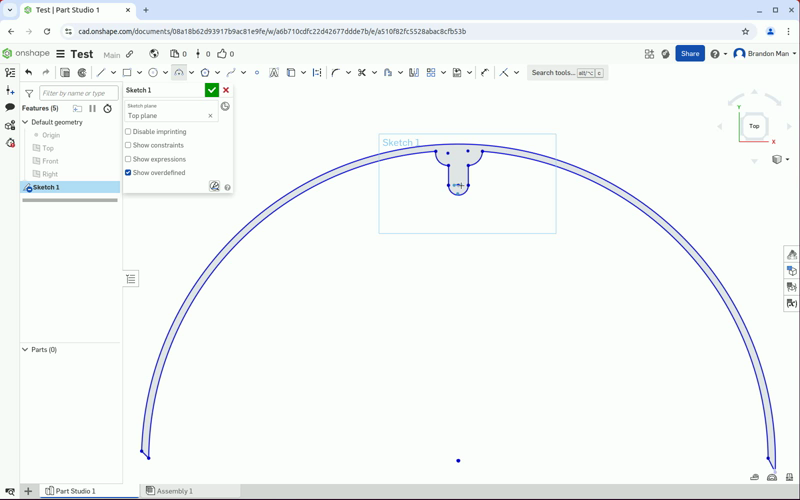
scroll(6)
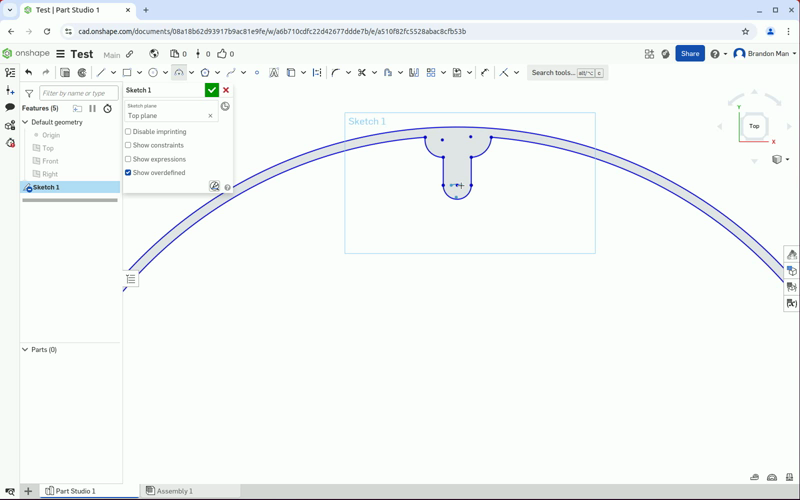
scroll(6)
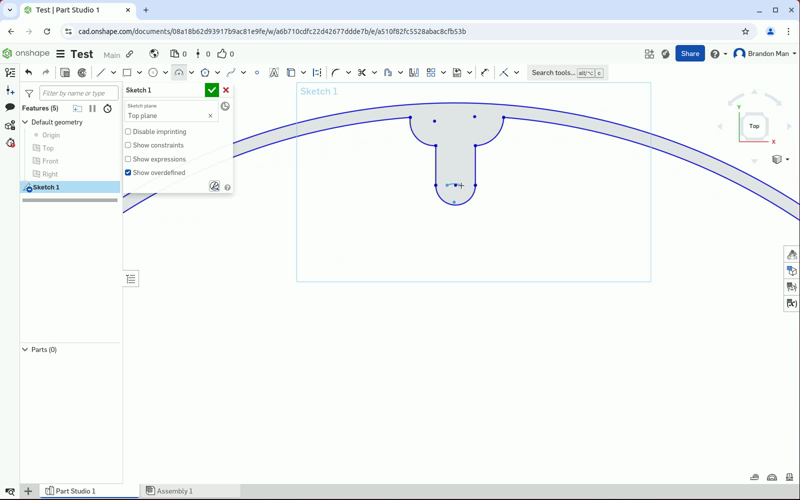
scroll(6)
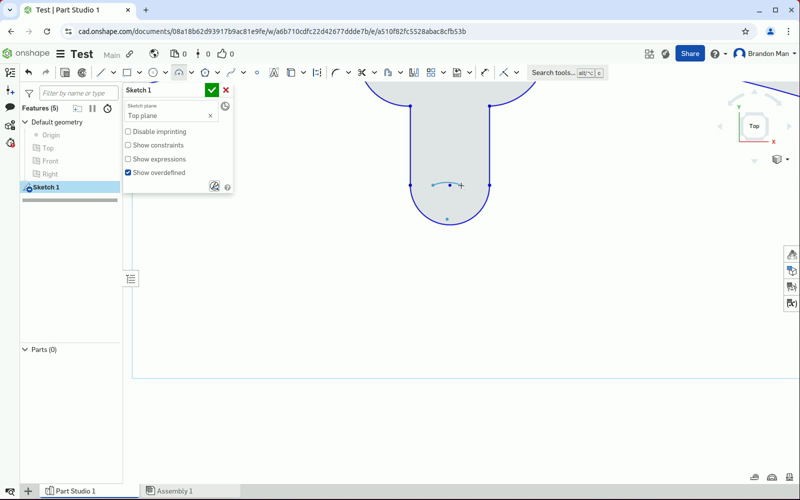
click(461, 185)
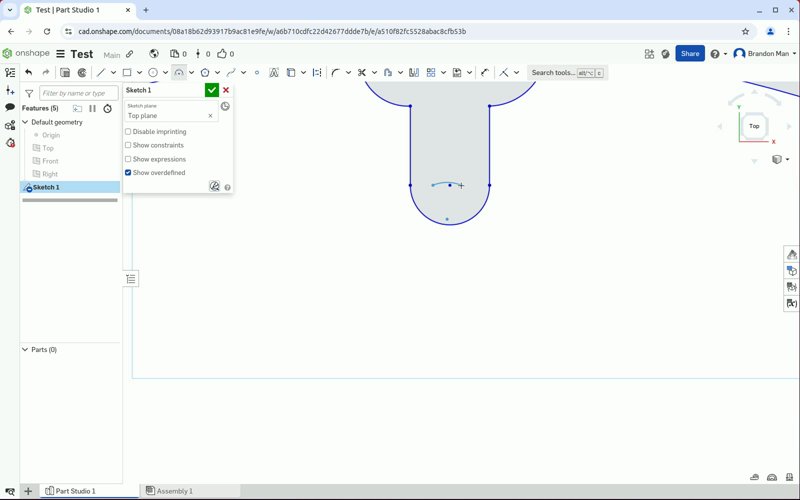
scroll(-6)
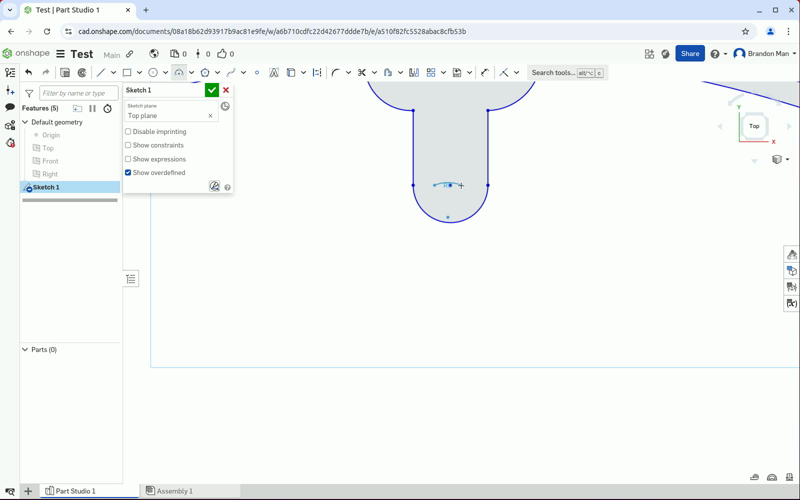
scroll(-6)
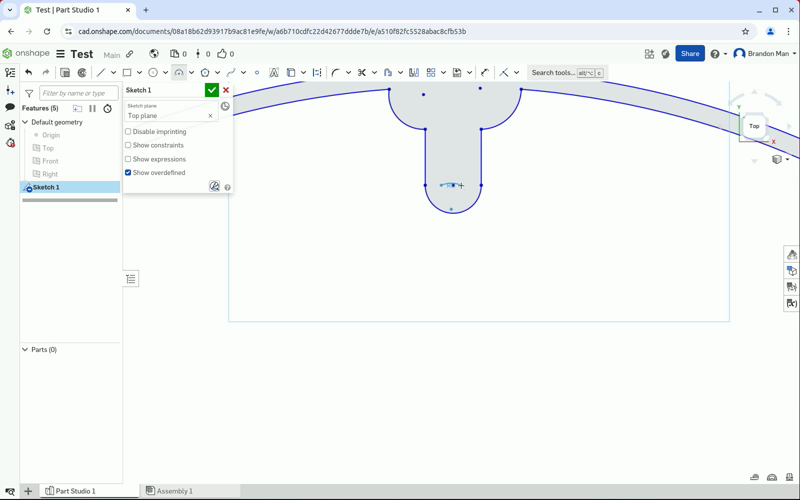
scroll(-6)
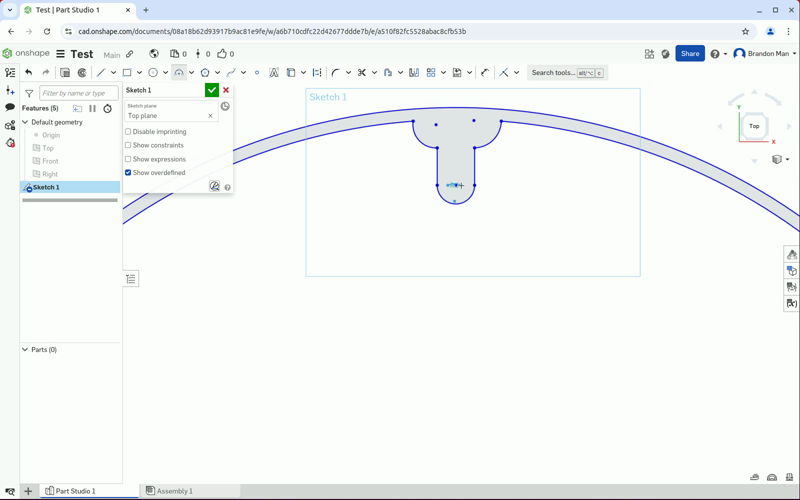
scroll(-6)
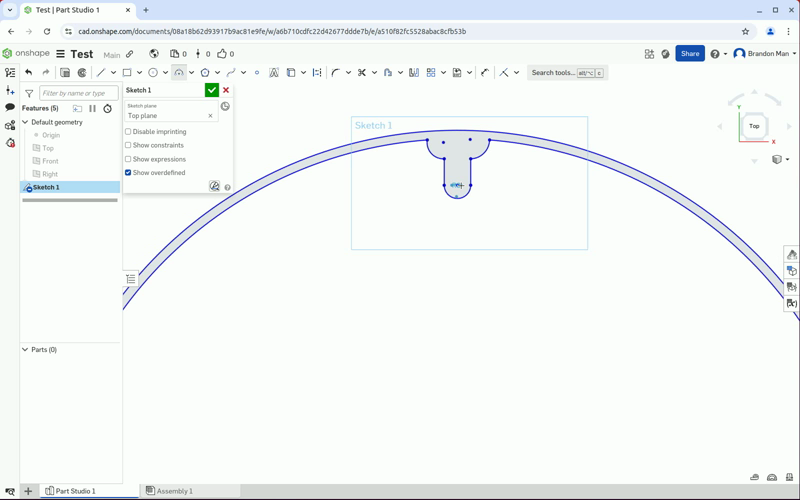
scroll(-6)
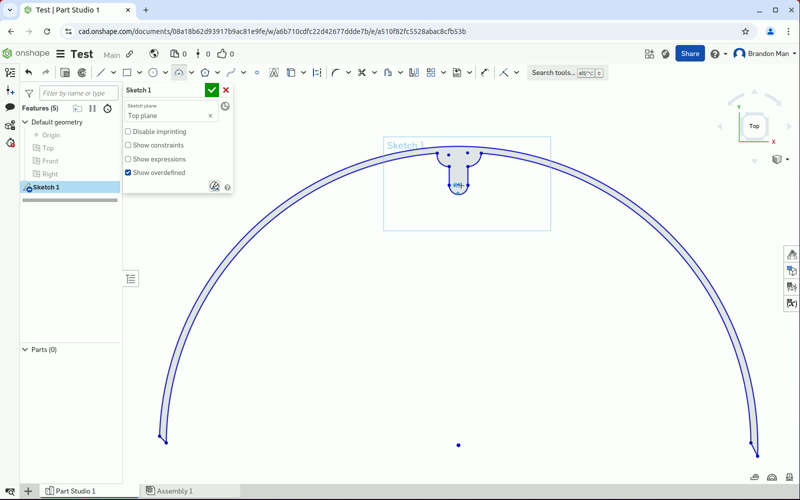
scroll(-6)
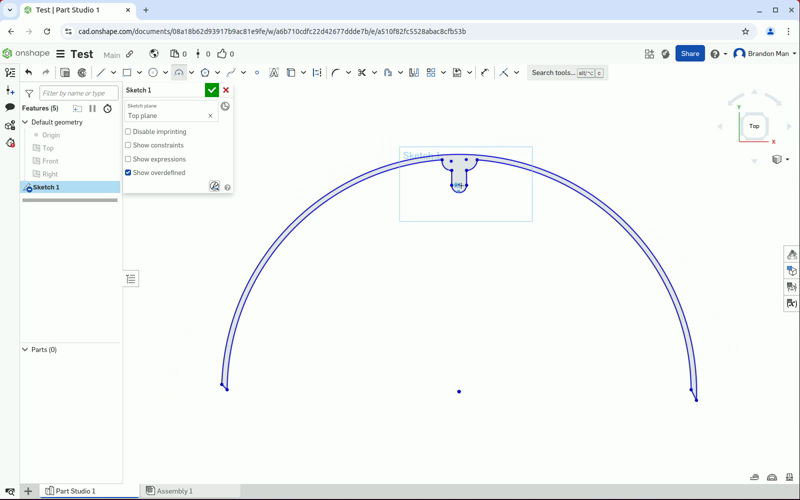
scroll(-6)
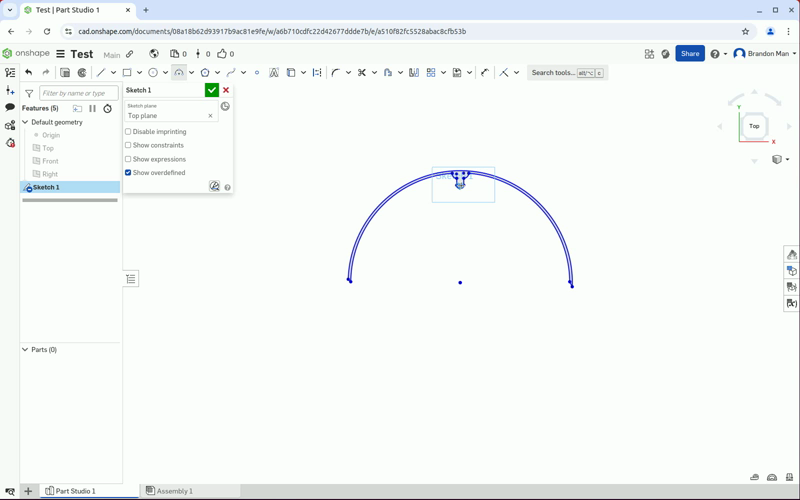
mouse_move(460, 186)
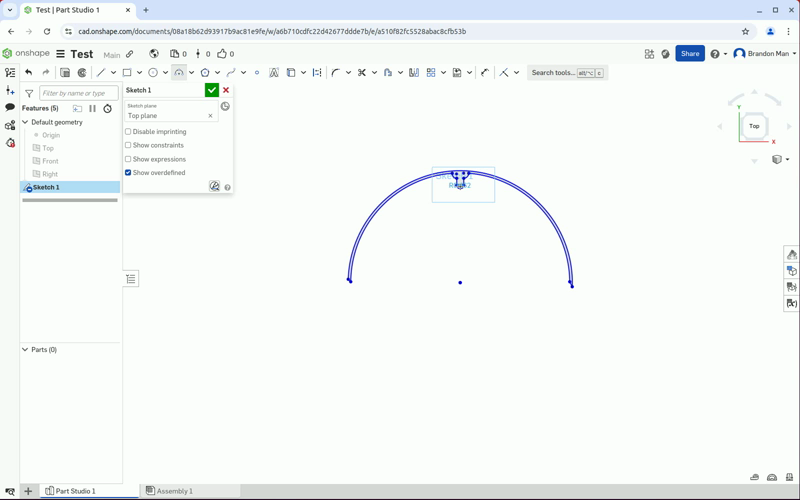
scroll(6)
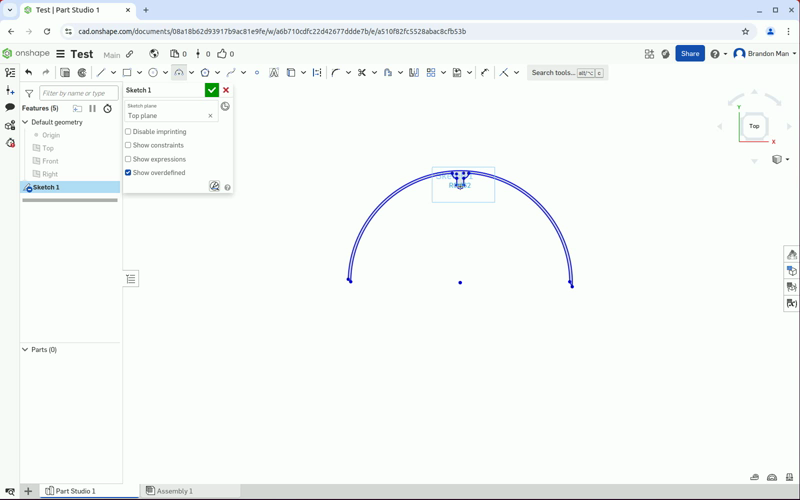
scroll(6)
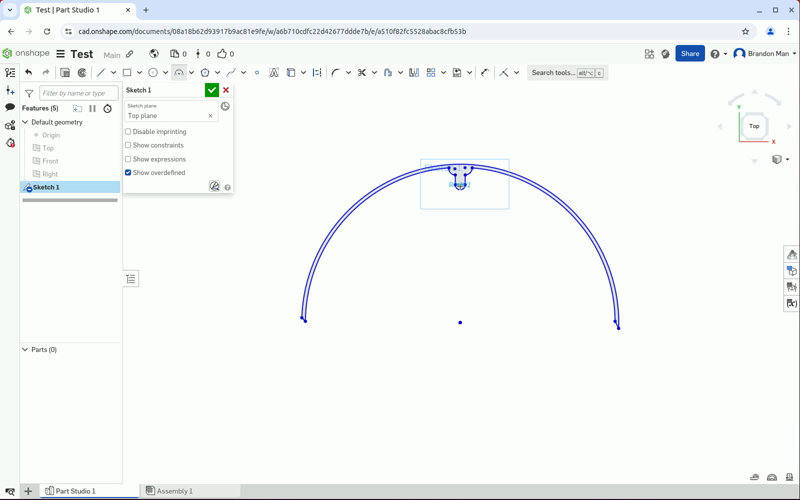
scroll(6)
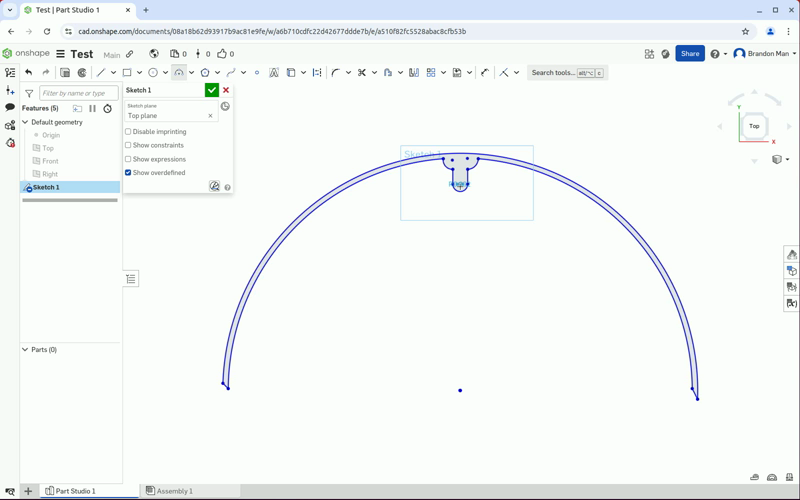
scroll(6)
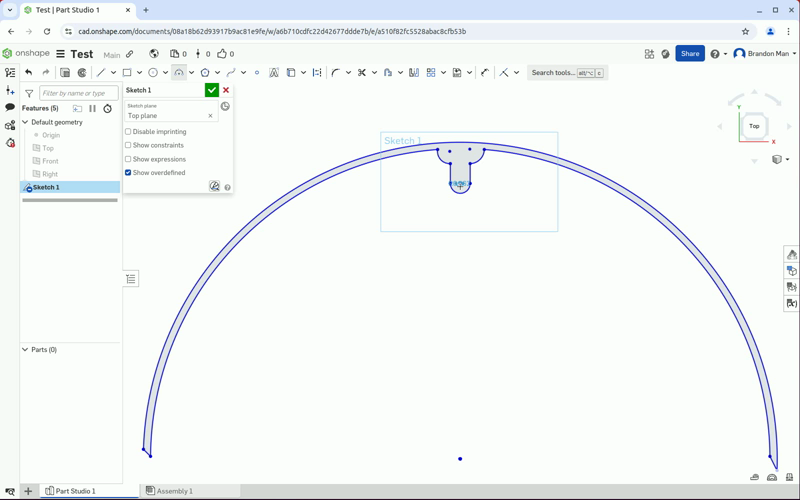
scroll(6)
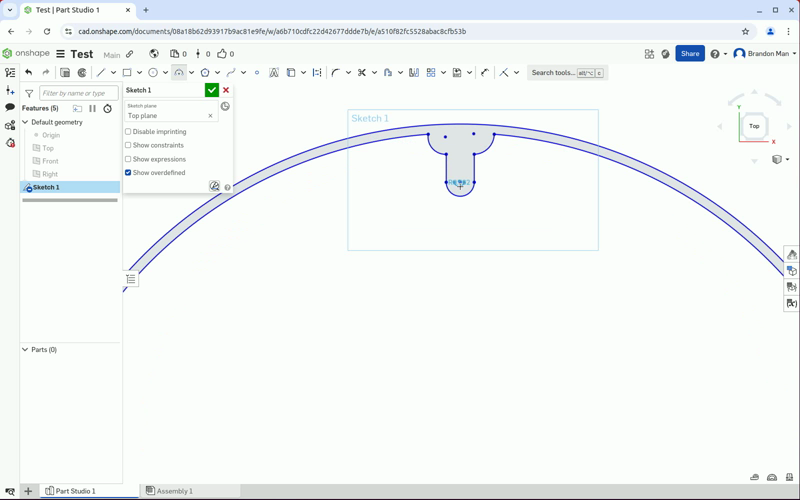
scroll(6)
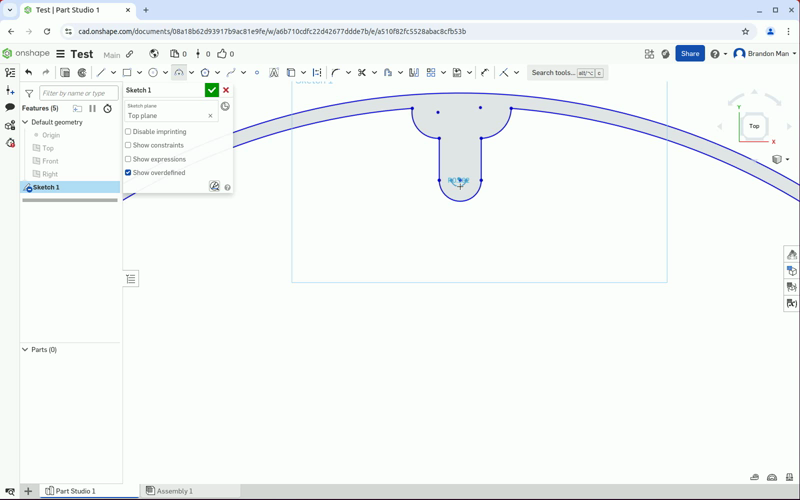
scroll(6)
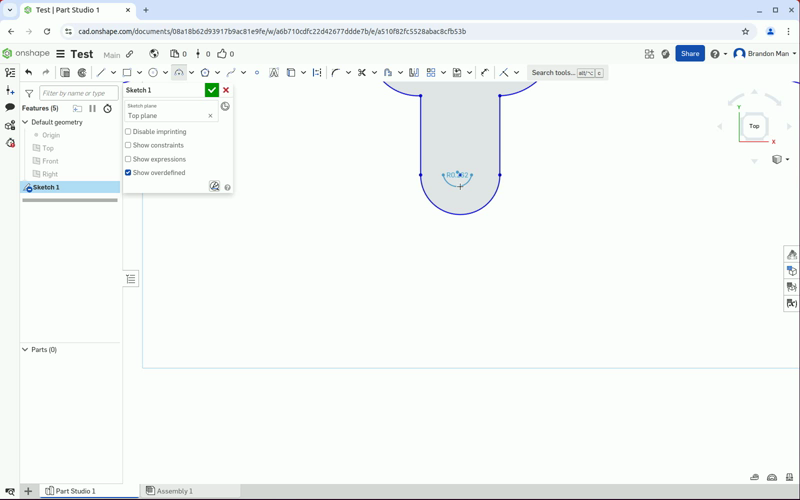
click(460, 186)
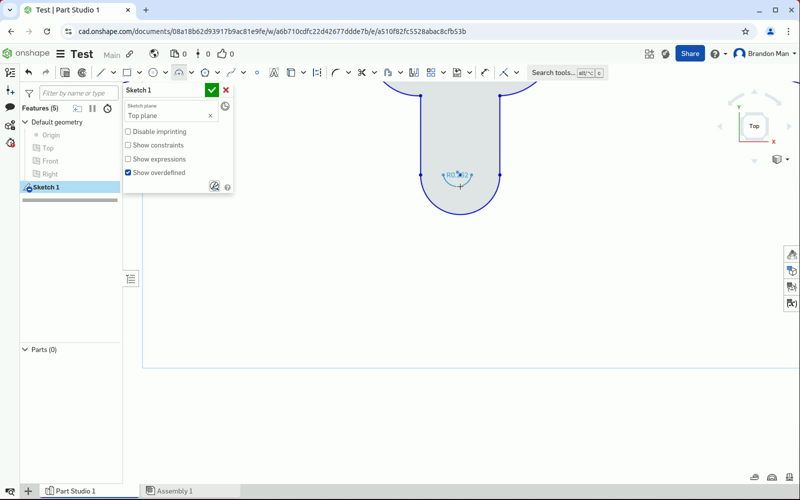
scroll(-6)
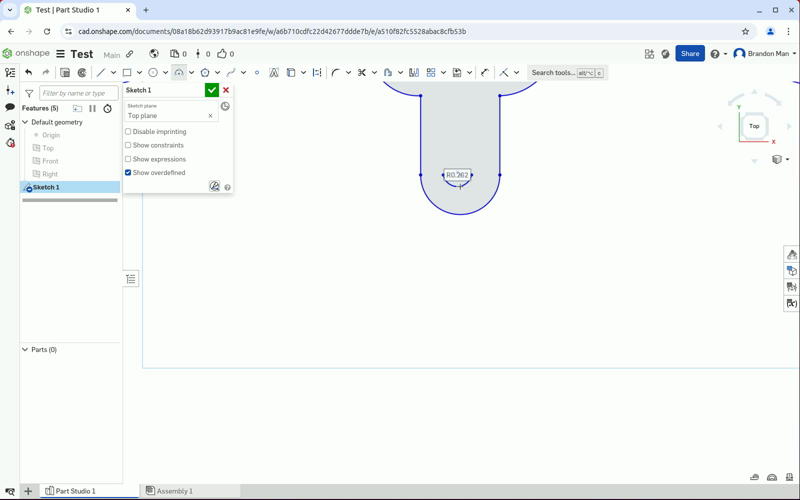
scroll(-6)
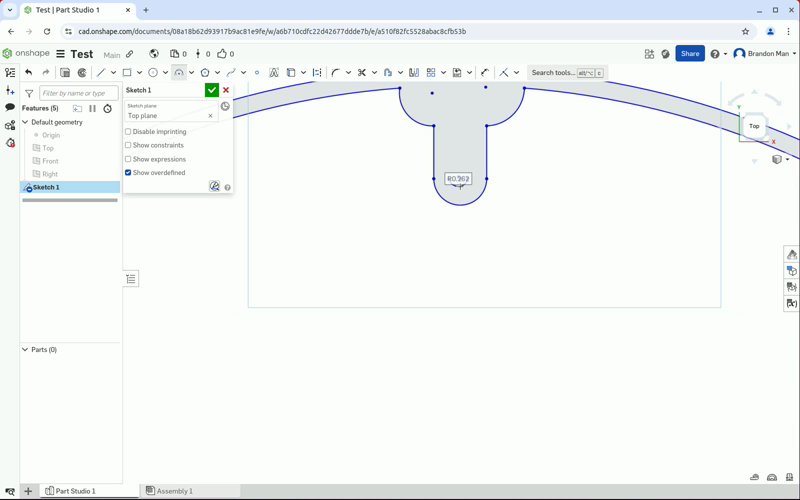
scroll(-6)
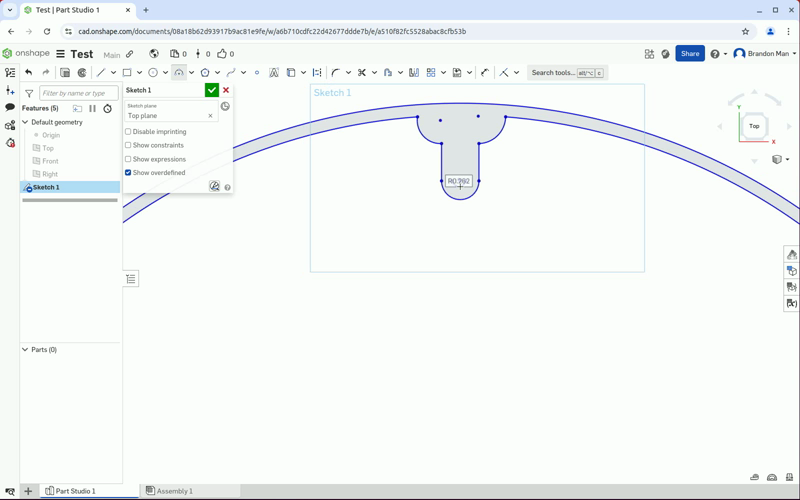
scroll(-6)
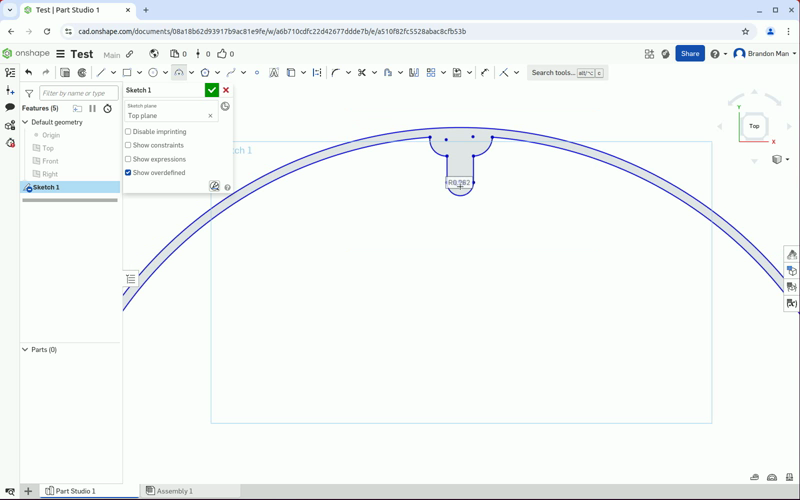
scroll(-6)
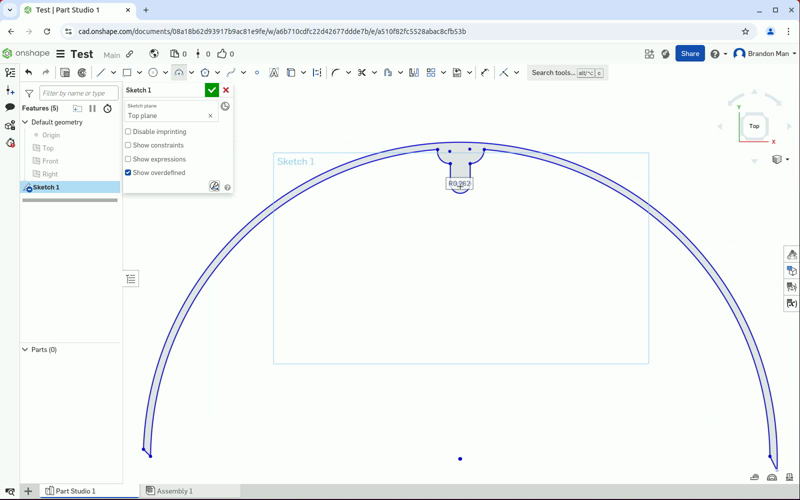
scroll(-6)
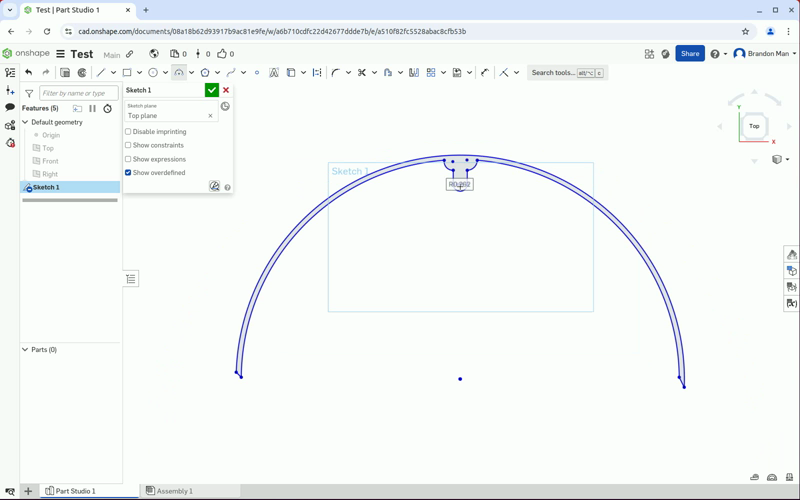
scroll(-6)
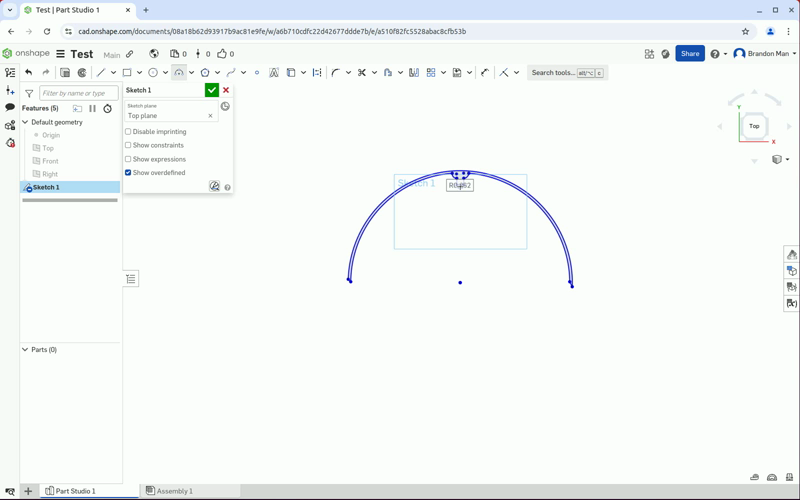
key_up(shift)
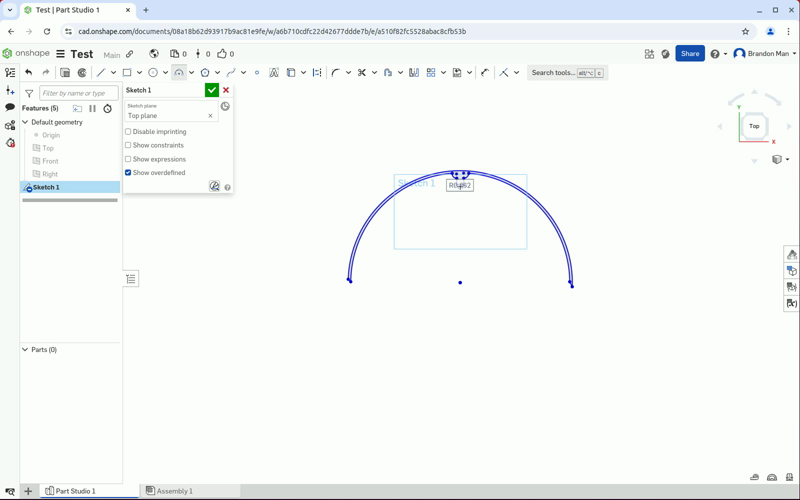
key(esc)
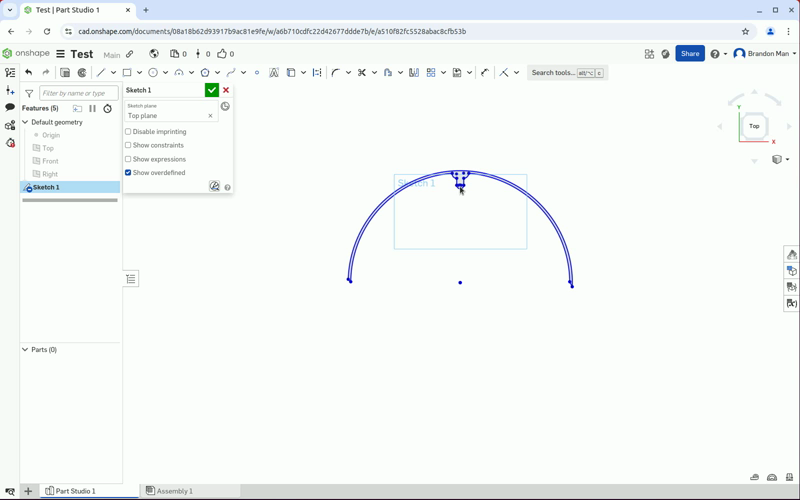
key(l)
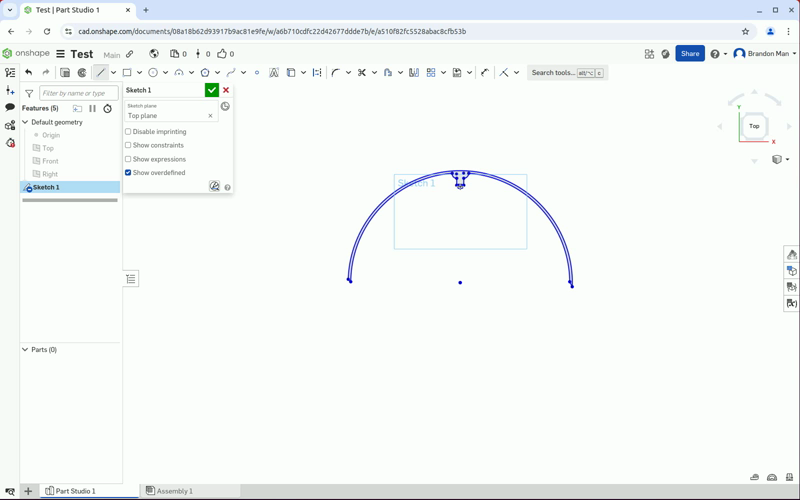
mouse_move(461, 185)
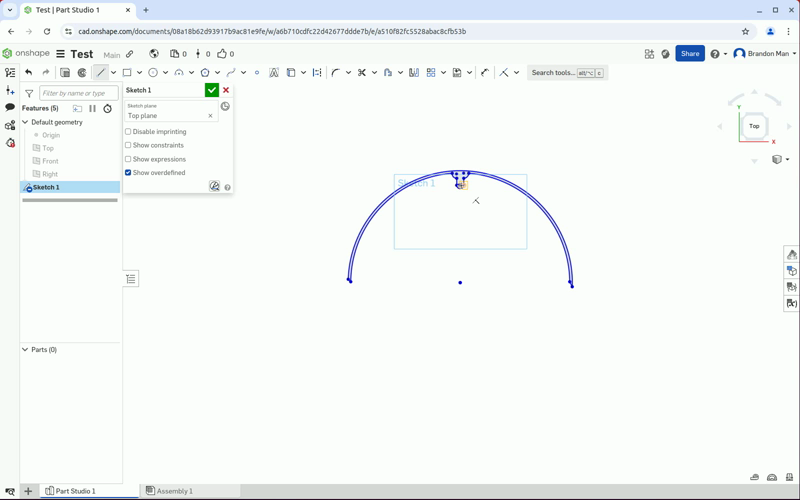
scroll(6)
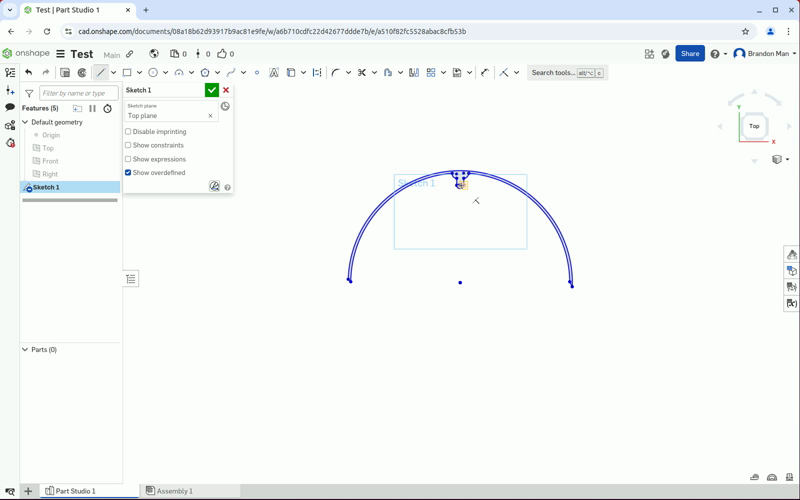
scroll(6)
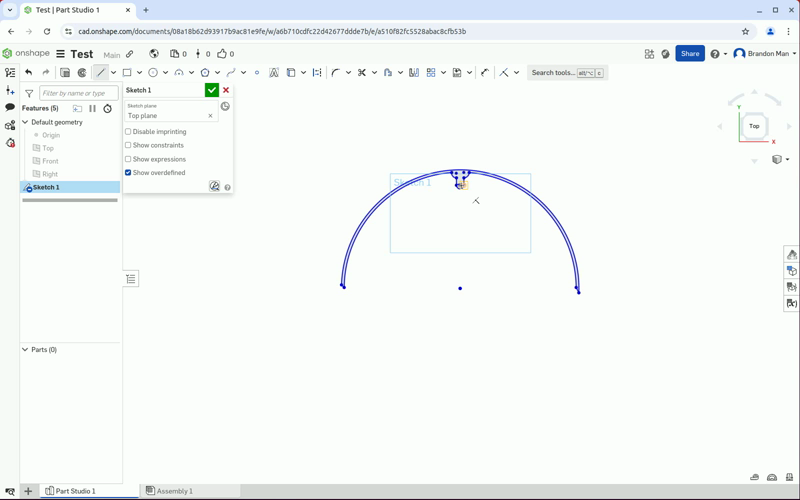
scroll(6)
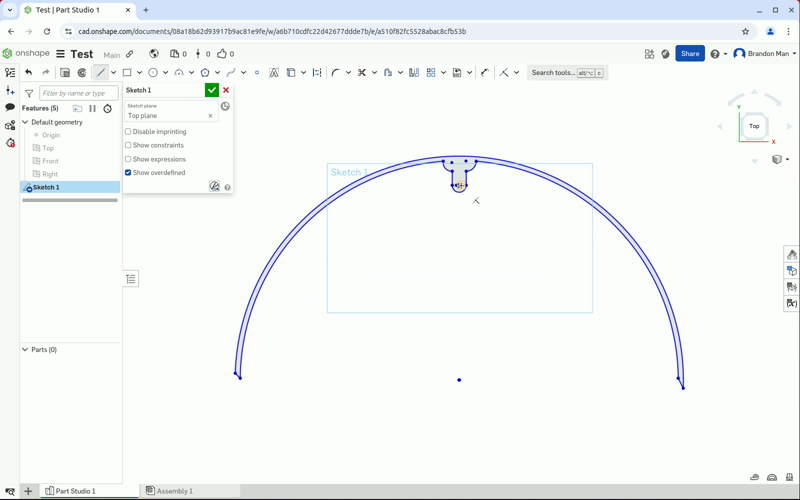
scroll(6)
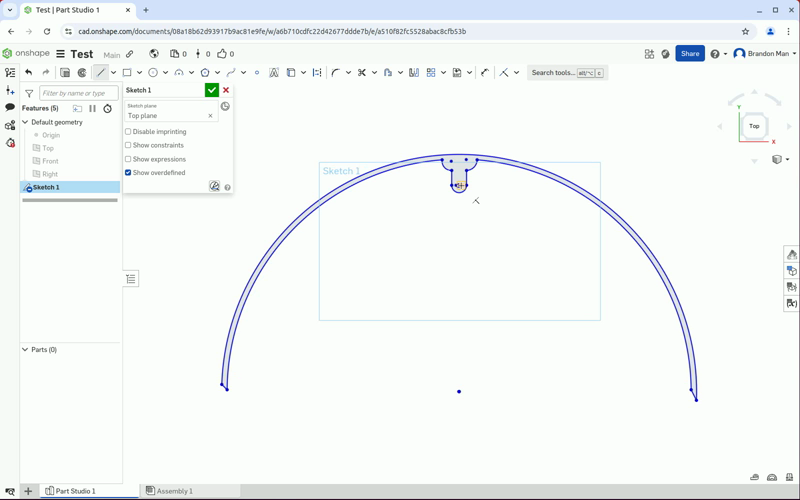
scroll(6)
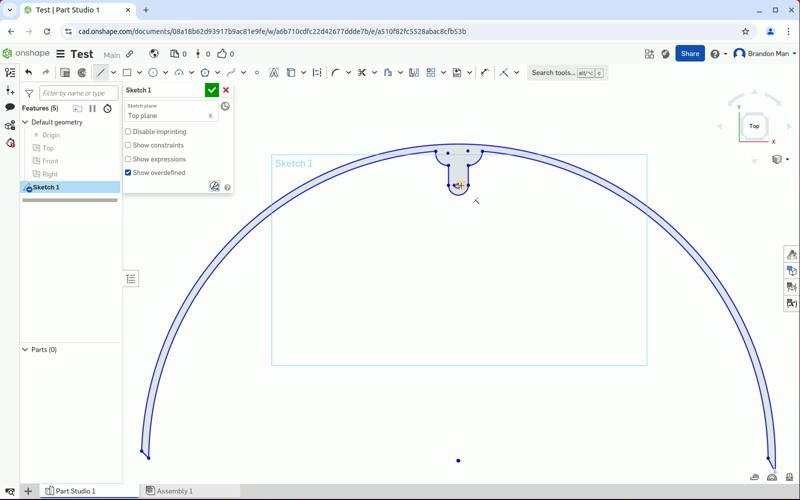
scroll(6)
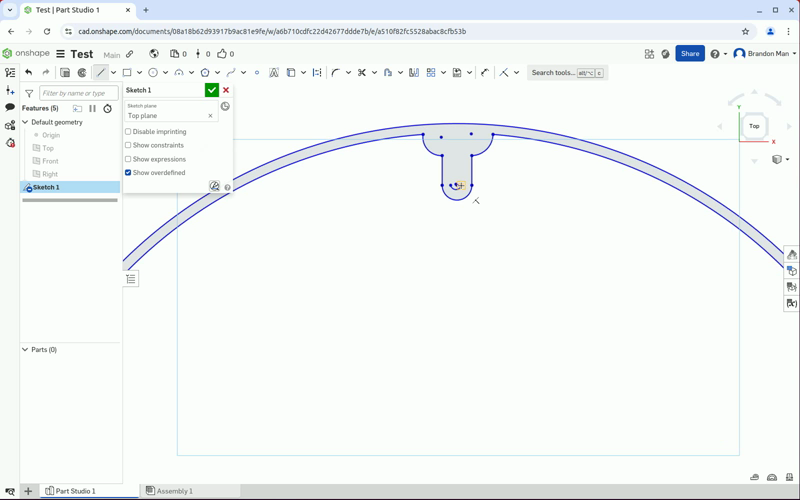
scroll(6)
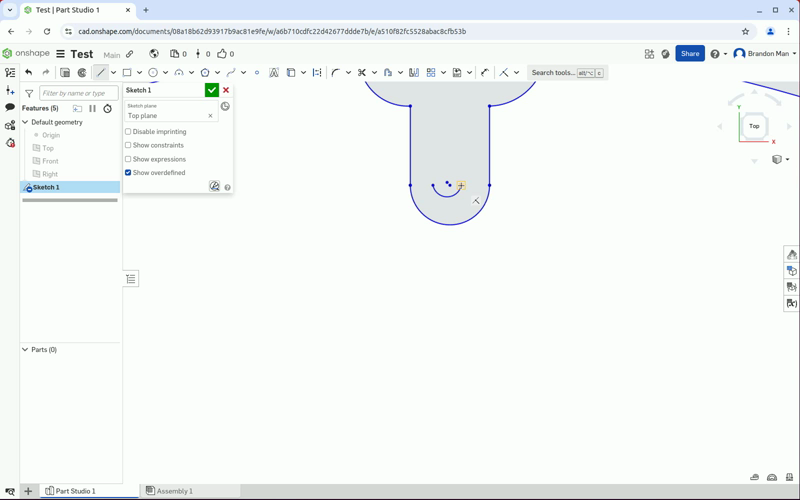
click(461, 185)
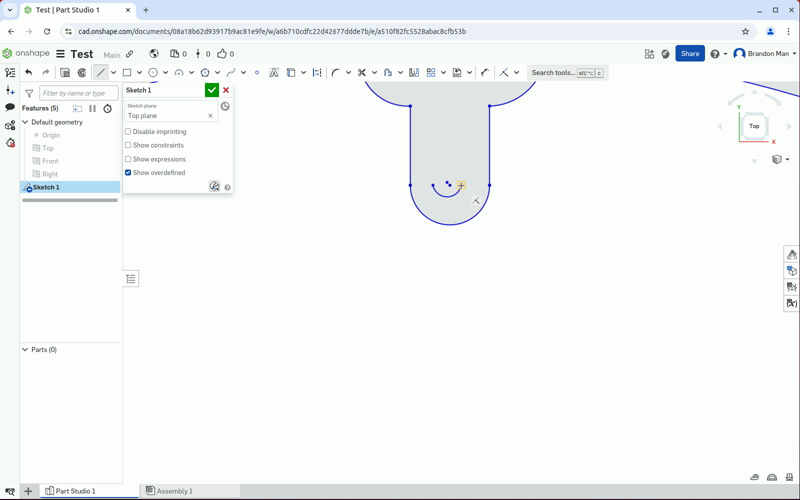
scroll(-6)
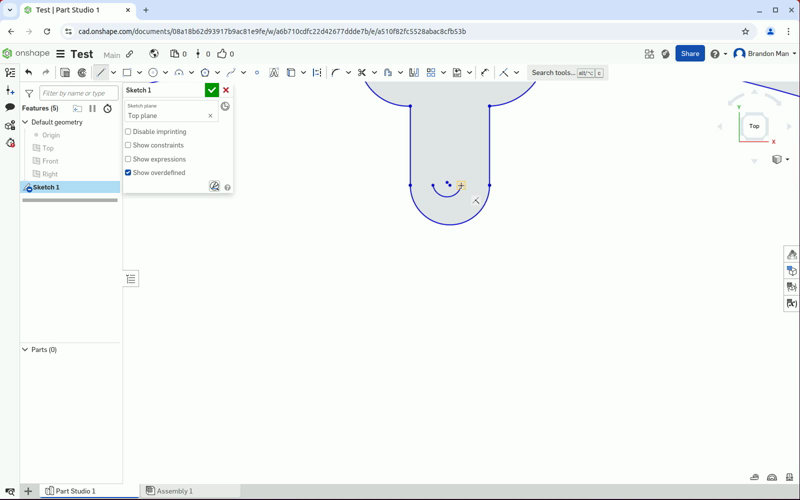
scroll(-6)
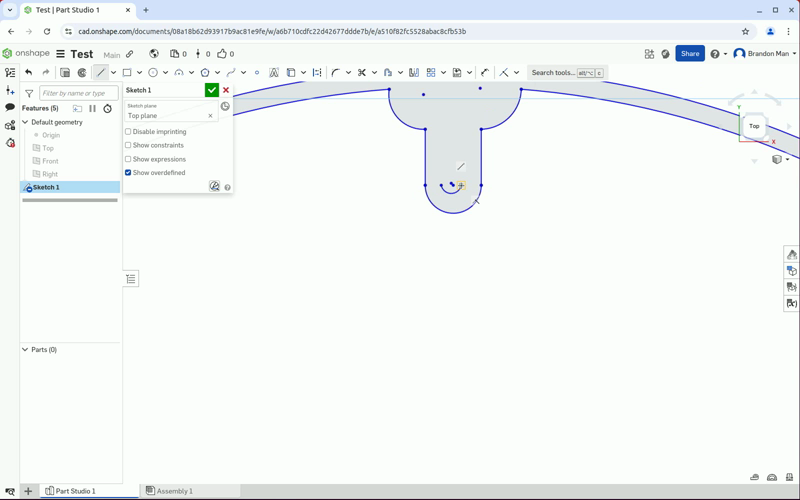
scroll(-6)
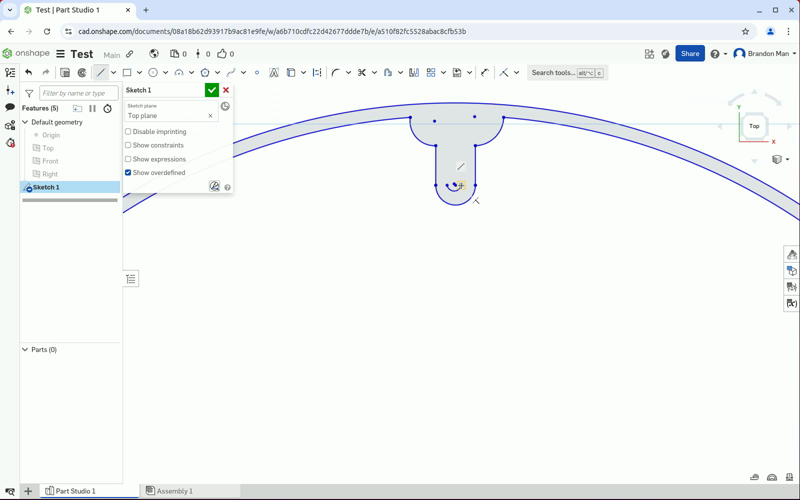
scroll(-6)
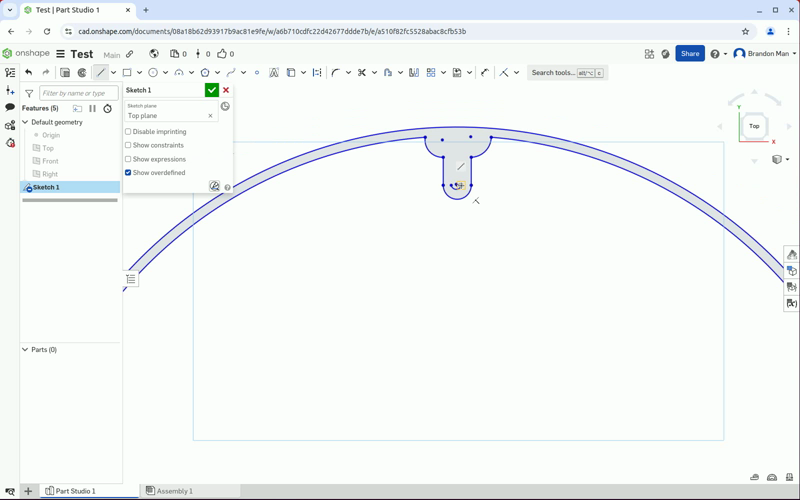
scroll(-6)
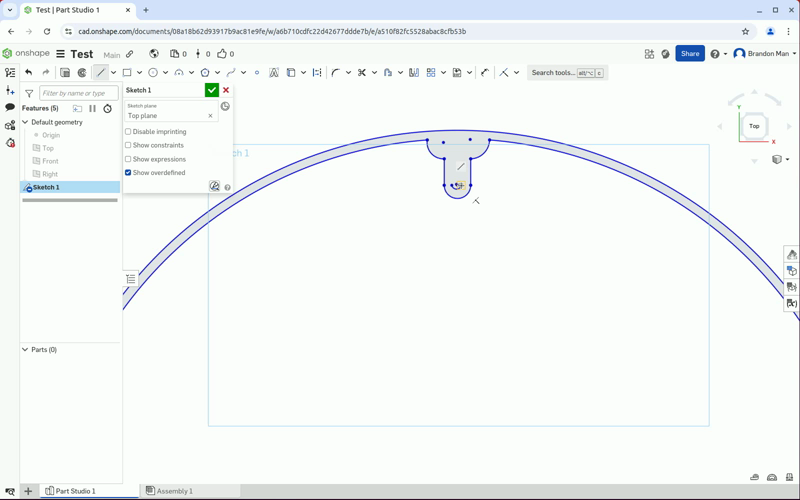
scroll(-6)
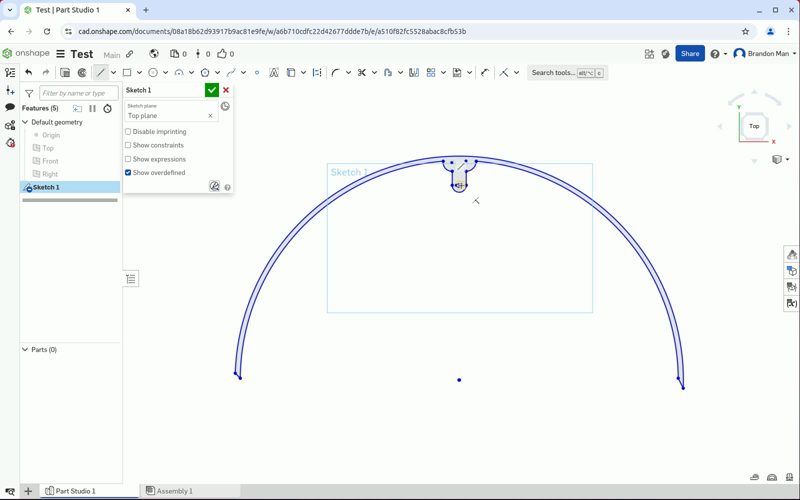
scroll(-6)
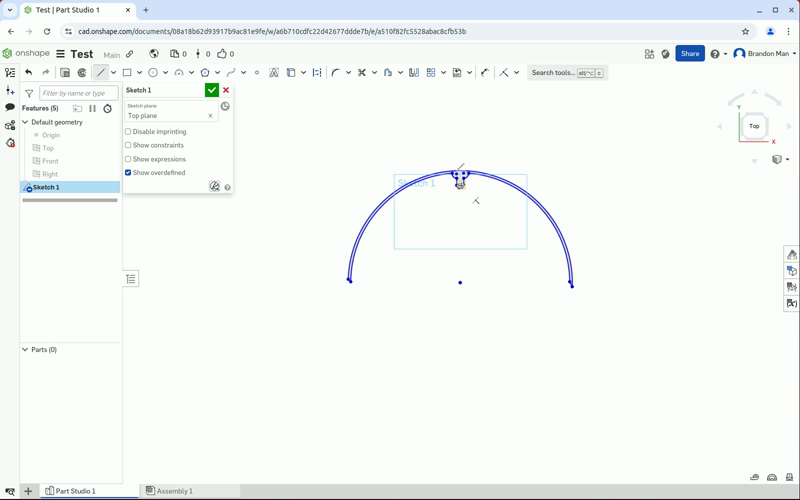
key_down(shift)
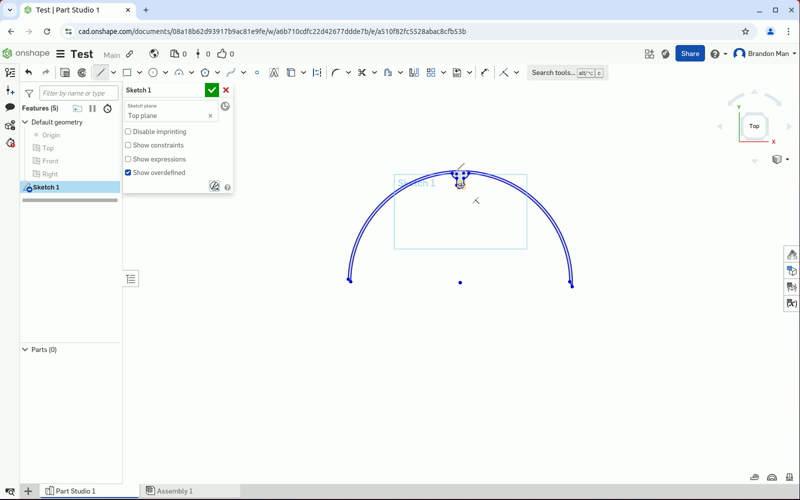
mouse_move(491, 185)
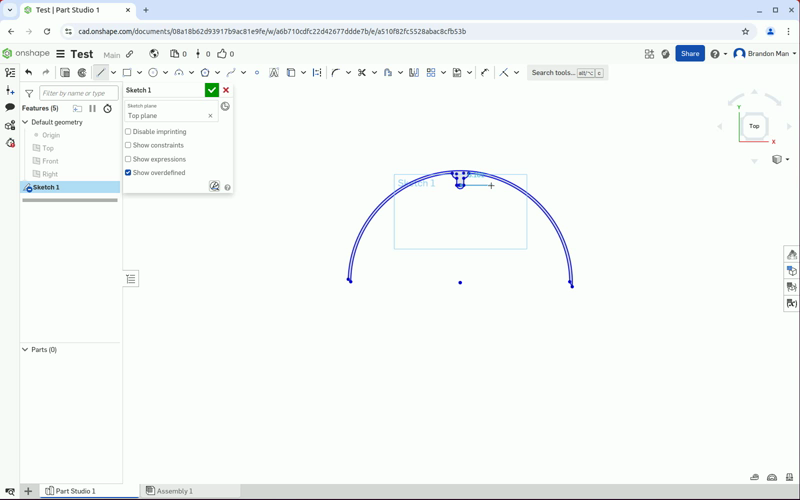
mouse_move(461, 173)
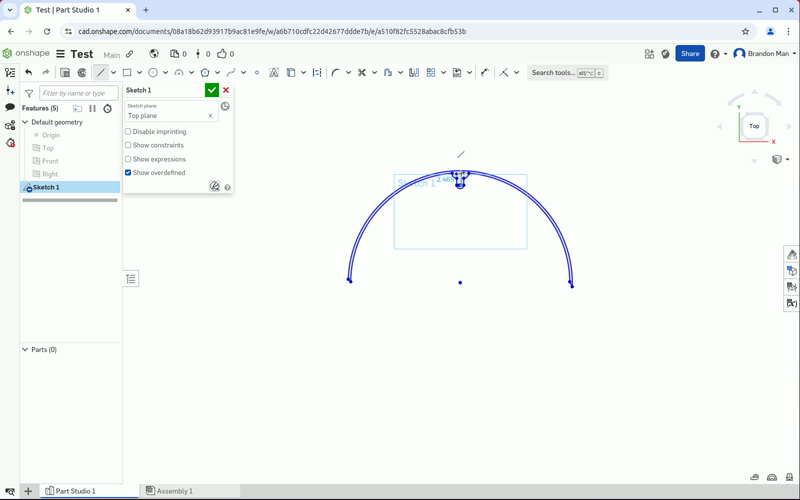
scroll(6)
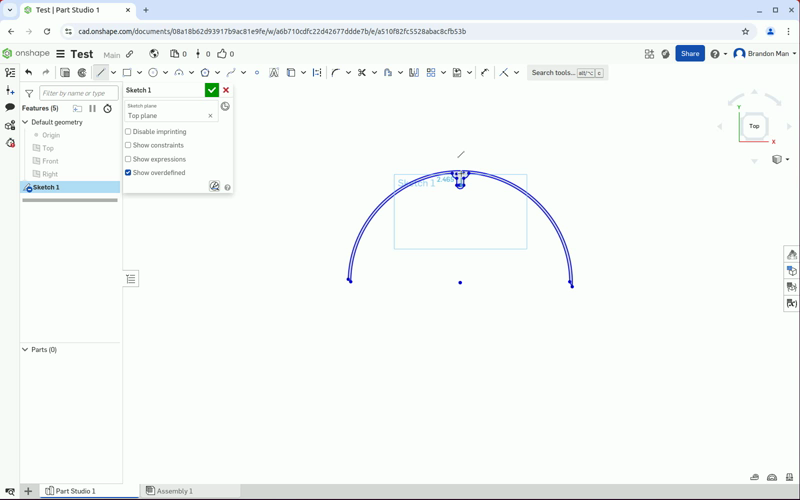
scroll(6)
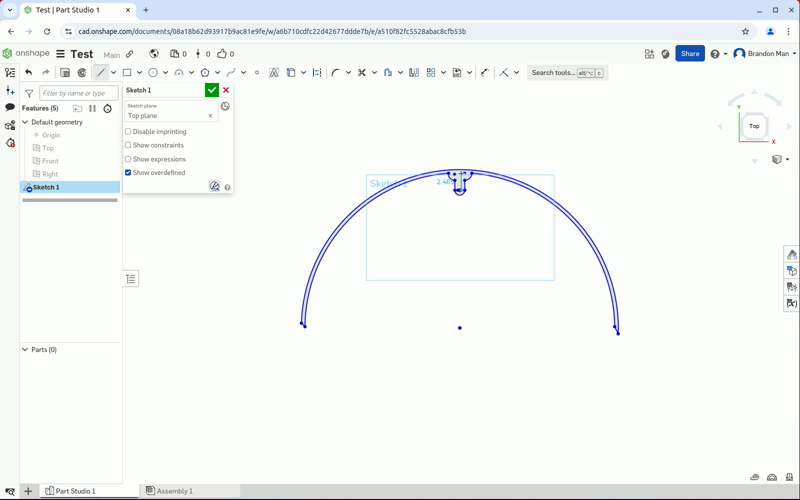
scroll(6)
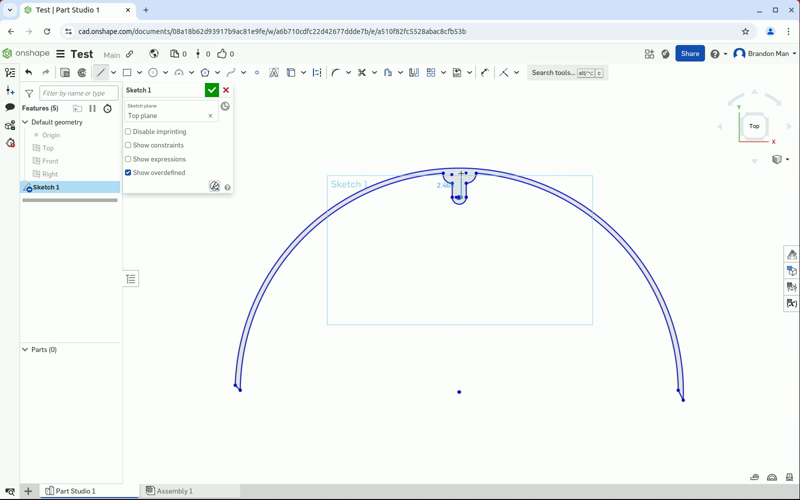
scroll(6)
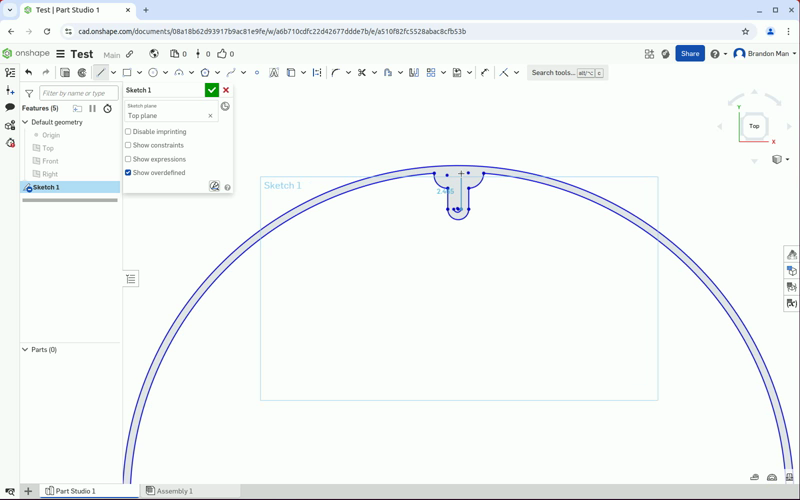
scroll(6)
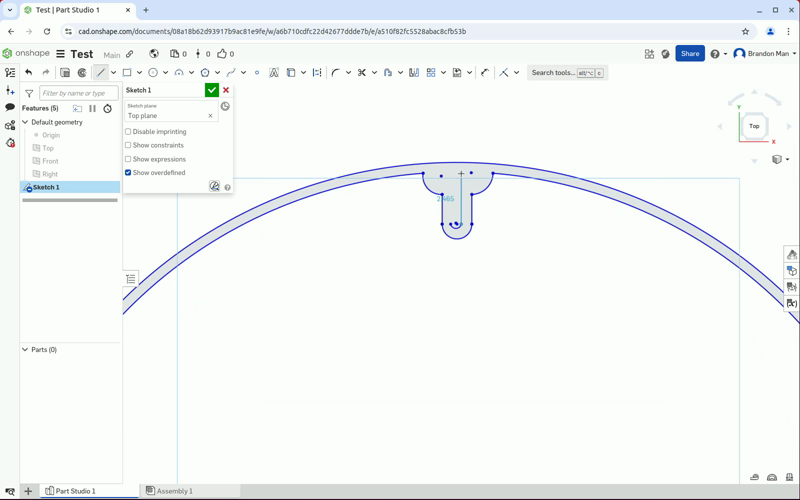
scroll(6)
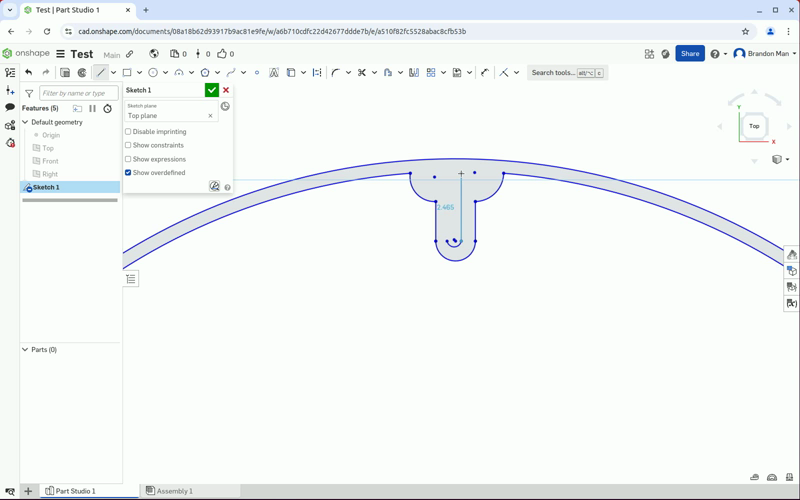
scroll(6)
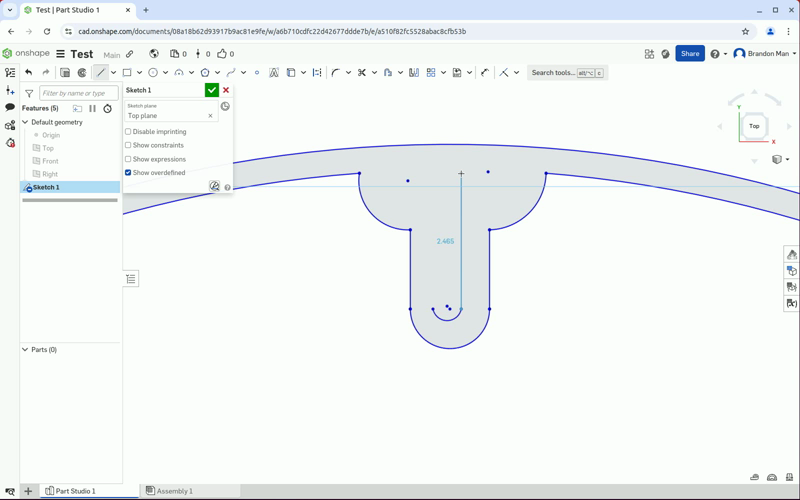
click(461, 173)
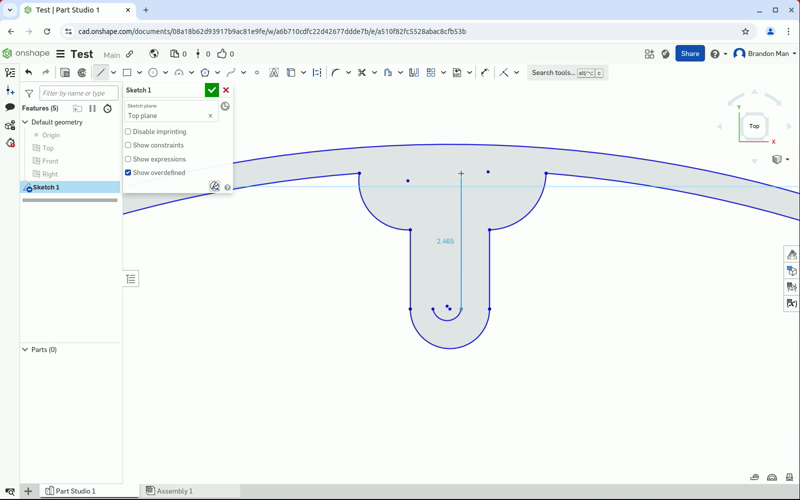
scroll(-6)
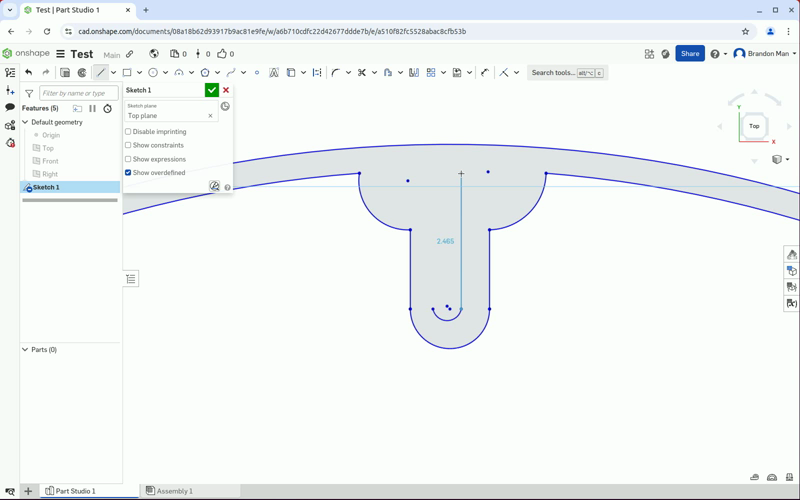
scroll(-6)
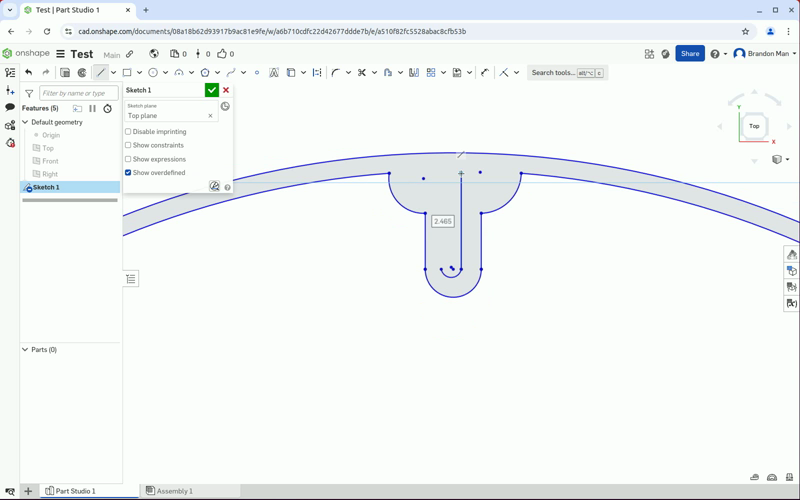
scroll(-6)
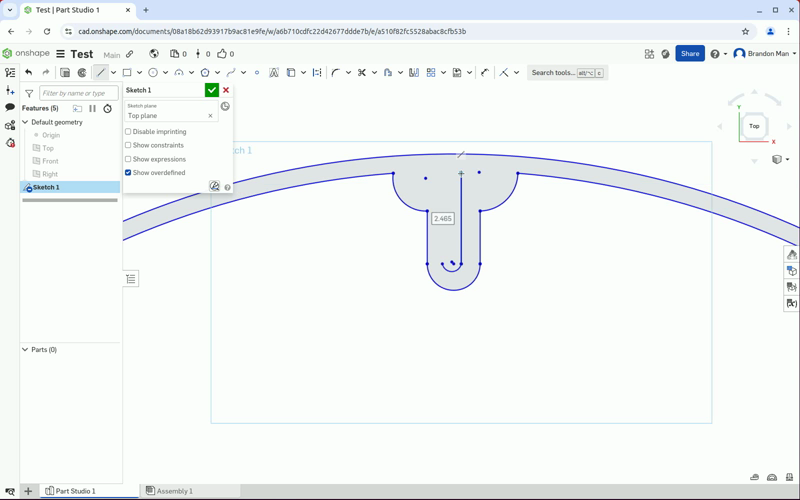
scroll(-6)
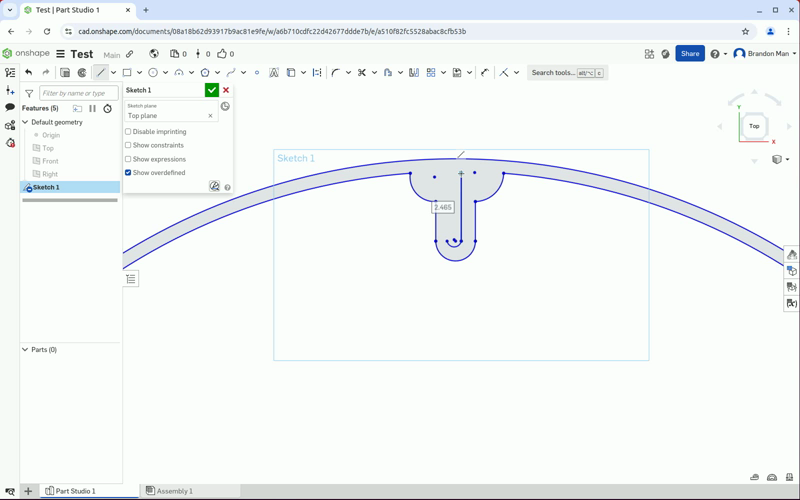
scroll(-6)
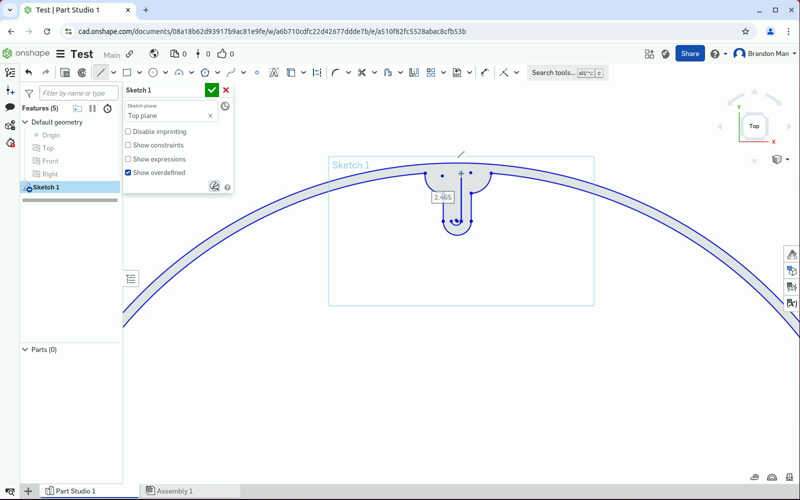
scroll(-6)
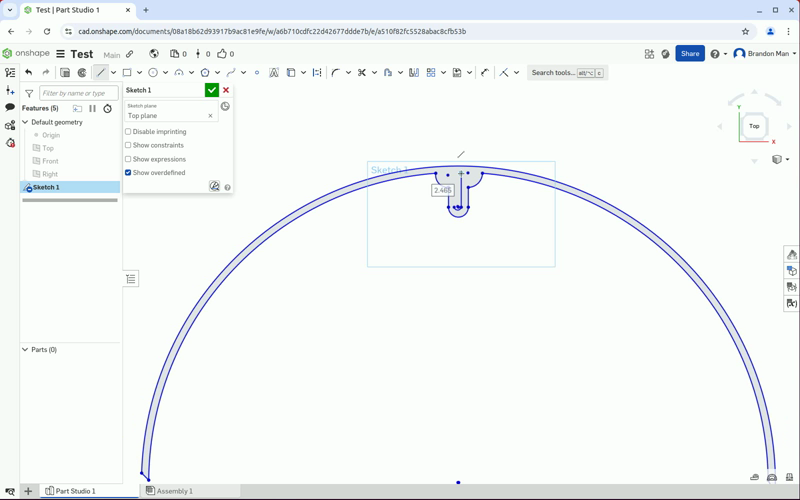
scroll(-6)
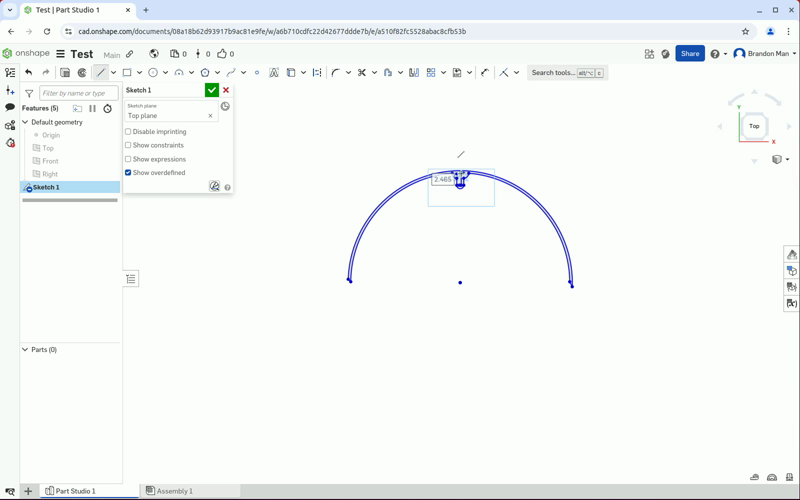
key_up(shift)
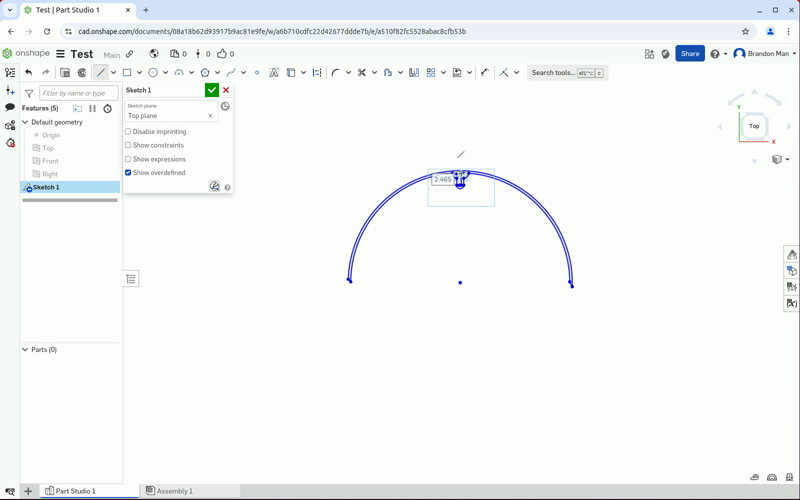
key_down(shift)
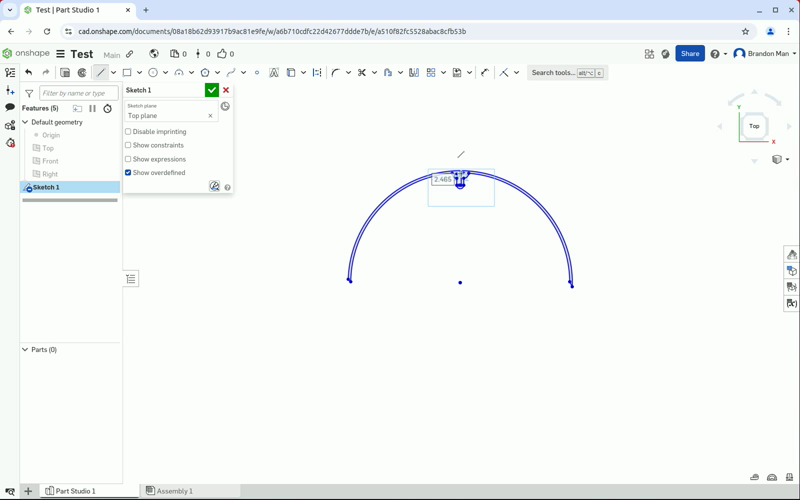
mouse_move(491, 173)
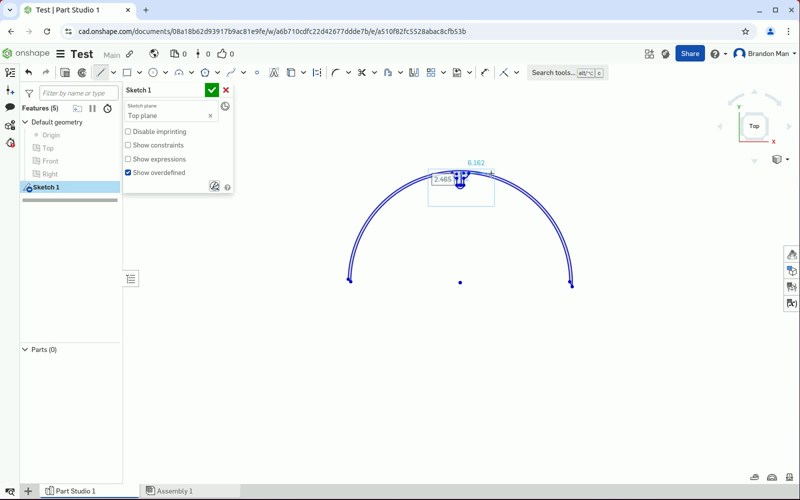
mouse_move(458, 173)
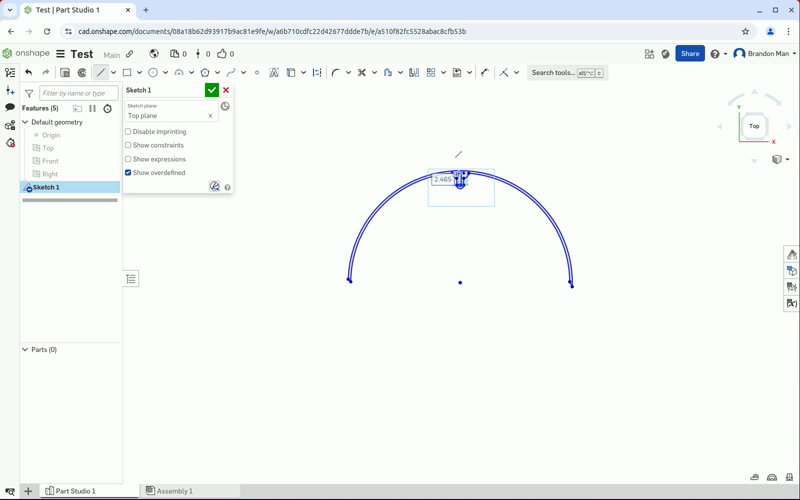
scroll(6)
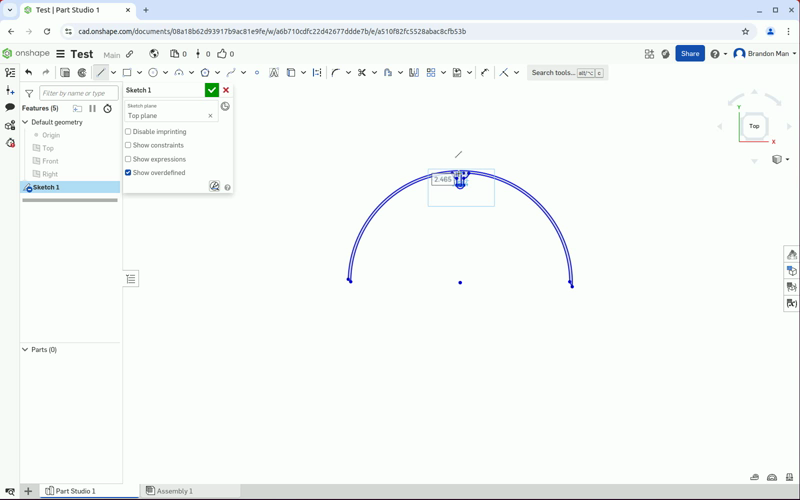
scroll(6)
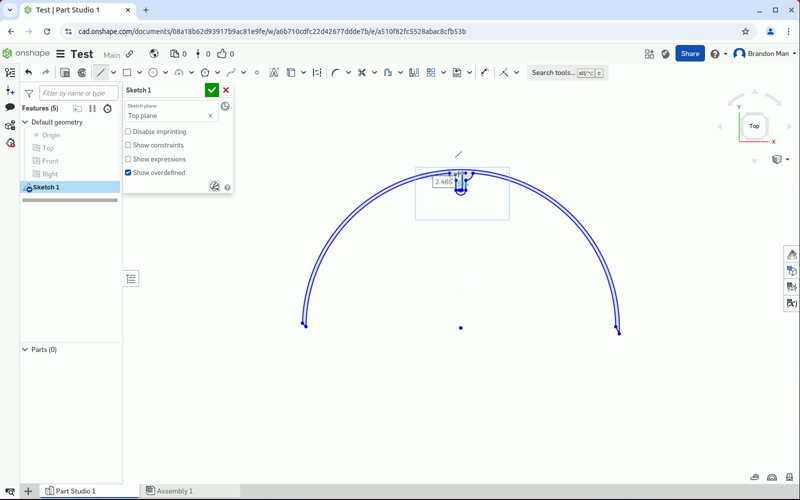
scroll(6)
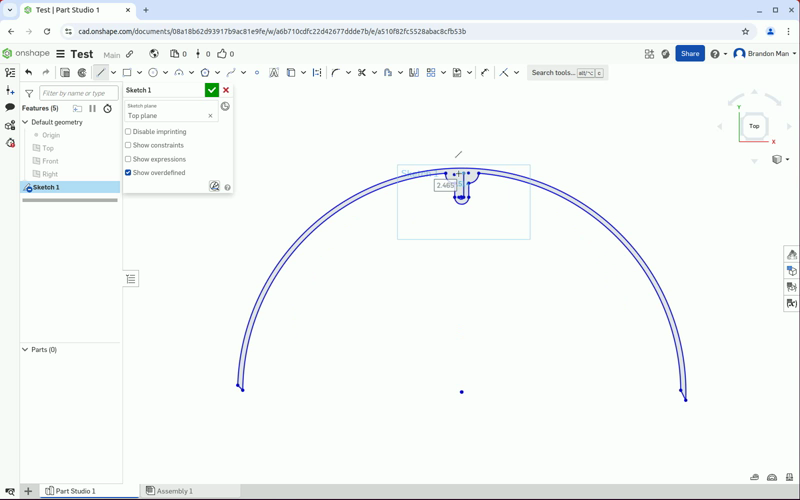
scroll(6)
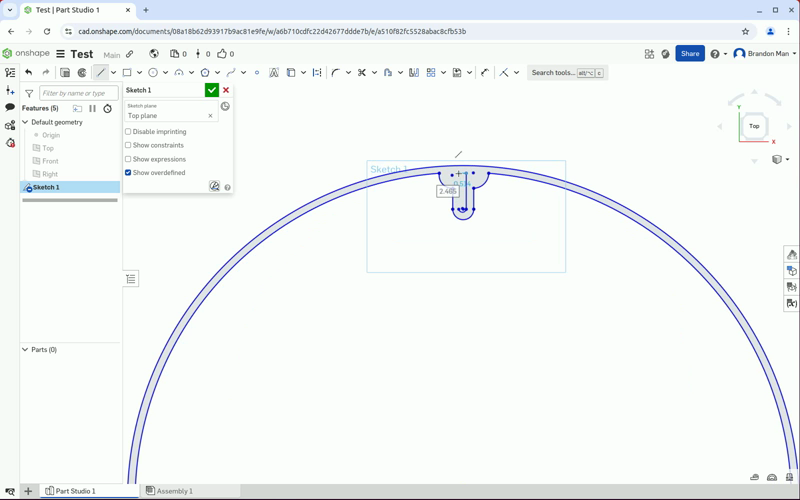
scroll(6)
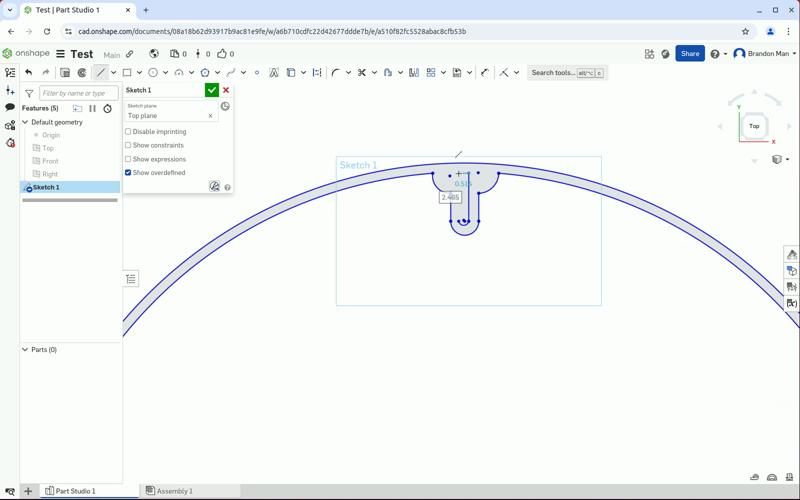
scroll(6)
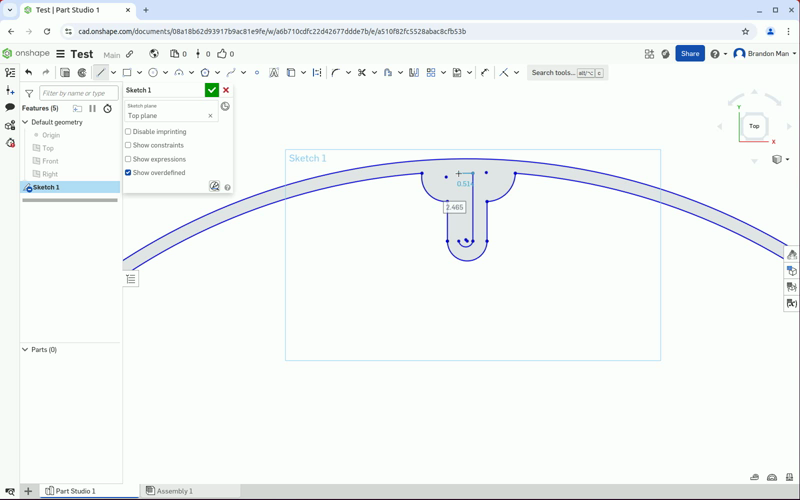
scroll(6)
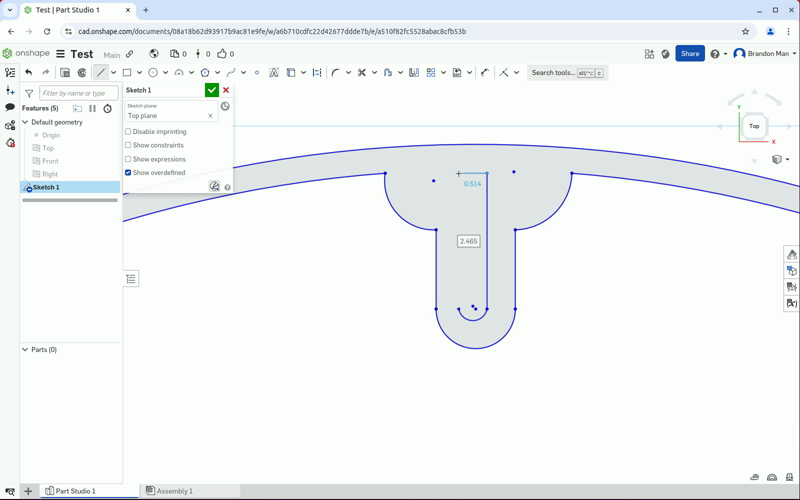
click(458, 173)
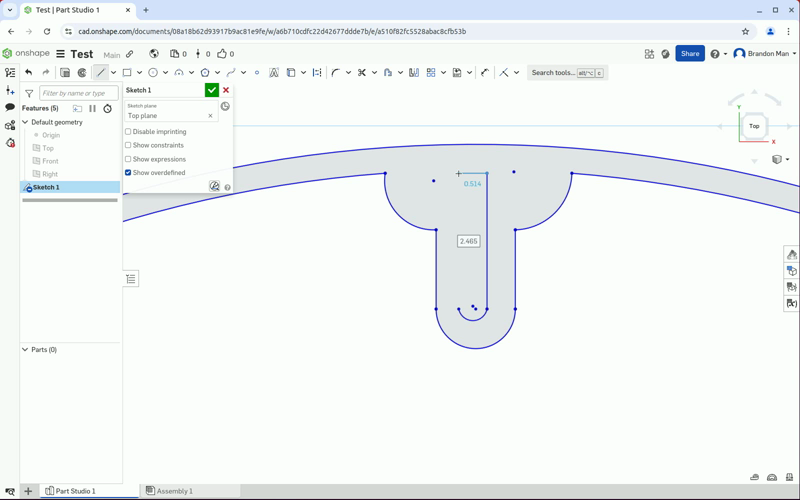
scroll(-6)
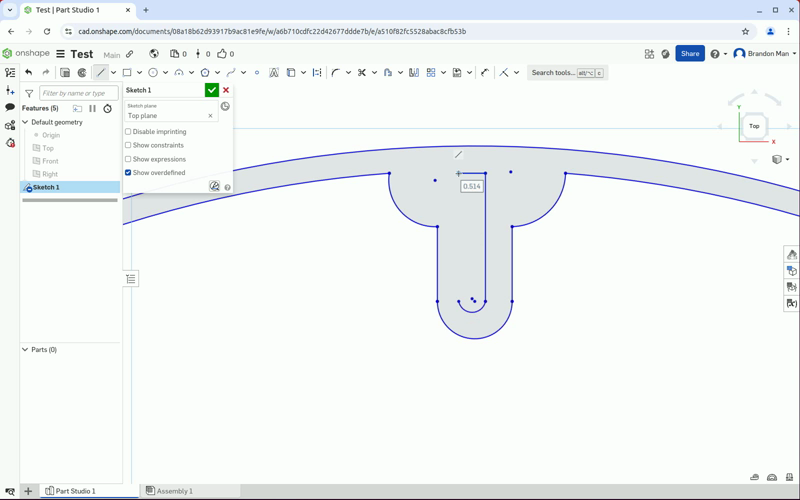
scroll(-6)
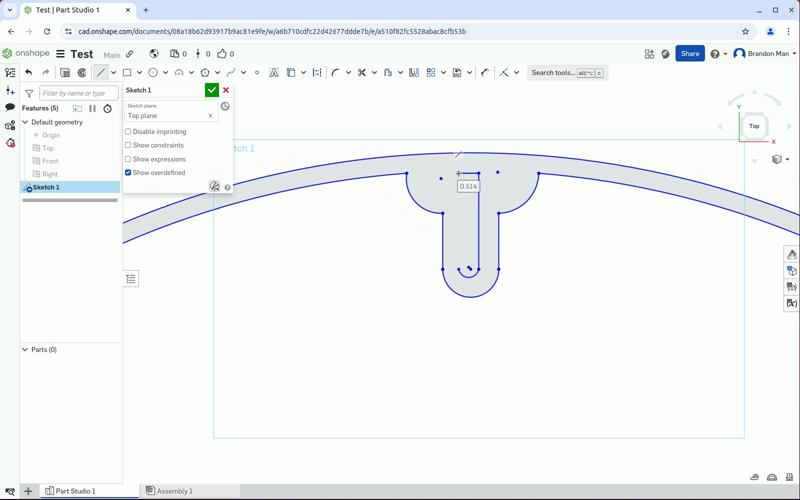
scroll(-6)
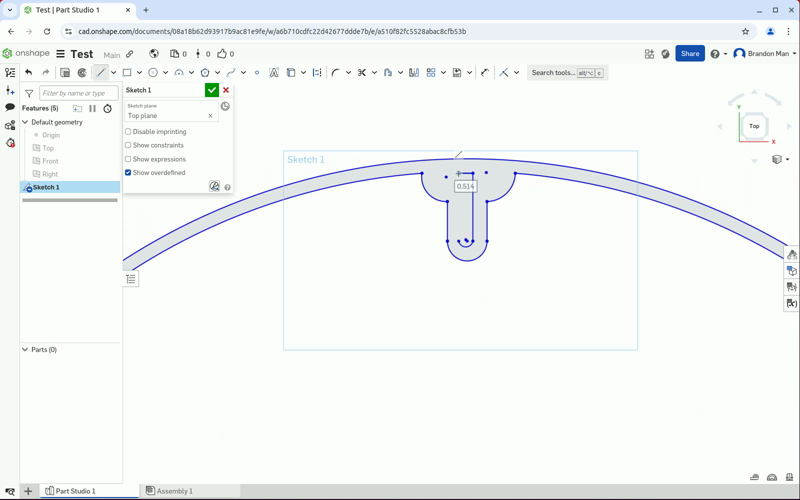
scroll(-6)
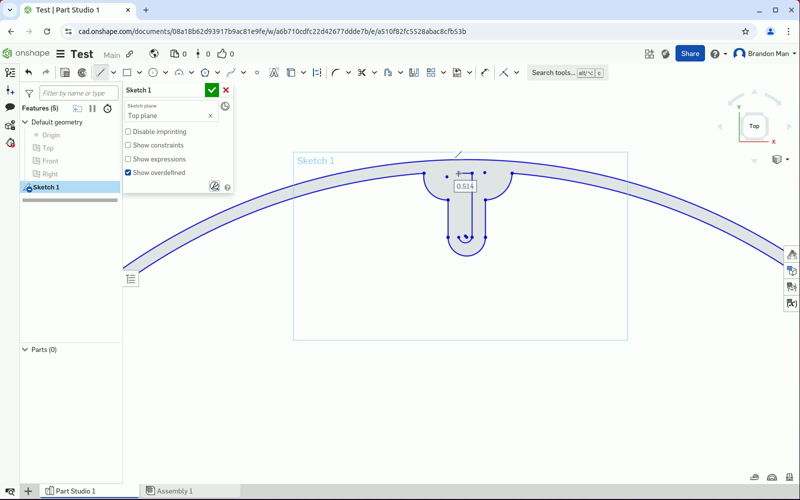
scroll(-6)
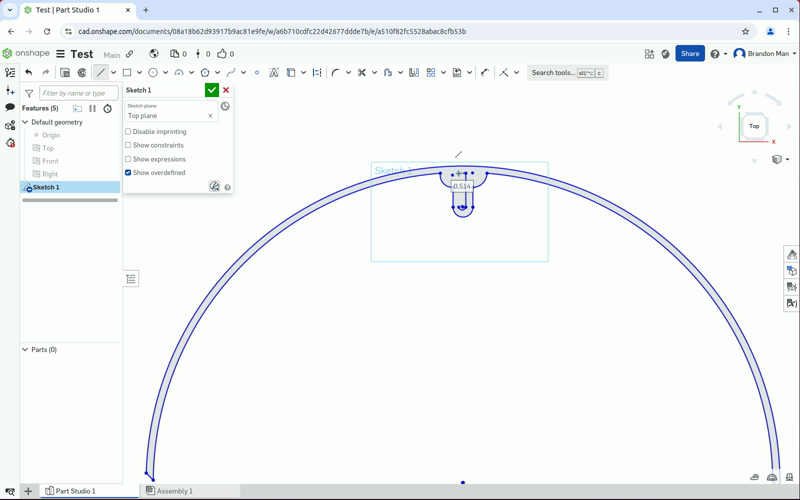
scroll(-6)
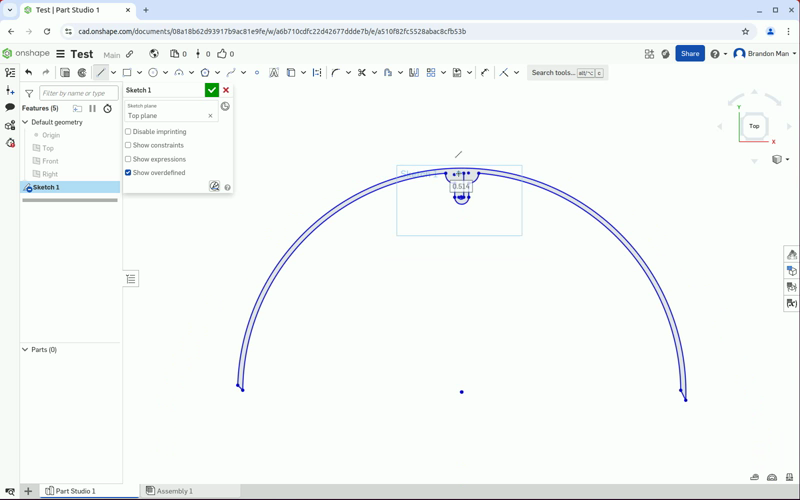
scroll(-6)
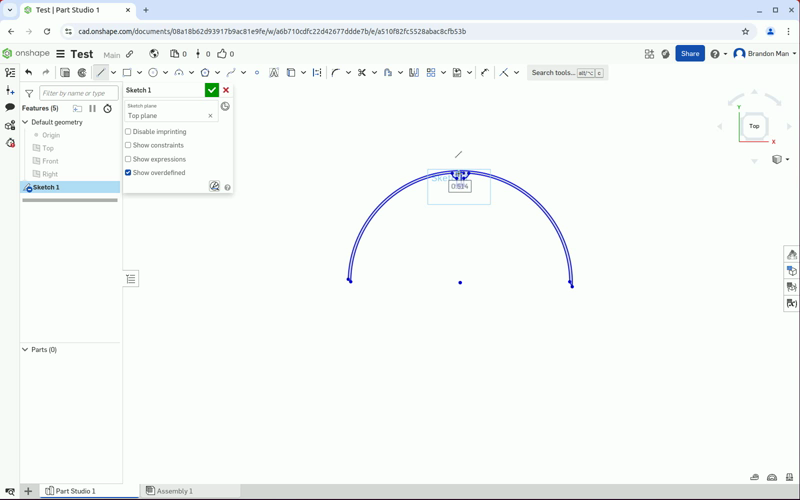
key_up(shift)
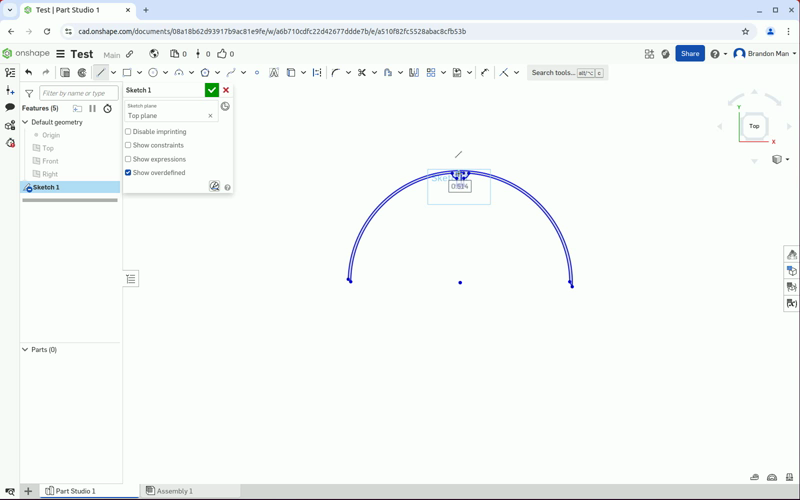
mouse_move(489, 173)
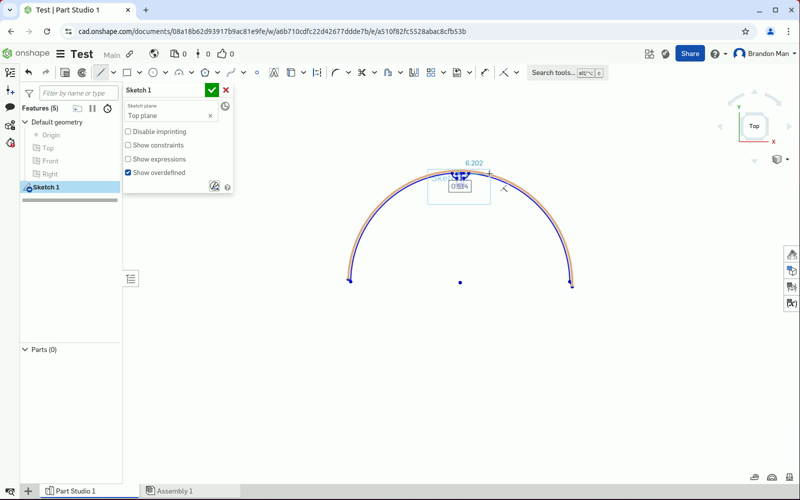
key_down(shift)
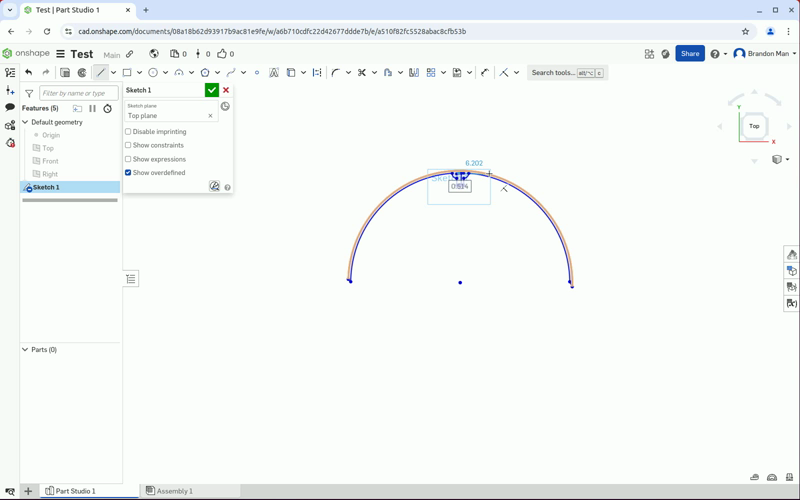
mouse_move(458, 185)
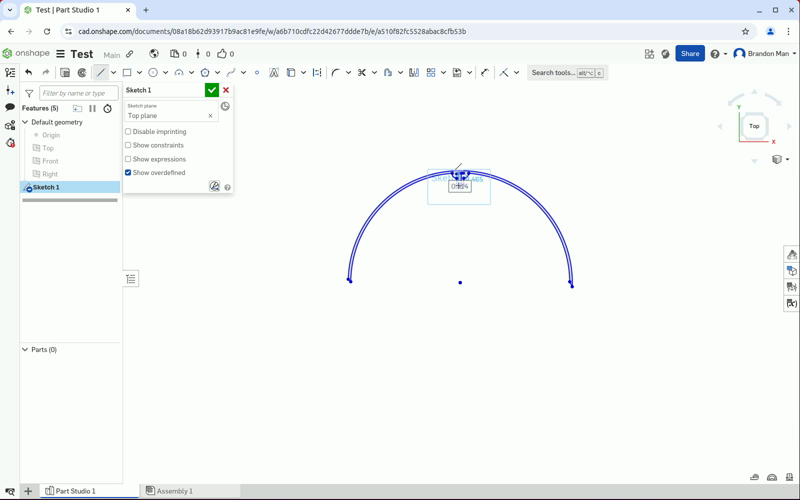
scroll(6)
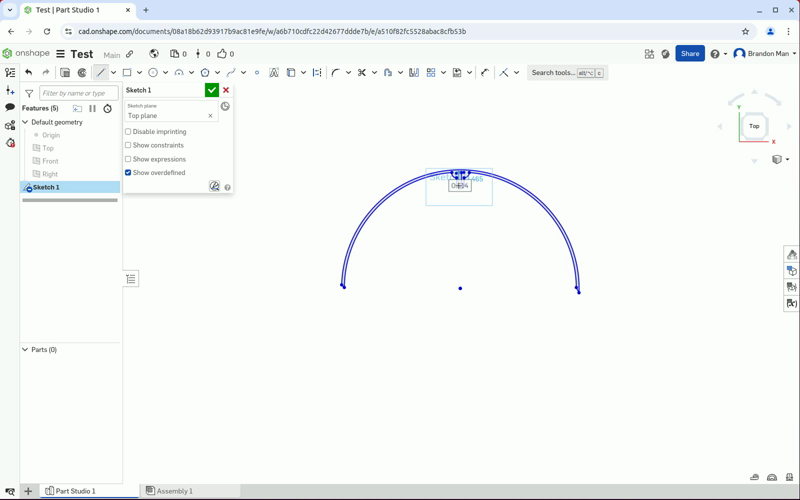
scroll(6)
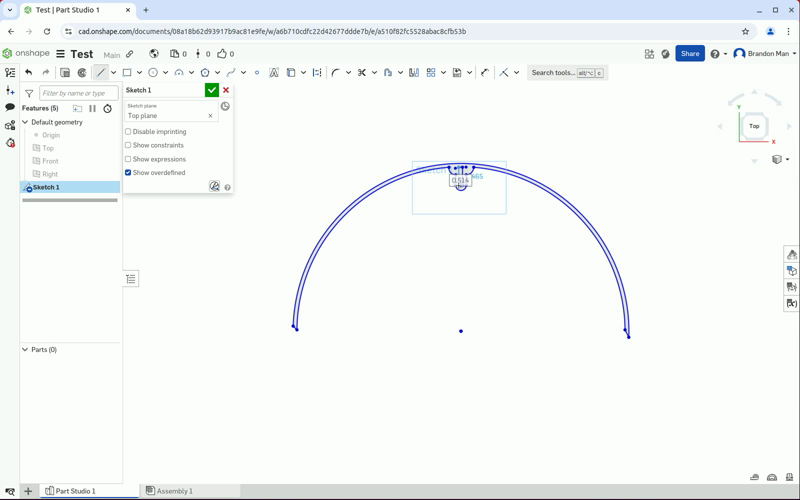
scroll(6)
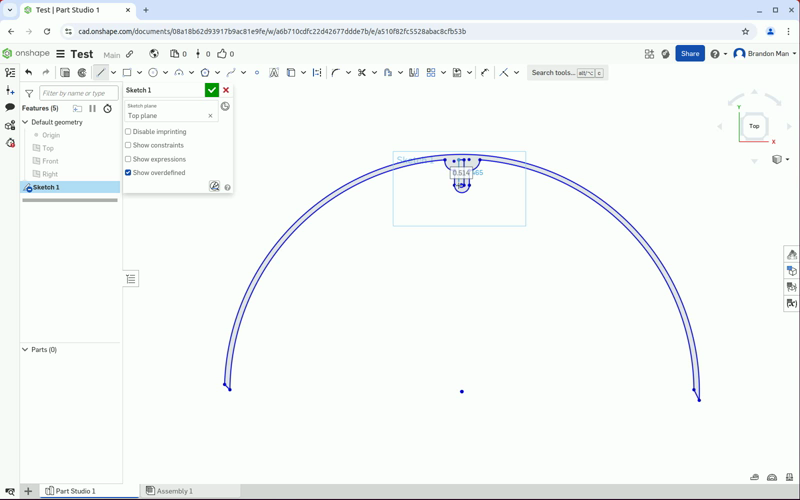
scroll(6)
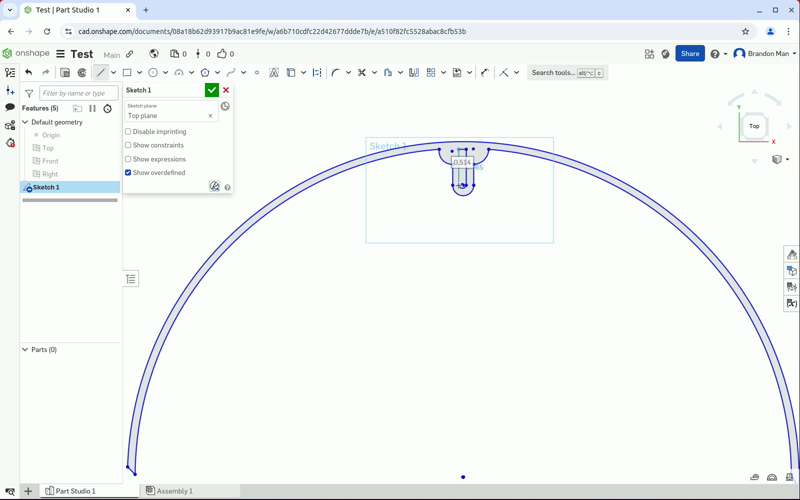
scroll(6)
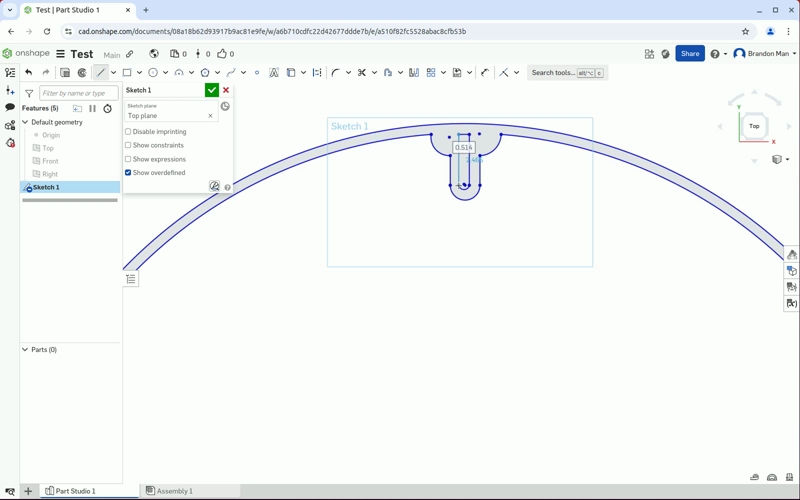
scroll(6)
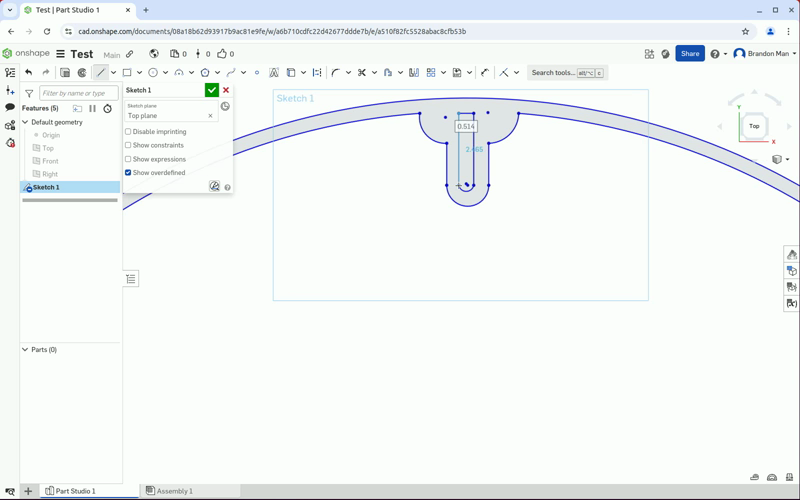
scroll(6)
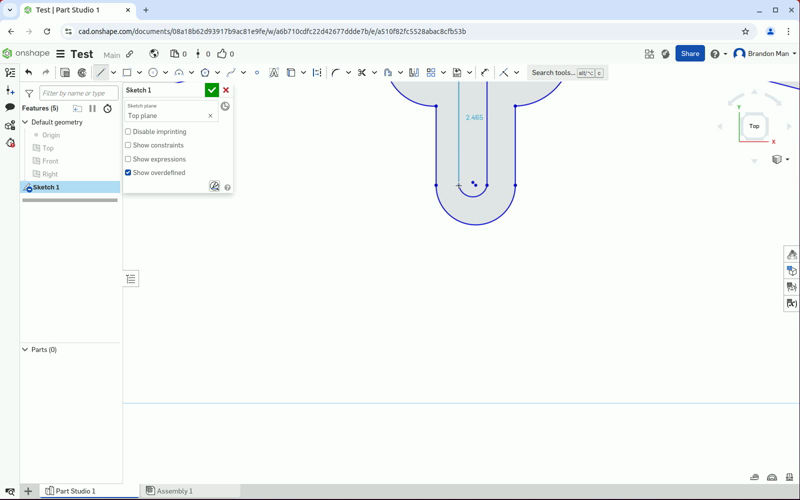
key_up(shift)
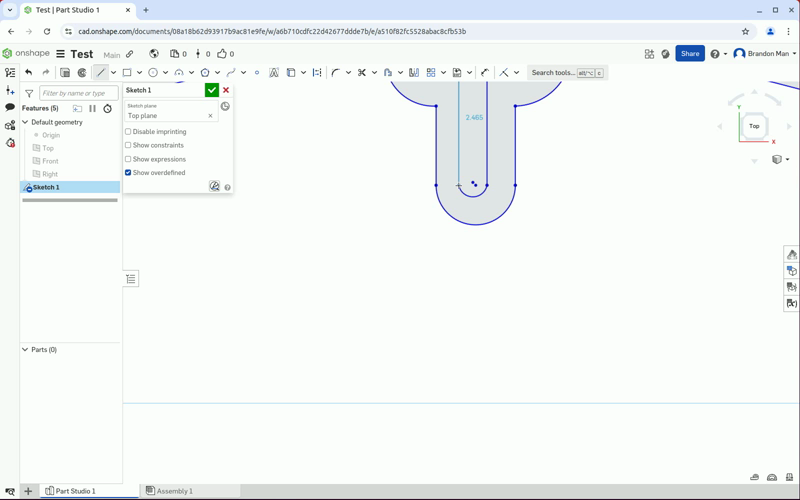
click(458, 185)
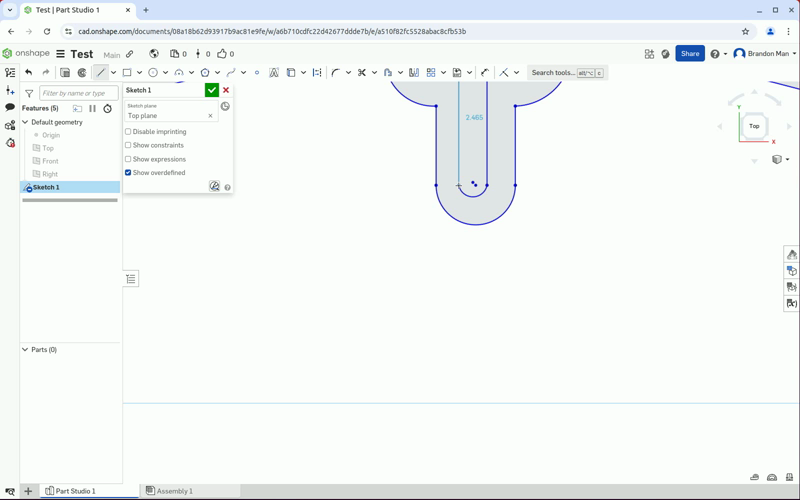
scroll(-6)
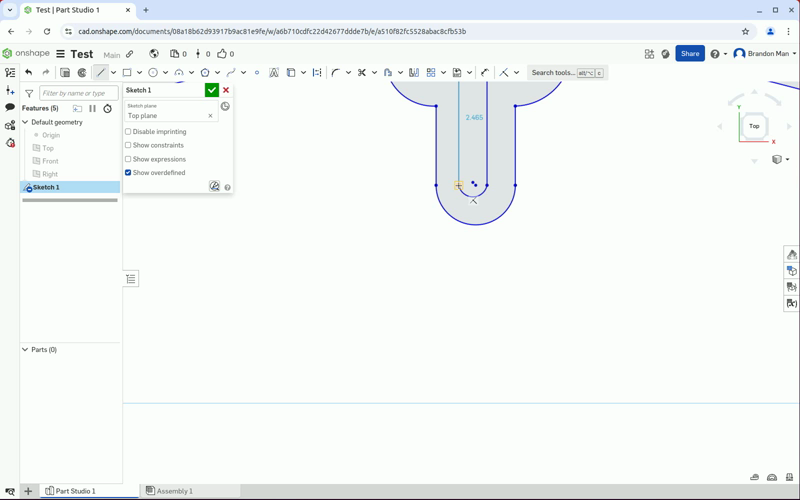
scroll(-6)
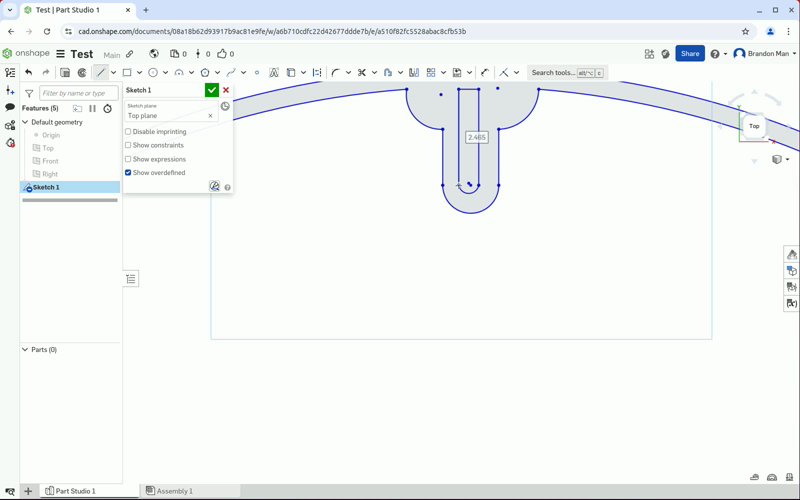
scroll(-6)
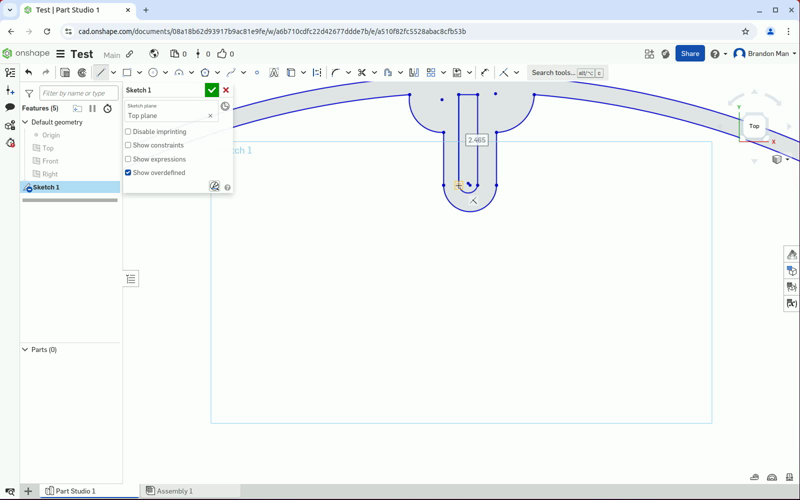
scroll(-6)
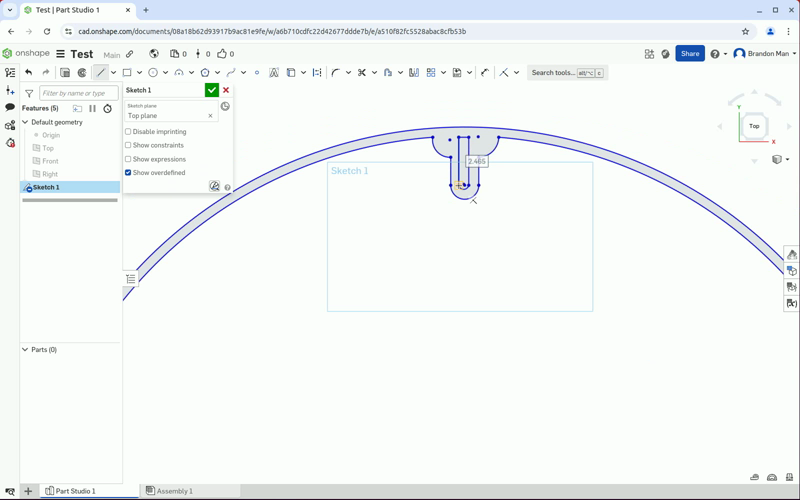
scroll(-6)
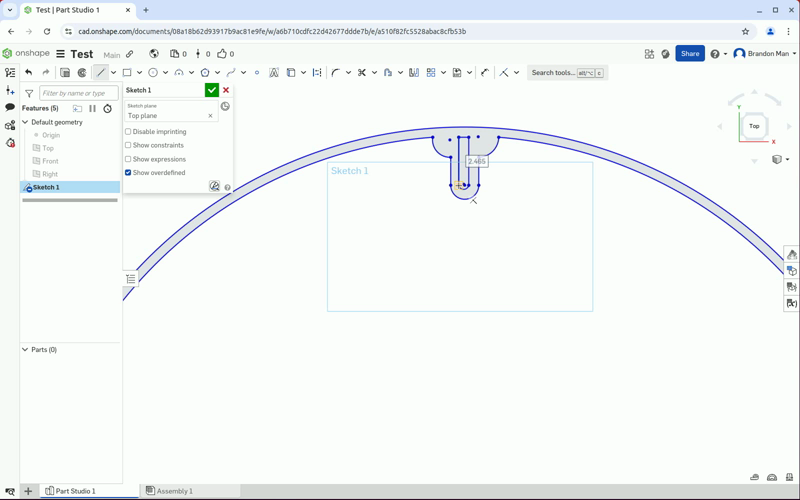
scroll(-6)
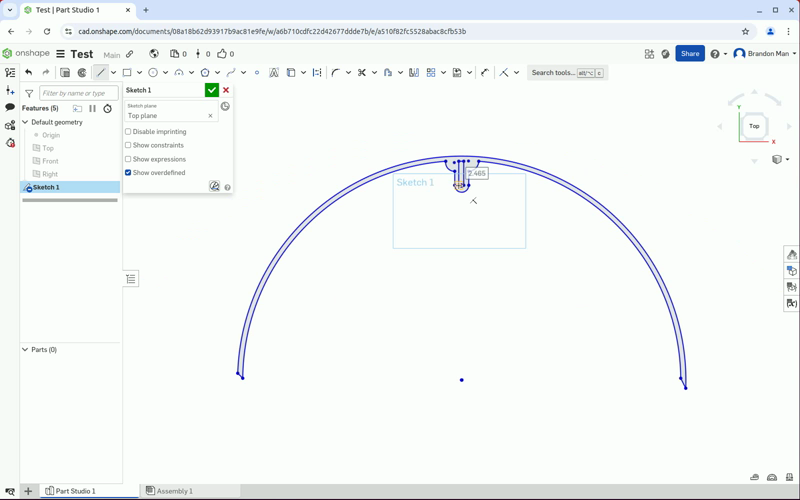
scroll(-6)
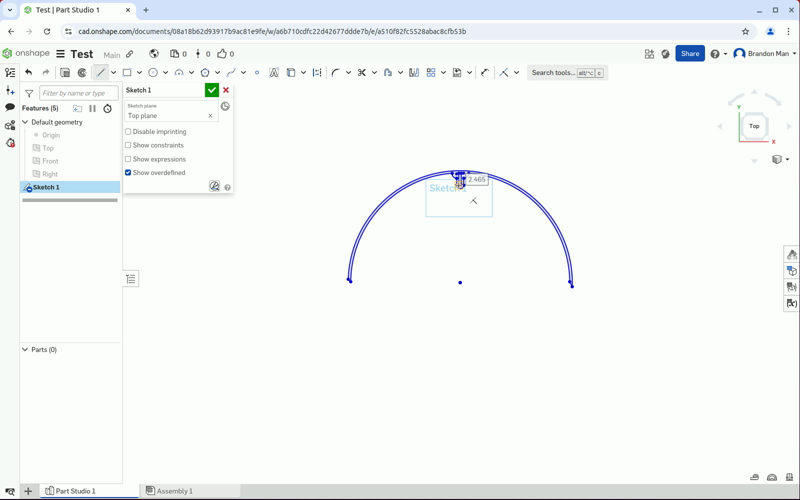
key(esc)
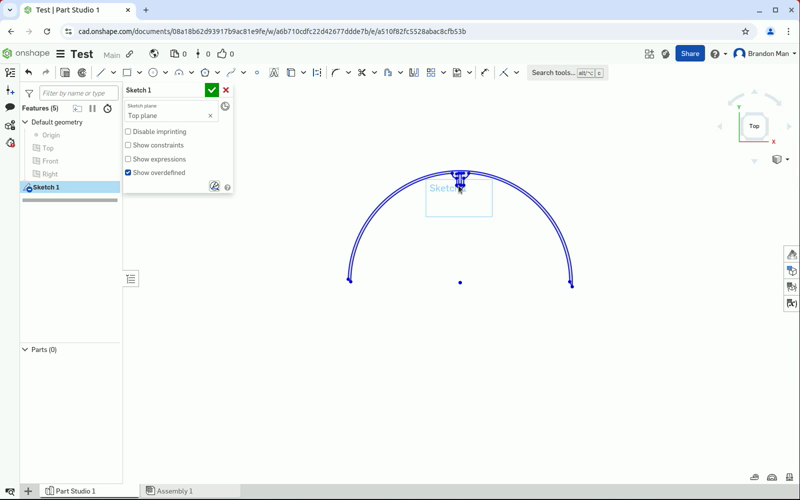
mouse_move(349, 276)
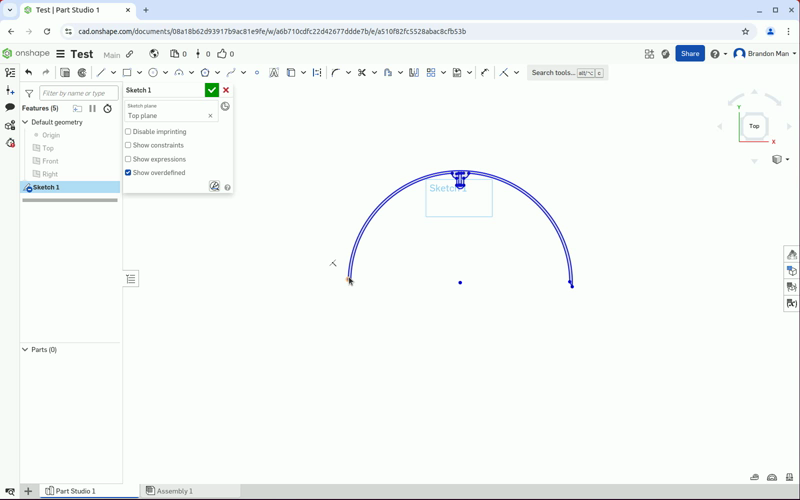
scroll(6)
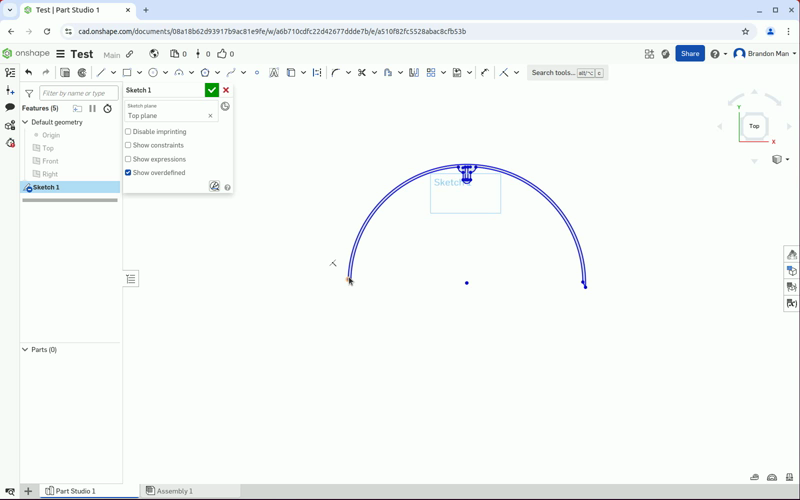
scroll(6)
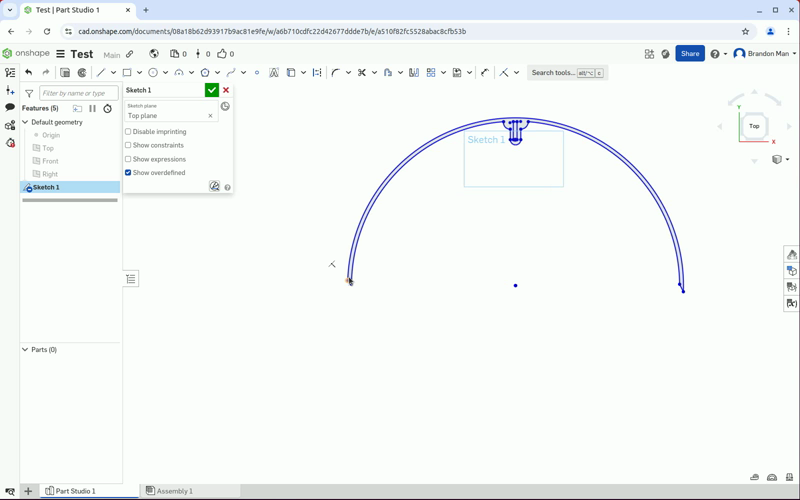
scroll(6)
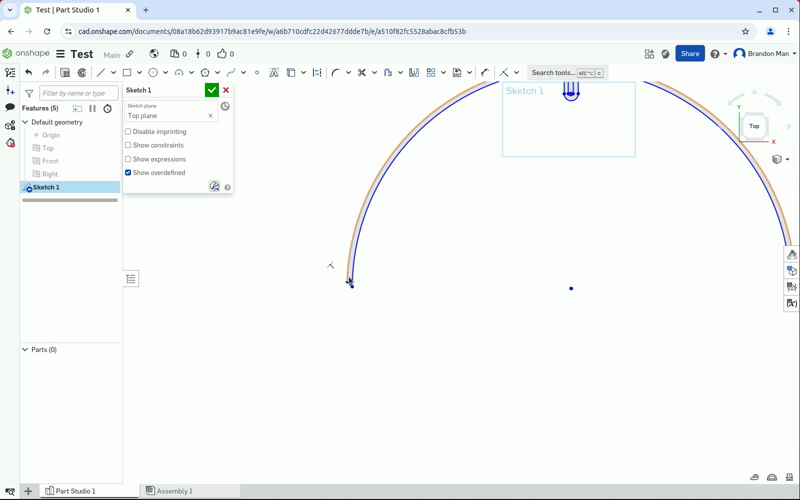
scroll(6)
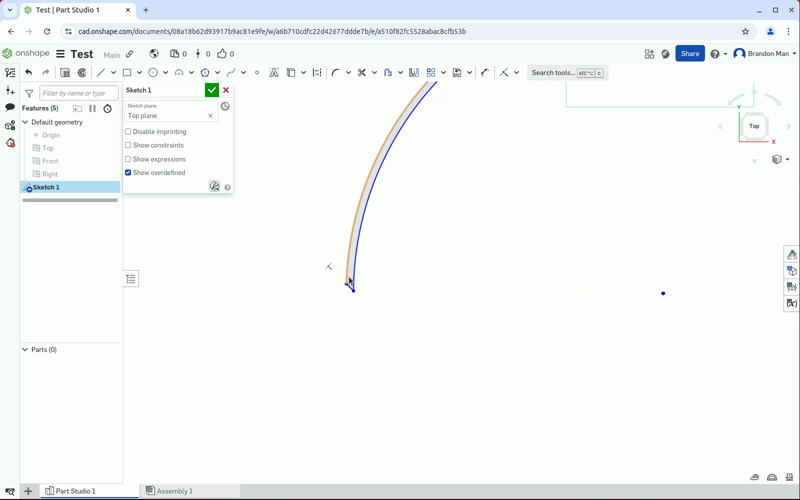
scroll(6)
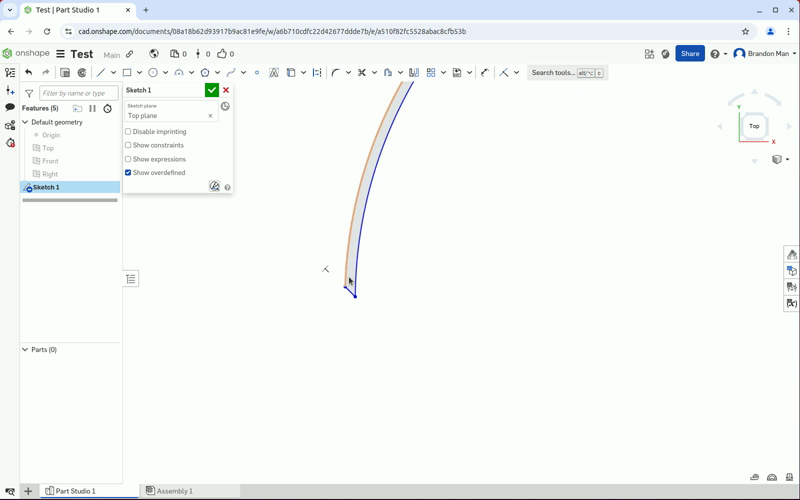
scroll(6)
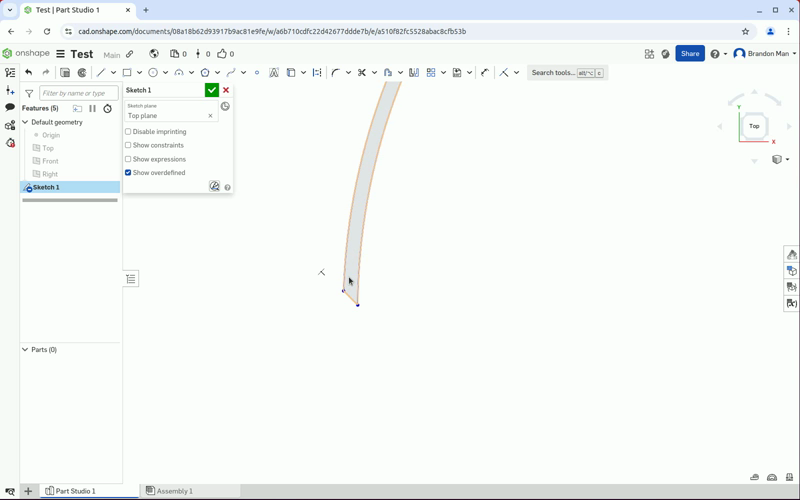
scroll(6)
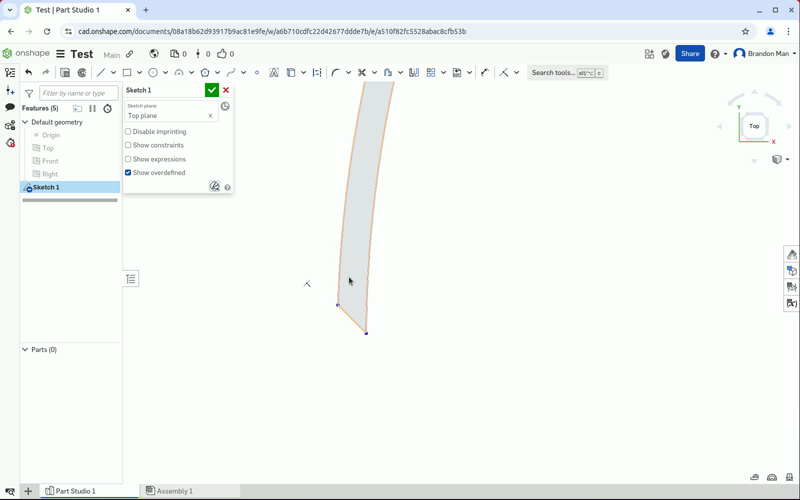
click(349, 276)
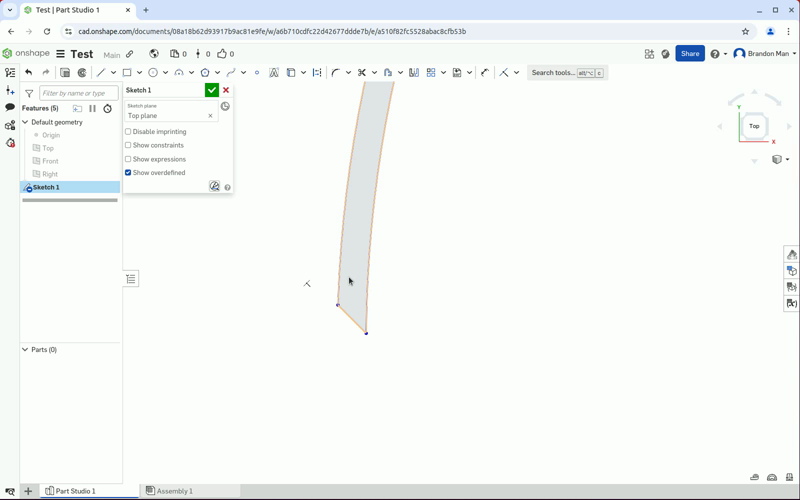
scroll(-6)
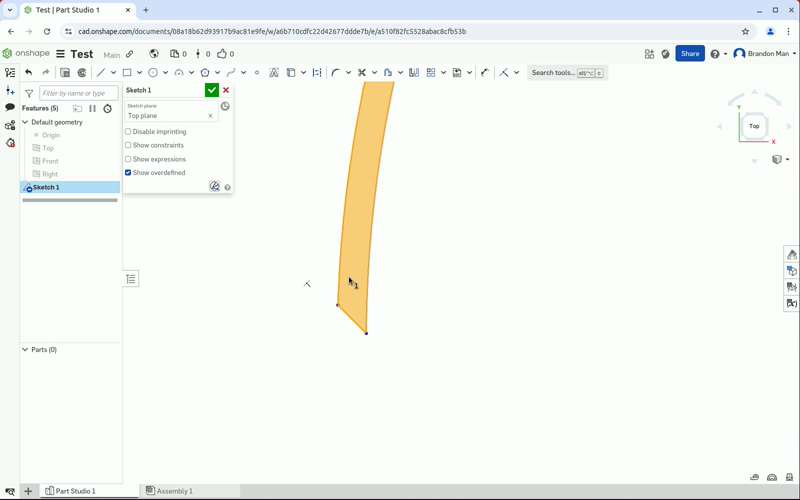
scroll(-6)
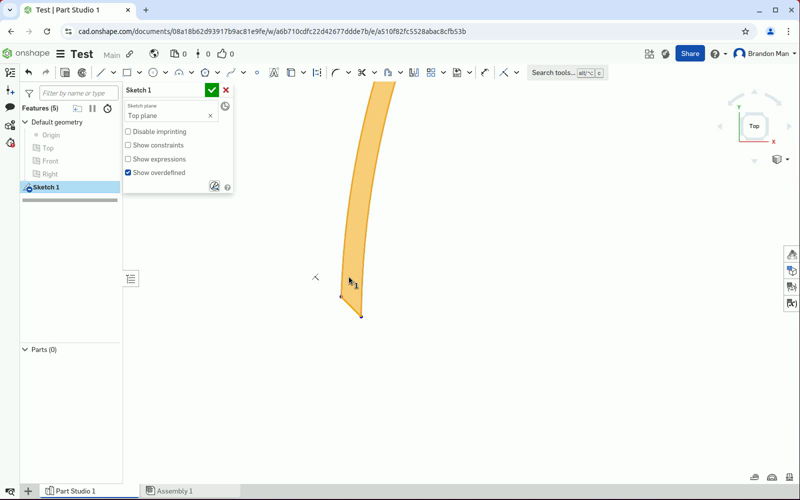
scroll(-6)
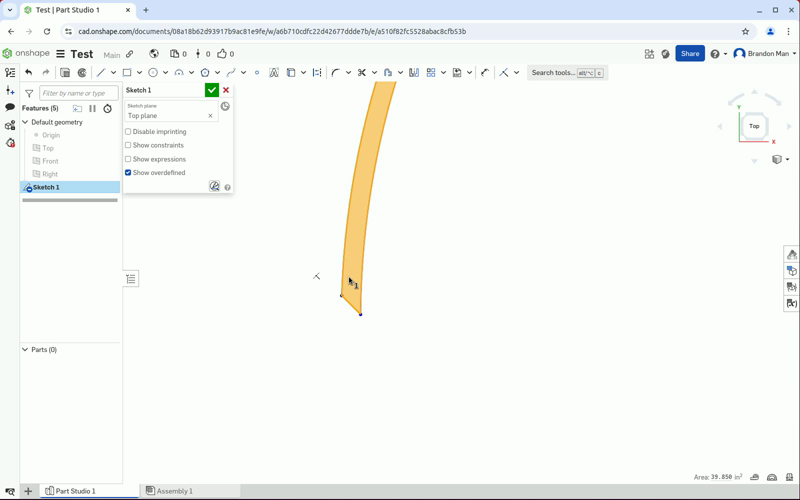
scroll(-6)
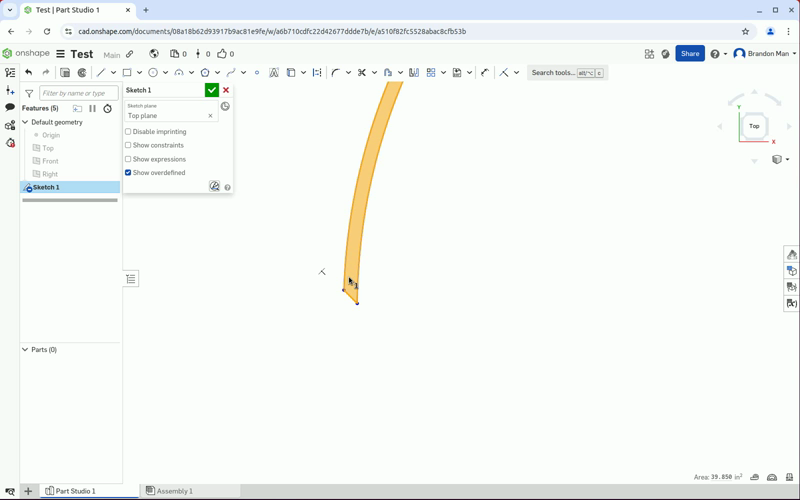
scroll(-6)
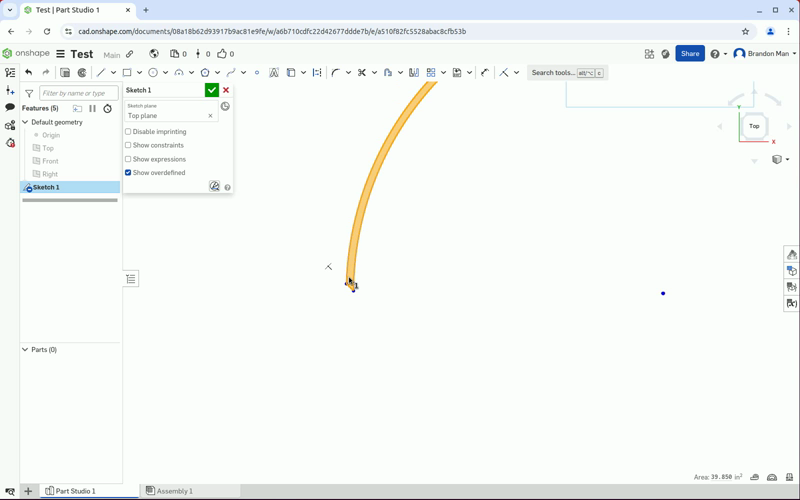
scroll(-6)
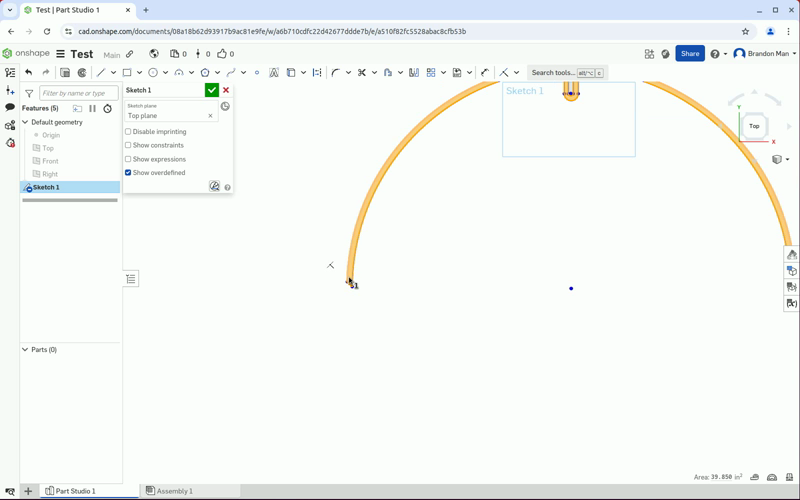
scroll(-6)
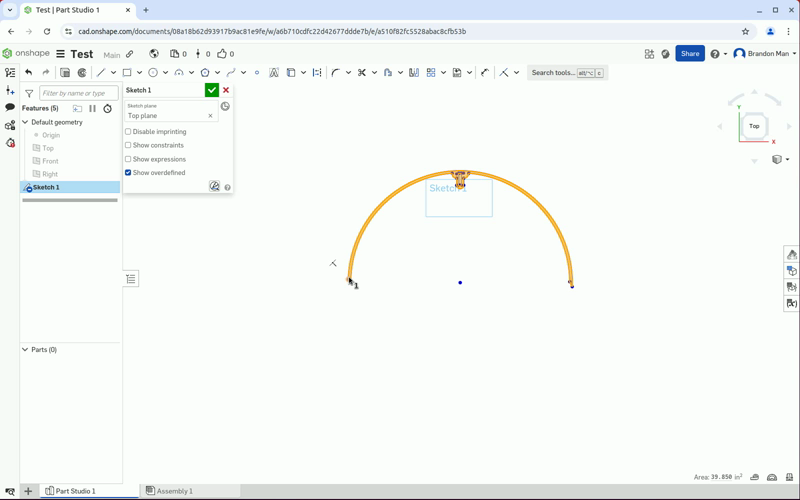
mouse_move(73, 352)
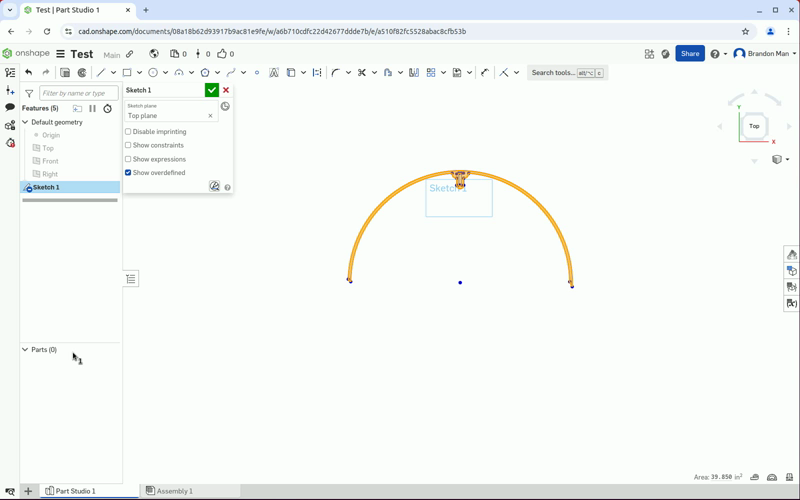
key(shift+y)
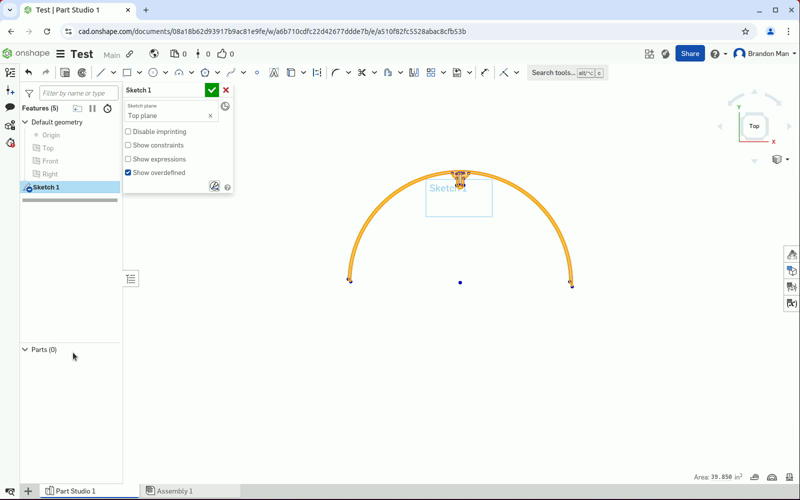
key(shift+e)
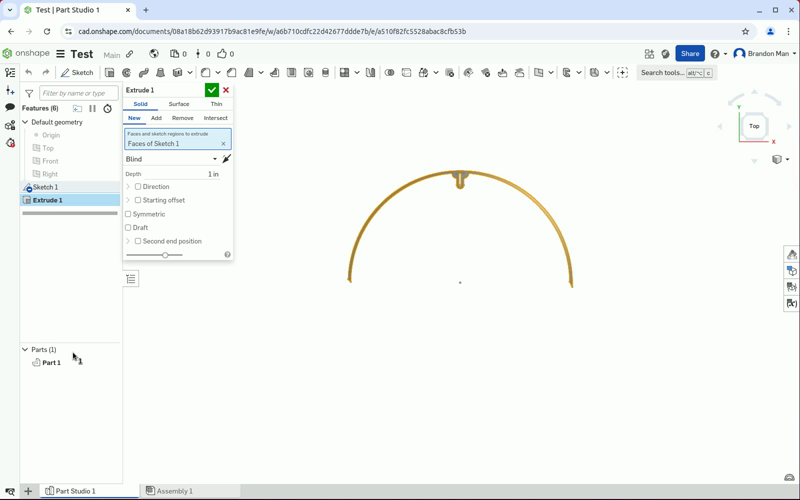
mouse_move(143, 106)
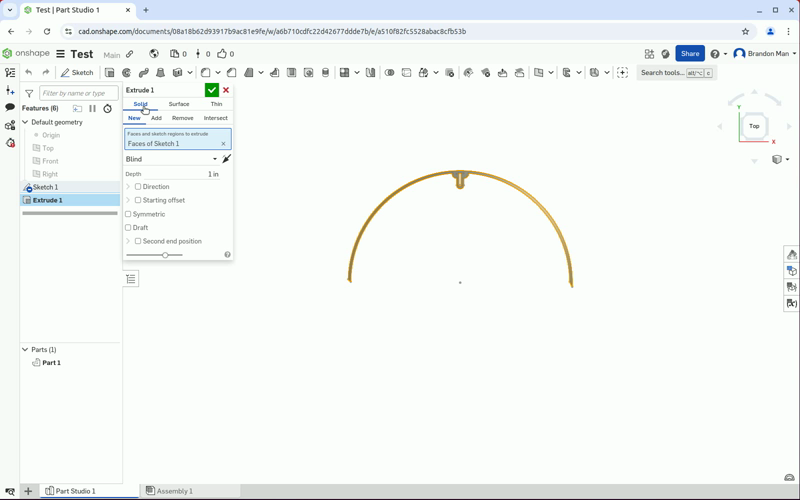
click(143, 106)
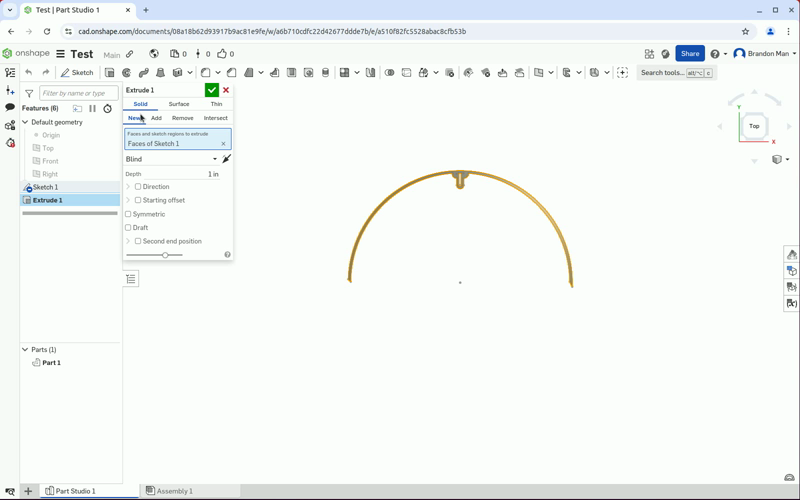
mouse_move(137, 120)
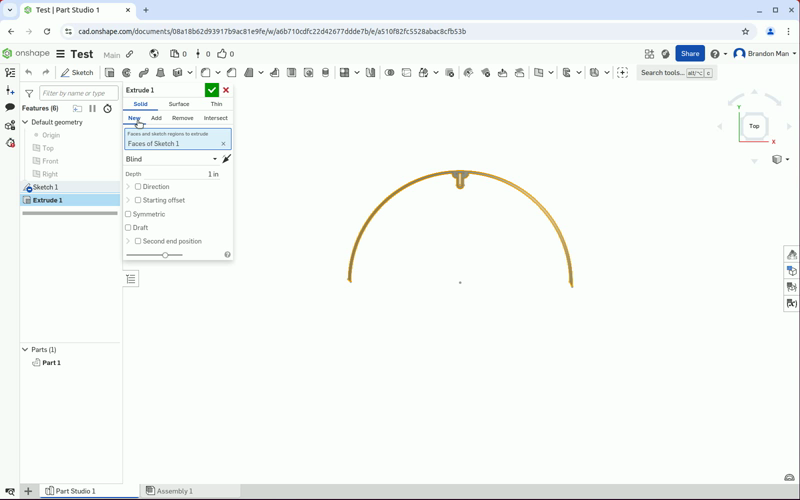
click(137, 120)
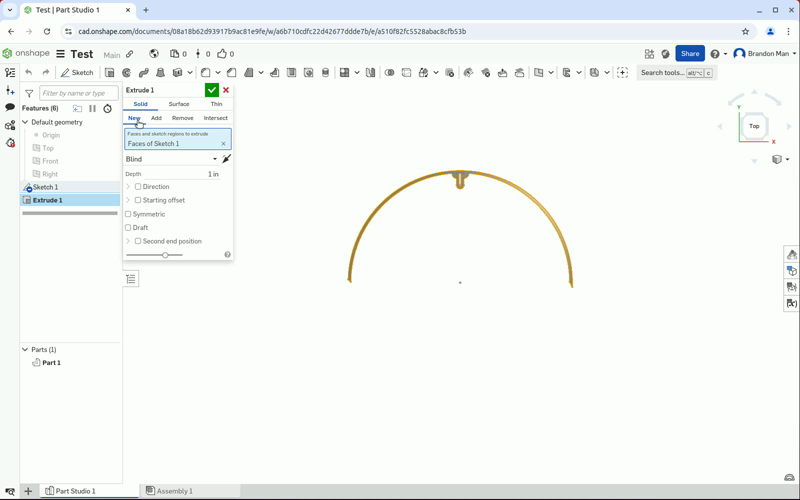
key(tab, 4)
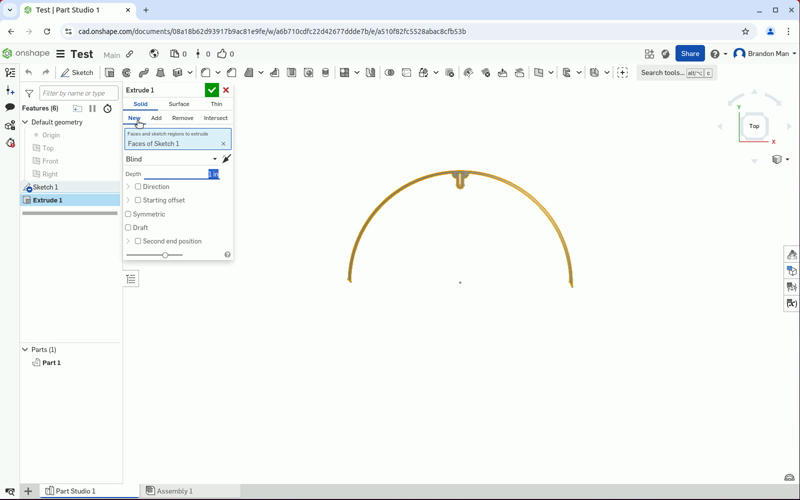
text(0.963)
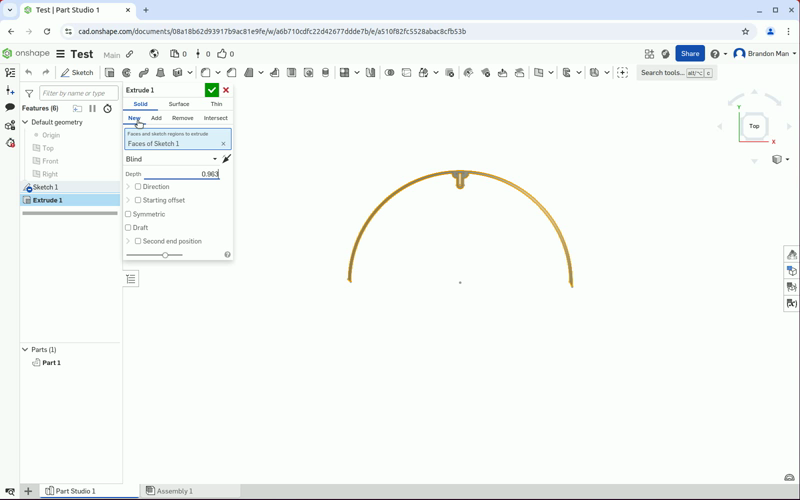
key(enter)
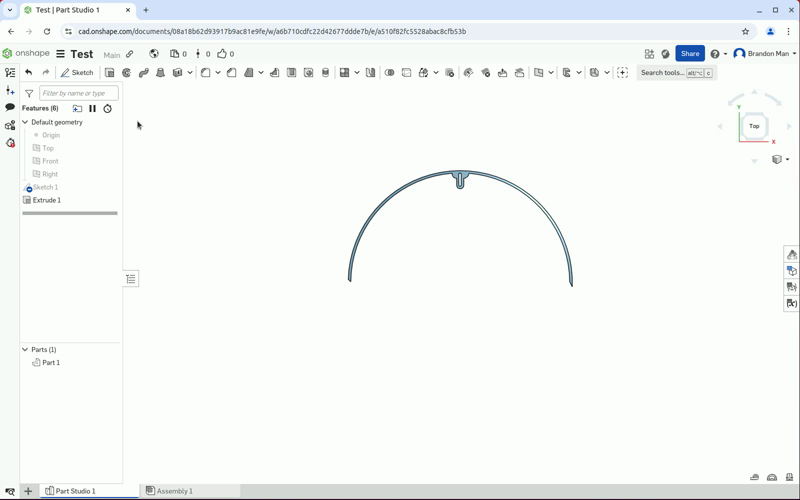
key(shift+h)
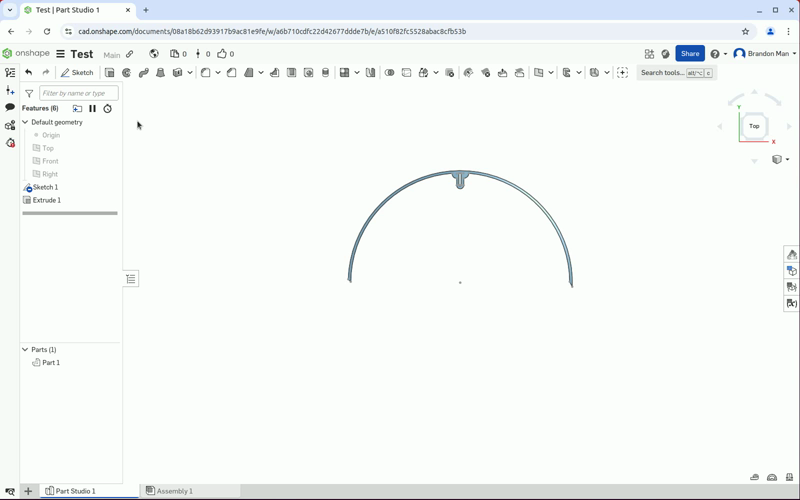
key(shift+h)
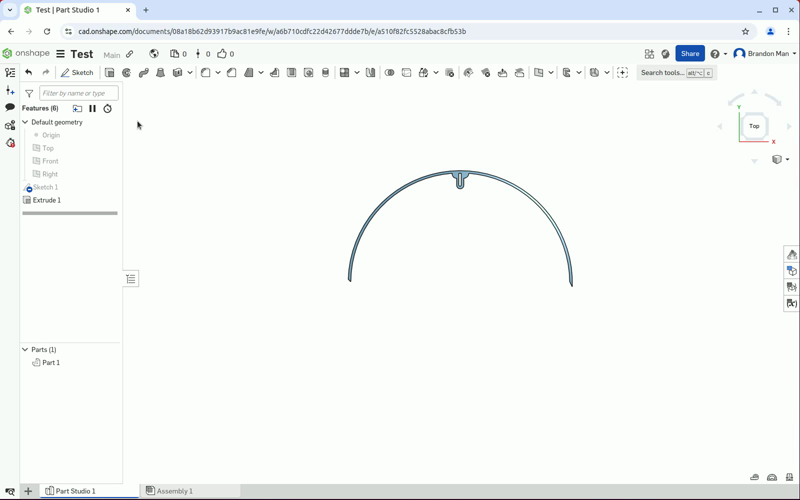
mouse_move(73, 189)
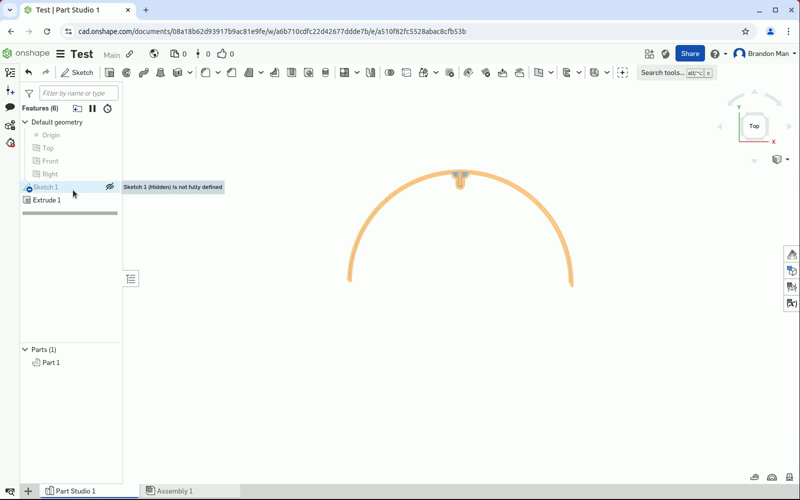
click(73, 189)
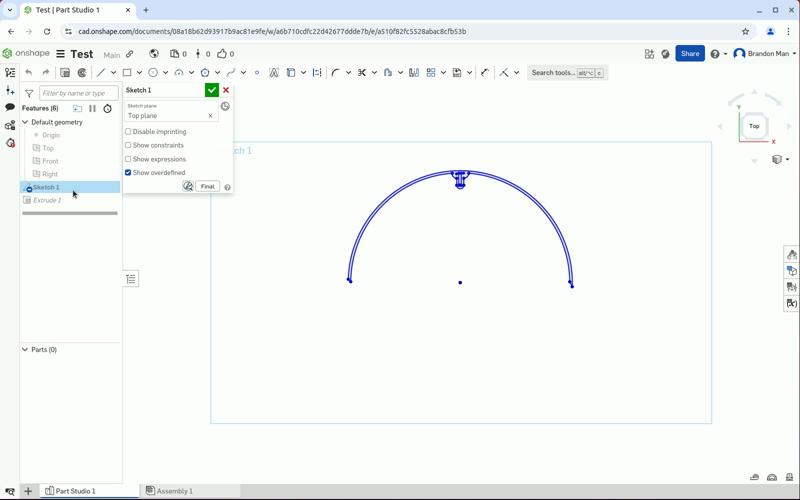
mouse_move(229, 92)
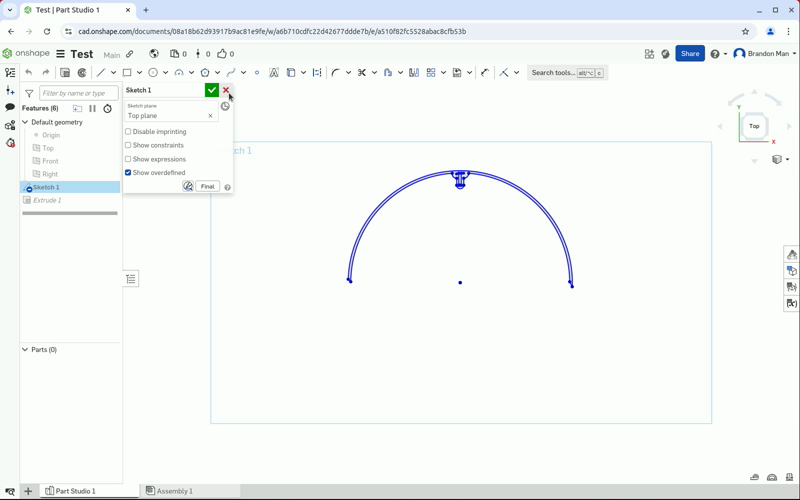
click(229, 92)
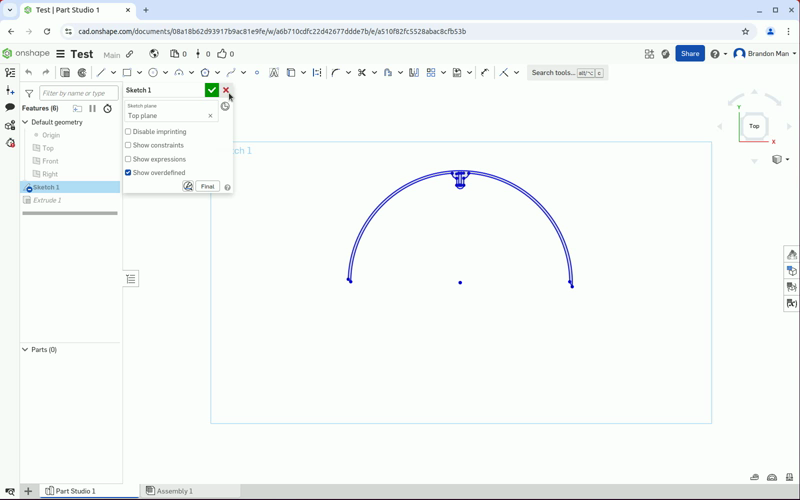
key(shift+s)
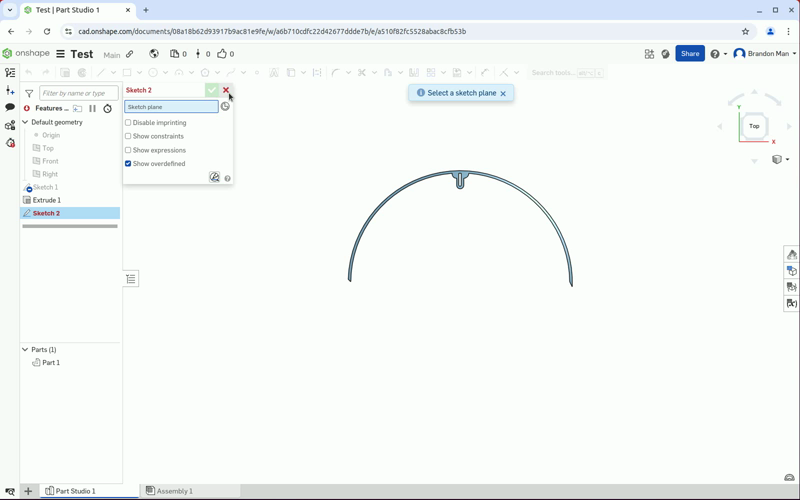
mouse_move(73, 150)
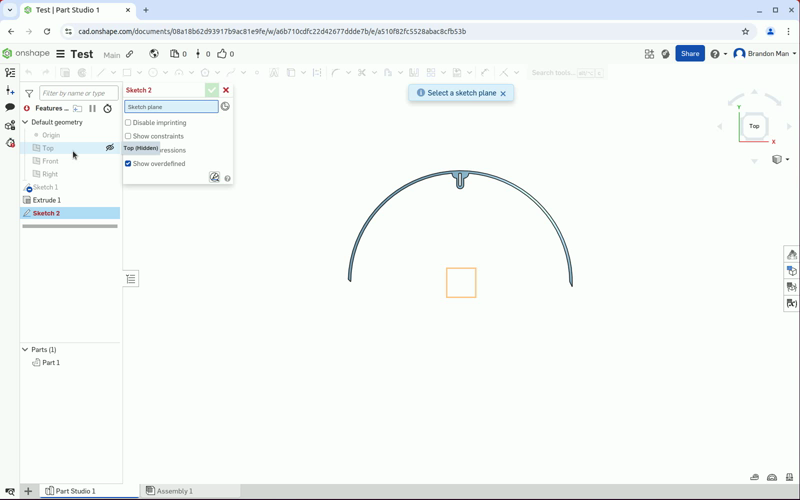
click(73, 150)
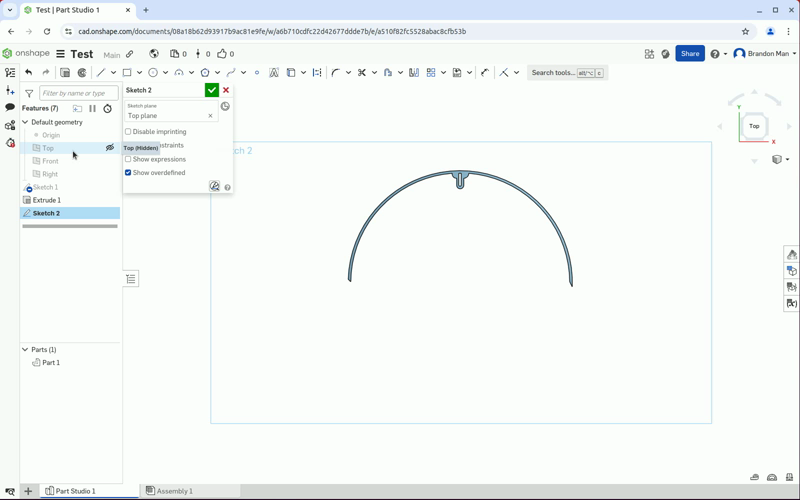
mouse_move(73, 352)
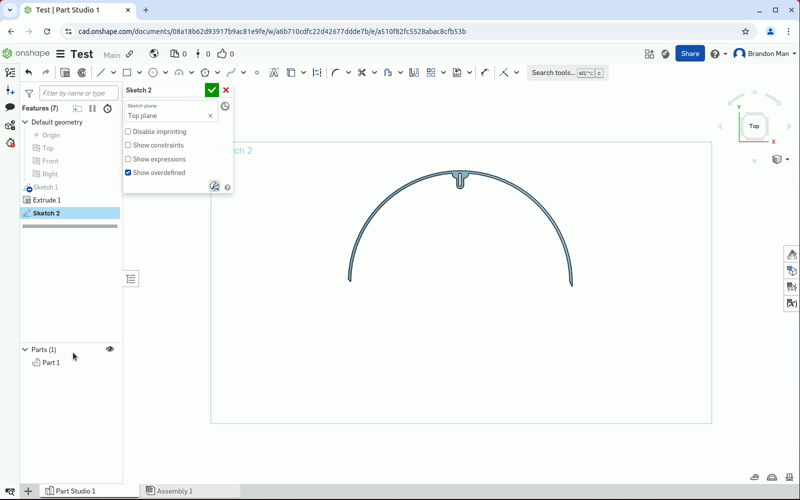
key(y)
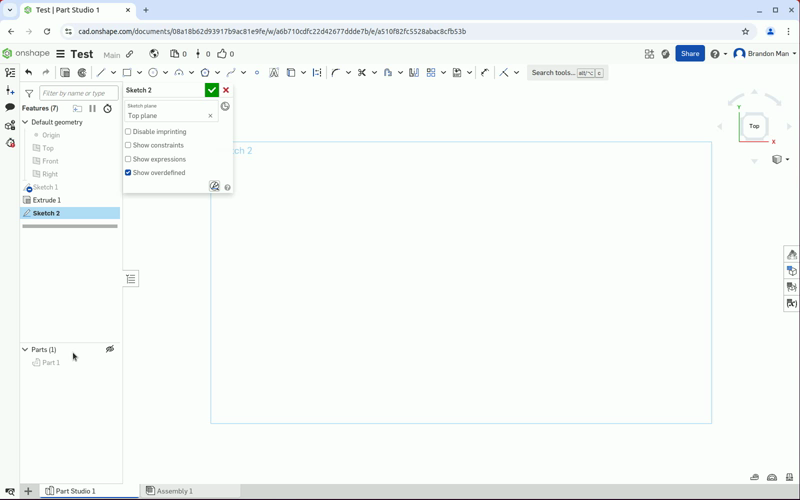
key(c)
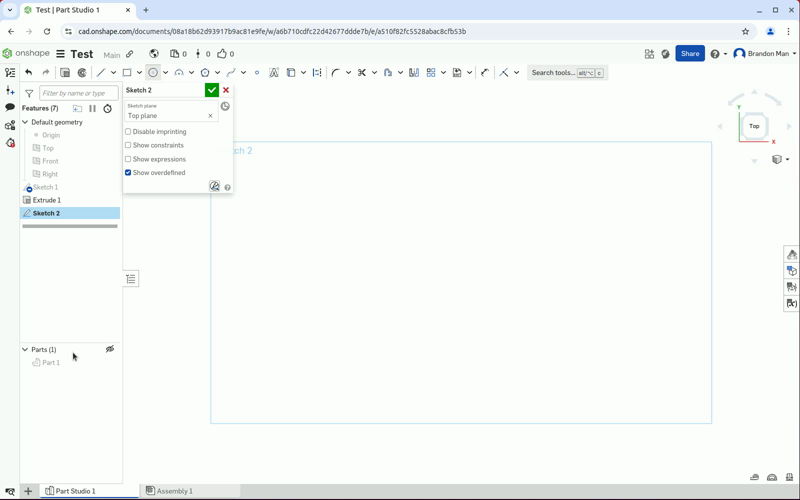
key_down(shift)
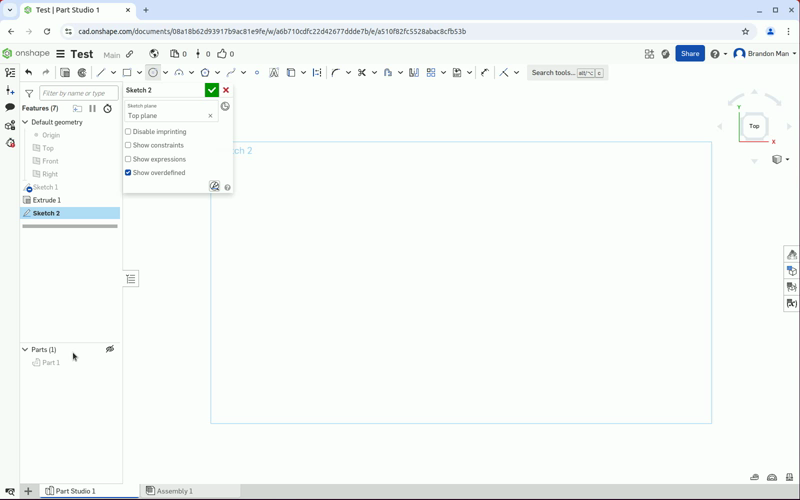
mouse_move(461, 282)
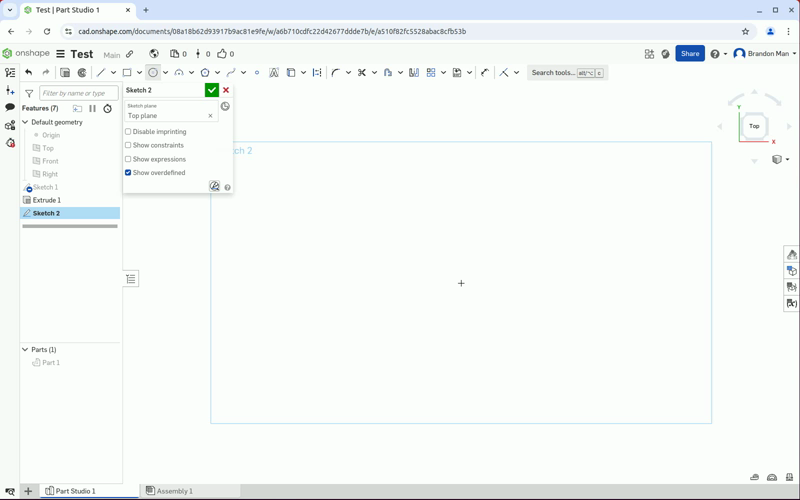
click(461, 282)
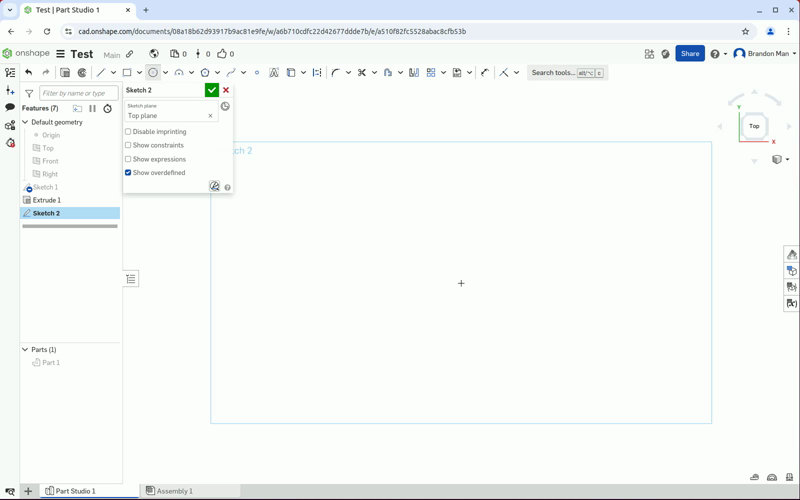
key_up(shift)
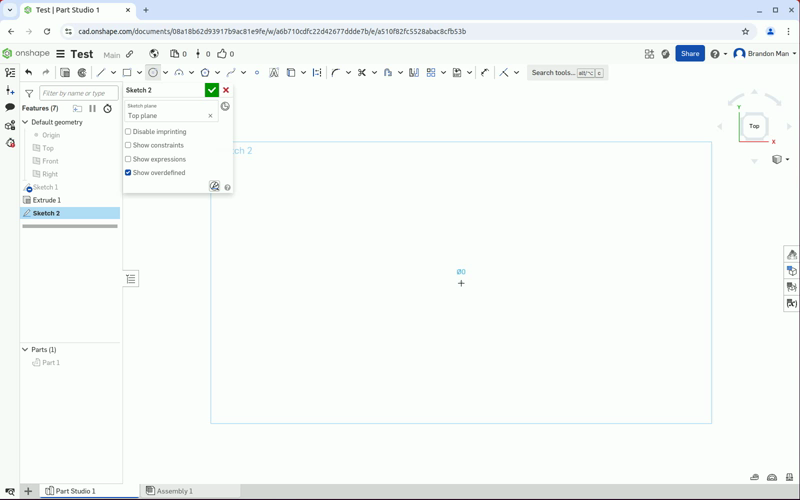
mouse_move(573, 282)
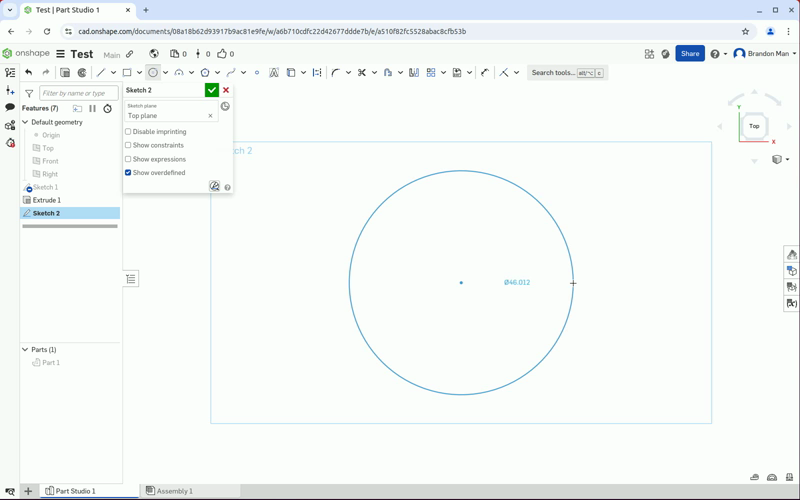
click(573, 282)
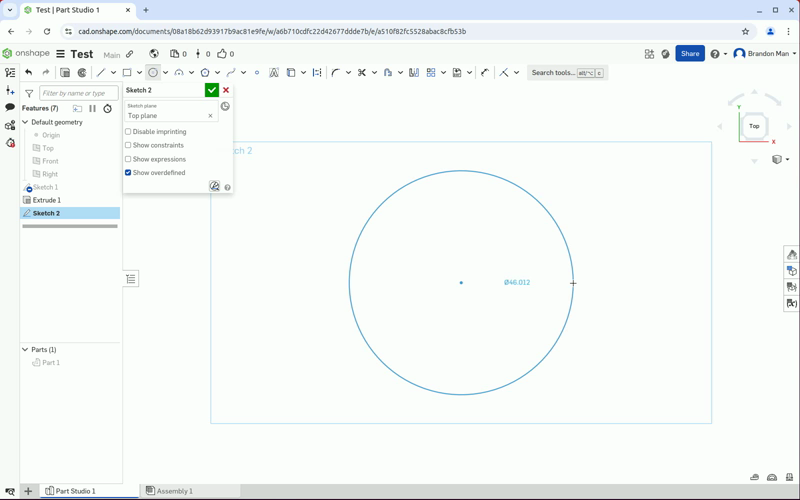
key(esc)
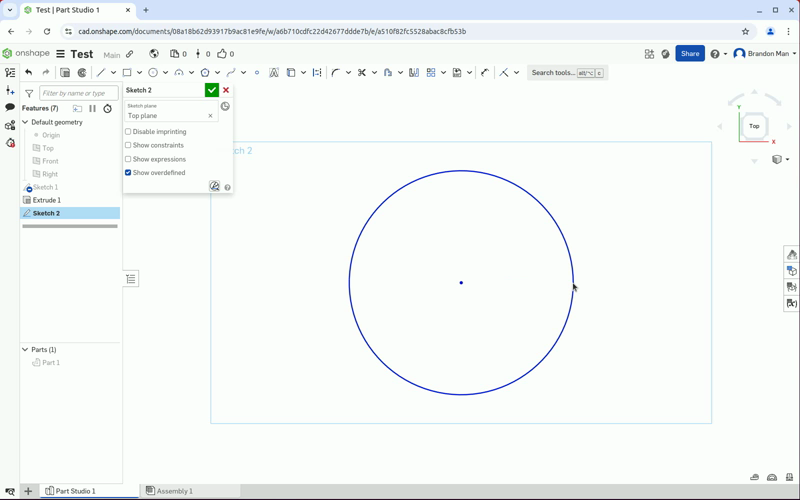
mouse_move(457, 247)
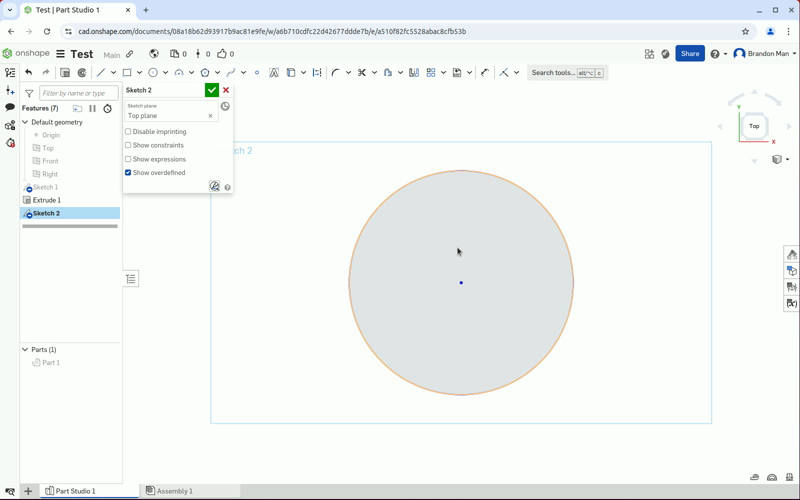
click(457, 247)
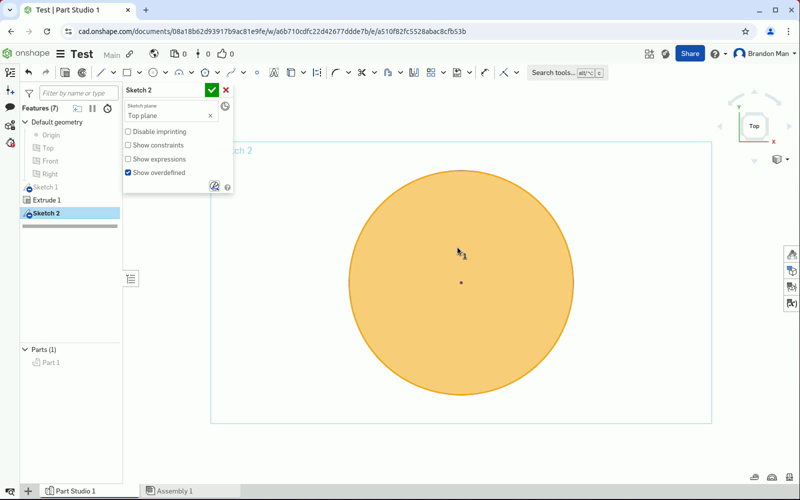
mouse_move(73, 352)
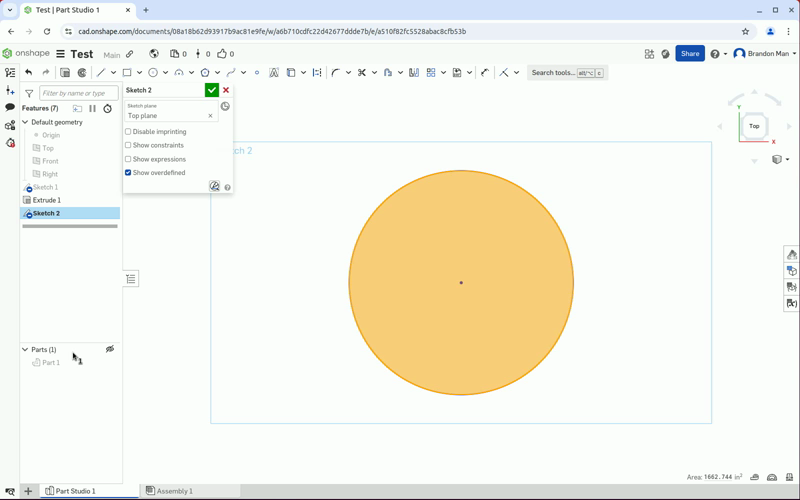
key(shift+y)
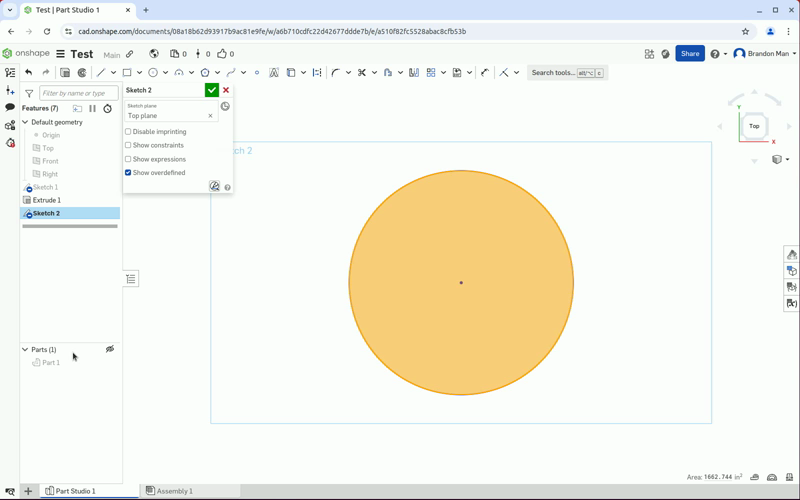
key(shift+e)
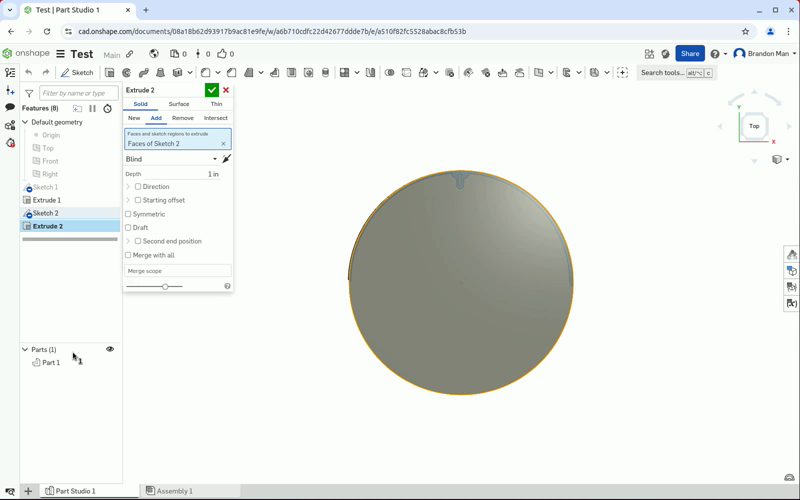
mouse_move(143, 106)
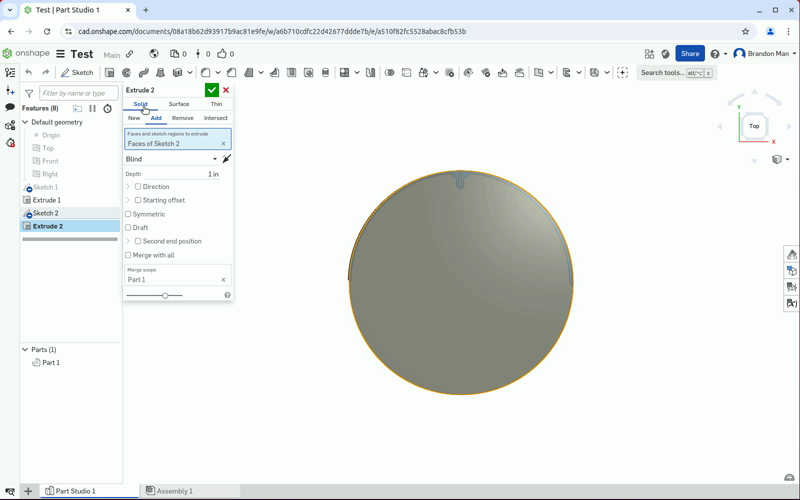
click(143, 106)
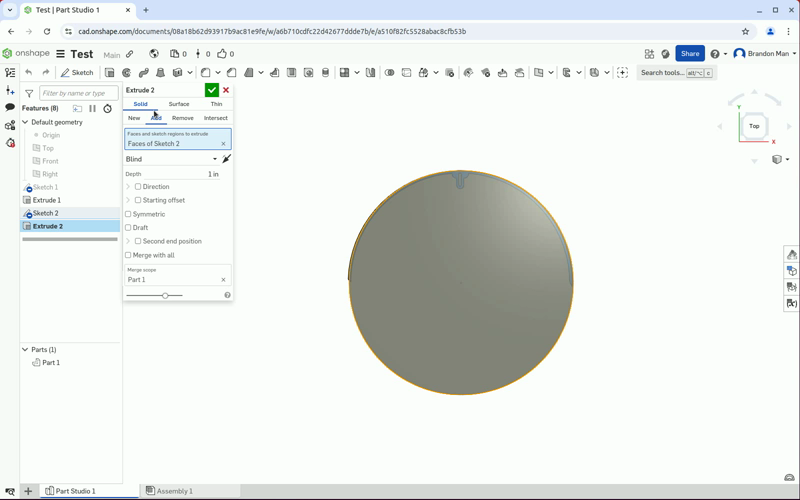
mouse_move(186, 120)
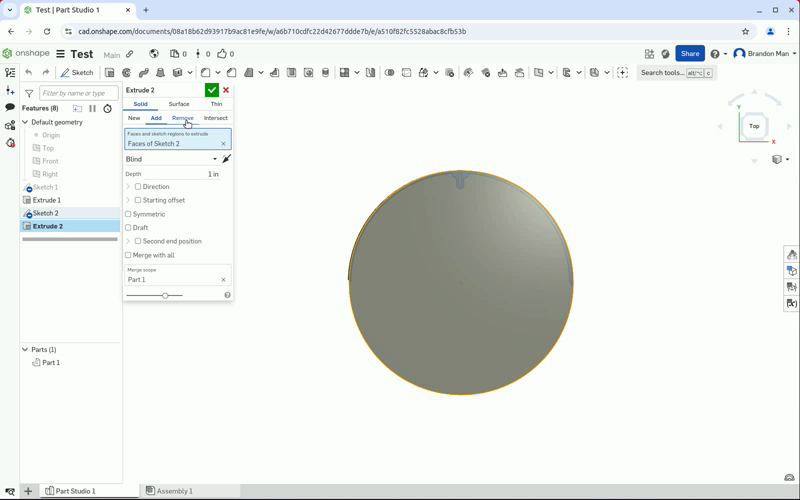
click(186, 120)
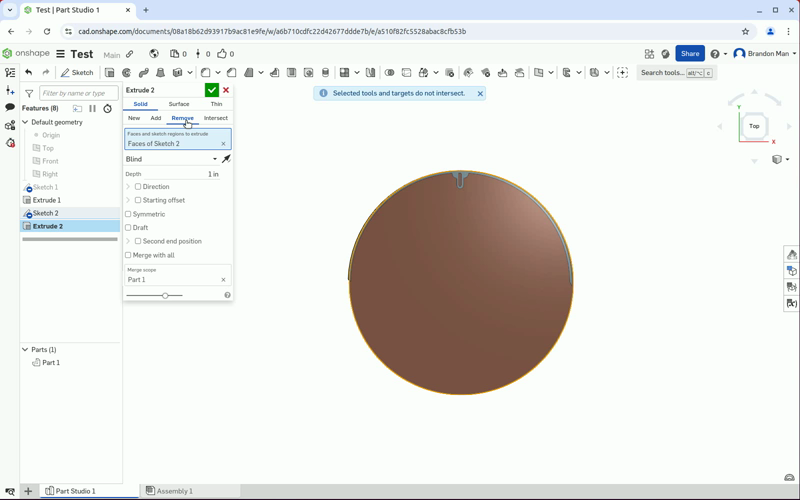
key(tab, 4)
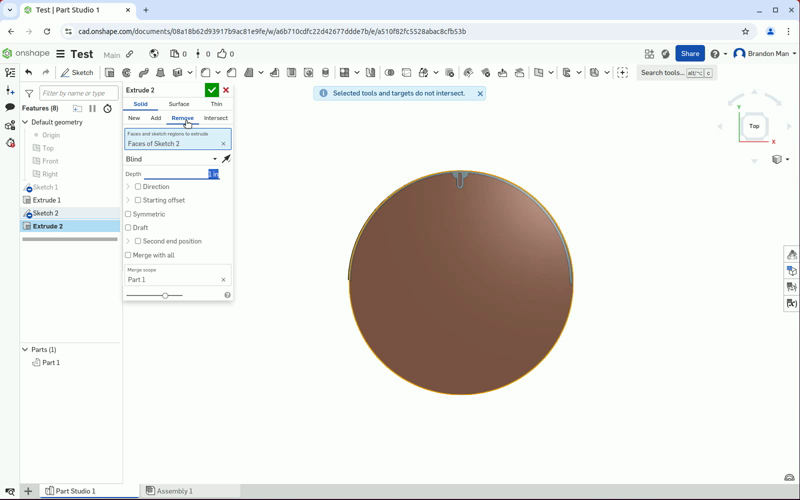
text(-0.481)
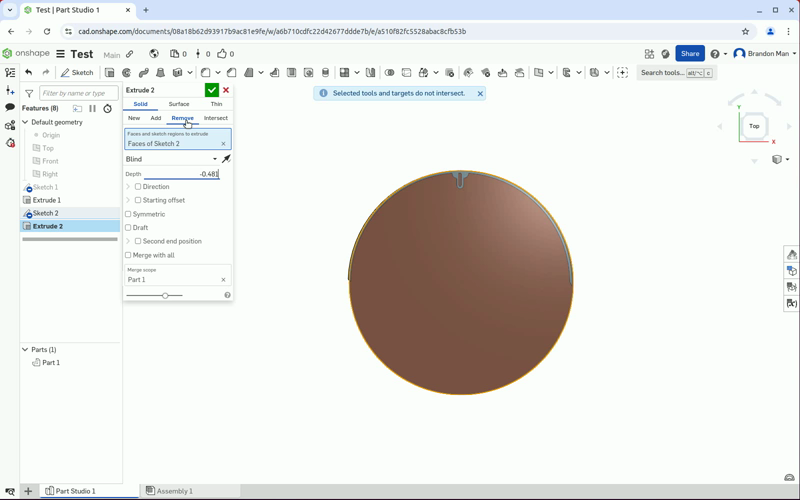
key(tab, 6)
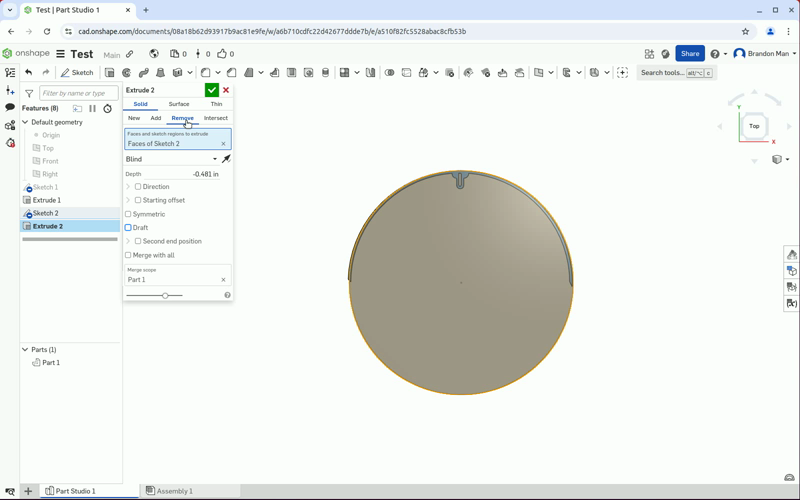
key(space)
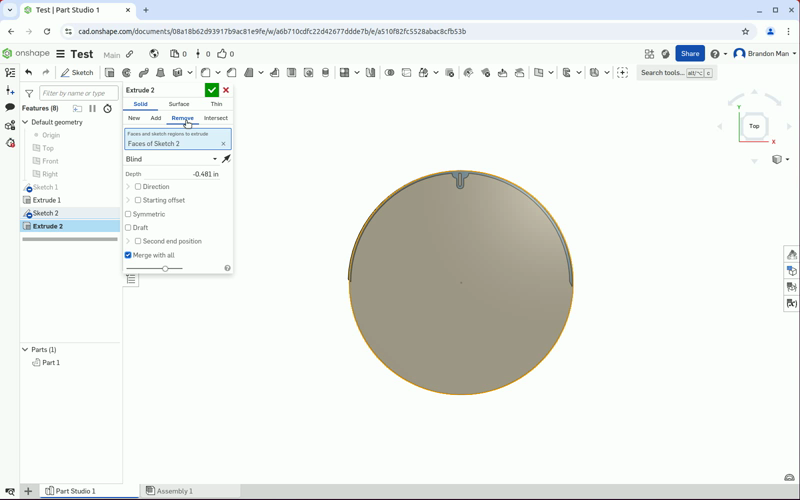
key(enter)
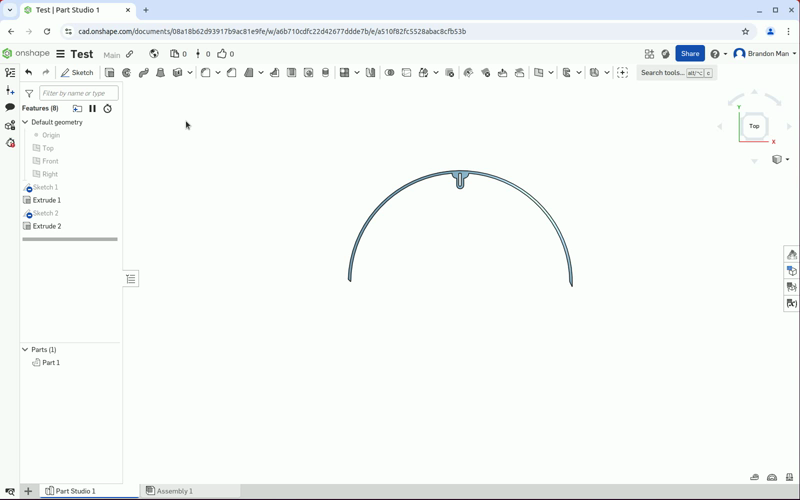
key(shift+h)
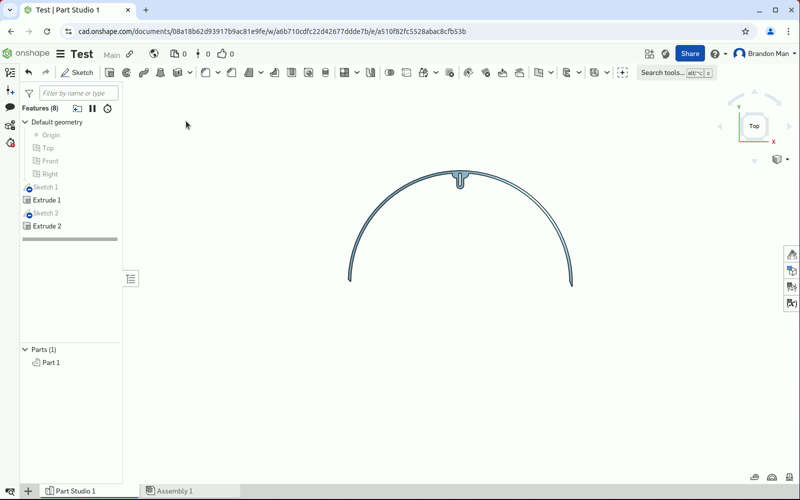
key(shift+h)
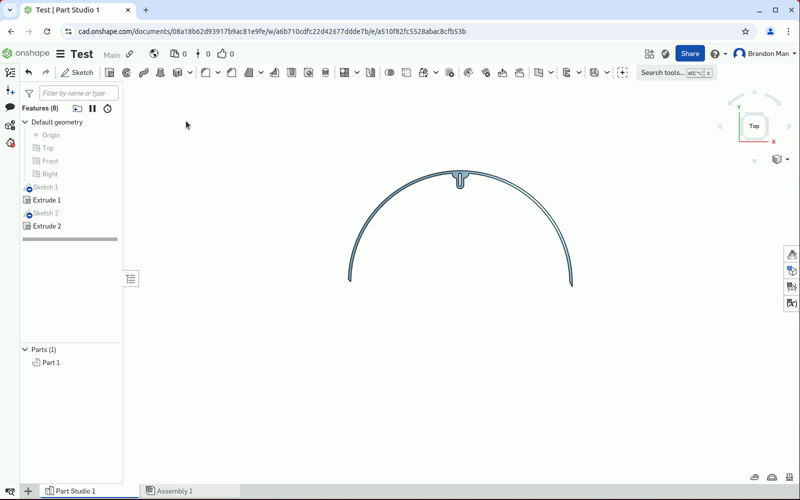
key(shift+7)
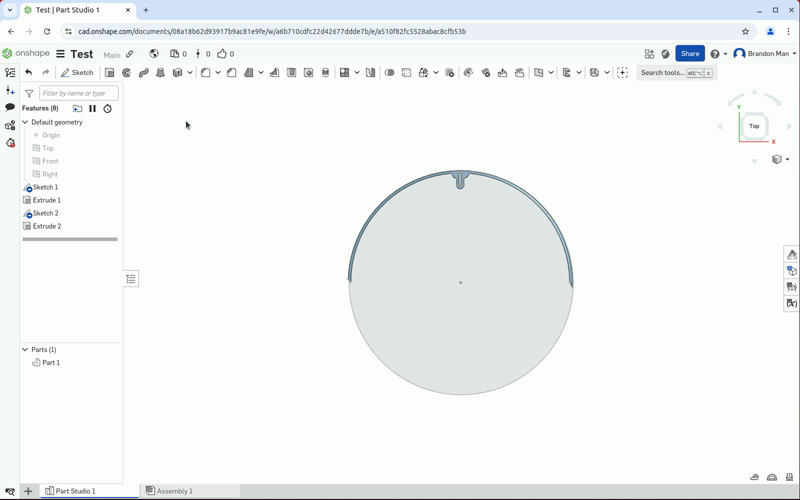
key(up, 3)
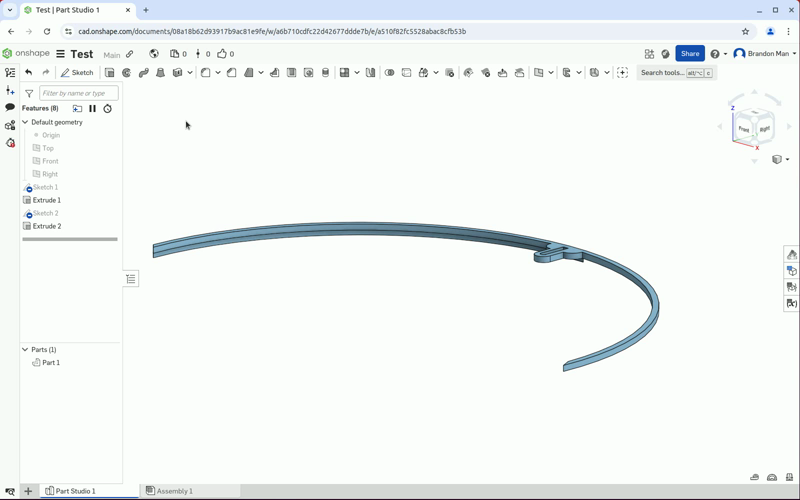
key(left, 3)
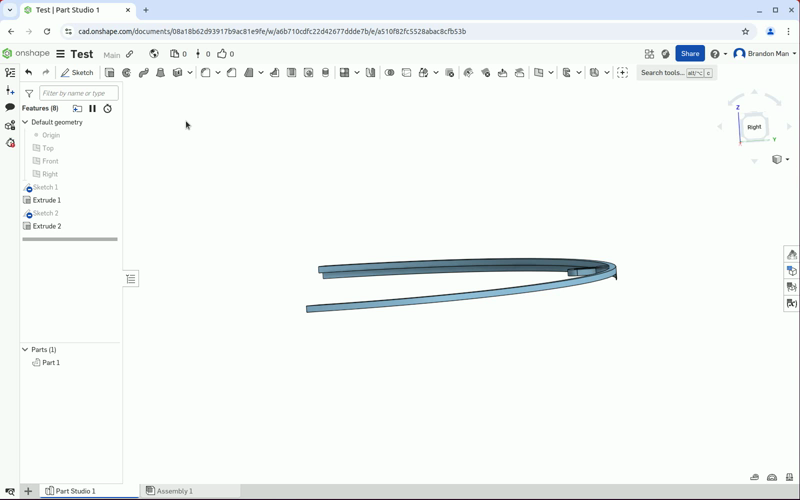
key(right, 3)
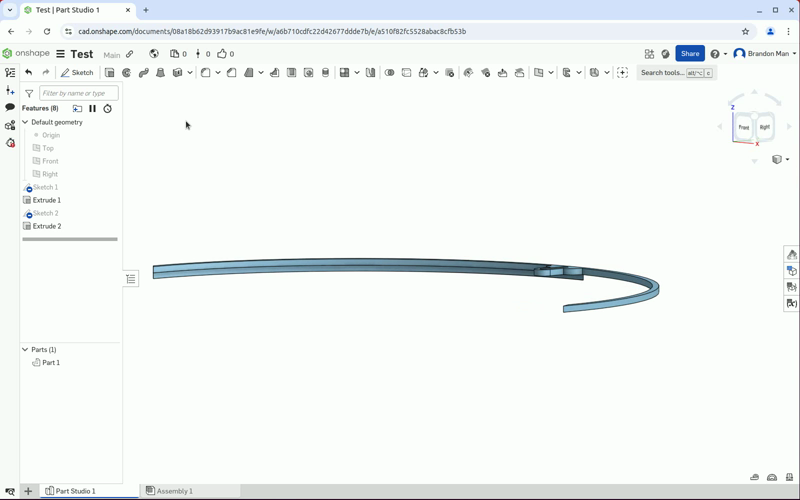
key(down, 3)
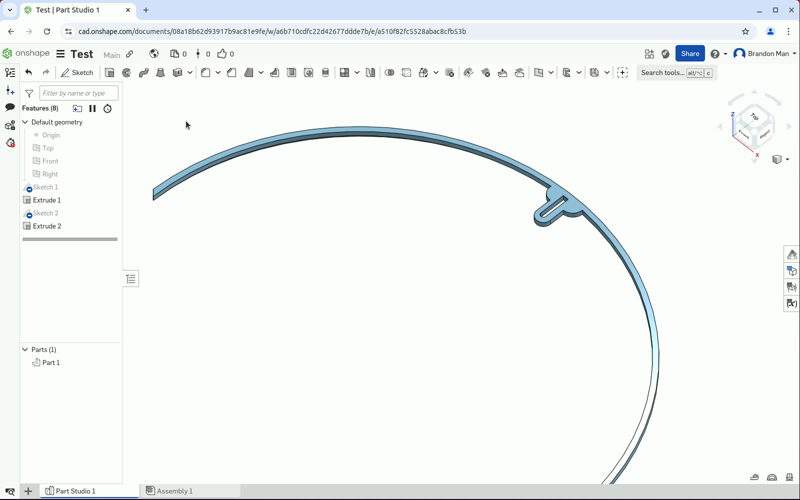
mouse_move(73, 189)
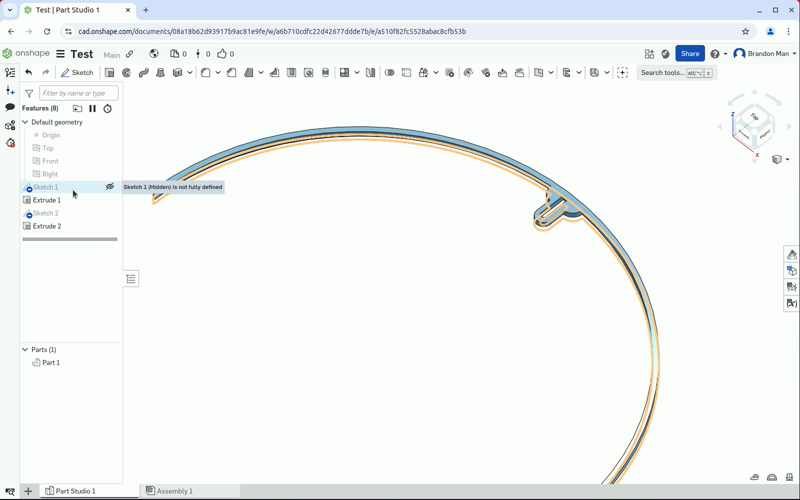
click(73, 189)